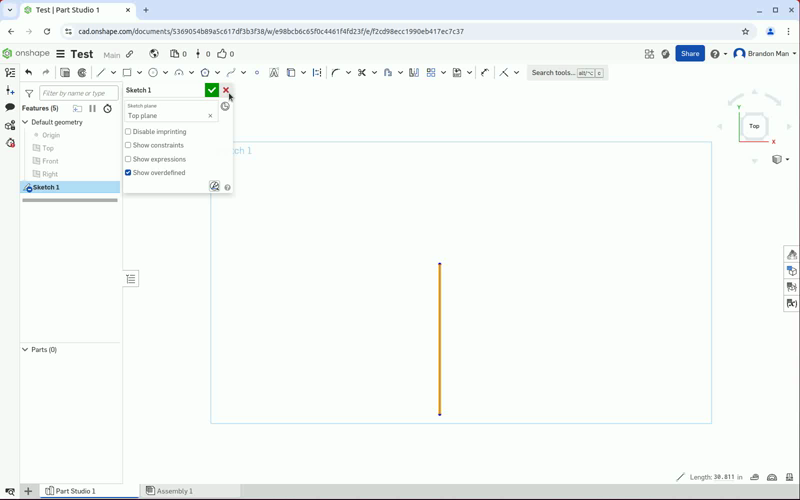
key(shift+h)
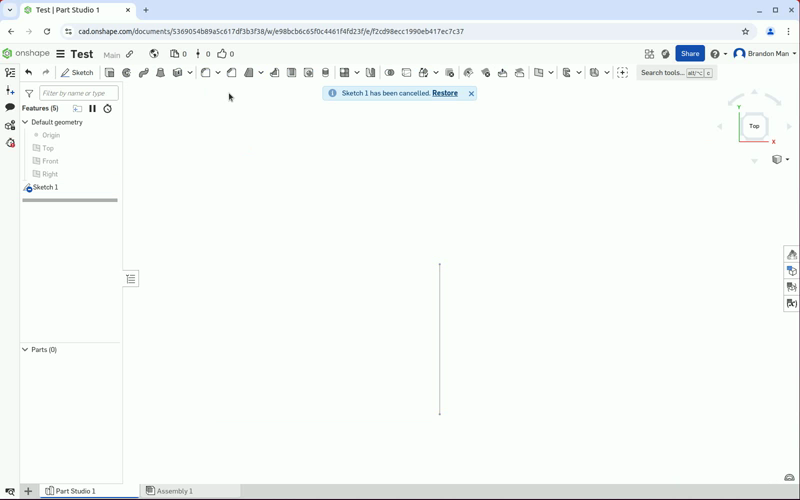
key(shift+s)
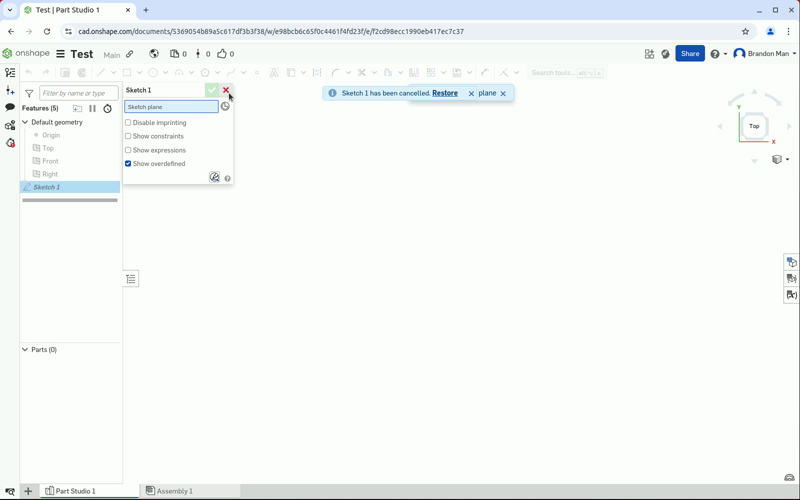
mouse_move(73, 150)
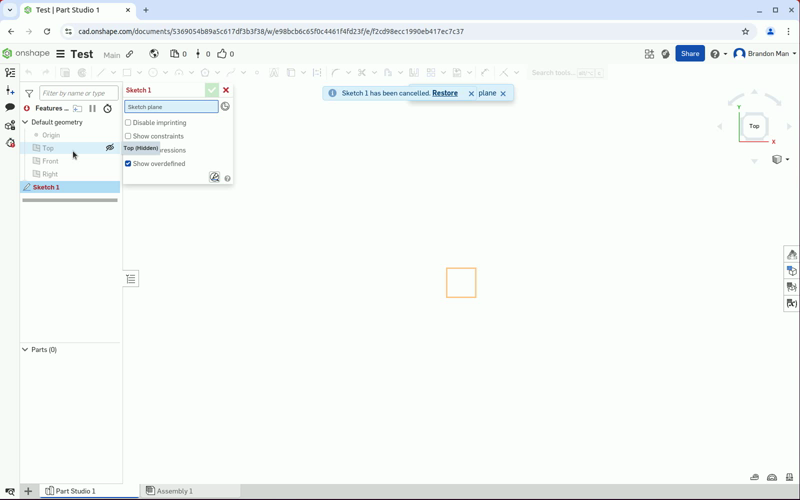
click(73, 150)
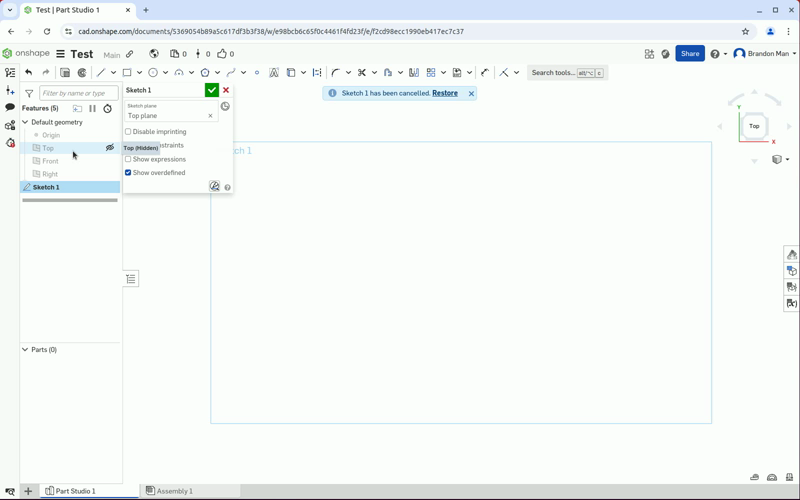
mouse_move(73, 352)
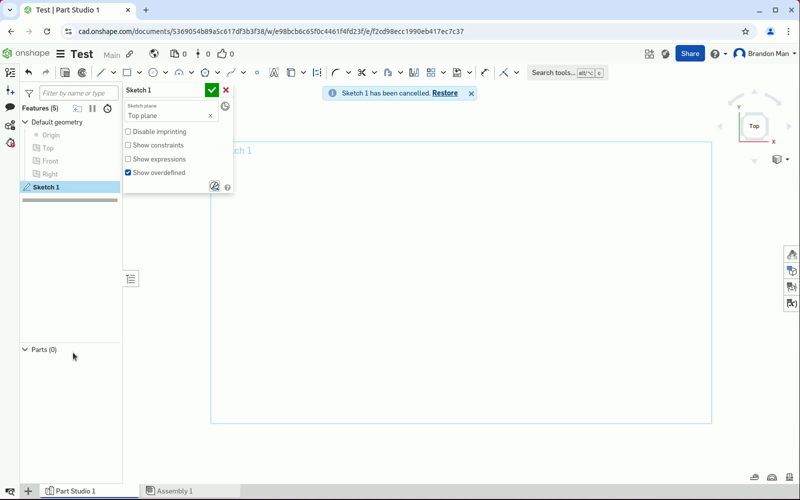
key(y)
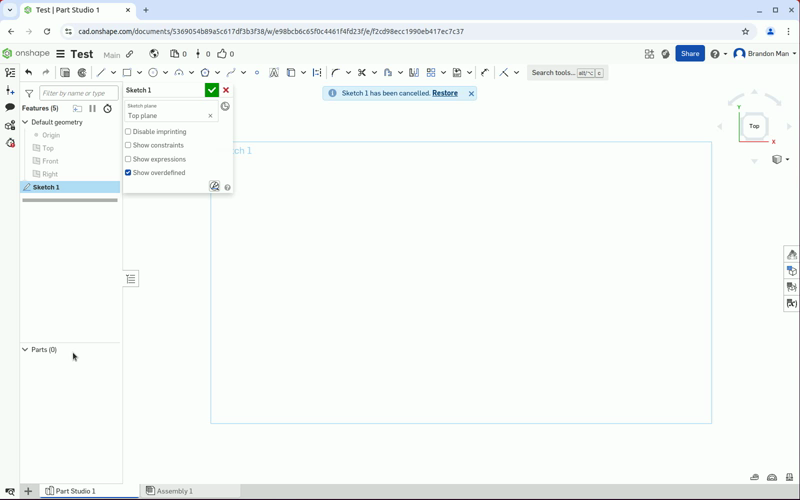
key(a)
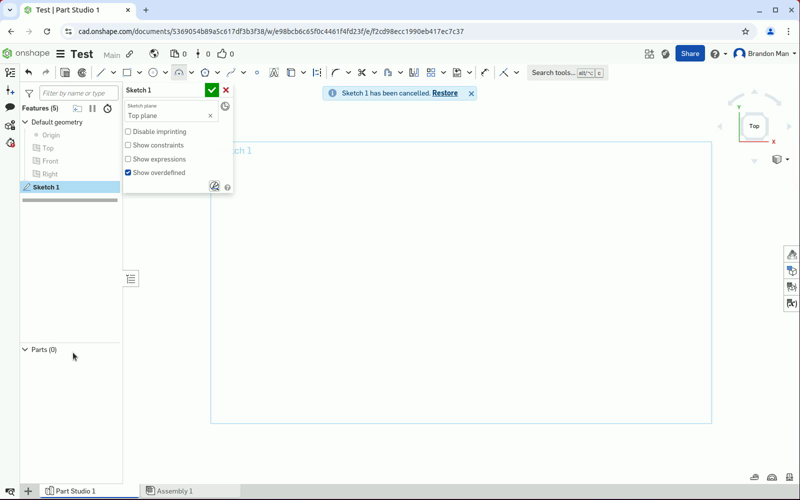
key_down(shift)
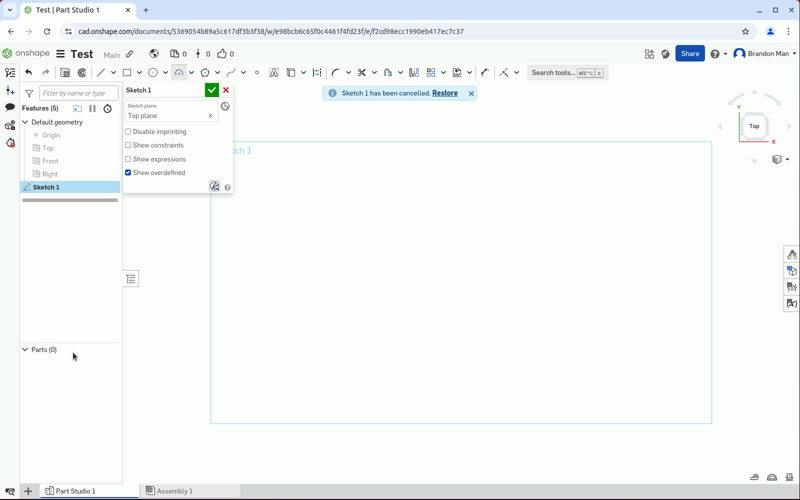
mouse_move(380, 314)
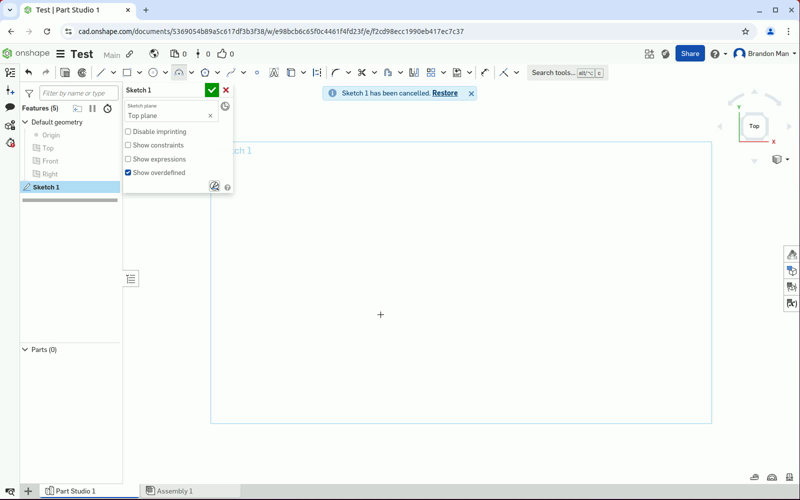
click(380, 314)
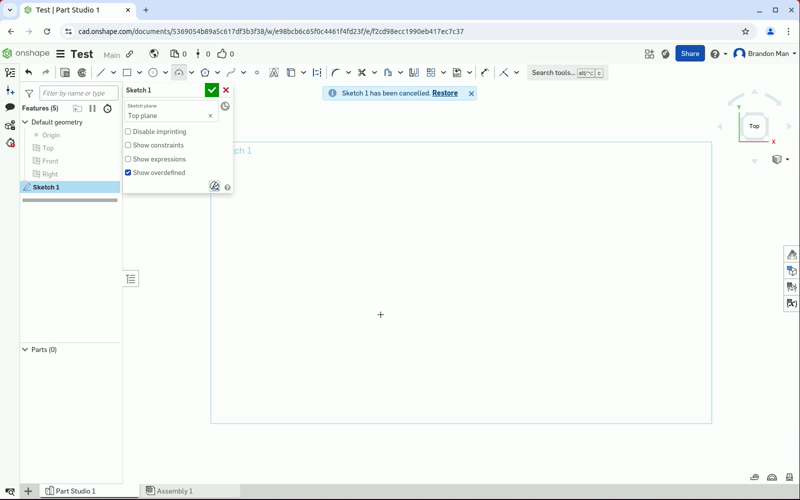
key_up(shift)
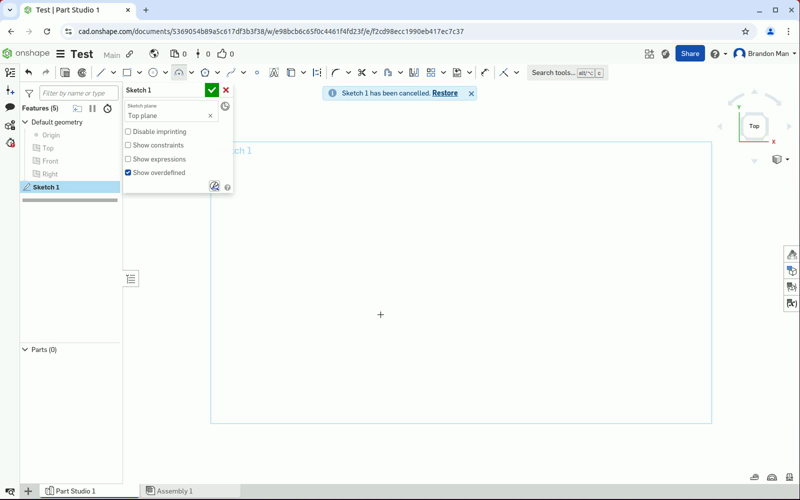
key_down(shift)
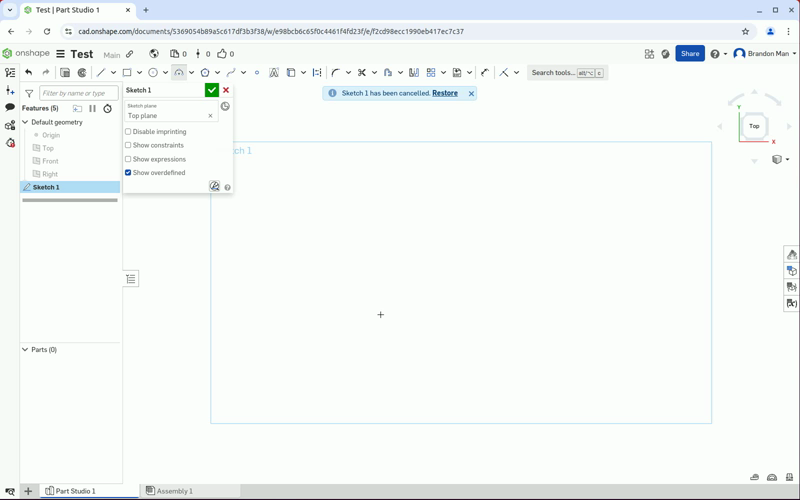
mouse_move(387, 321)
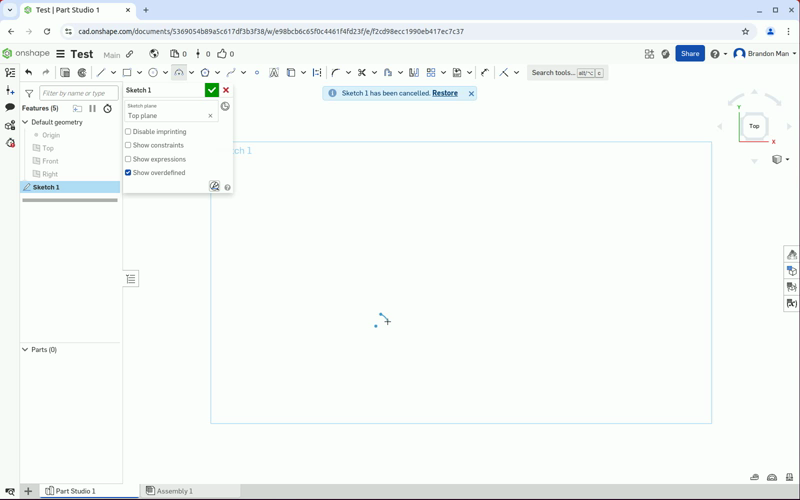
click(387, 321)
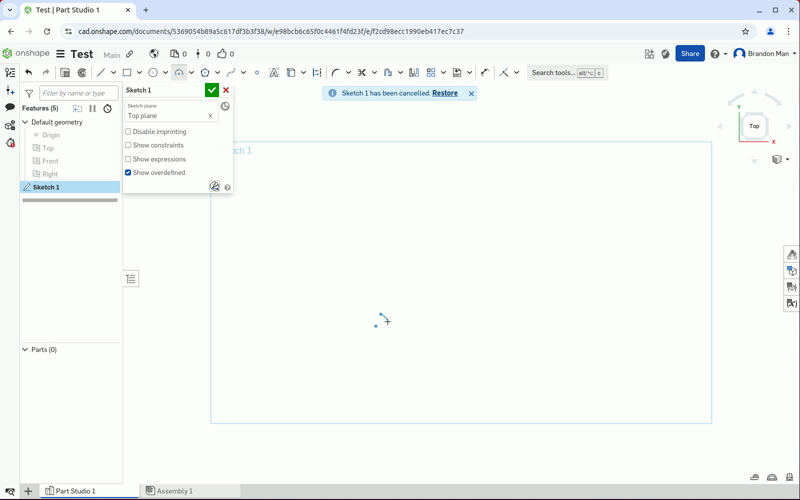
mouse_move(383, 319)
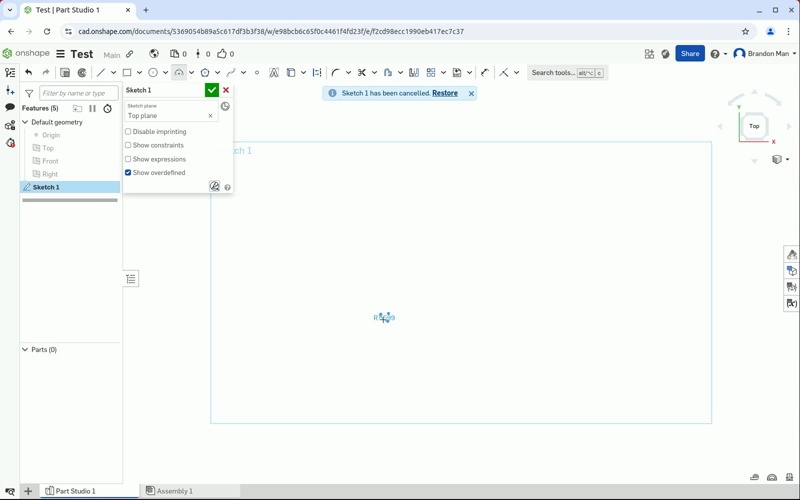
click(383, 319)
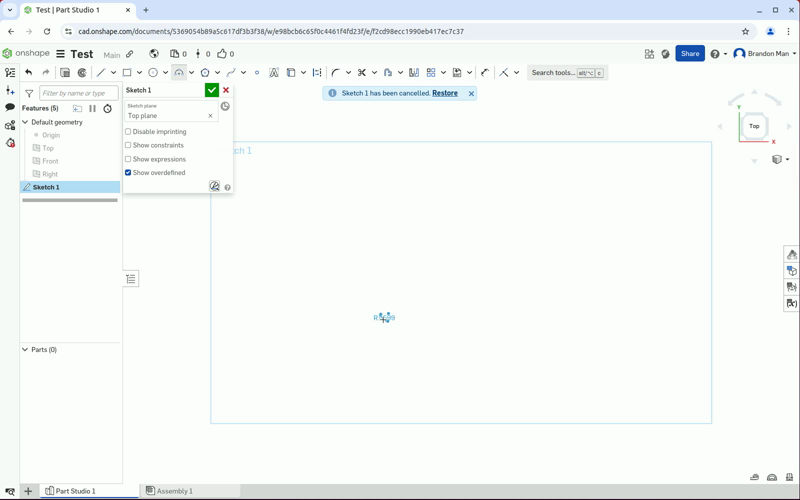
key_up(shift)
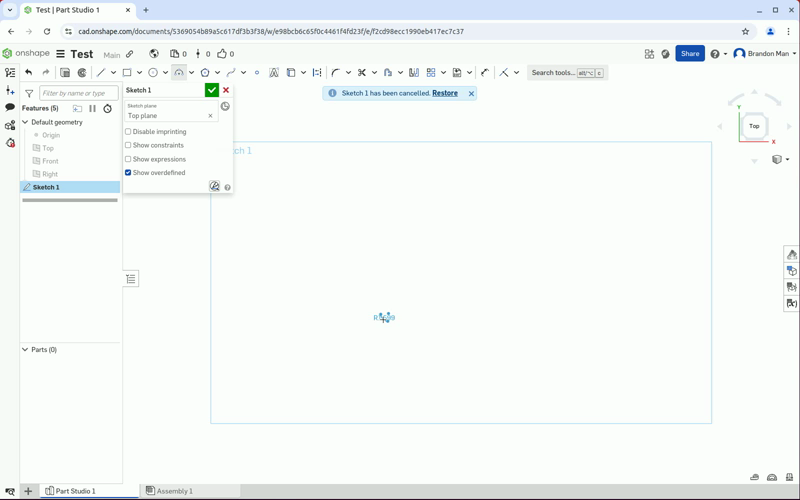
key(esc)
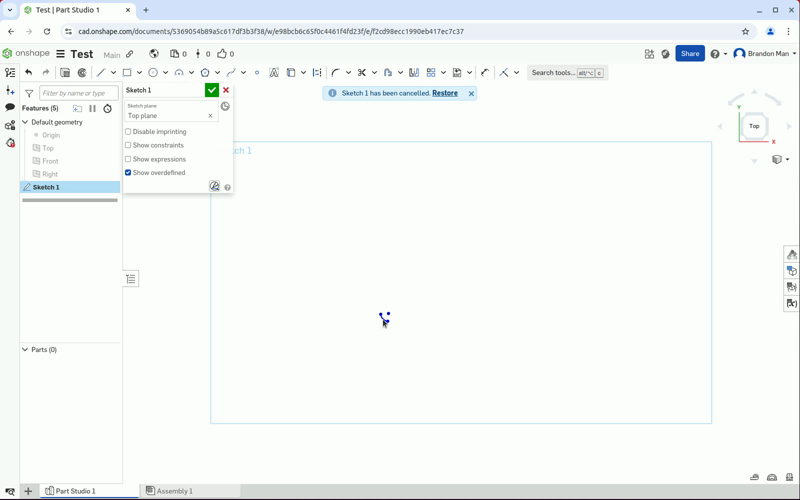
key(l)
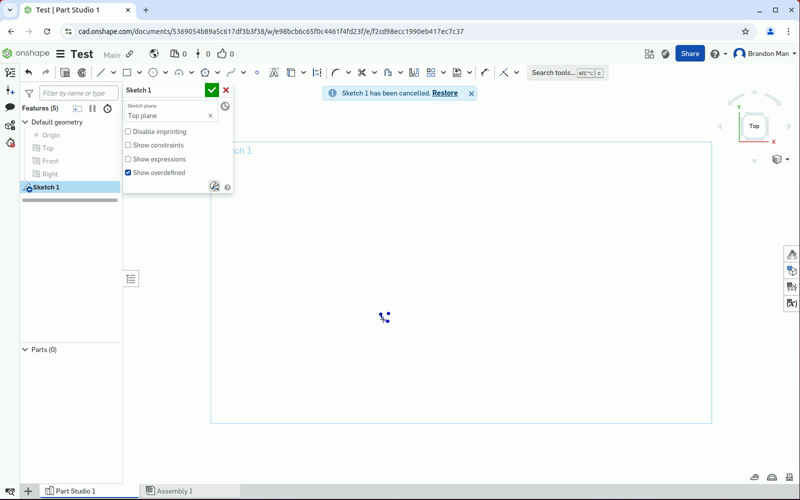
mouse_move(387, 321)
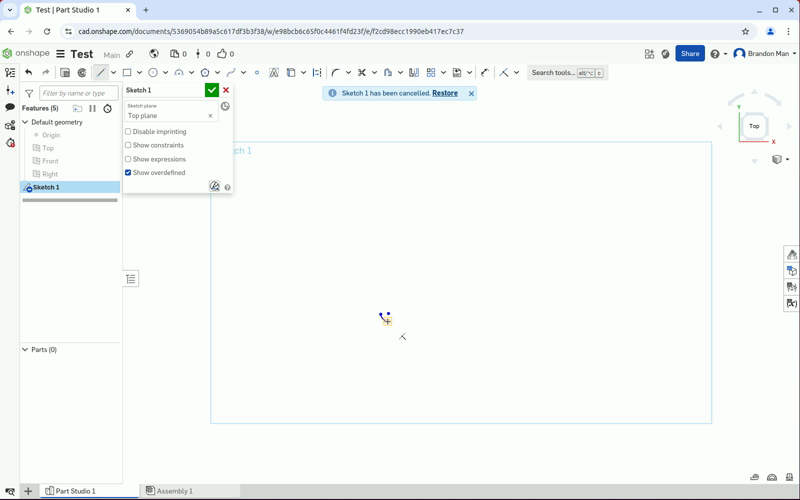
click(387, 321)
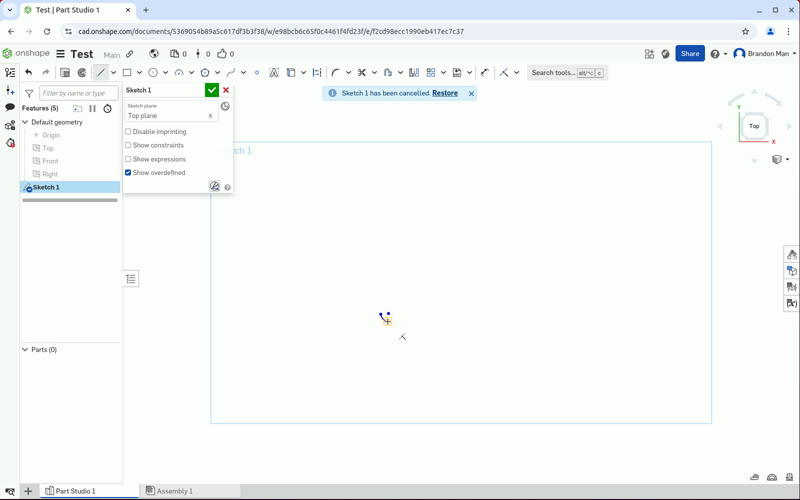
key_down(shift)
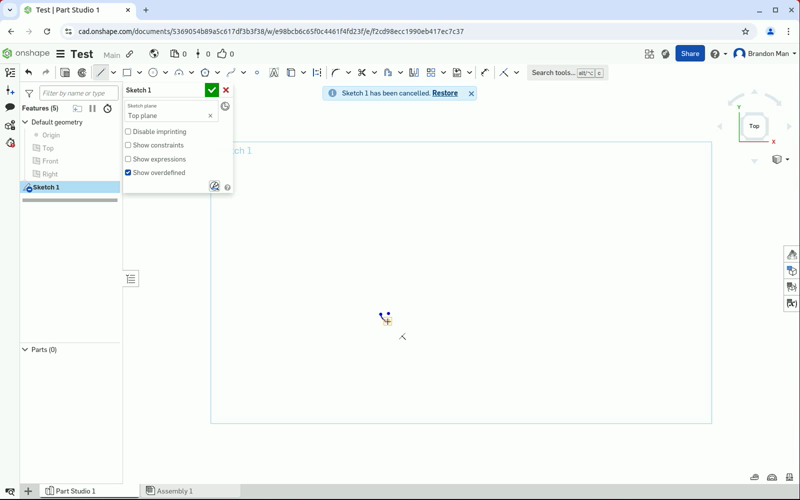
mouse_move(532, 321)
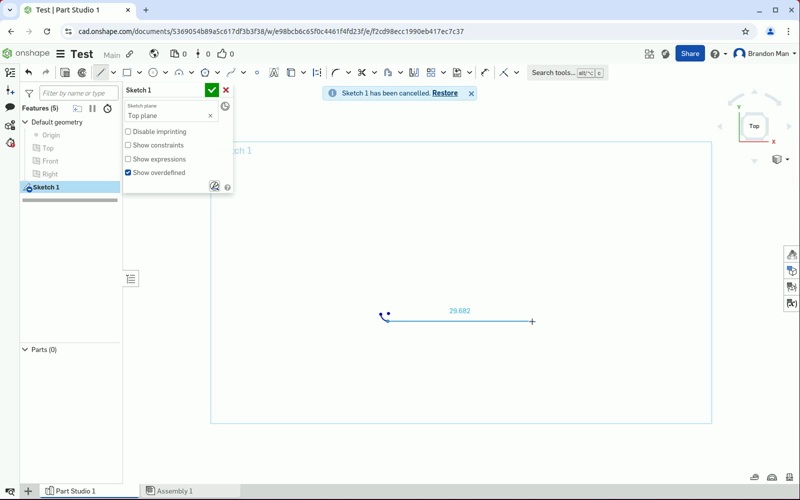
click(532, 321)
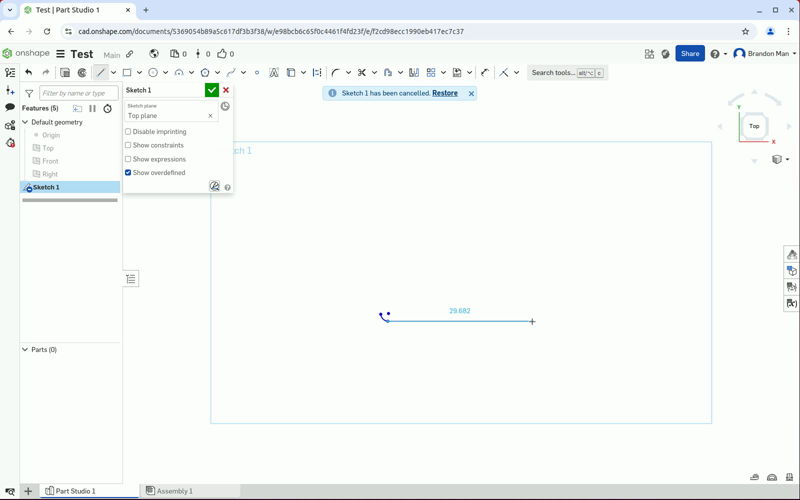
key_up(shift)
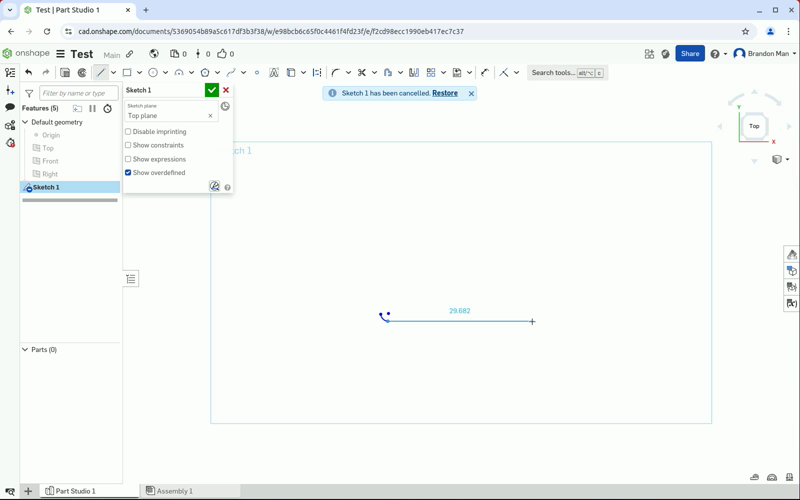
key(esc)
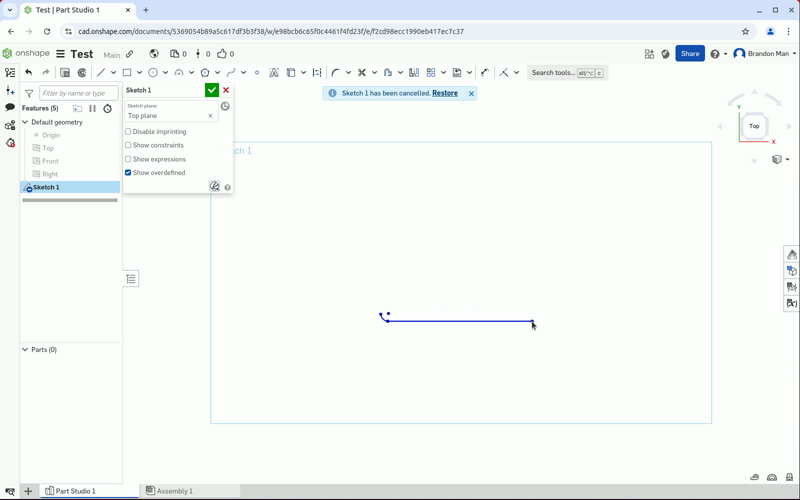
key(a)
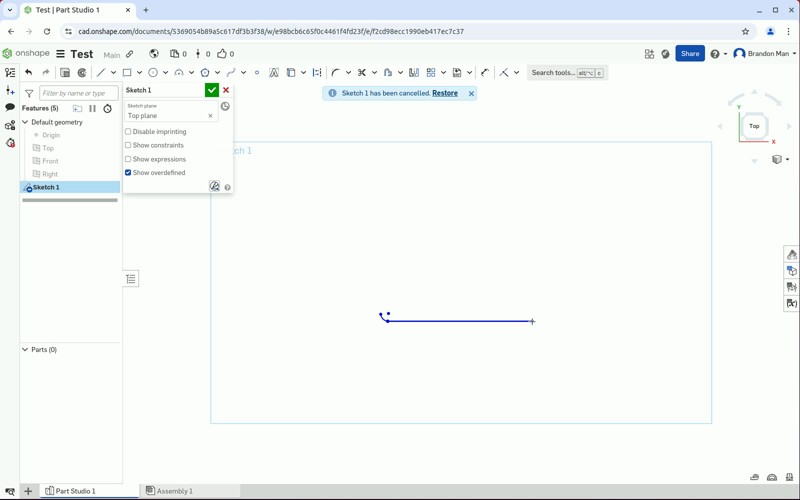
mouse_move(532, 321)
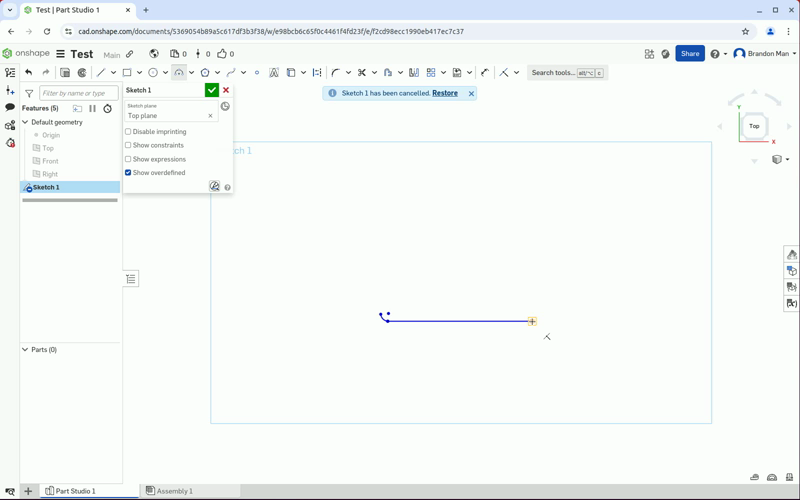
click(532, 321)
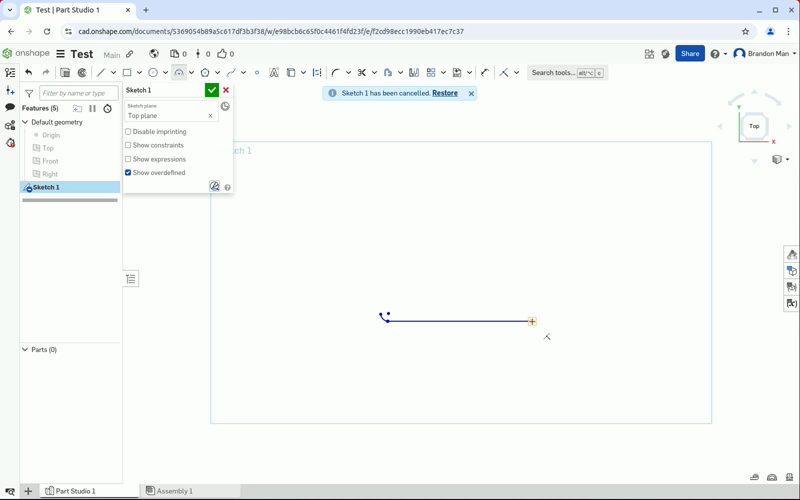
key_down(shift)
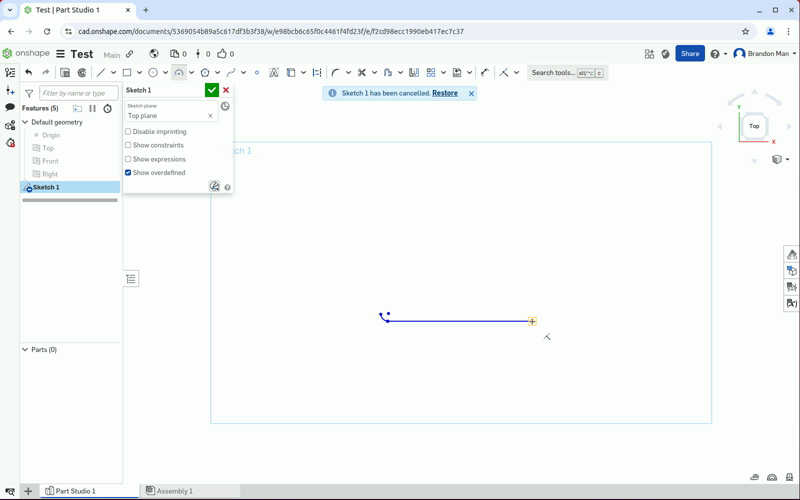
mouse_move(538, 314)
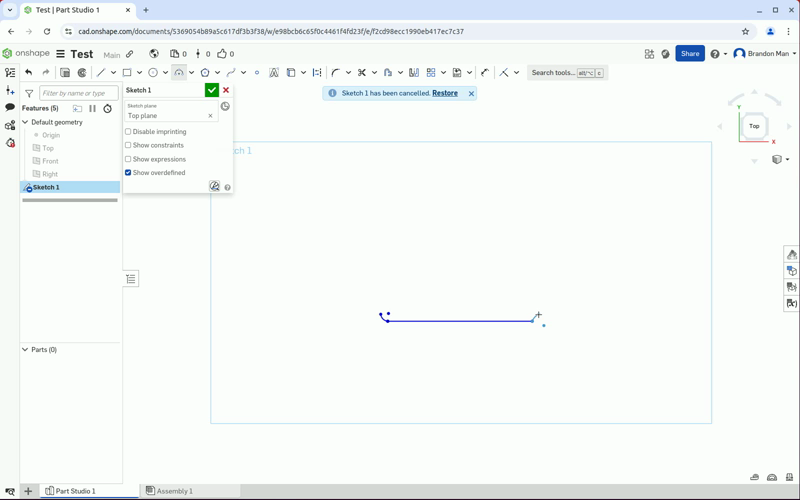
click(538, 314)
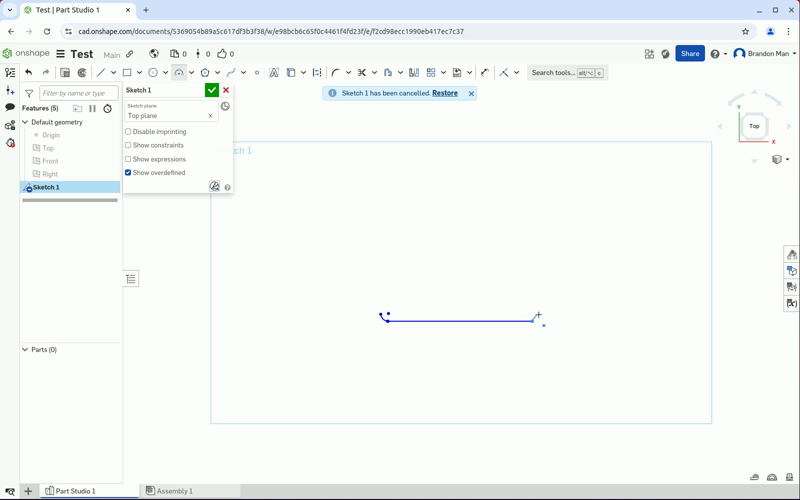
mouse_move(537, 319)
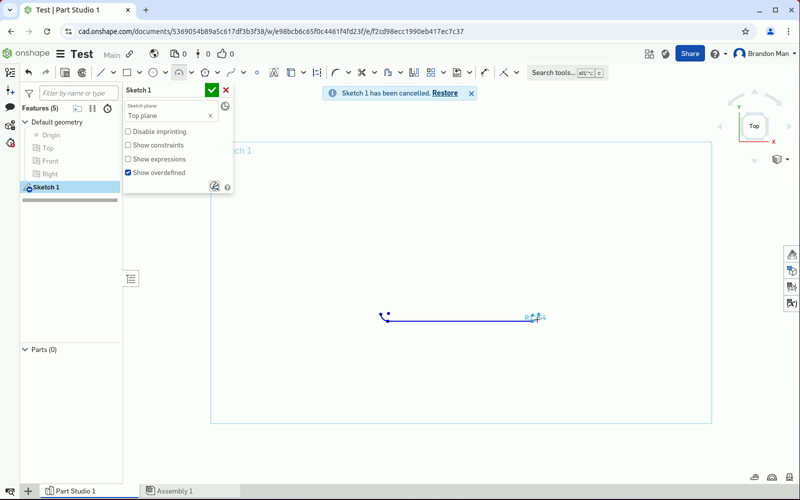
click(537, 319)
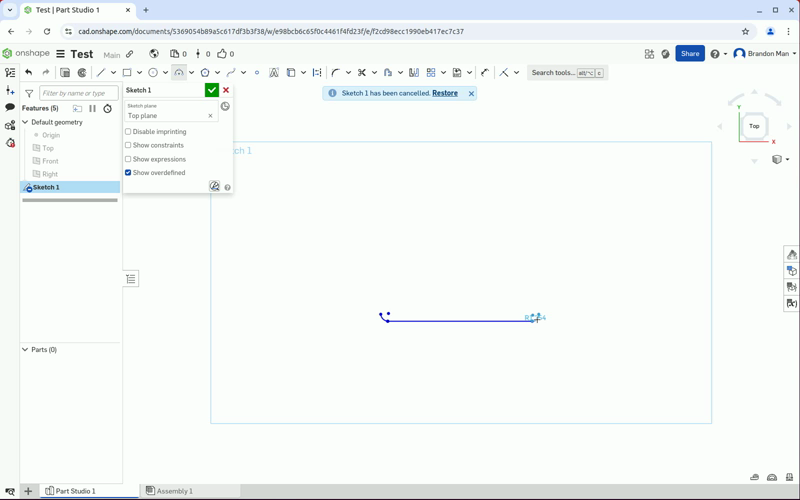
key_up(shift)
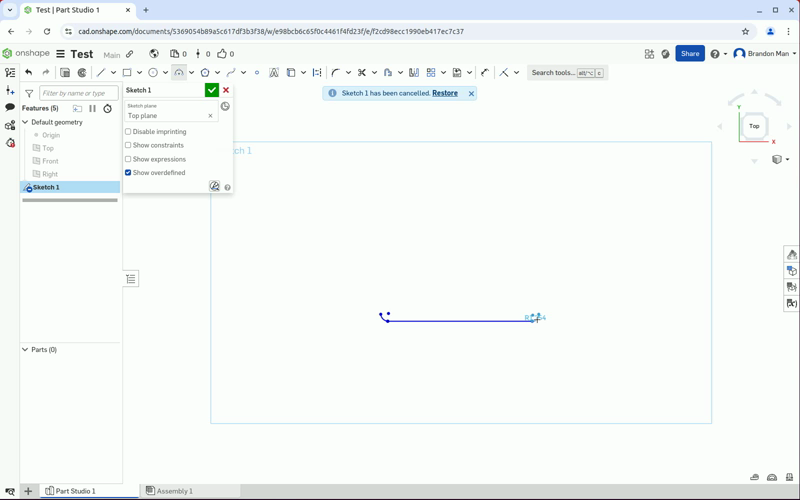
key(esc)
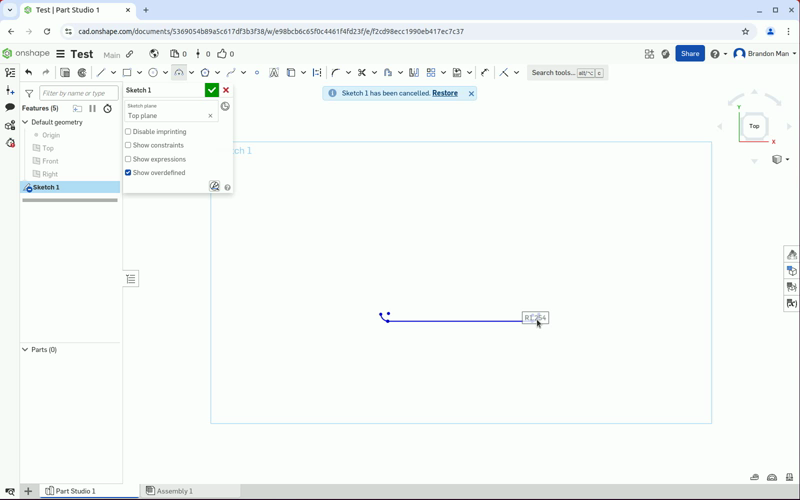
key(l)
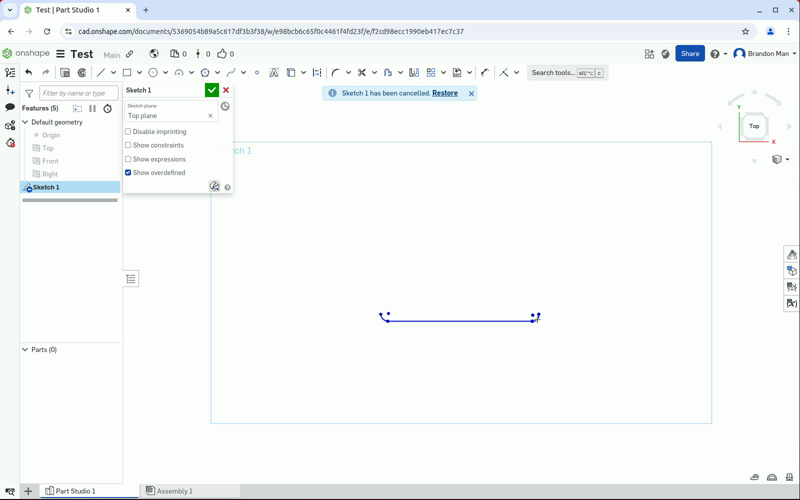
mouse_move(538, 314)
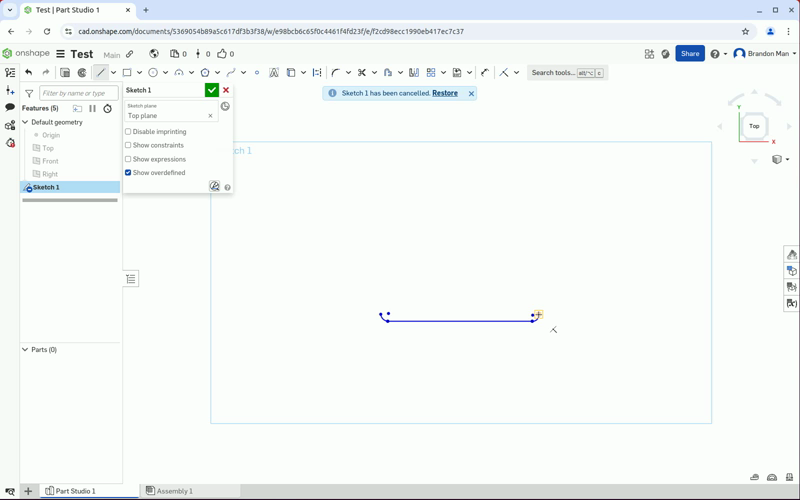
click(538, 314)
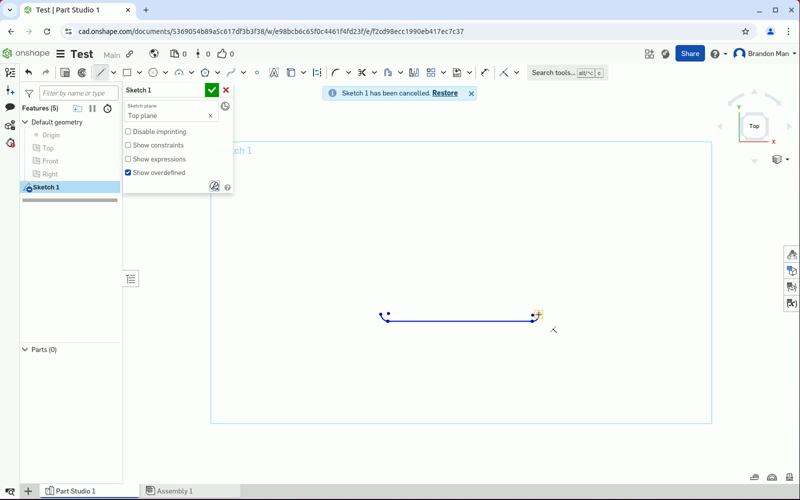
key_down(shift)
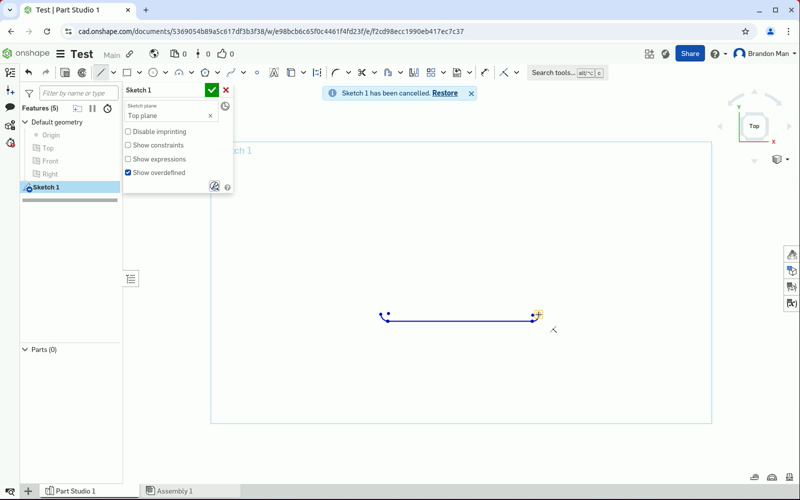
mouse_move(538, 251)
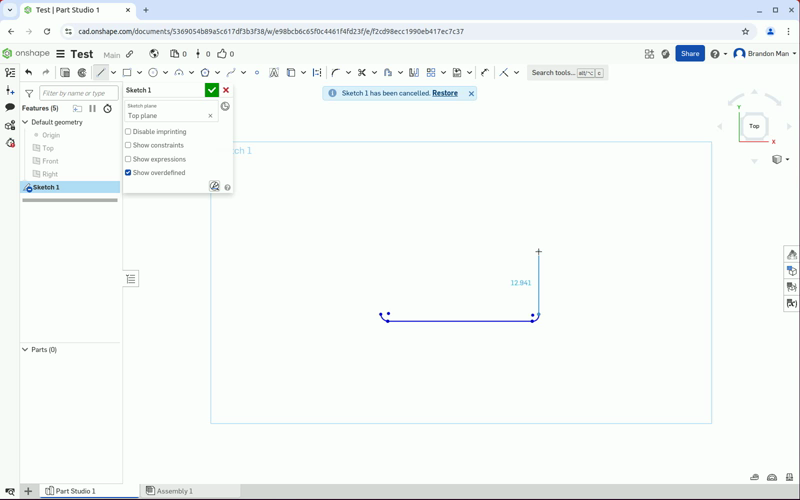
click(538, 251)
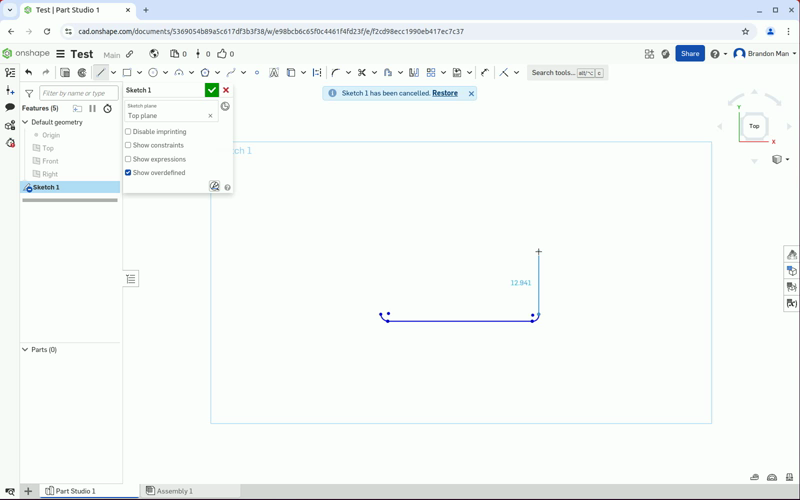
key_up(shift)
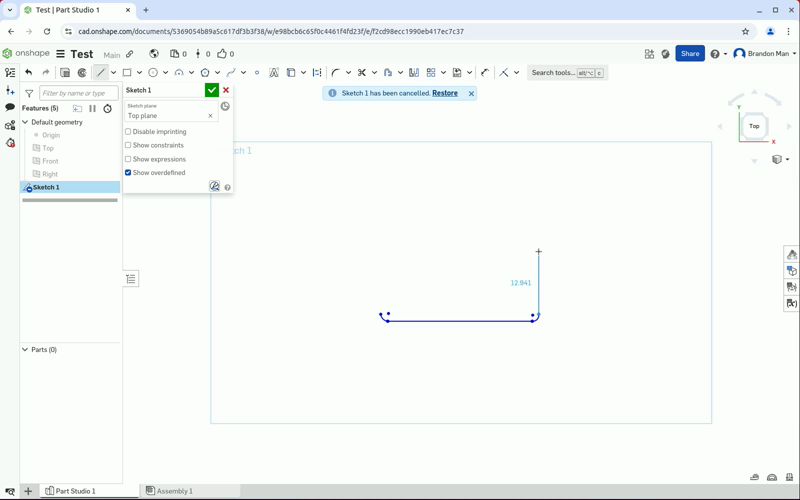
key(esc)
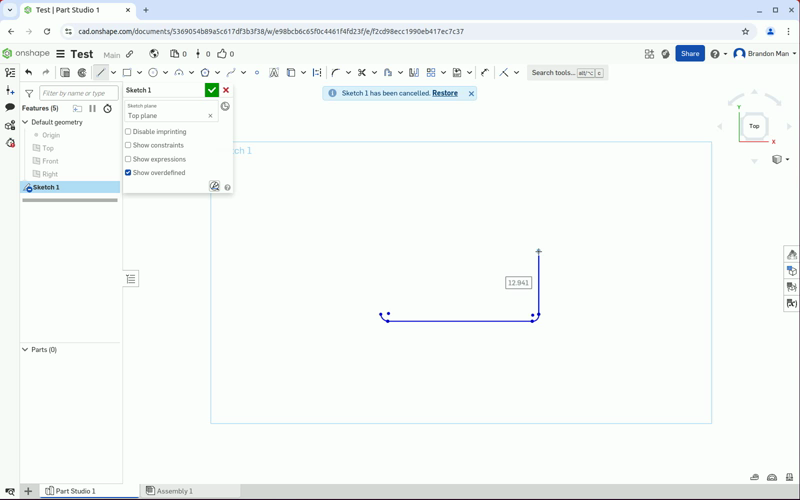
key(a)
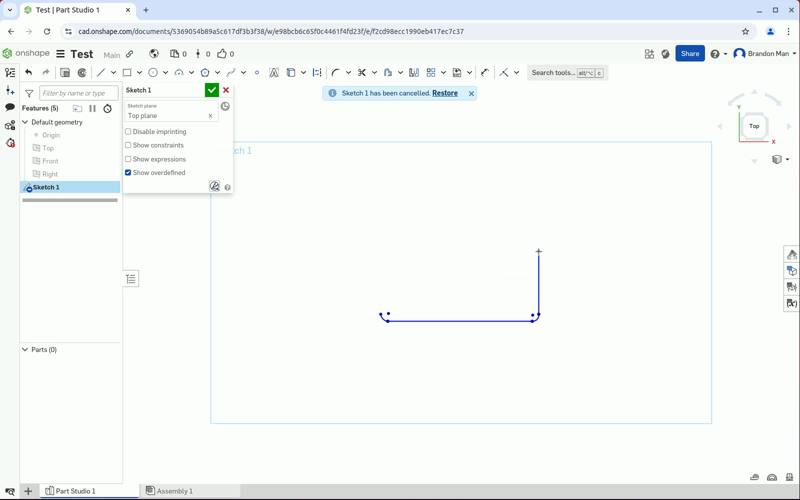
mouse_move(538, 251)
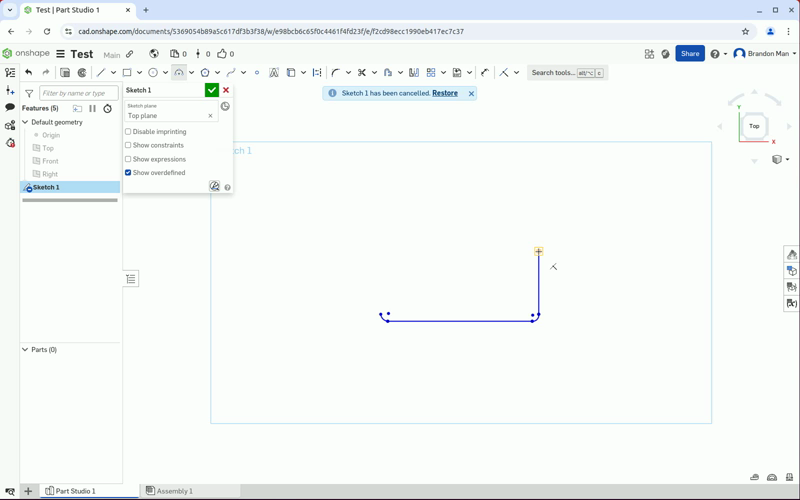
click(538, 251)
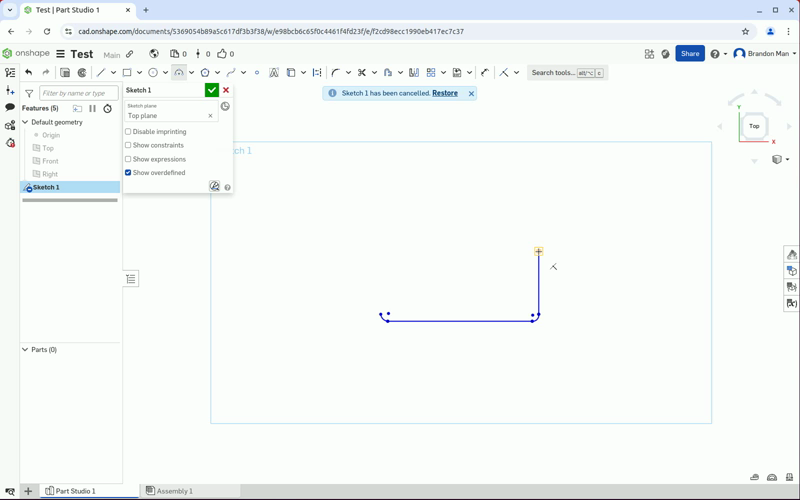
key_down(shift)
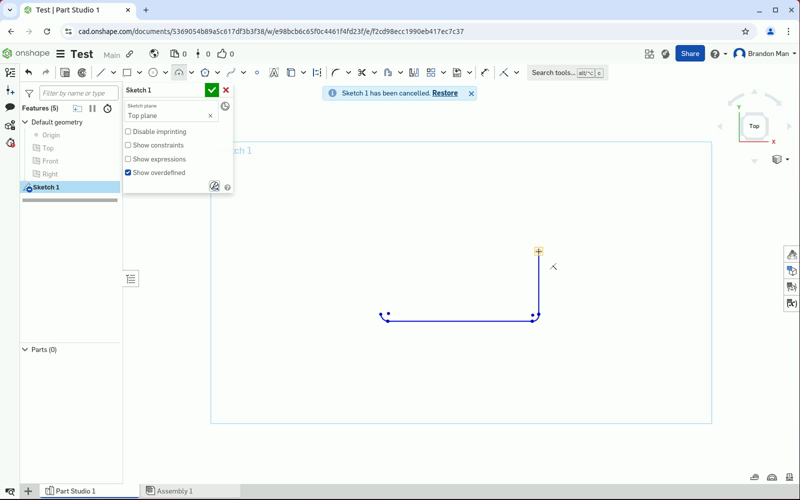
mouse_move(532, 244)
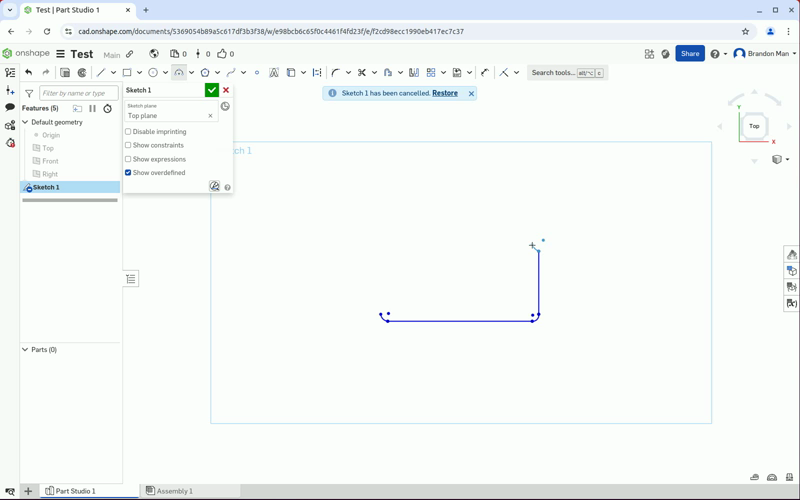
click(532, 244)
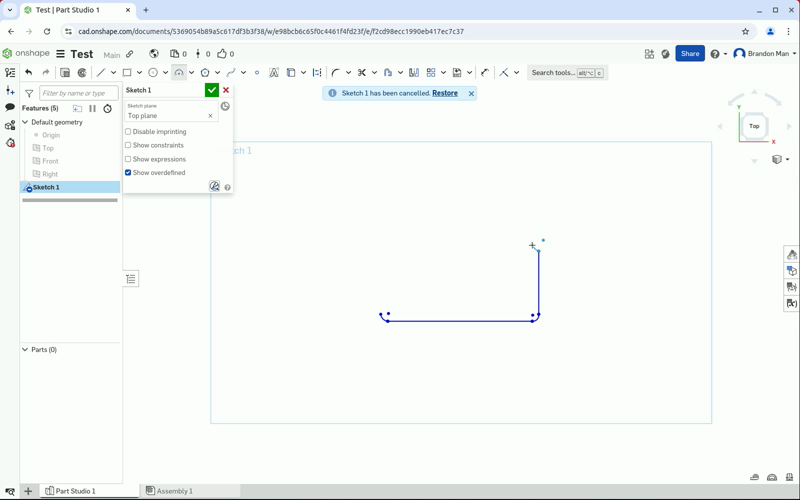
mouse_move(537, 246)
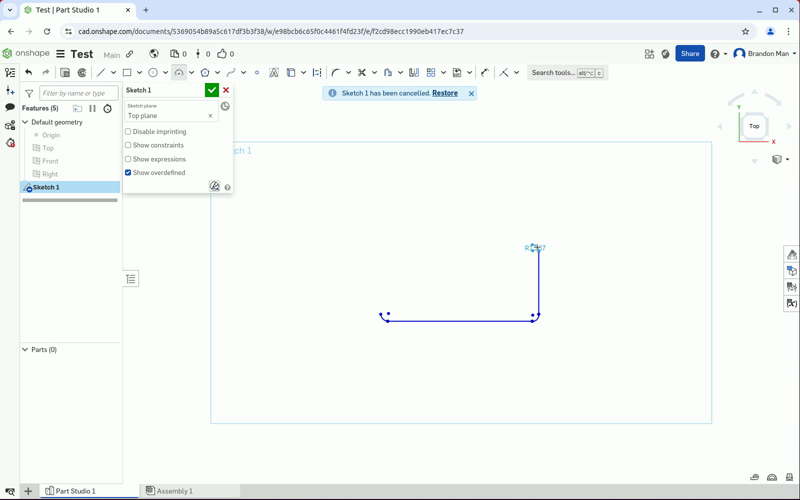
click(537, 246)
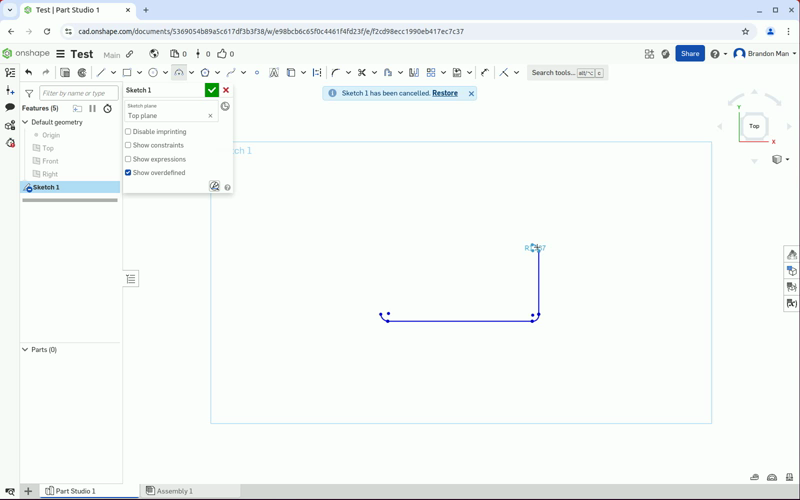
key_up(shift)
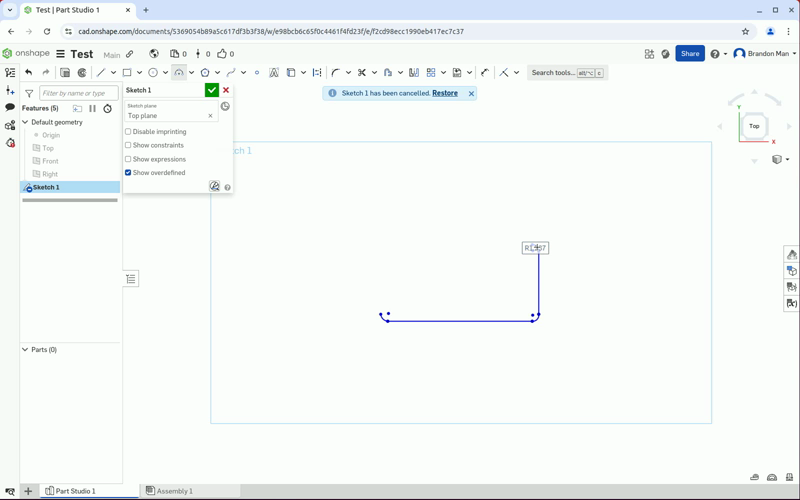
key(esc)
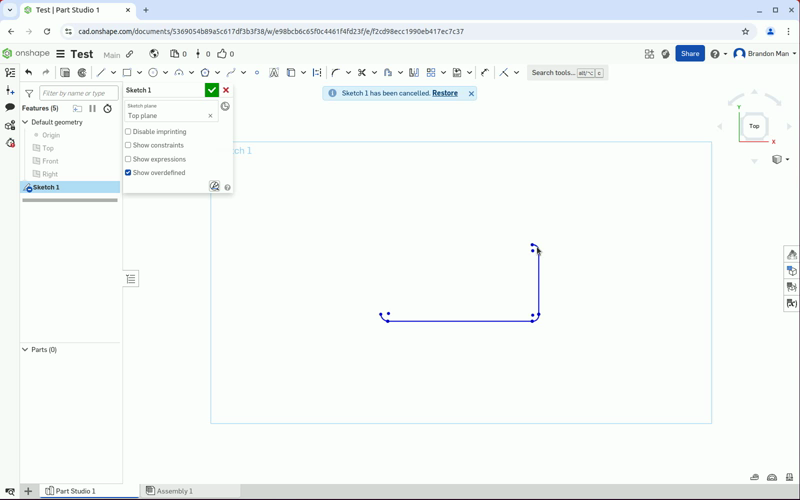
key(l)
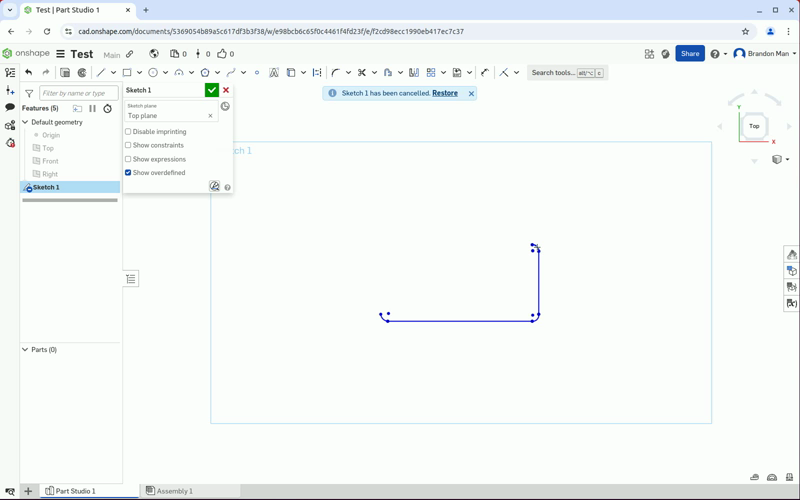
mouse_move(532, 244)
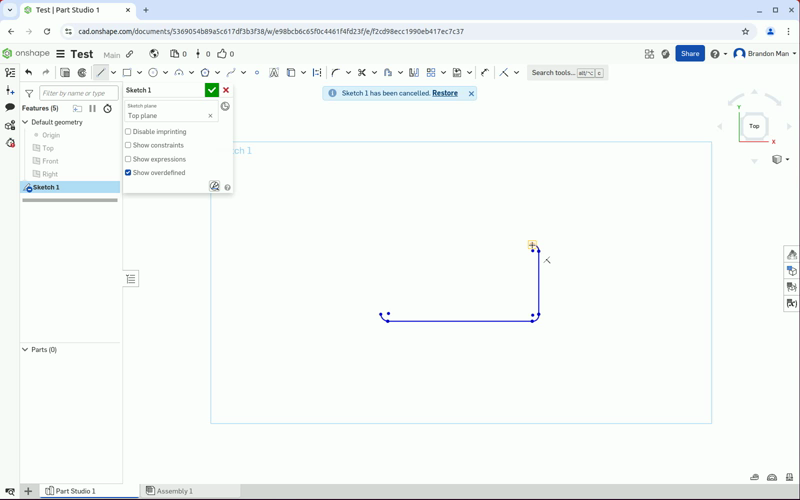
click(532, 244)
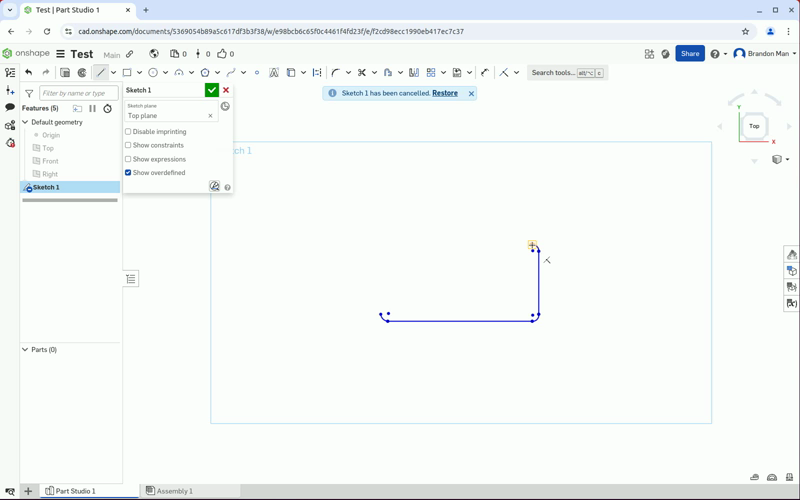
key_down(shift)
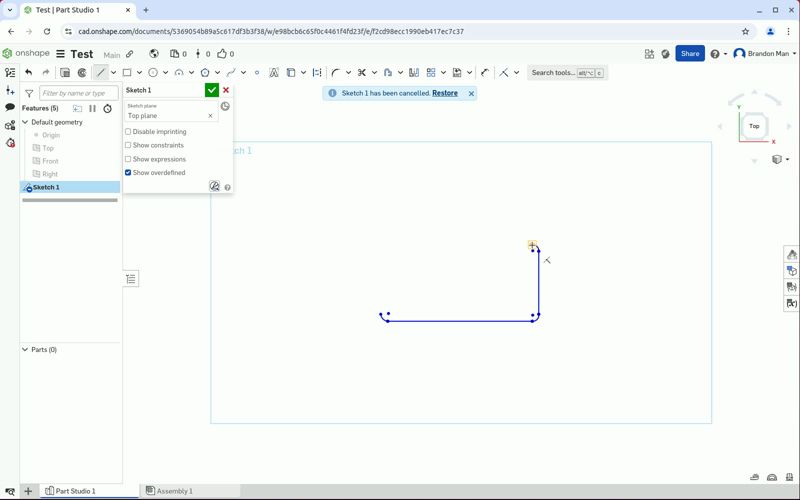
mouse_move(387, 244)
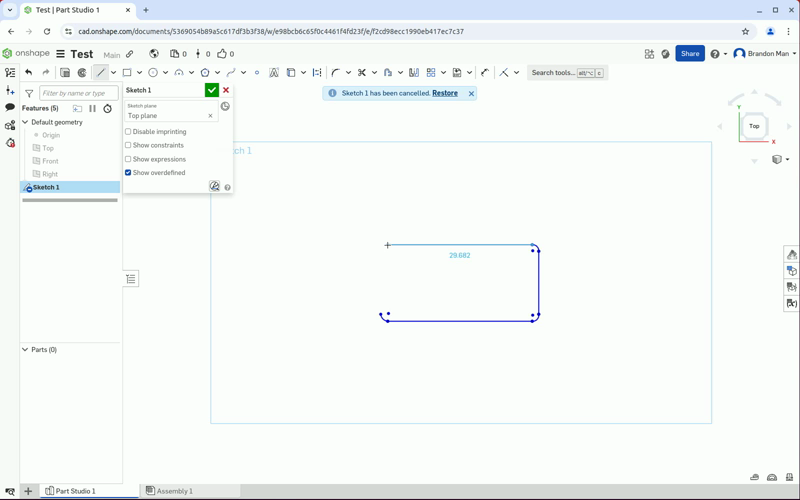
click(387, 244)
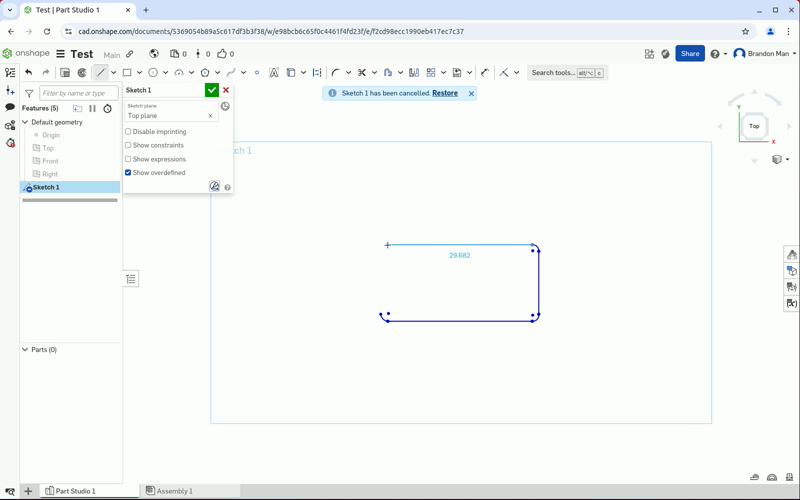
key_up(shift)
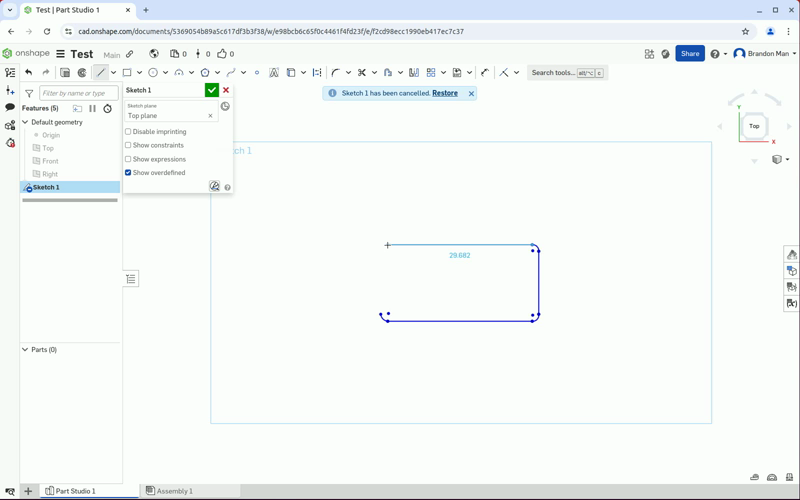
key(esc)
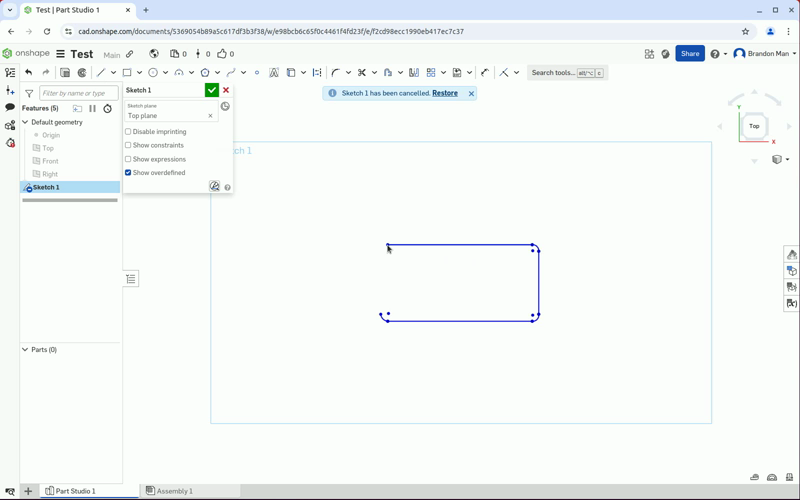
key(a)
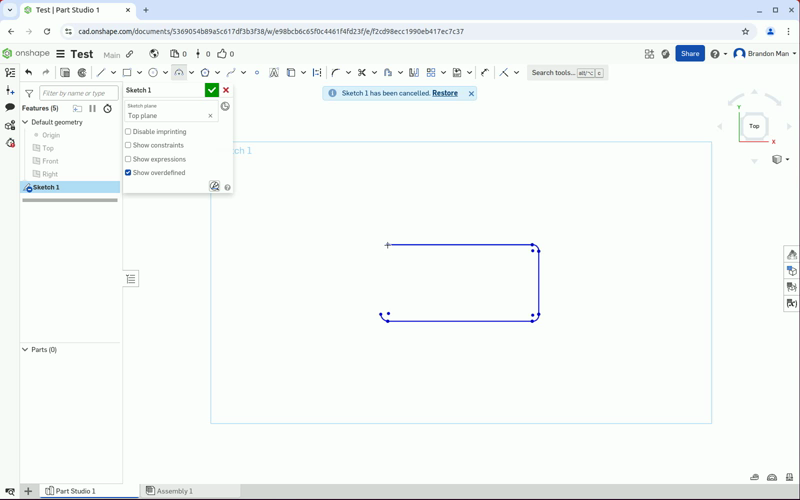
mouse_move(387, 244)
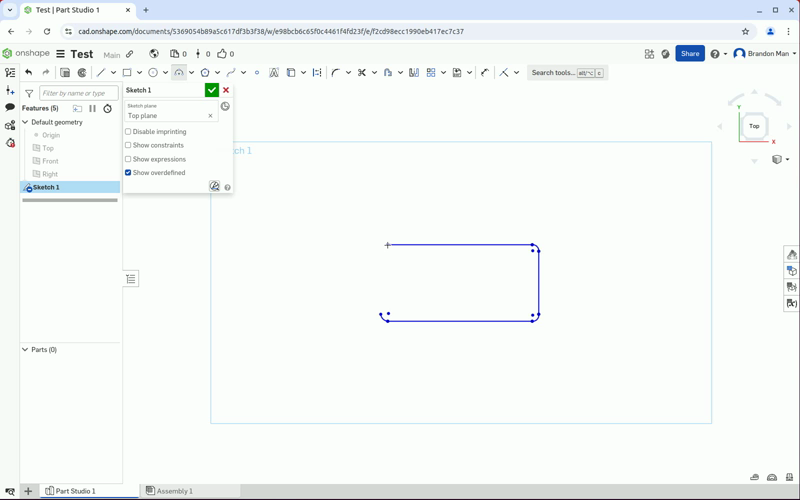
click(387, 244)
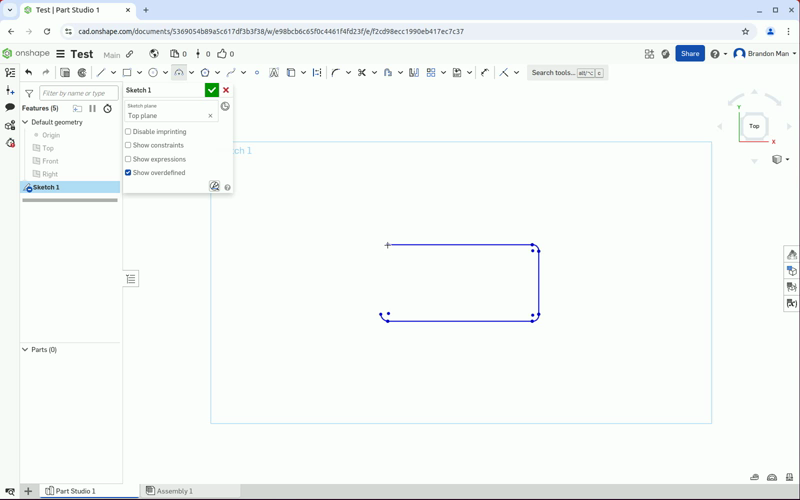
key_down(shift)
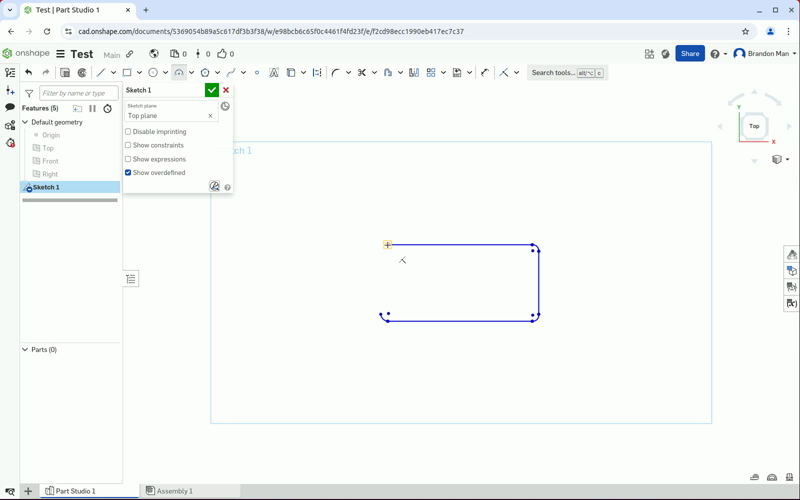
mouse_move(380, 251)
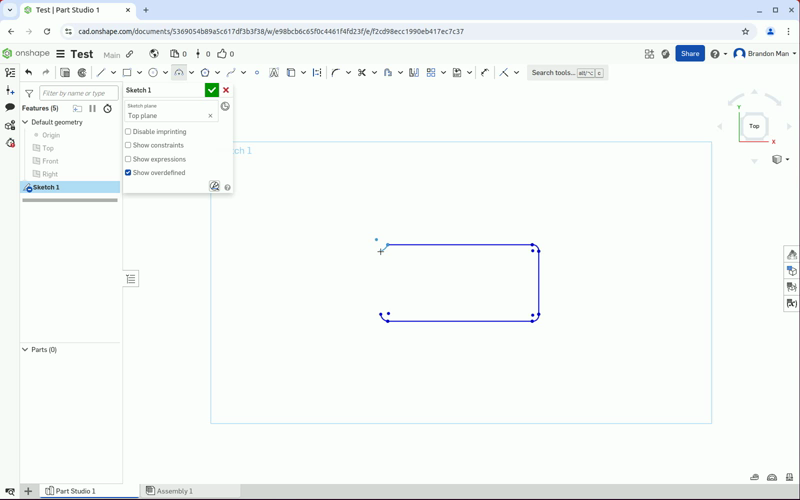
click(380, 251)
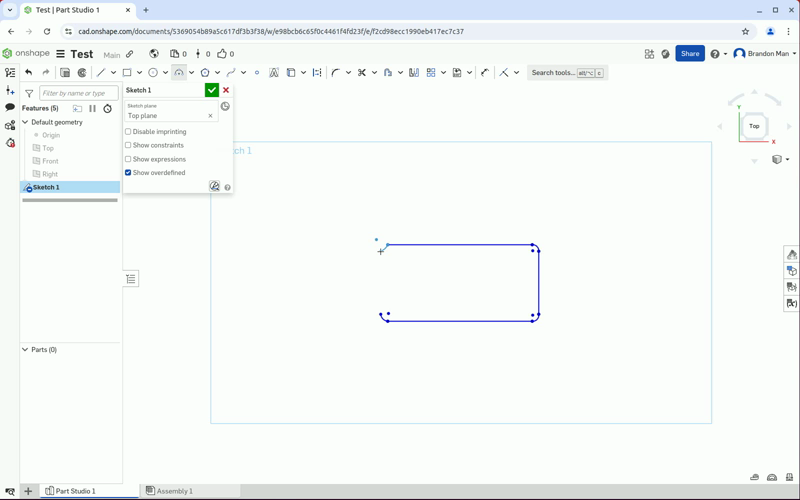
mouse_move(383, 246)
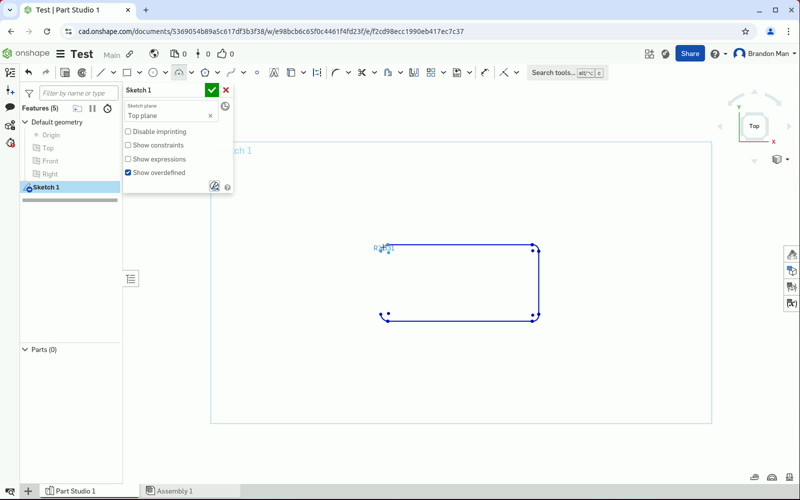
click(383, 246)
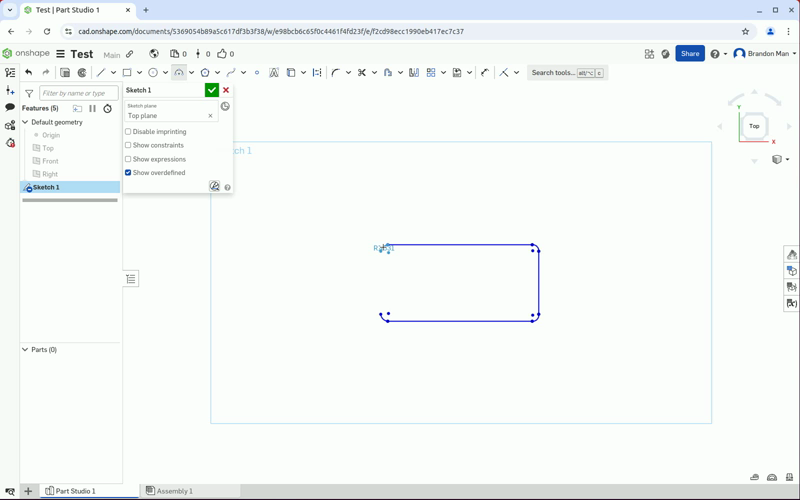
key_up(shift)
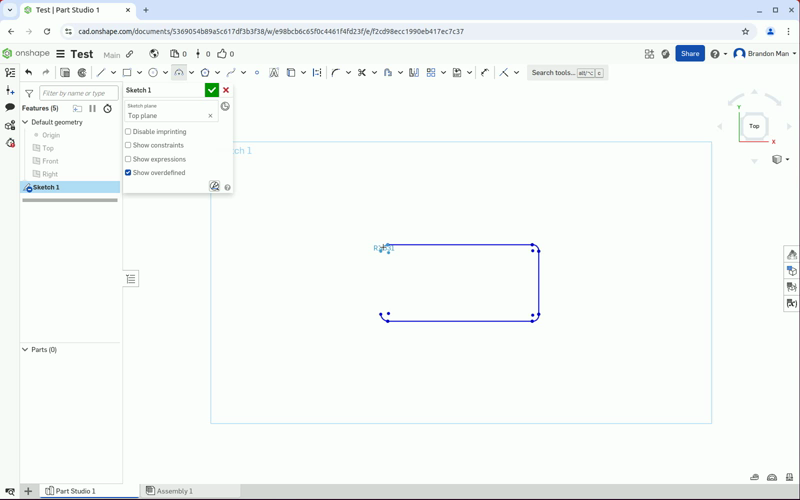
key(esc)
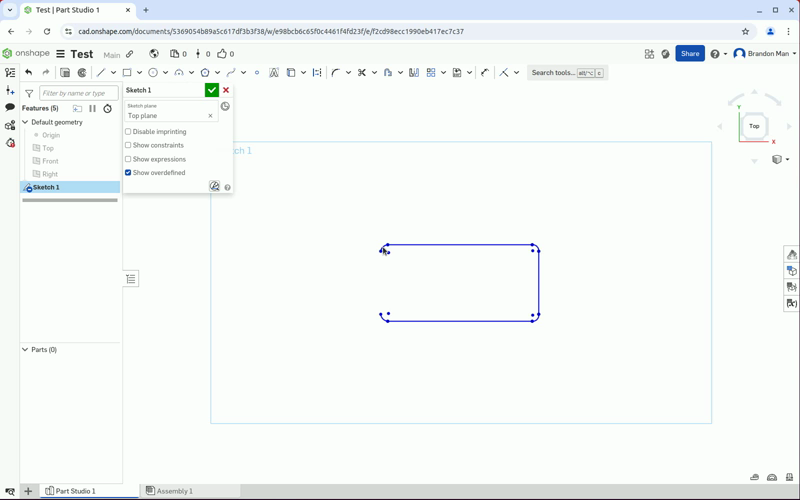
key(l)
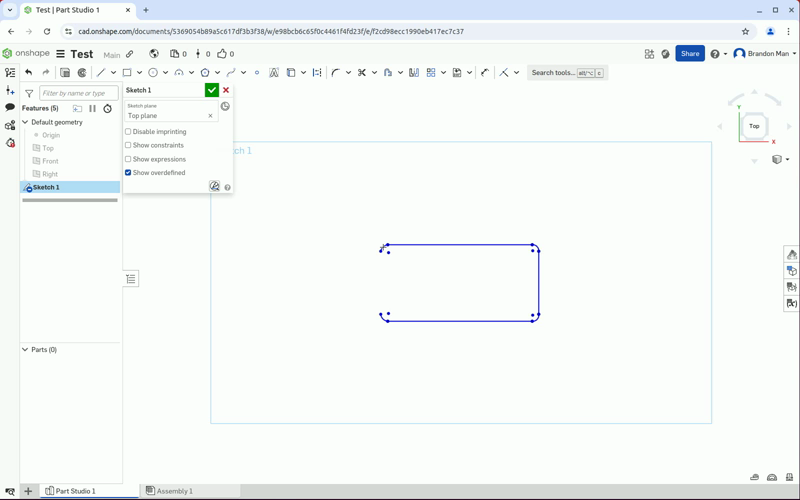
mouse_move(380, 251)
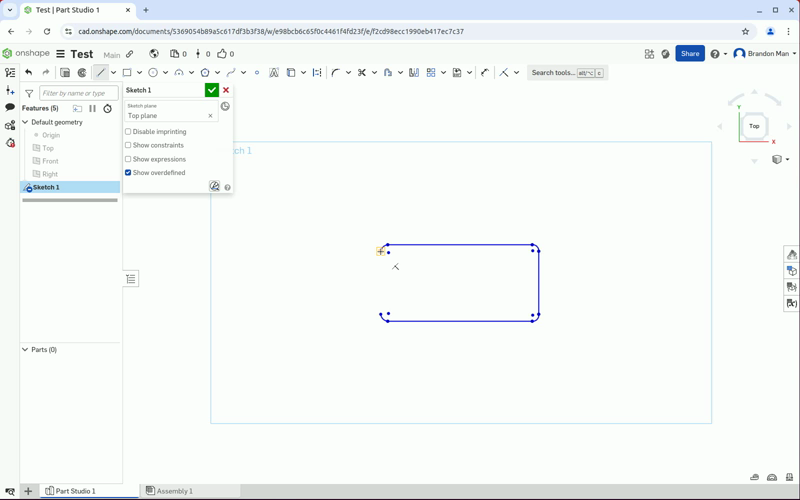
click(380, 251)
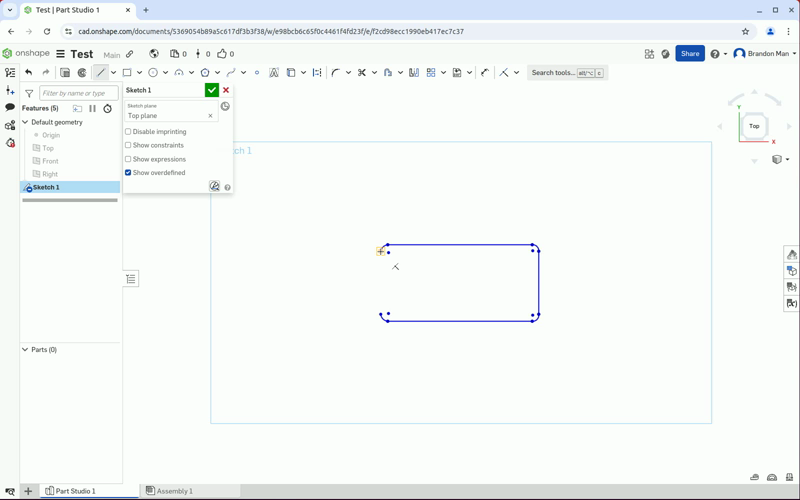
key_down(shift)
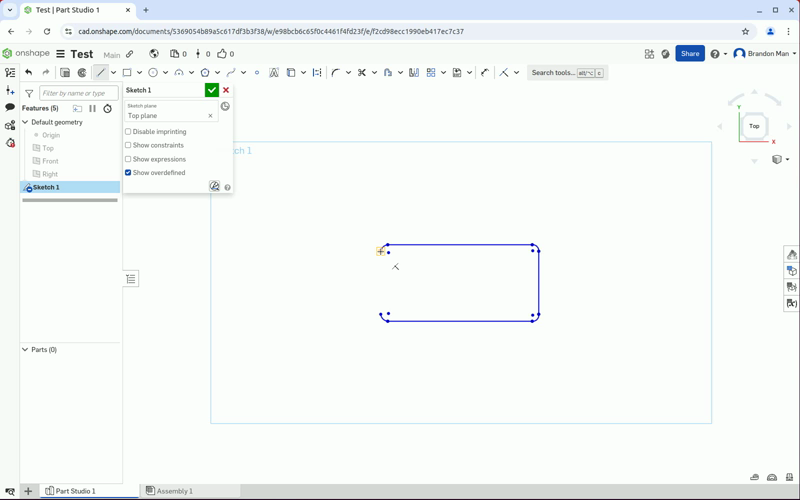
mouse_move(380, 314)
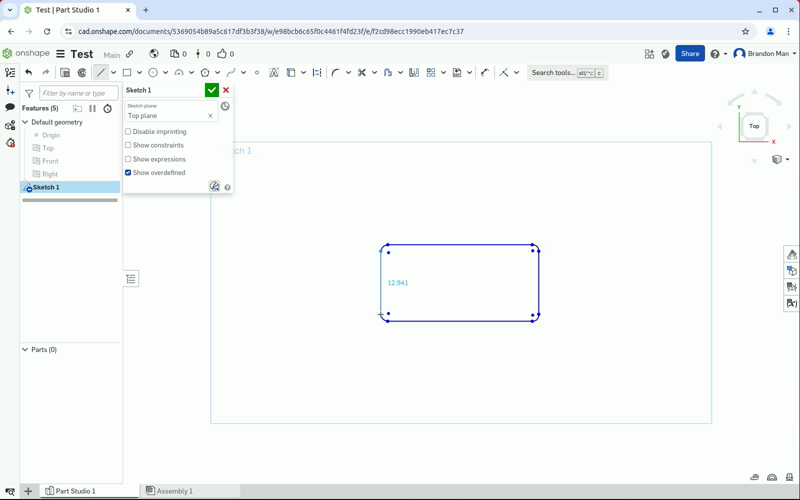
key_up(shift)
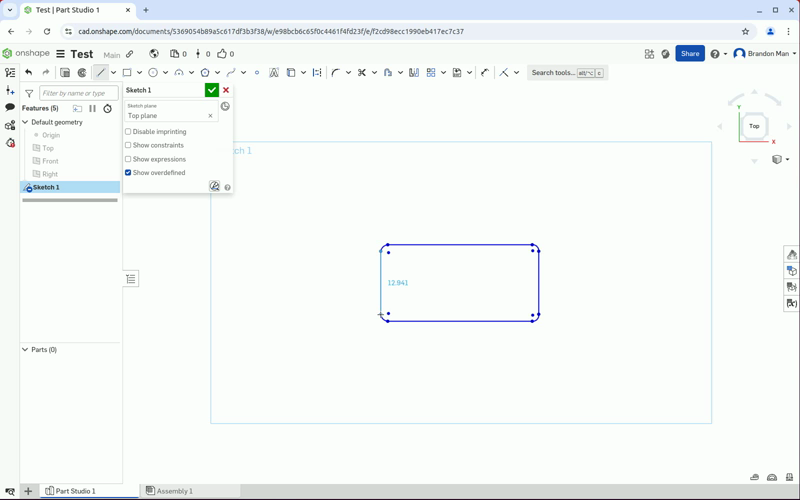
click(380, 314)
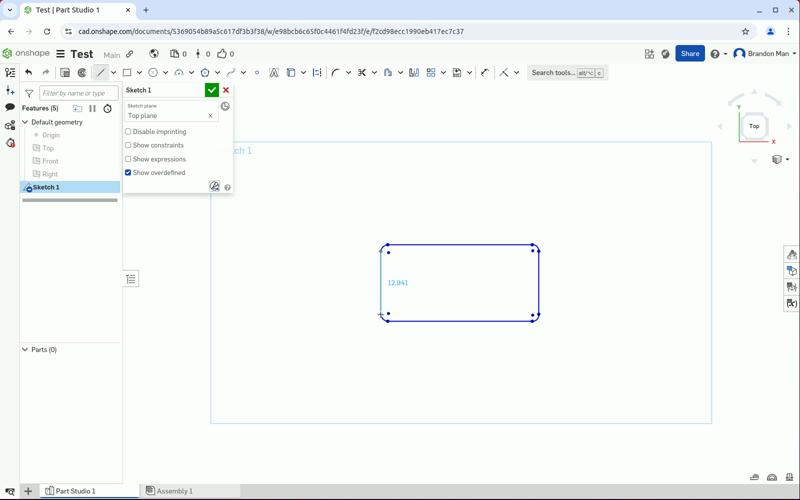
key(esc)
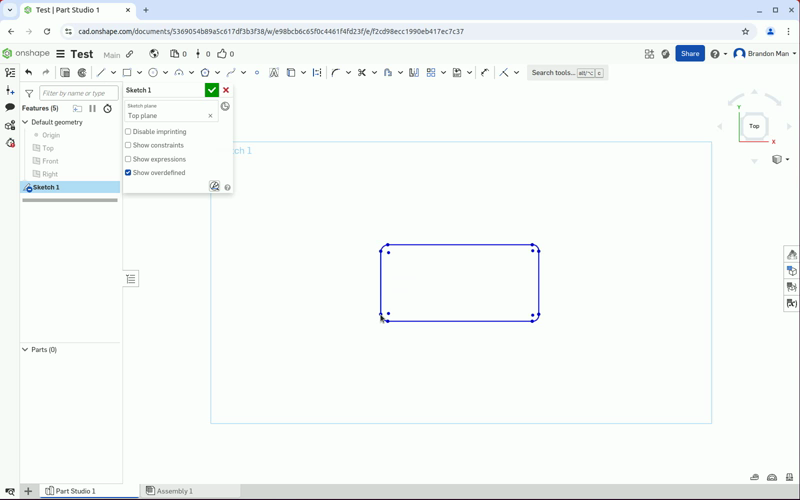
key(a)
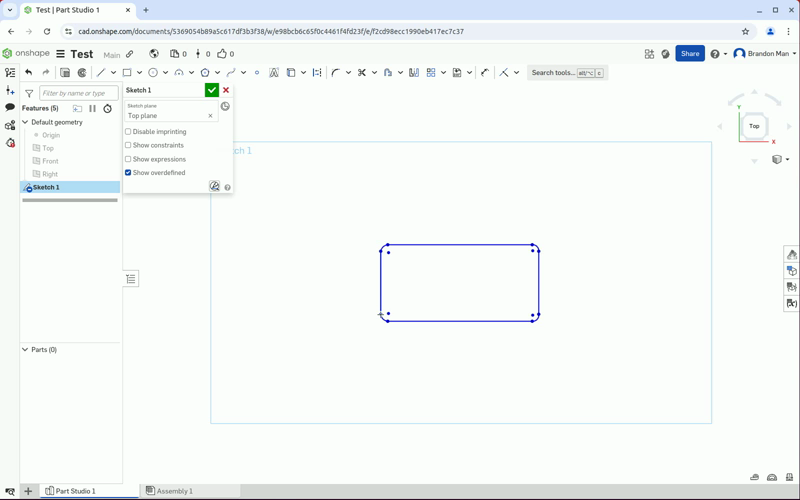
key_down(shift)
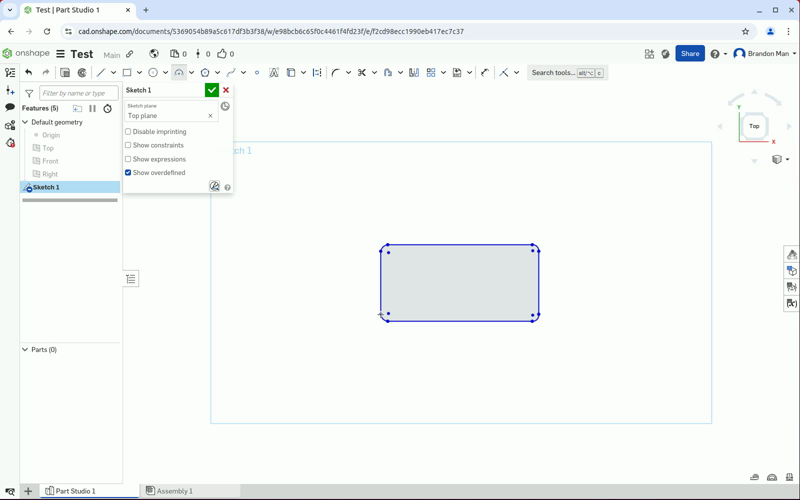
mouse_move(392, 301)
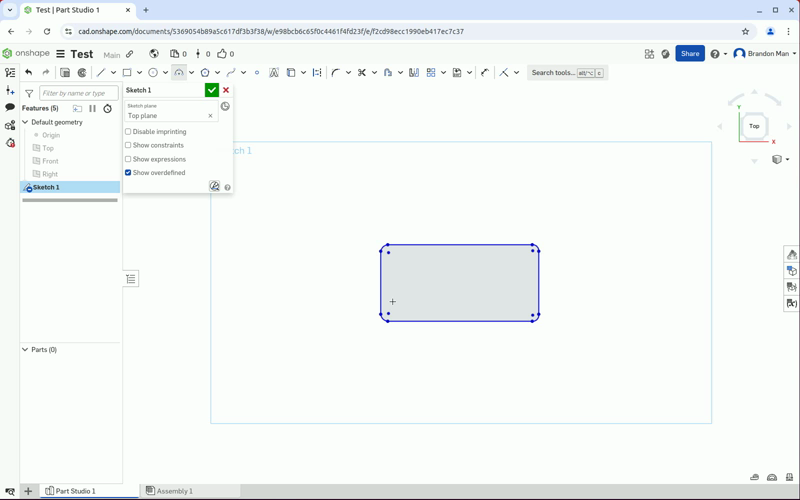
click(392, 301)
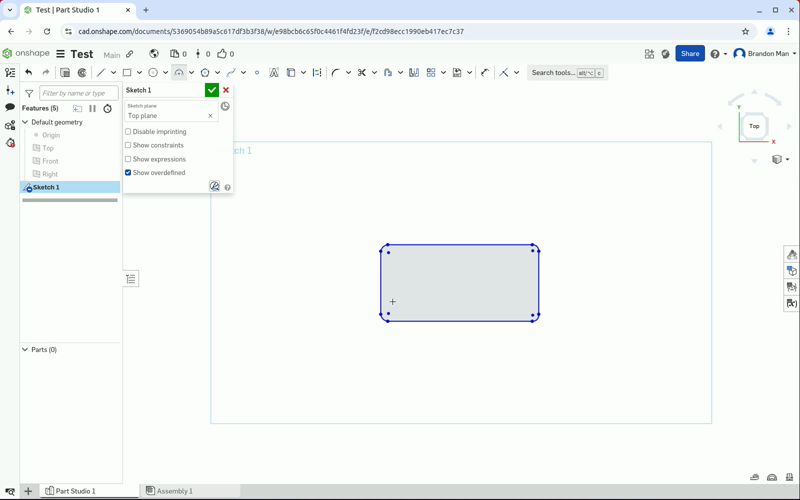
key_up(shift)
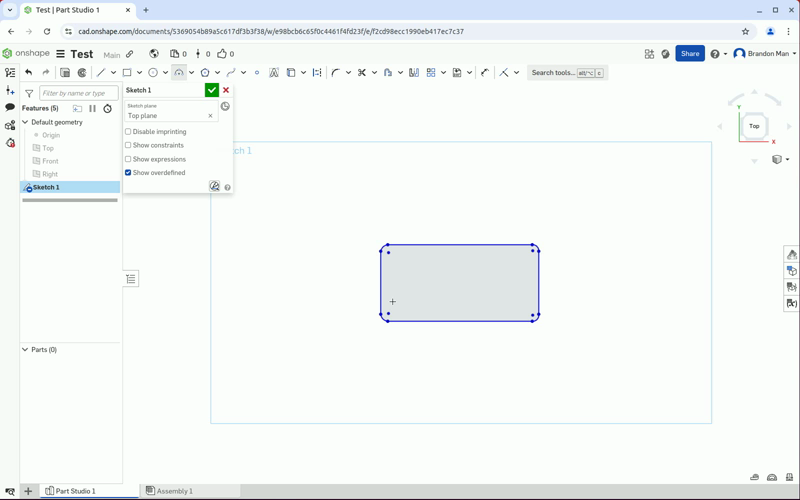
key_down(shift)
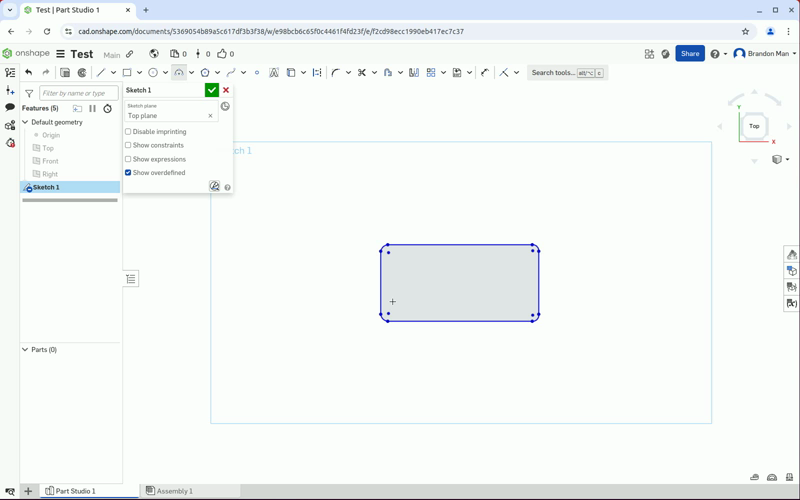
mouse_move(401, 307)
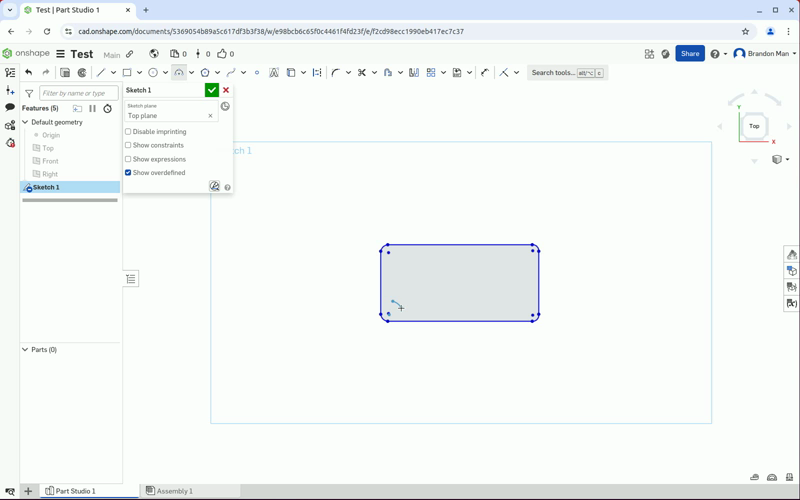
click(401, 307)
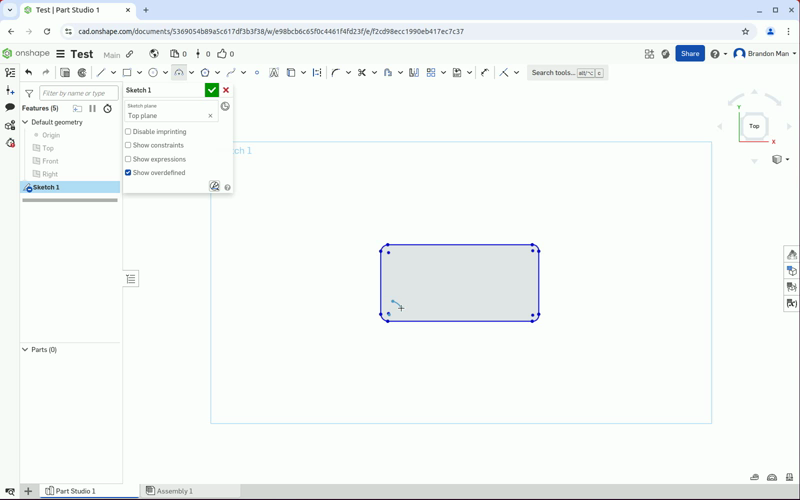
mouse_move(395, 306)
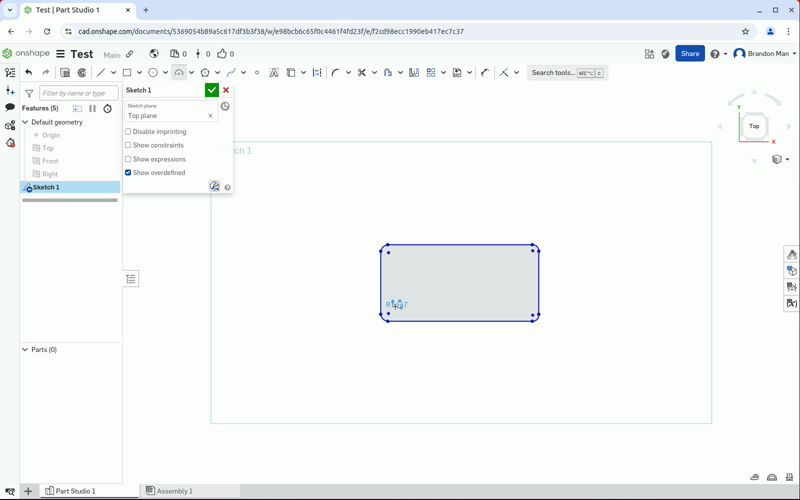
click(395, 306)
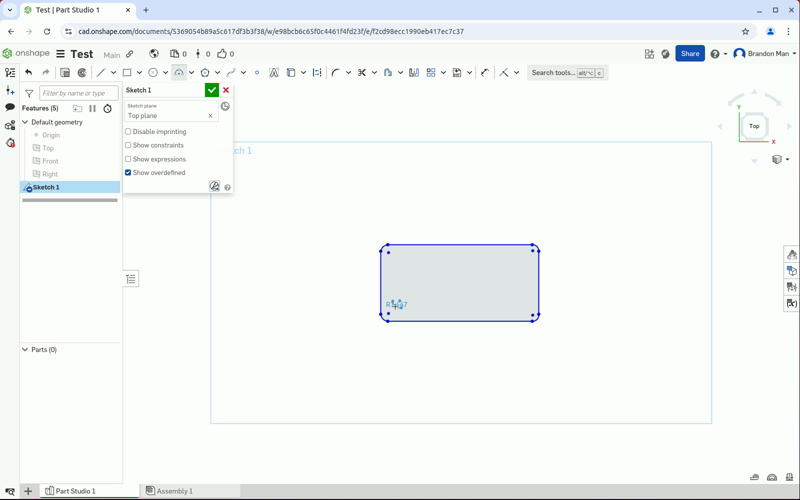
key_up(shift)
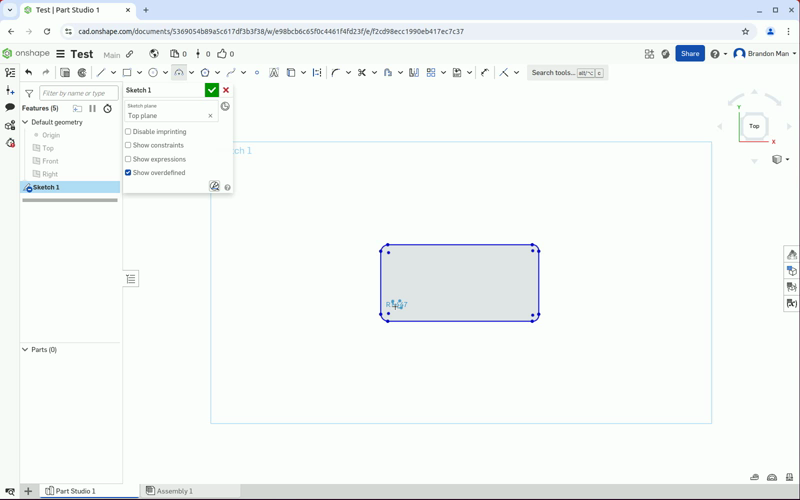
key(esc)
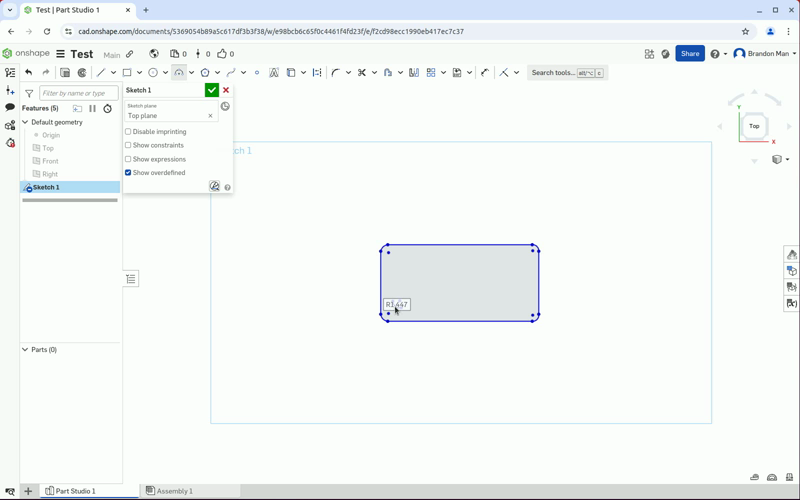
key(l)
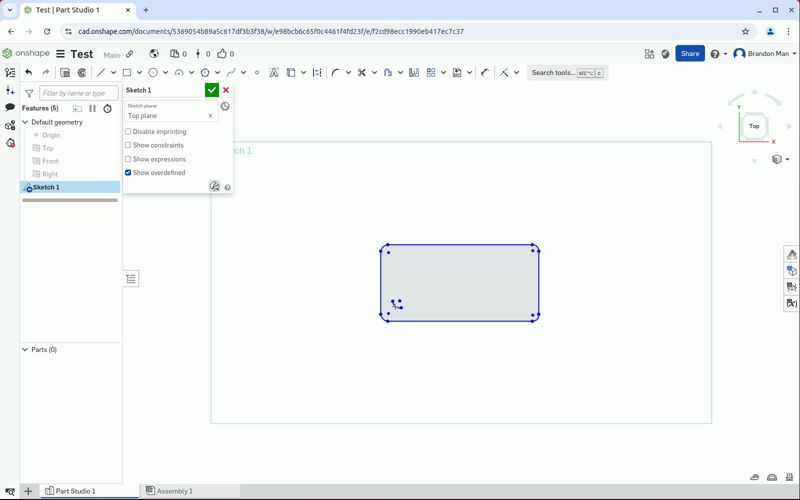
mouse_move(401, 307)
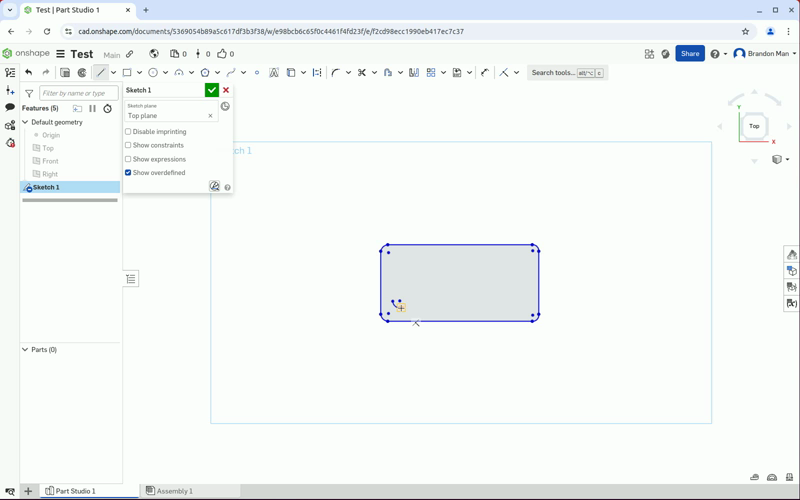
click(401, 307)
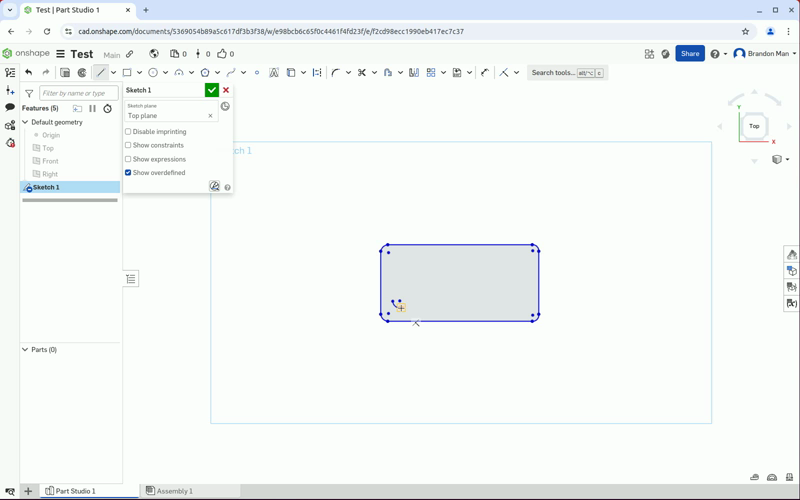
key_down(shift)
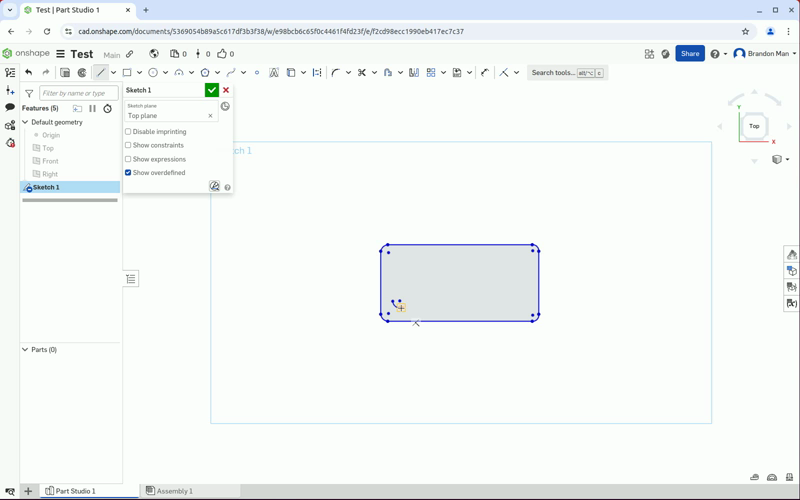
mouse_move(519, 307)
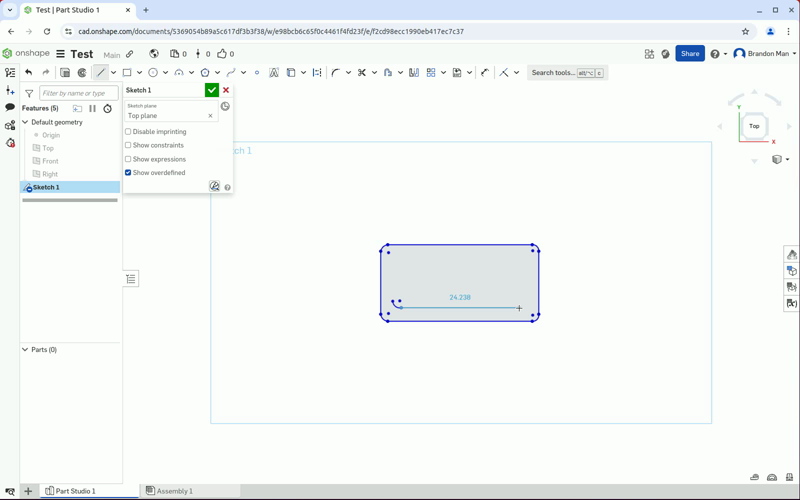
click(519, 307)
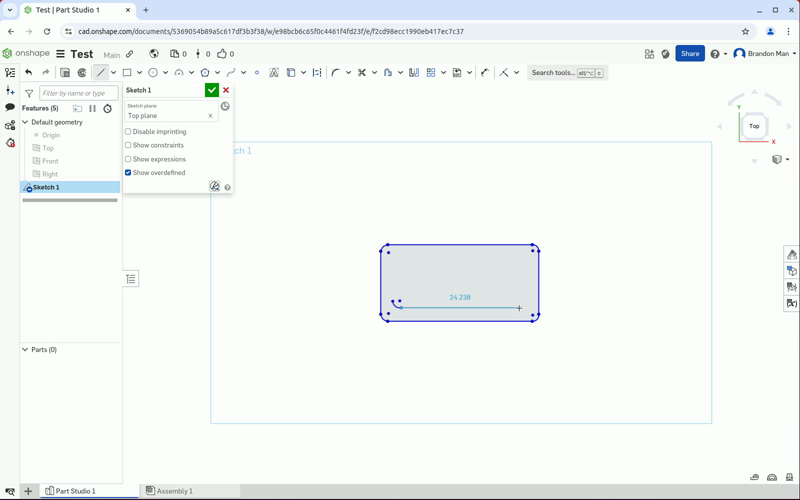
key_up(shift)
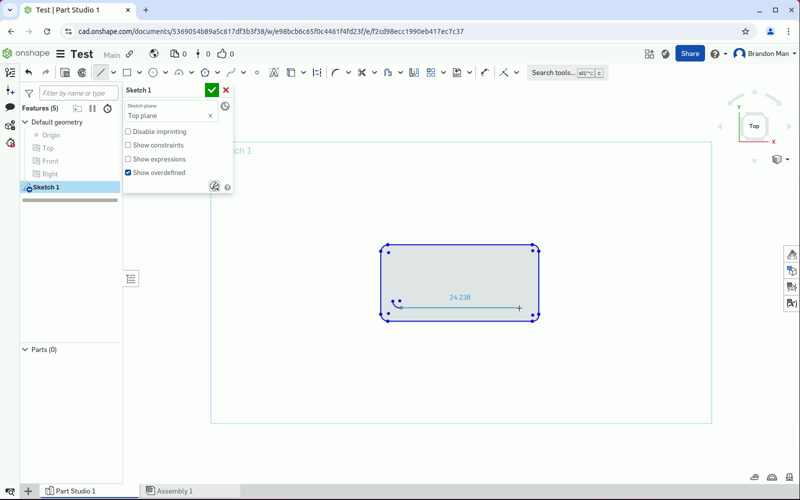
key(esc)
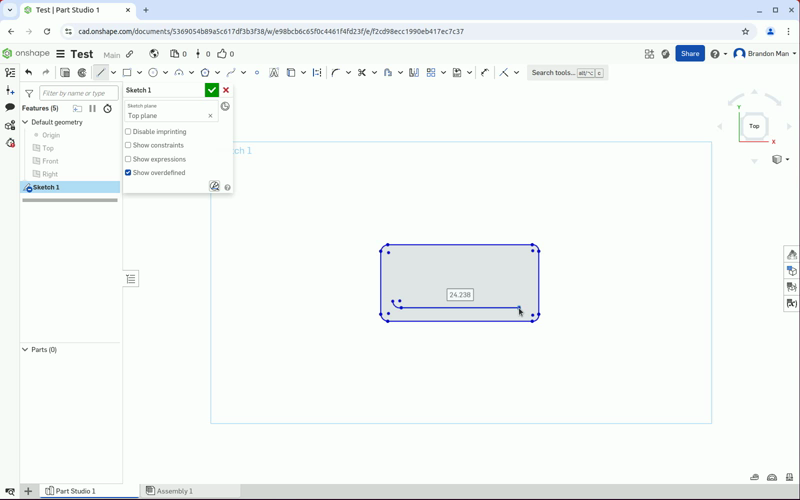
key(a)
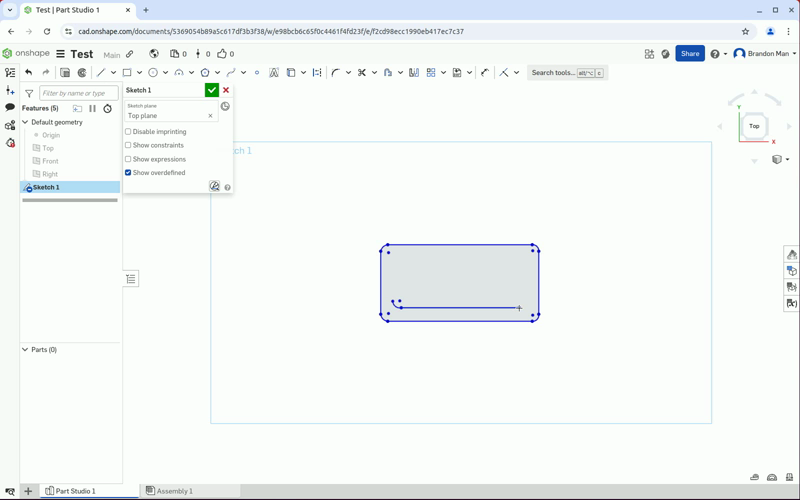
mouse_move(519, 307)
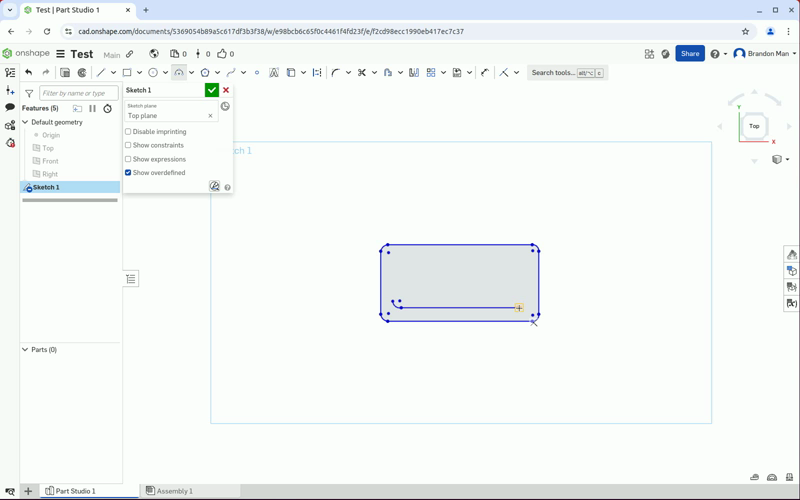
click(519, 307)
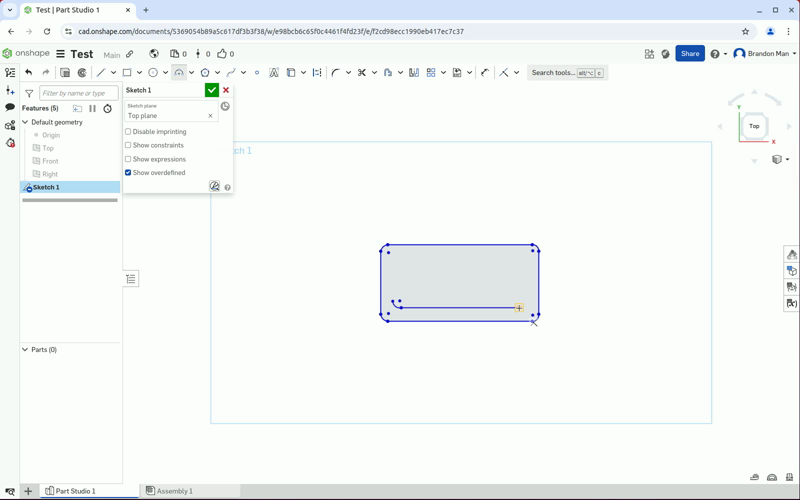
key_down(shift)
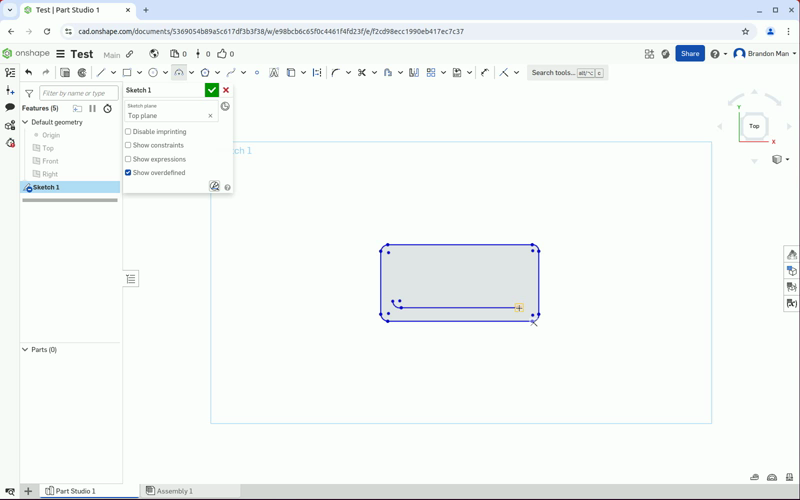
mouse_move(527, 301)
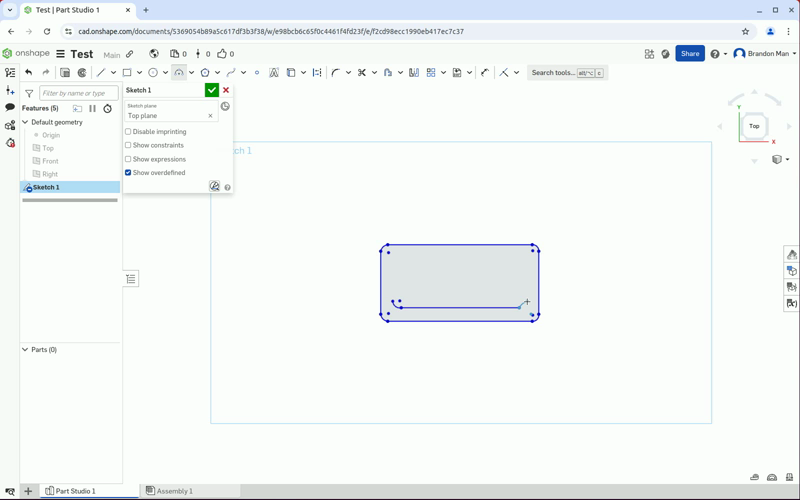
click(527, 301)
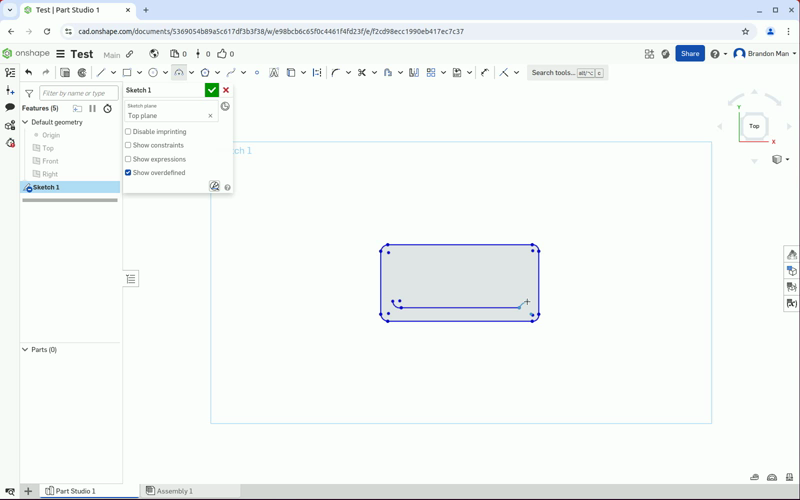
mouse_move(524, 306)
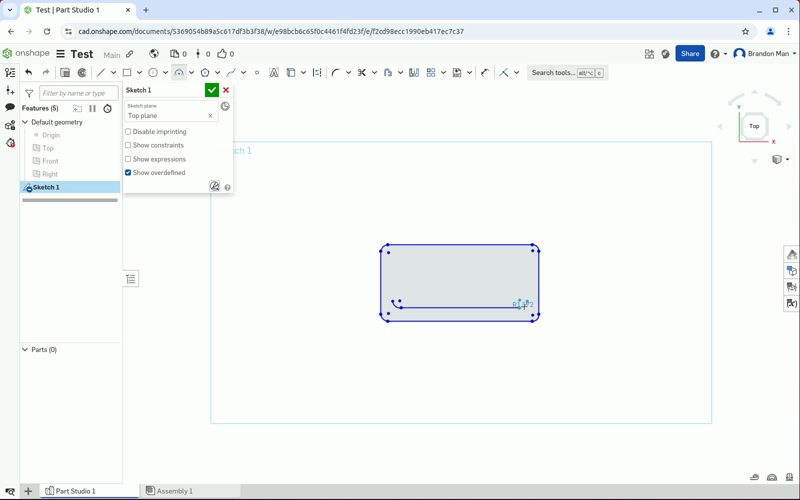
click(524, 306)
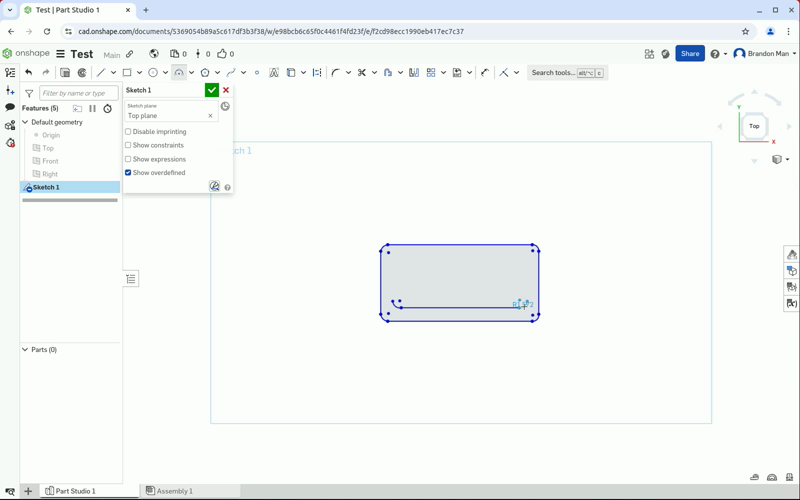
key_up(shift)
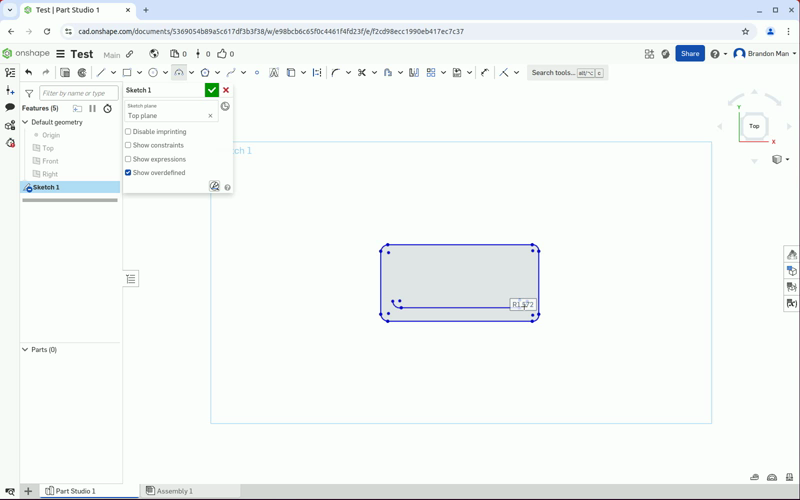
key(esc)
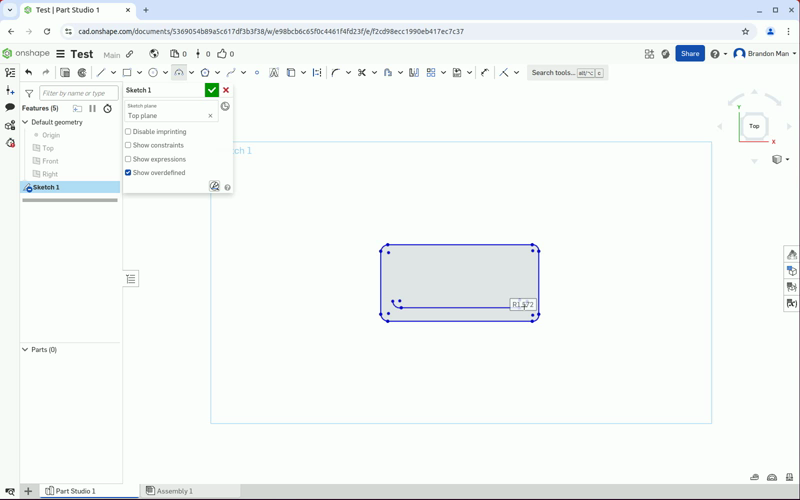
key(l)
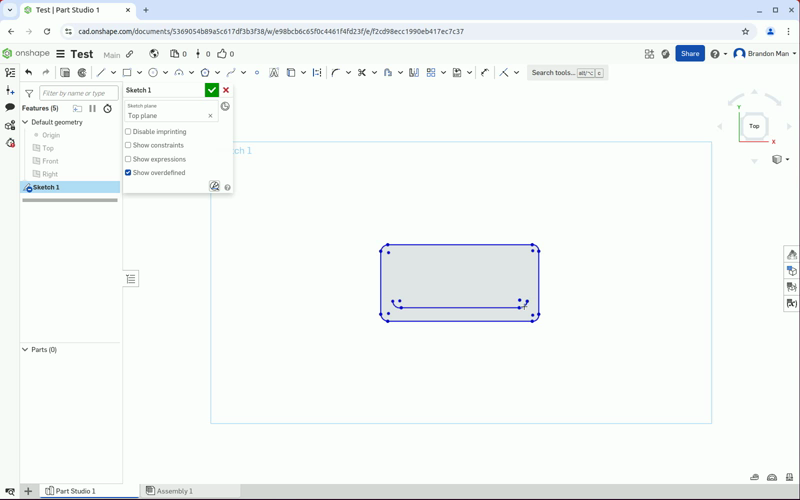
mouse_move(527, 301)
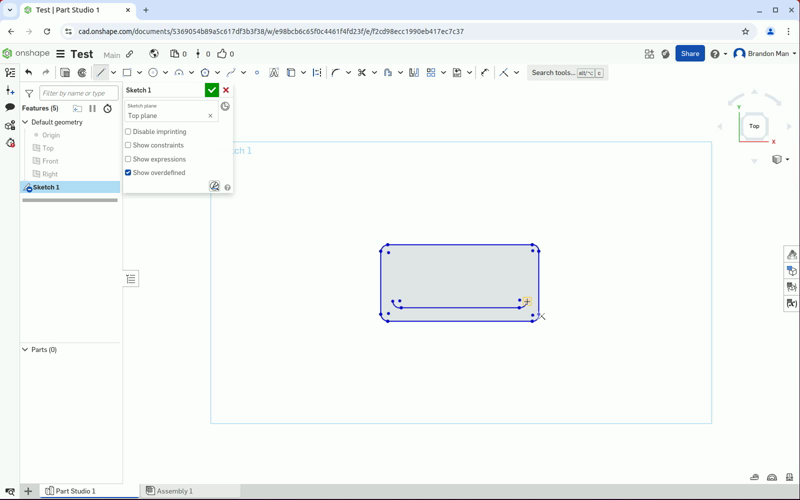
click(527, 301)
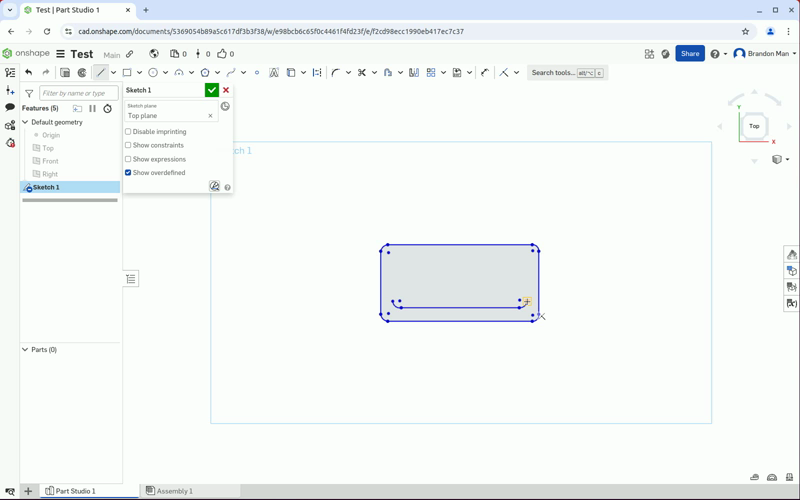
key_down(shift)
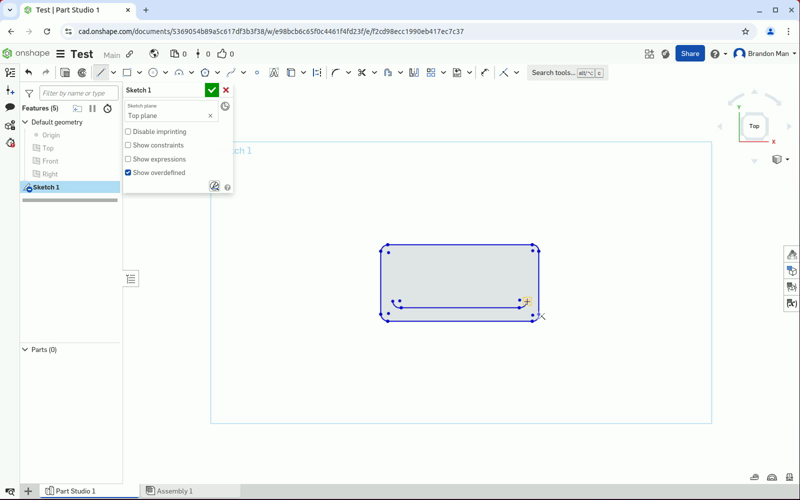
mouse_move(557, 301)
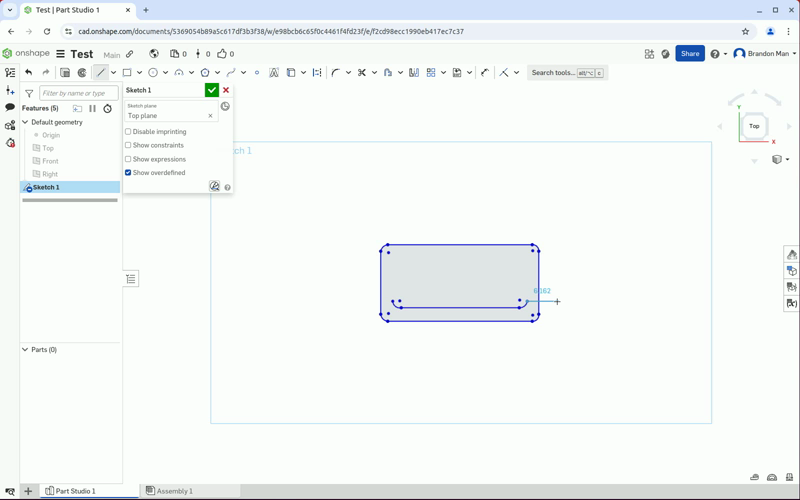
mouse_move(527, 264)
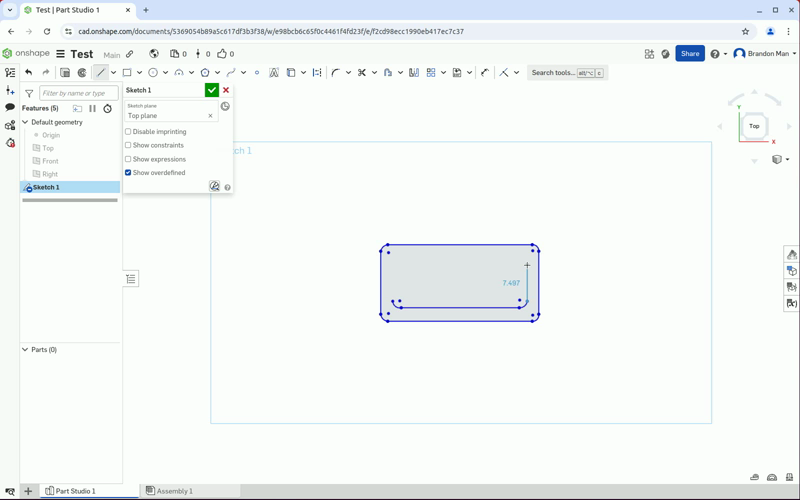
click(527, 264)
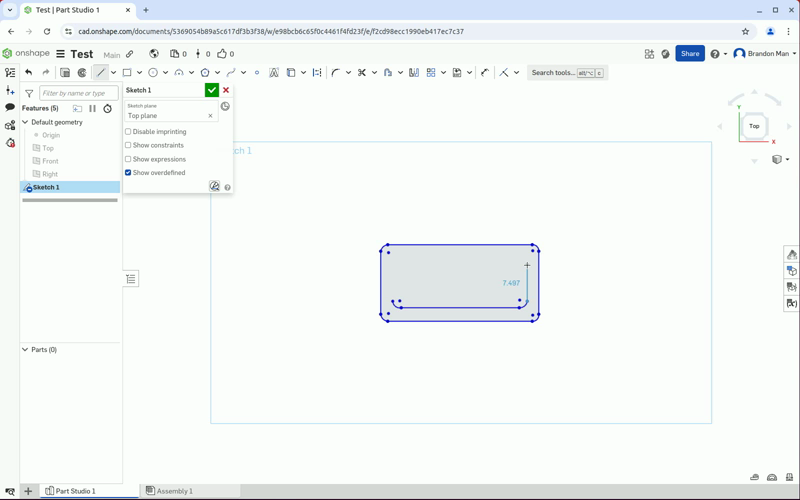
key_up(shift)
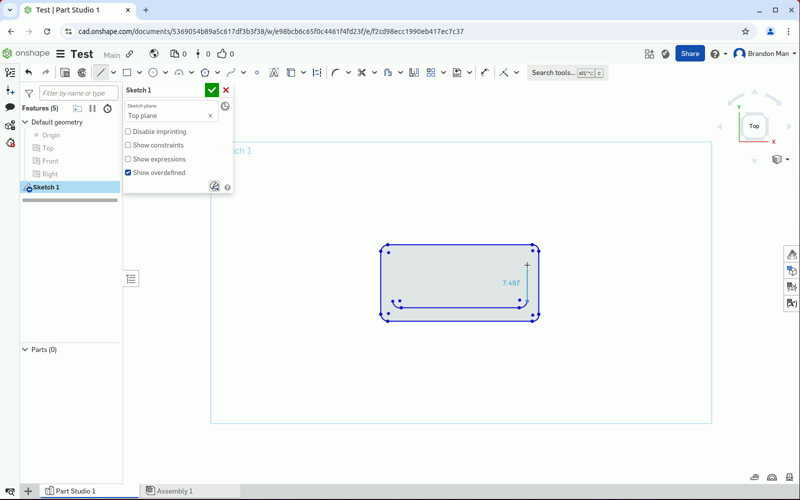
key(esc)
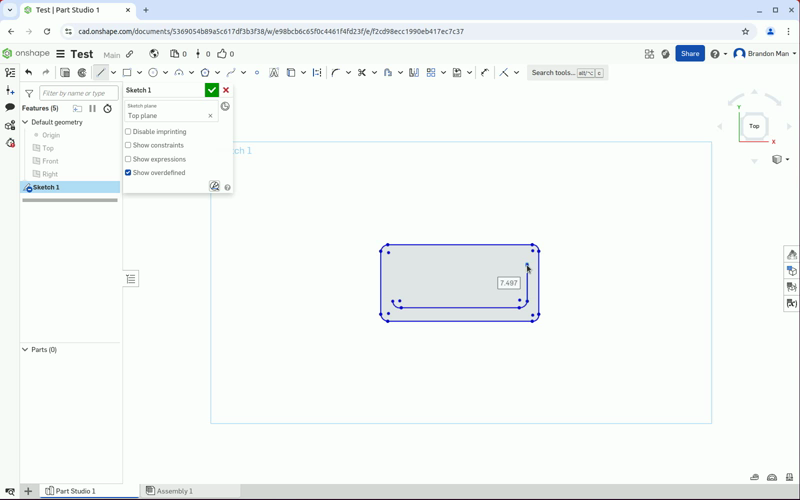
key(a)
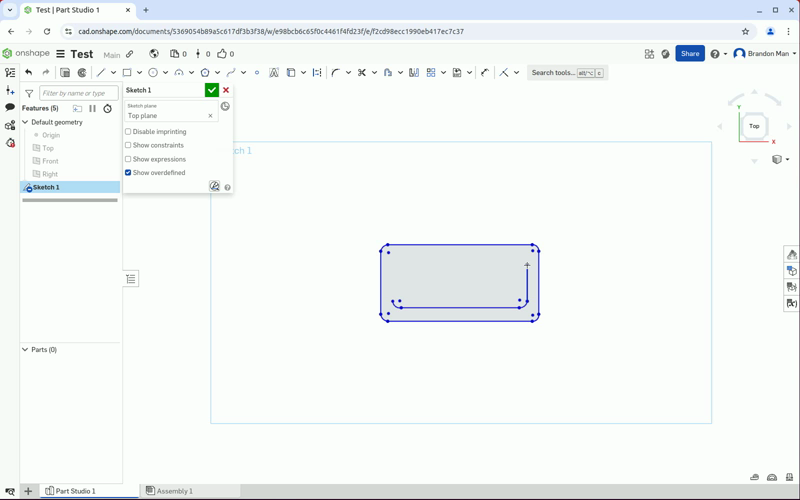
mouse_move(527, 264)
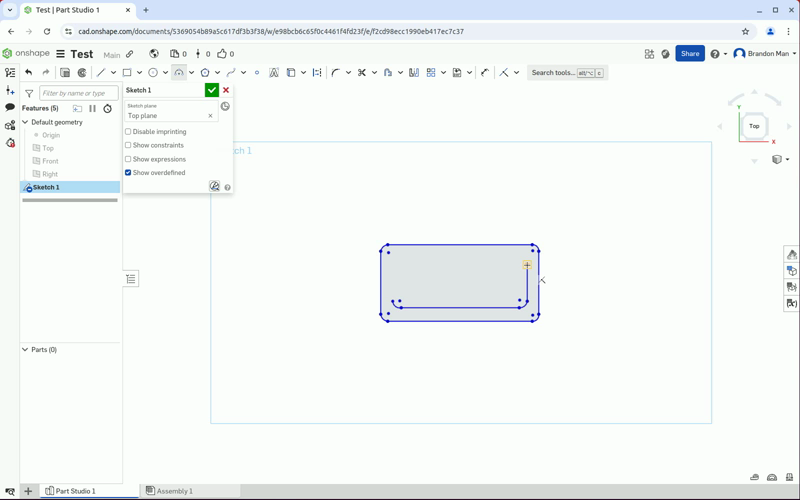
click(527, 264)
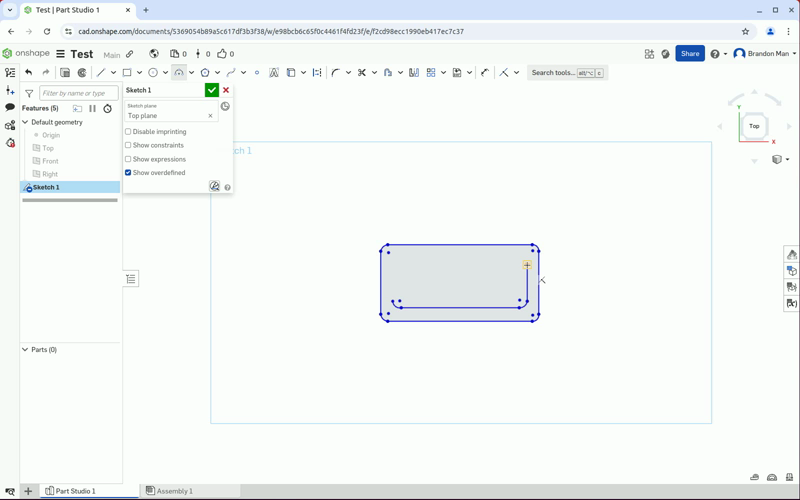
key_down(shift)
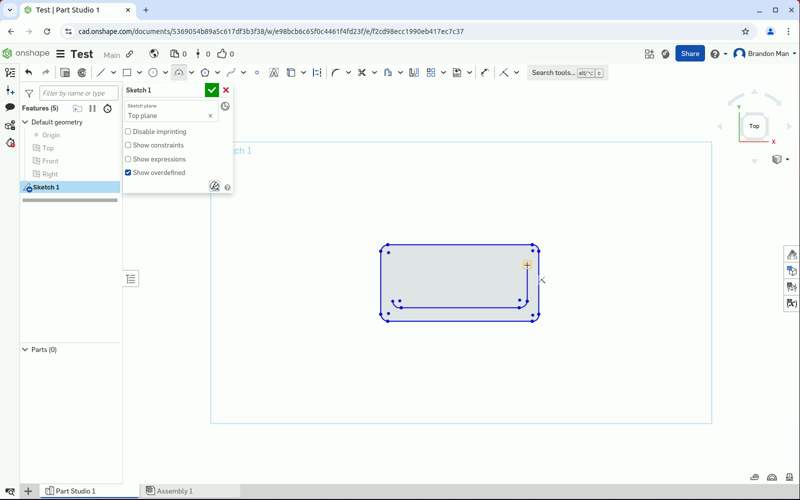
mouse_move(519, 258)
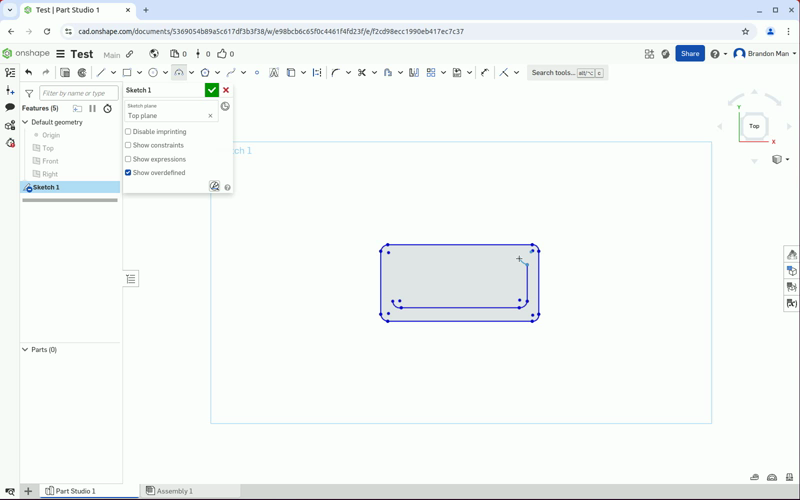
click(519, 258)
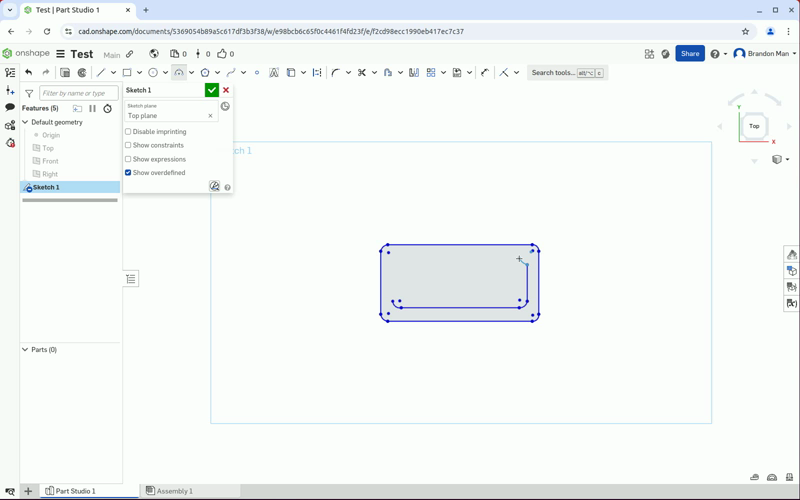
mouse_move(524, 259)
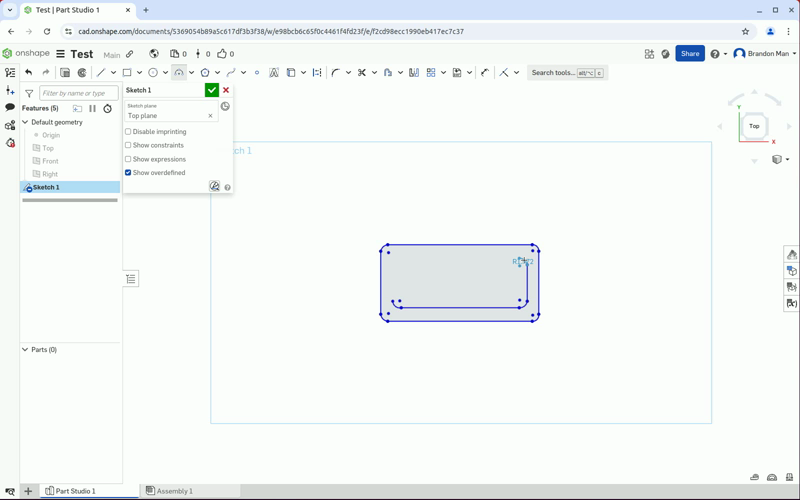
click(524, 259)
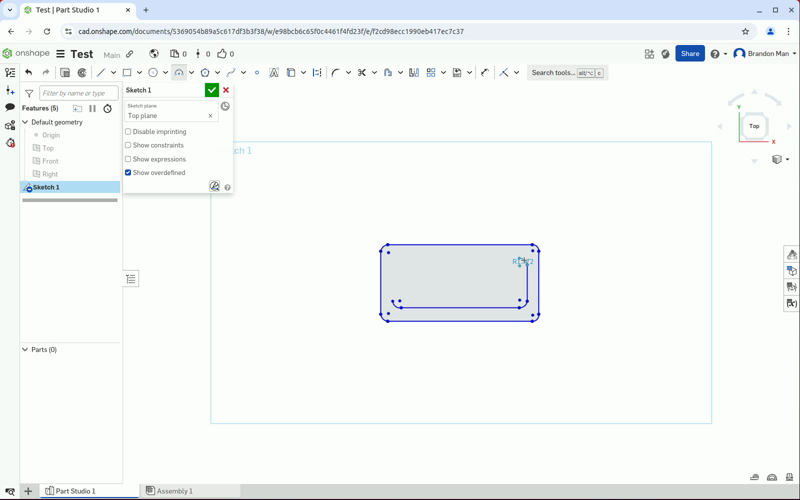
key_up(shift)
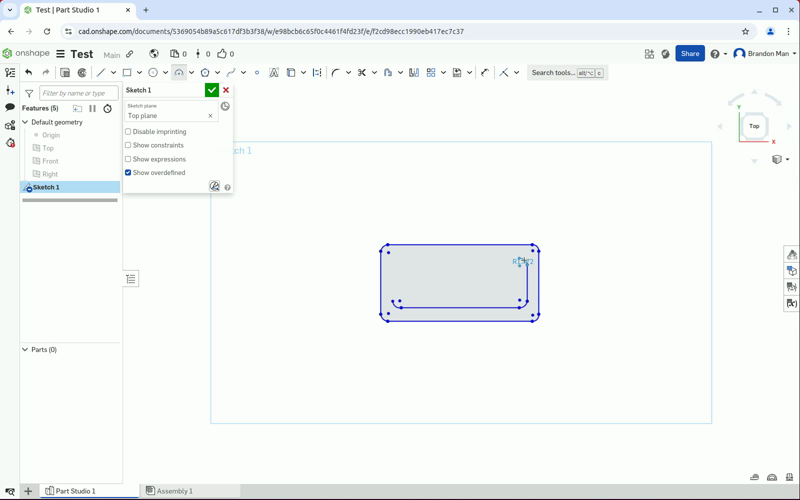
key(esc)
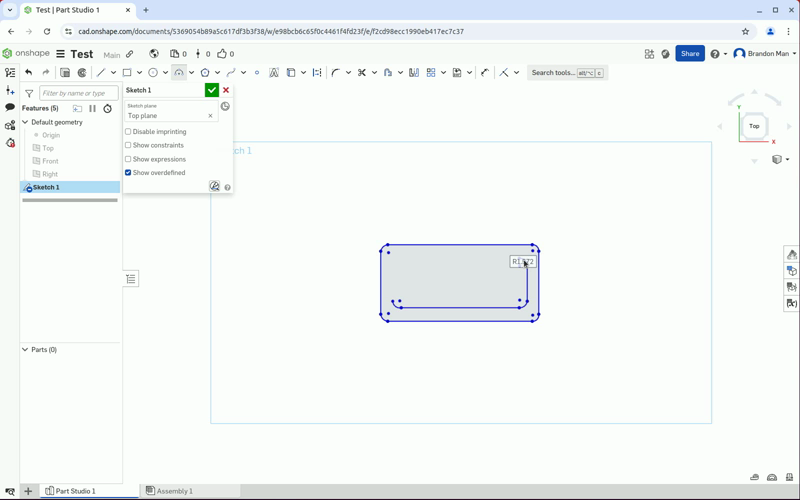
key(l)
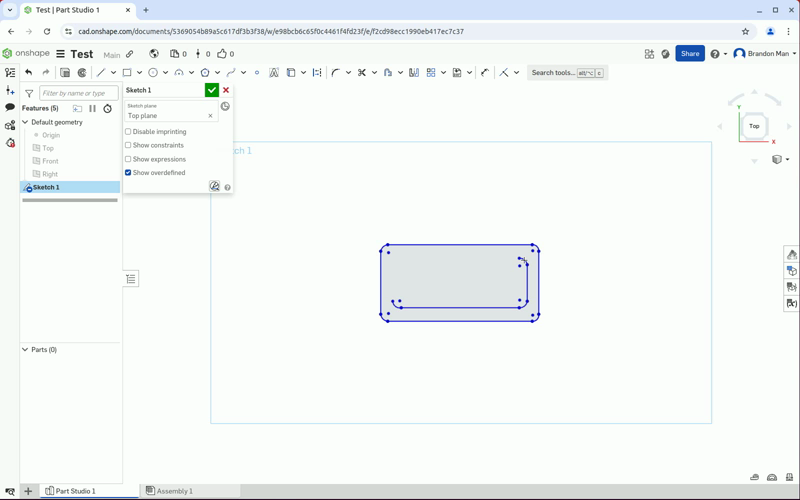
mouse_move(519, 258)
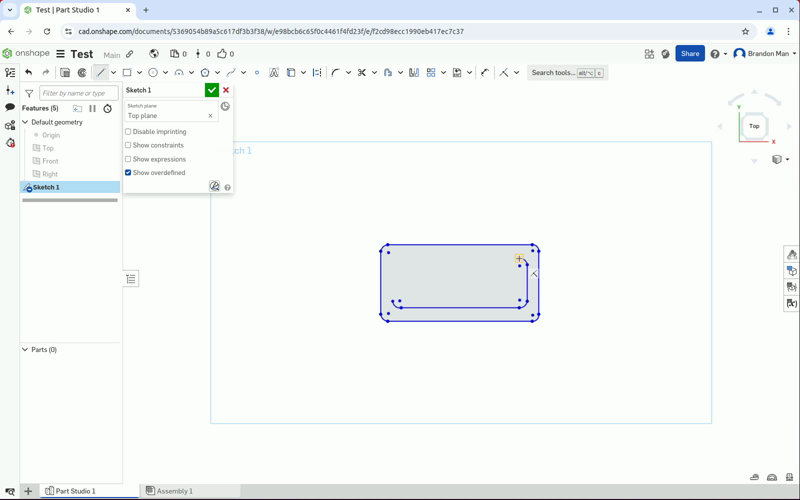
click(519, 258)
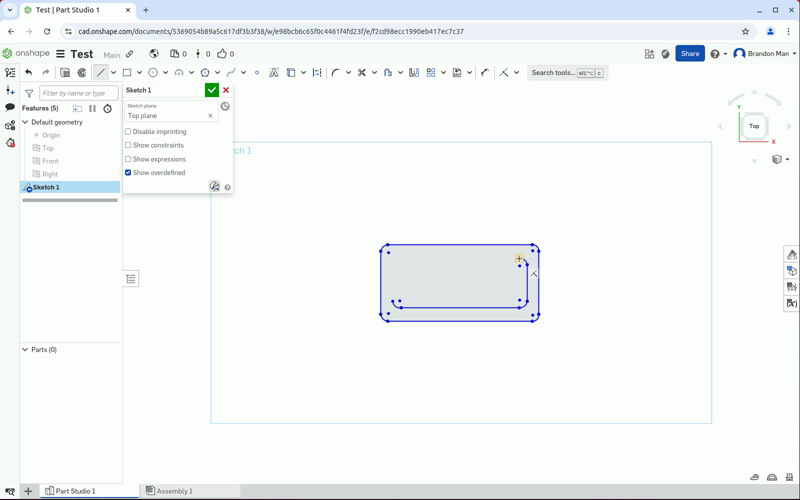
key_down(shift)
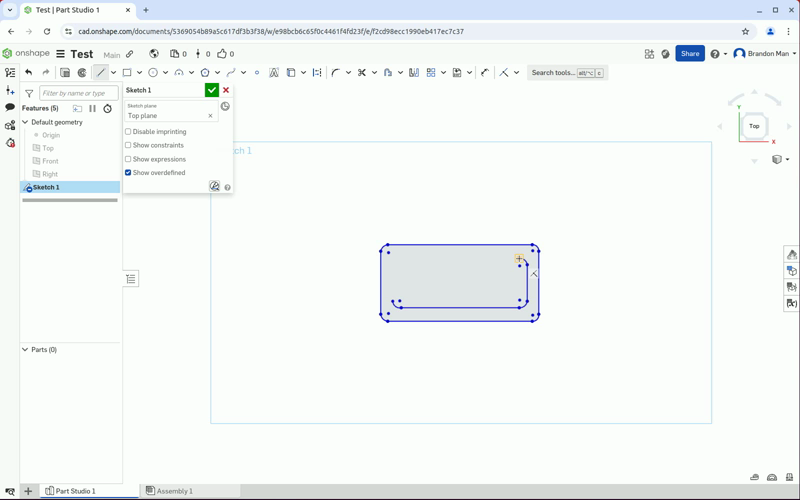
mouse_move(401, 258)
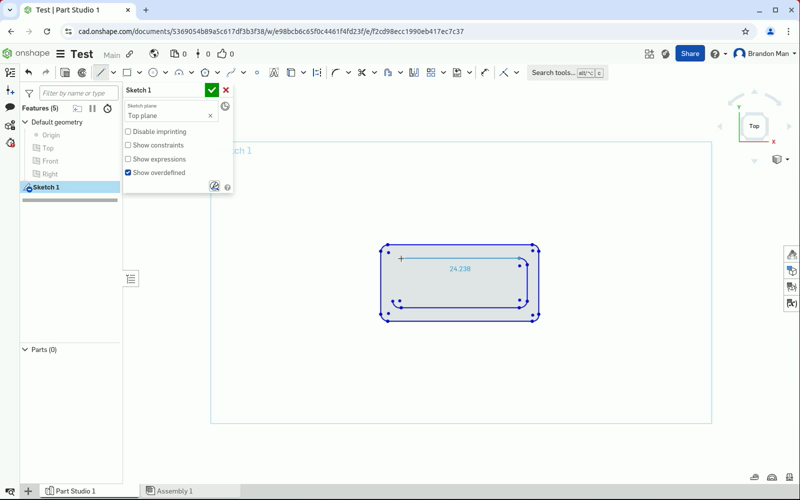
click(401, 258)
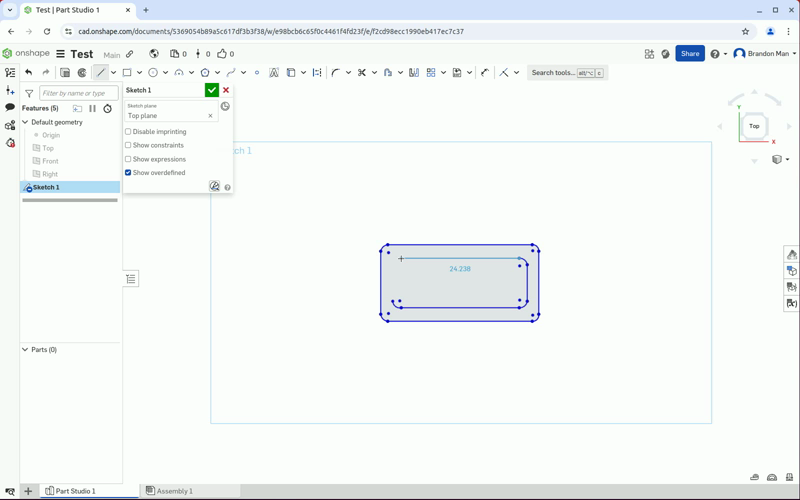
key_up(shift)
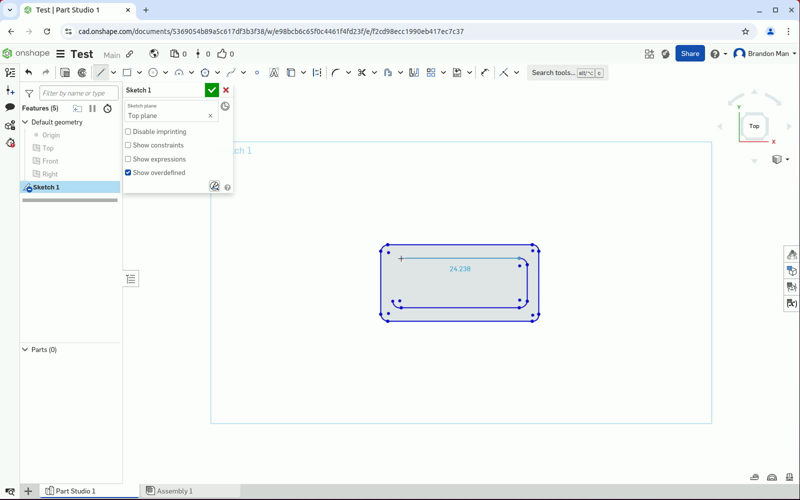
key(esc)
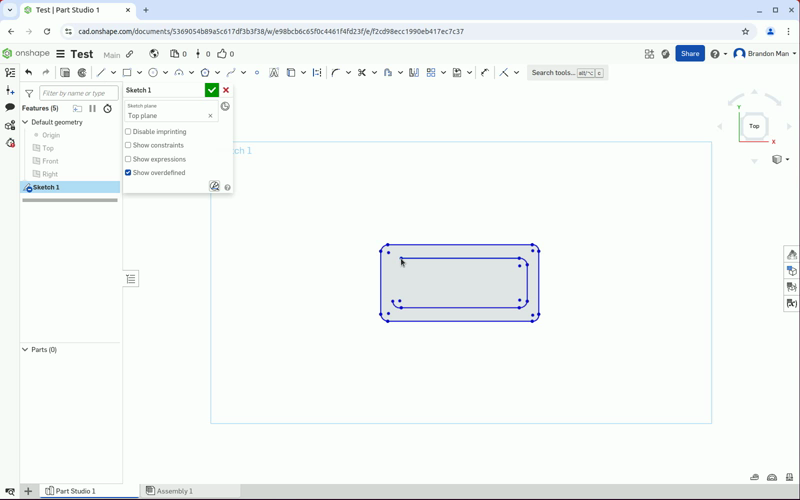
key(a)
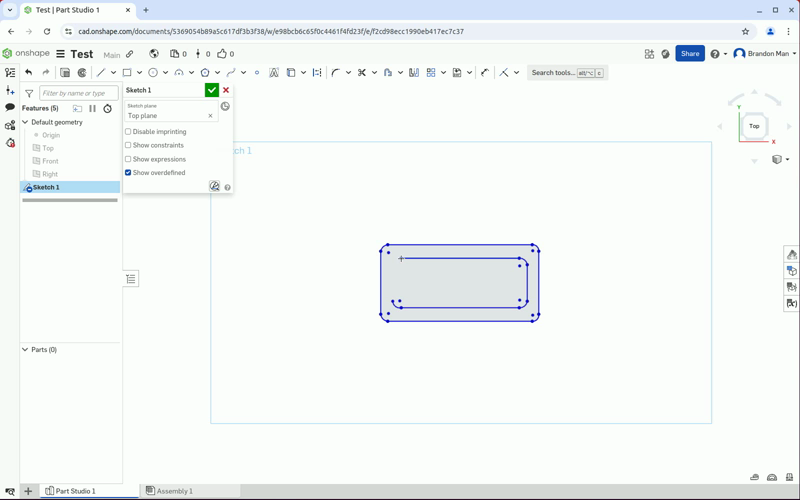
mouse_move(401, 258)
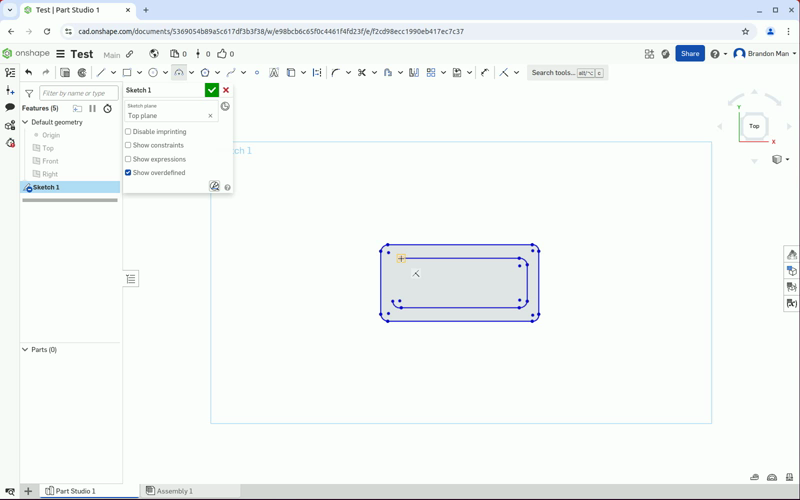
click(401, 258)
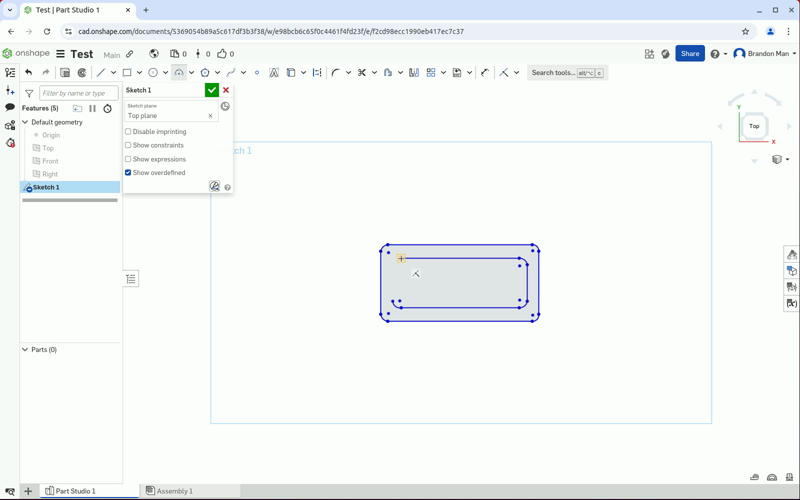
key_down(shift)
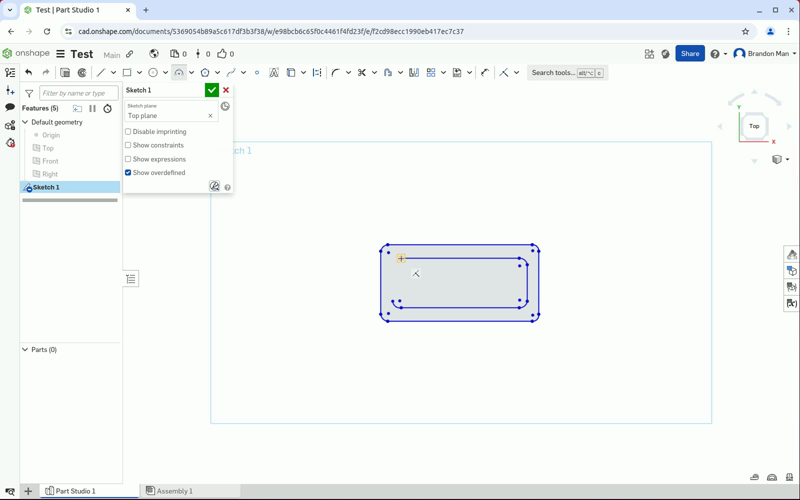
mouse_move(392, 264)
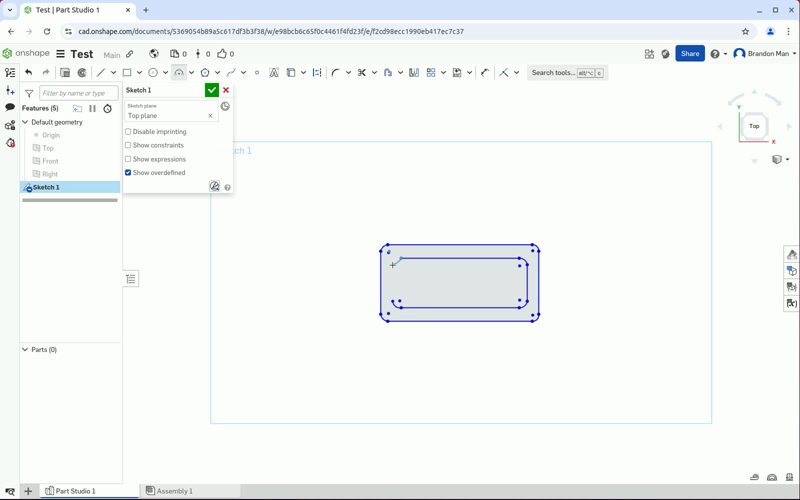
click(392, 264)
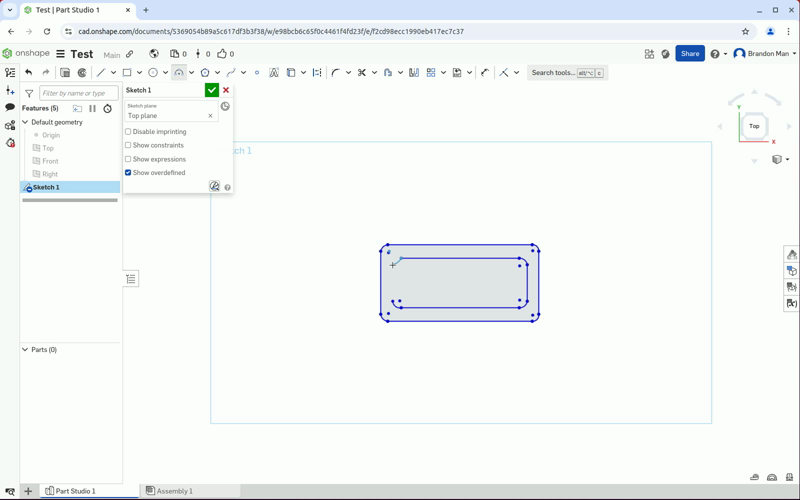
mouse_move(395, 259)
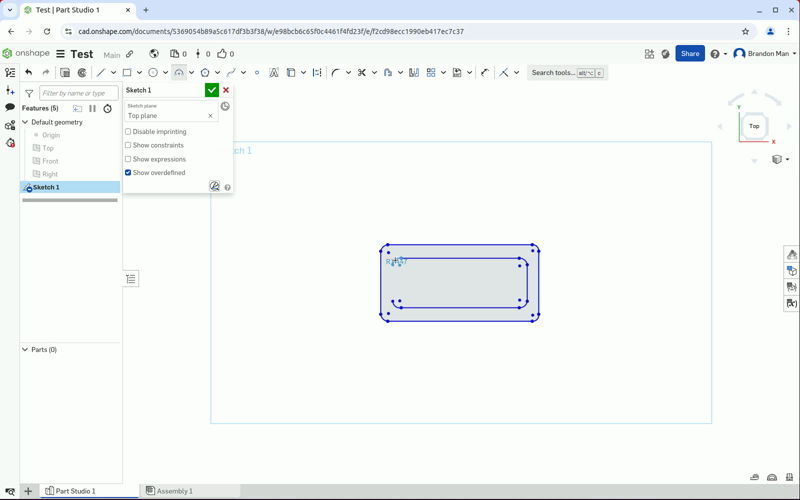
click(395, 259)
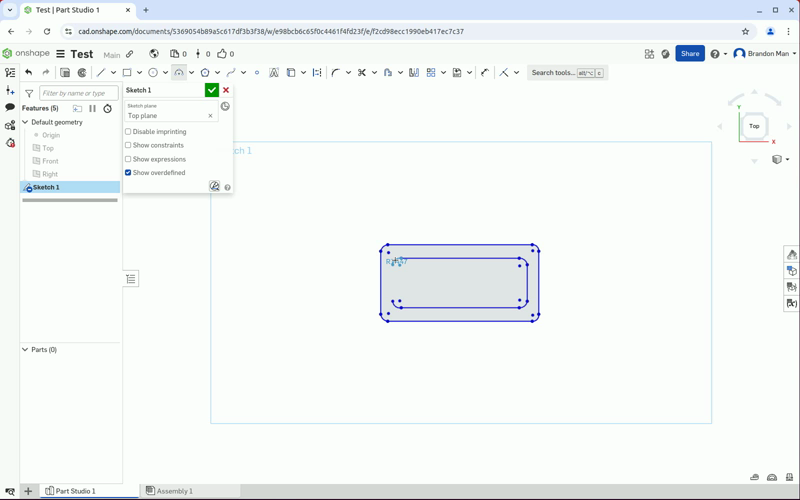
key_up(shift)
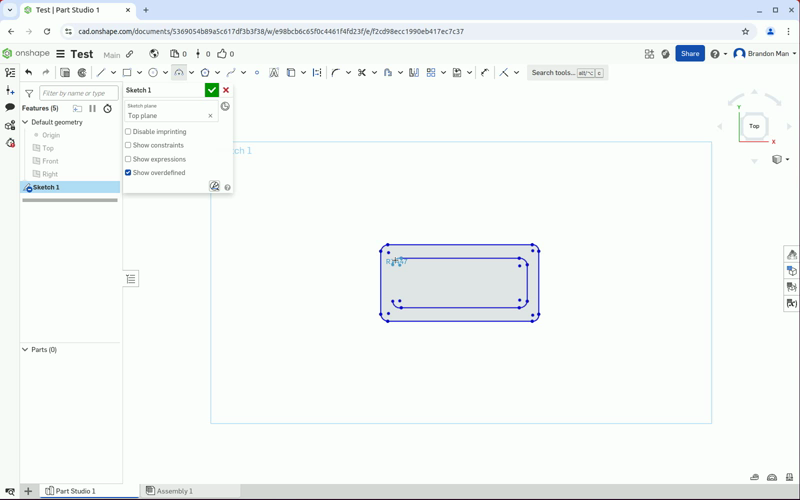
key(esc)
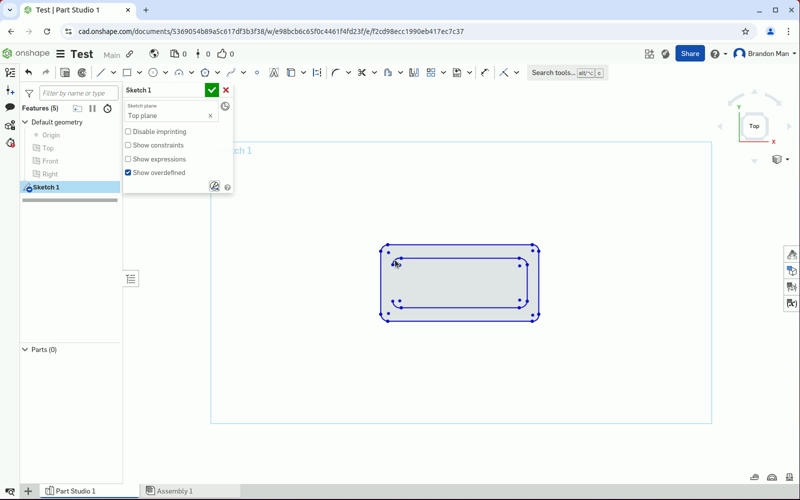
key(l)
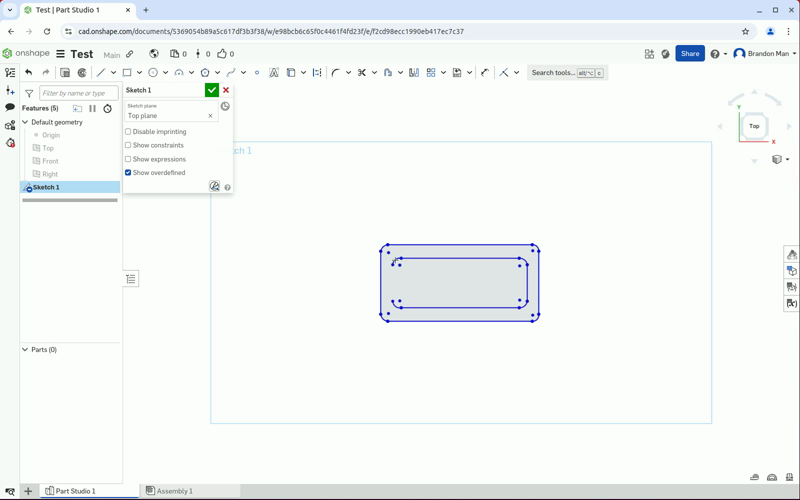
mouse_move(392, 264)
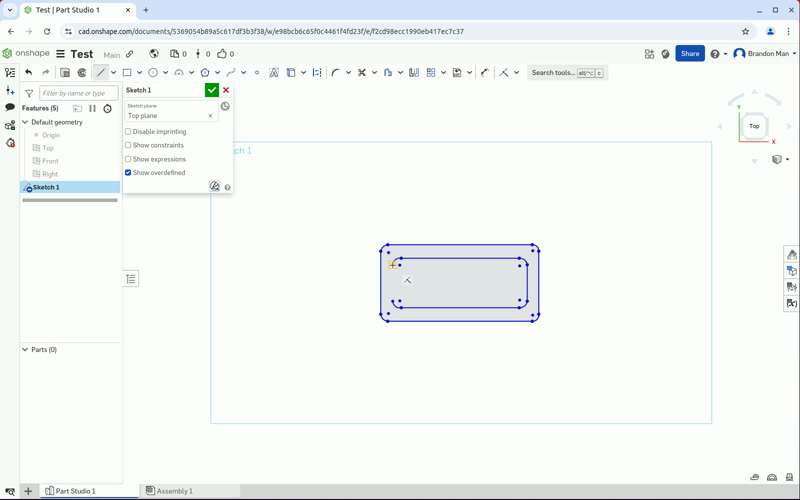
click(392, 264)
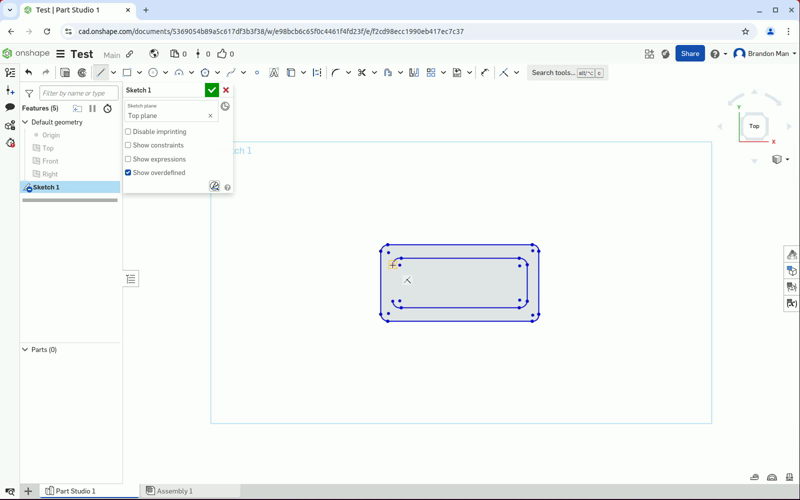
mouse_move(422, 264)
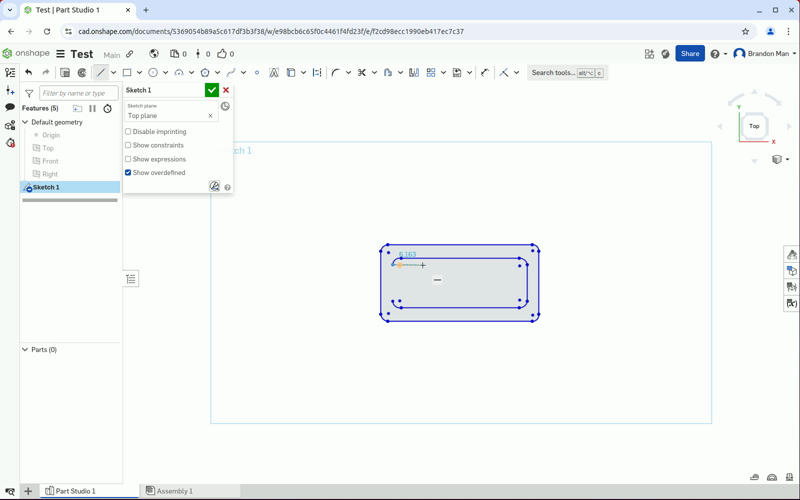
key_down(shift)
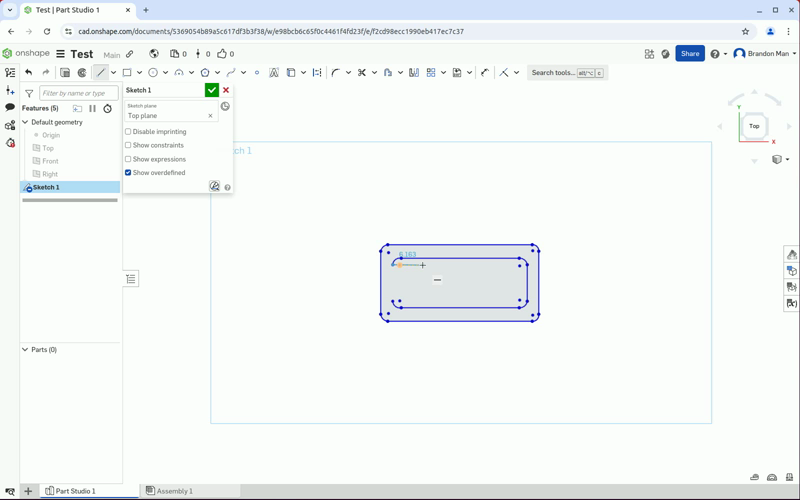
mouse_move(392, 301)
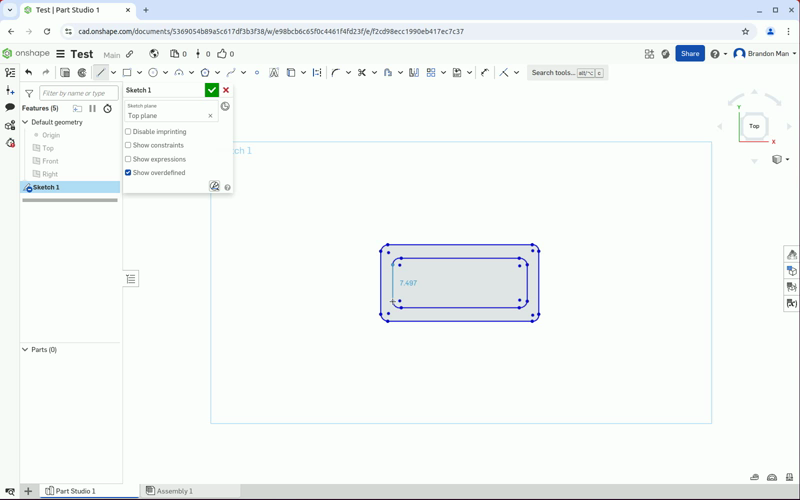
key_up(shift)
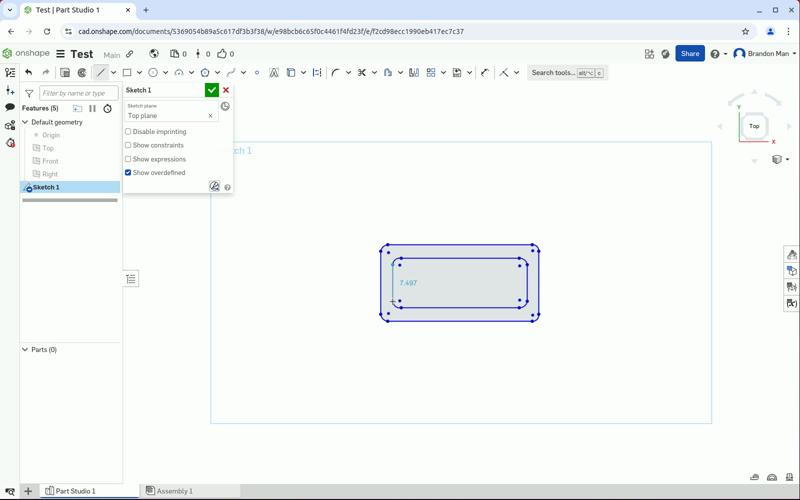
click(392, 301)
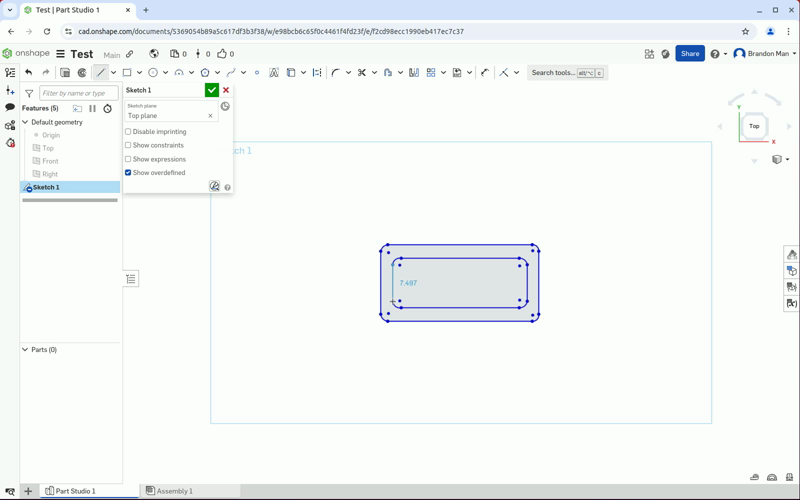
key(esc)
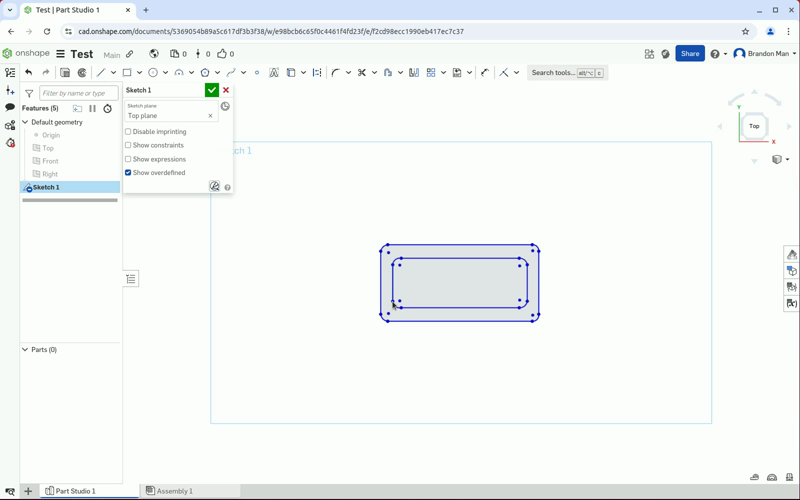
mouse_move(456, 317)
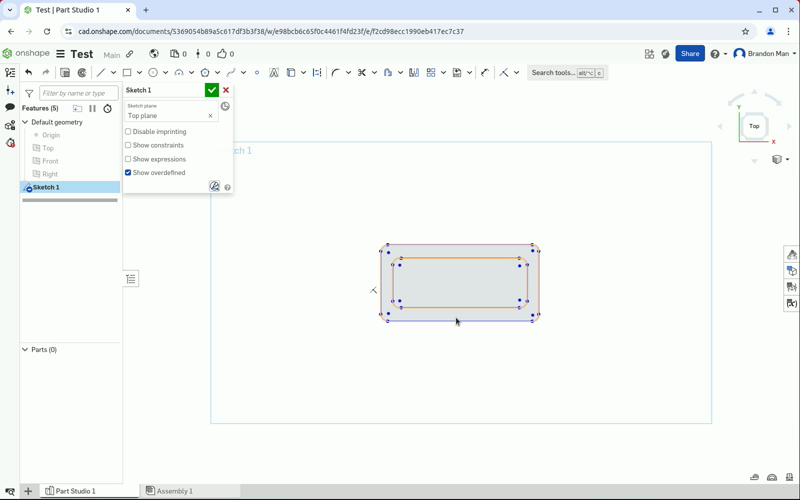
click(456, 317)
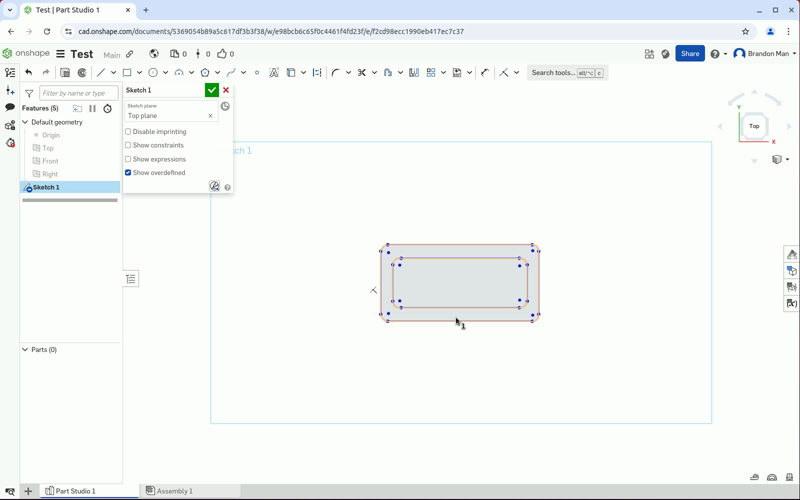
mouse_move(73, 352)
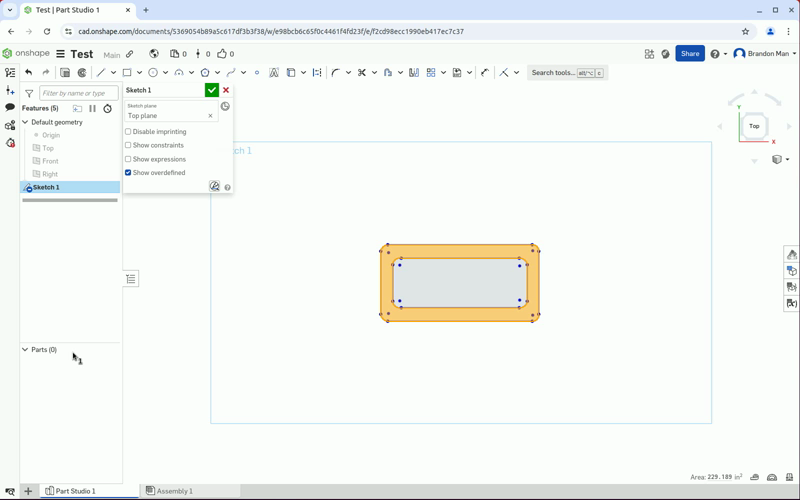
key(shift+y)
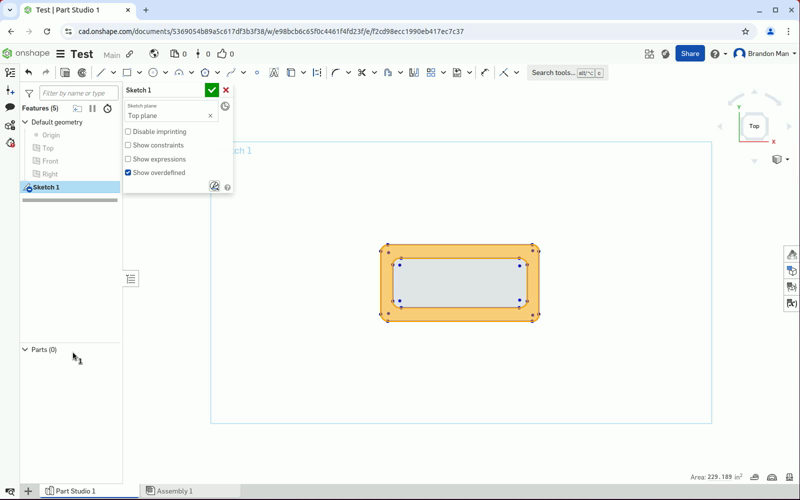
key(shift+e)
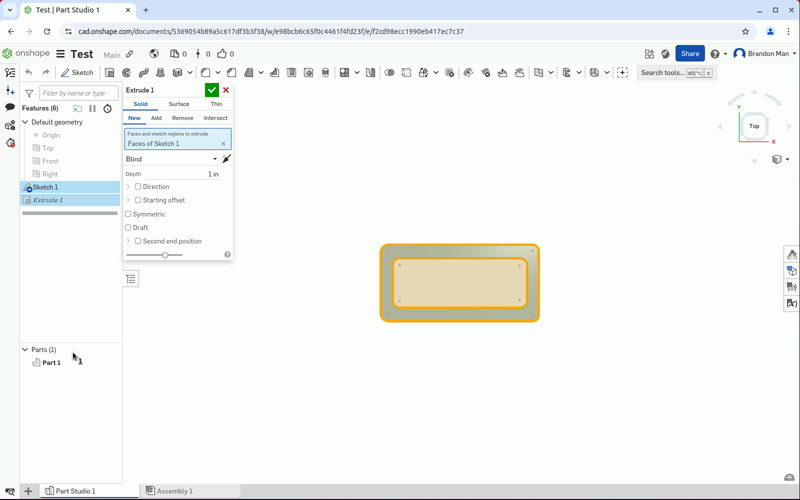
mouse_move(143, 106)
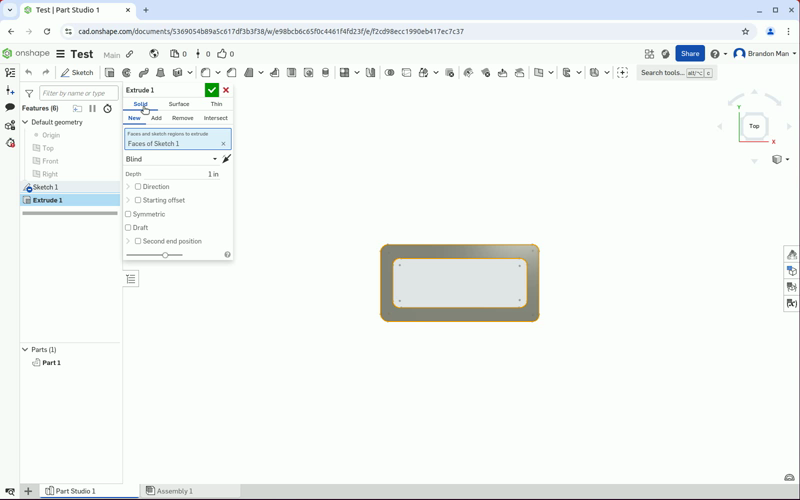
click(143, 106)
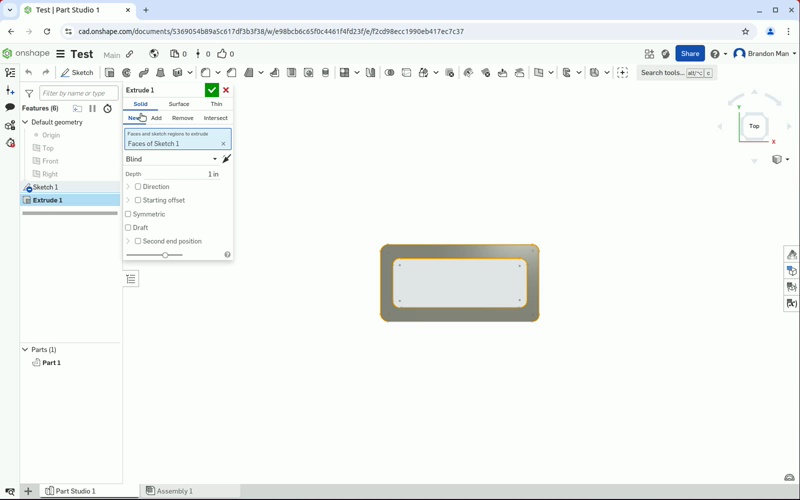
mouse_move(137, 120)
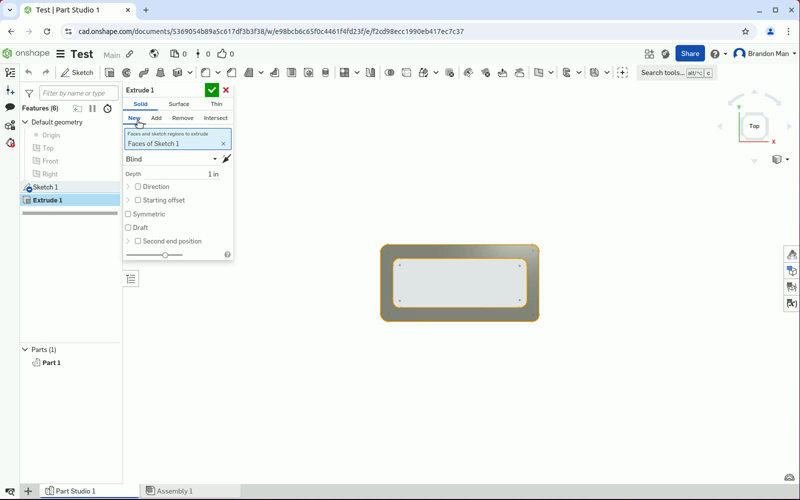
click(137, 120)
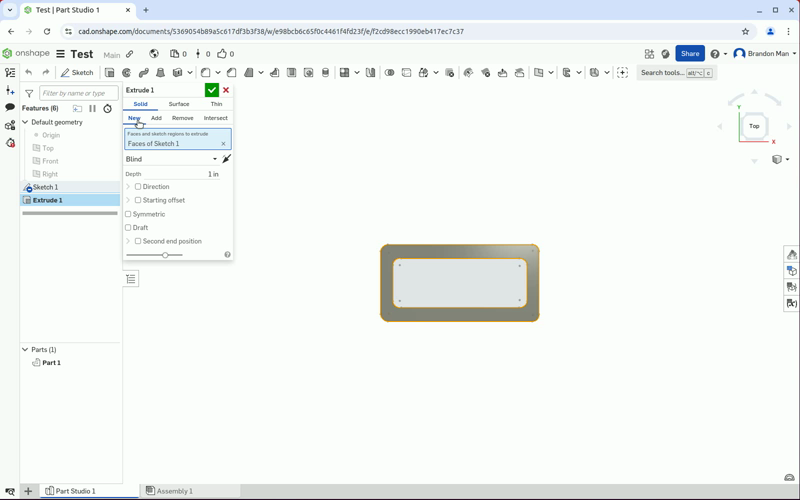
key(tab, 4)
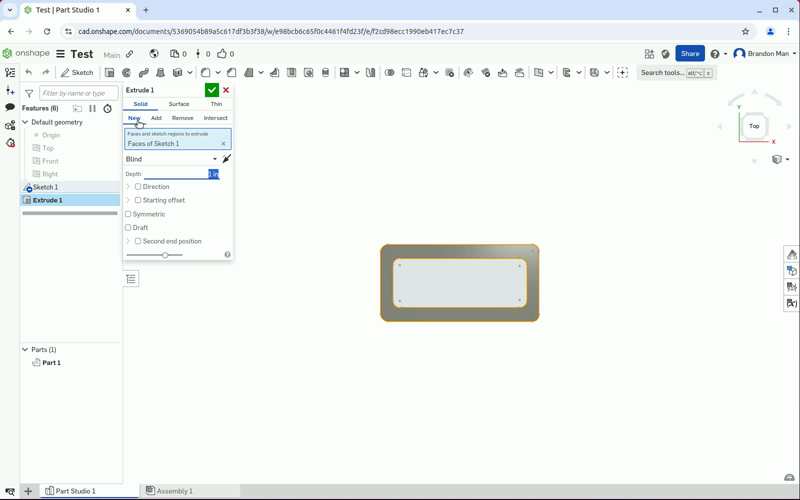
text(1.444)
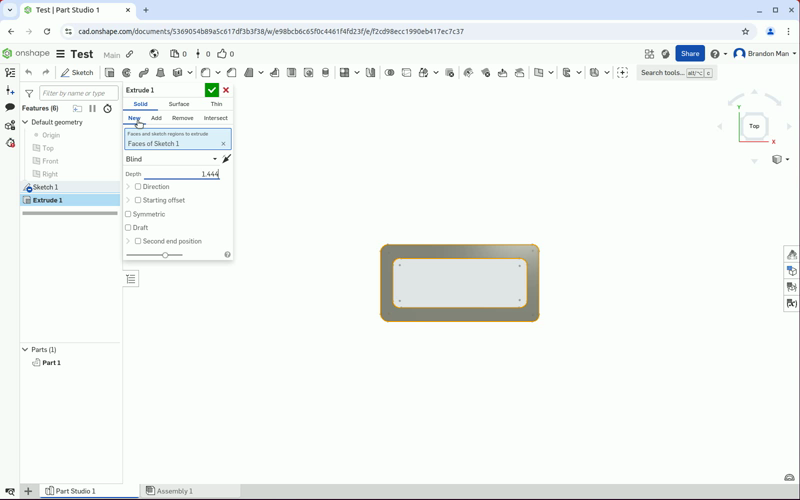
key(enter)
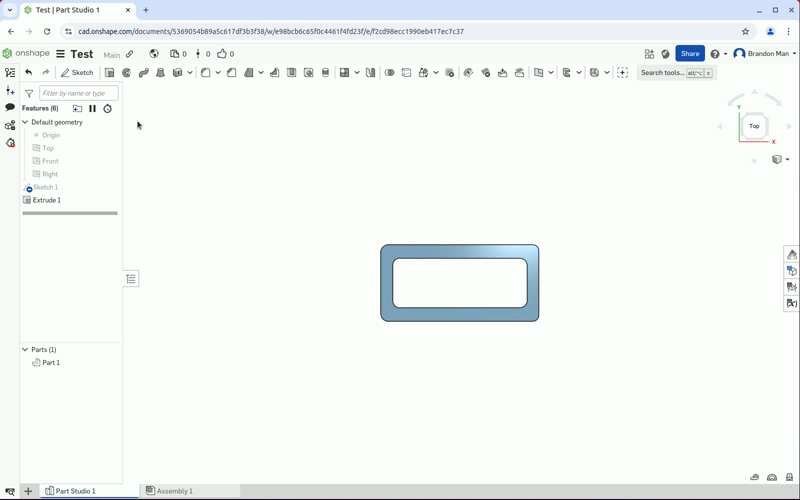
key(shift+h)
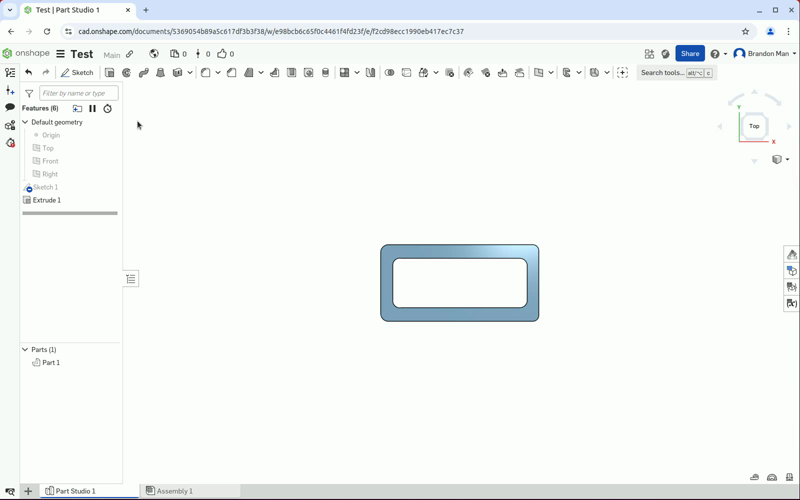
key(shift+h)
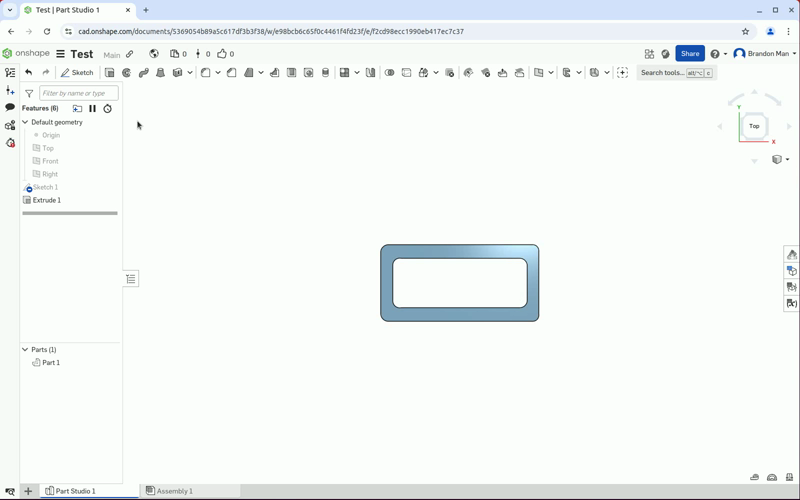
mouse_move(73, 189)
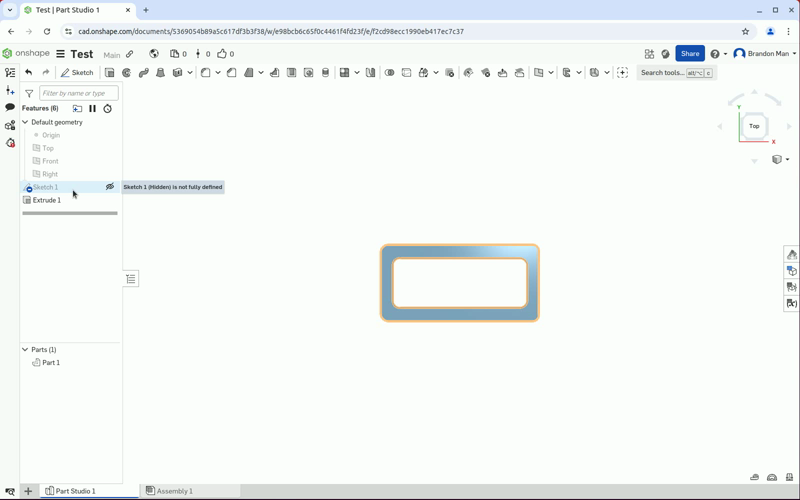
click(73, 189)
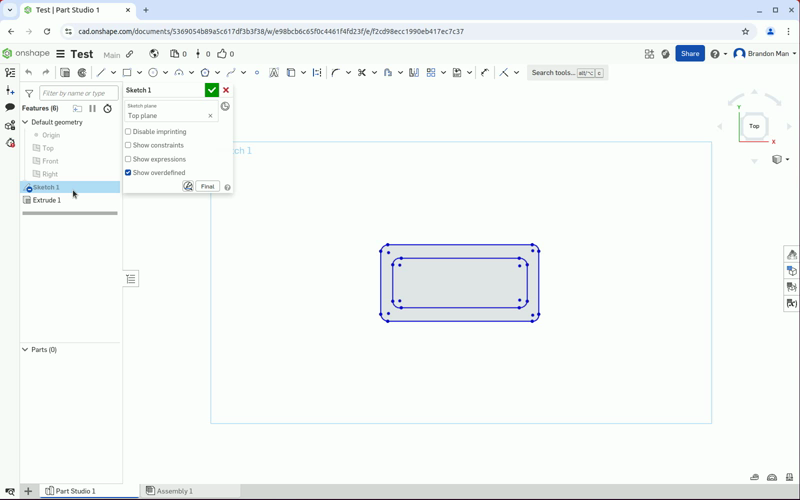
mouse_move(229, 92)
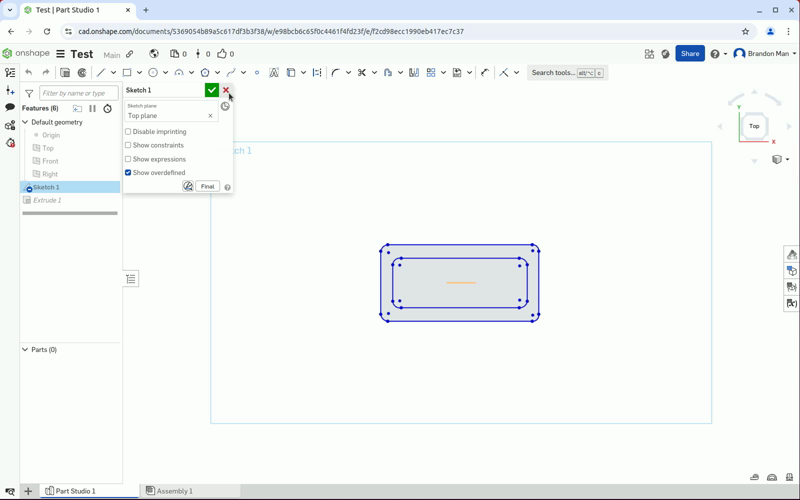
click(229, 92)
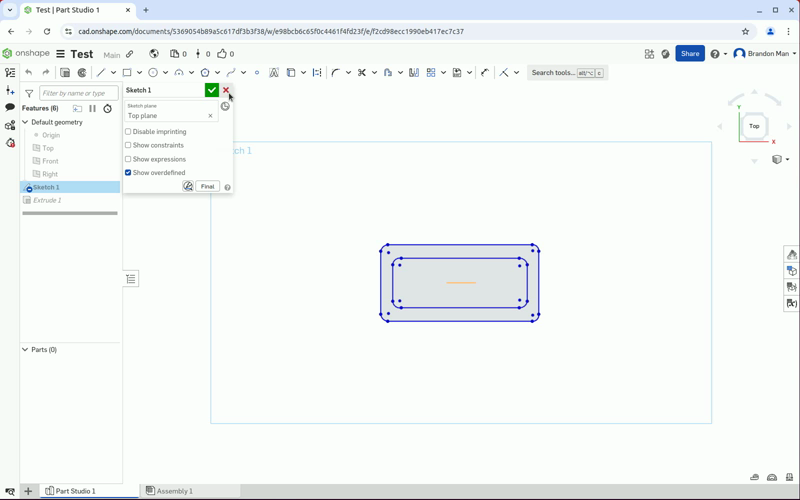
key(shift+s)
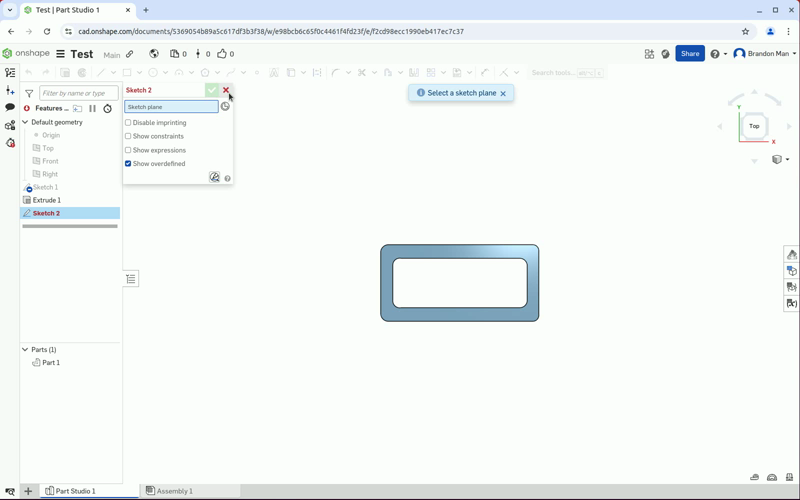
mouse_move(73, 150)
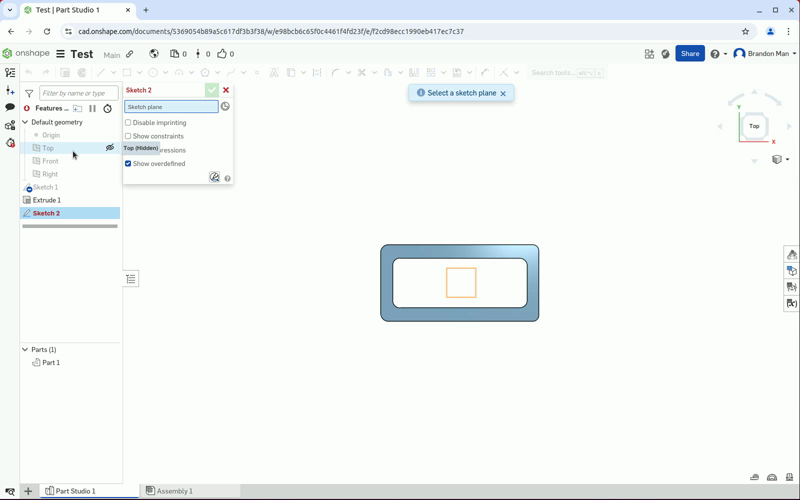
click(73, 150)
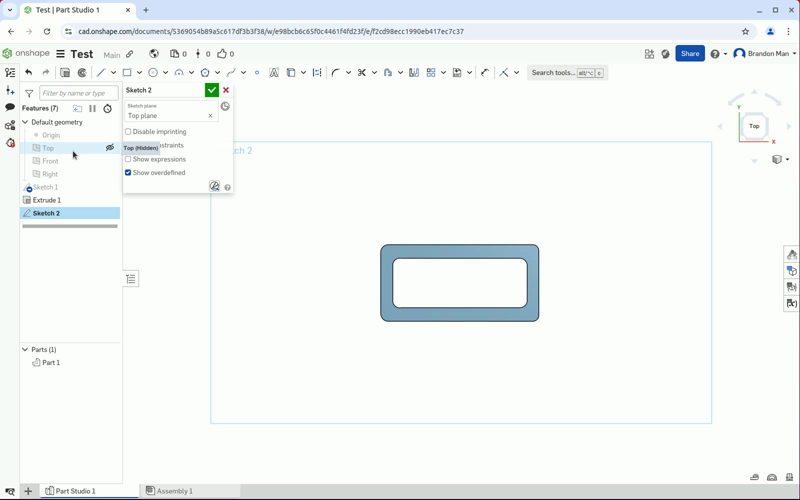
mouse_move(73, 352)
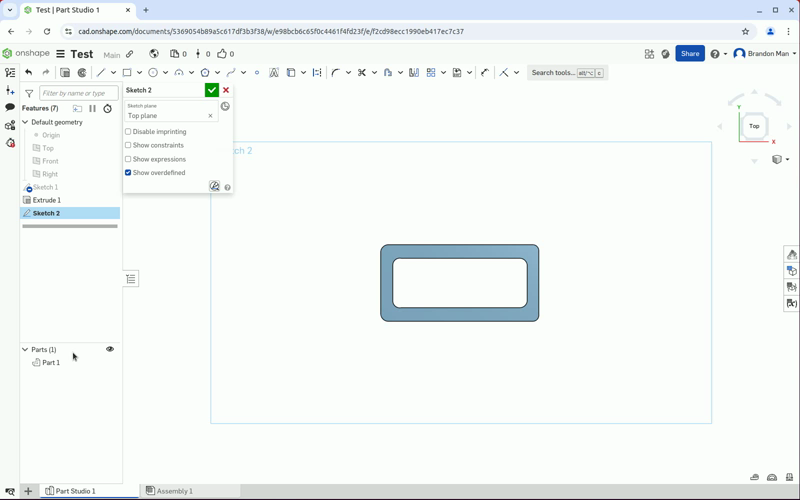
key(y)
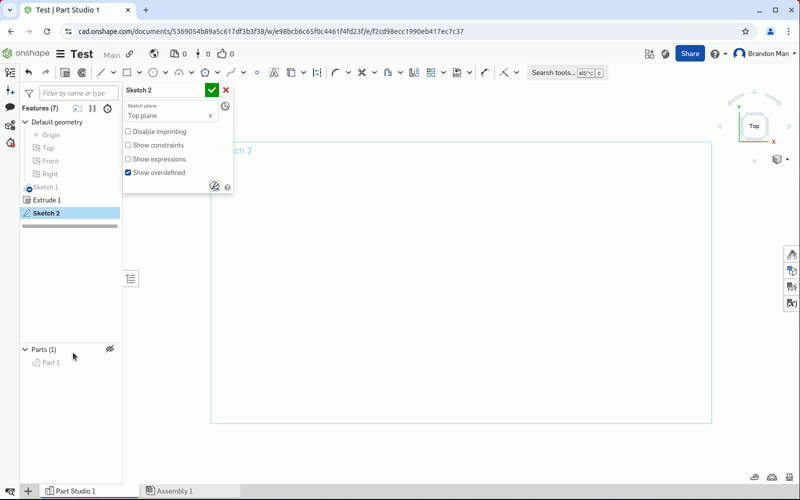
key(a)
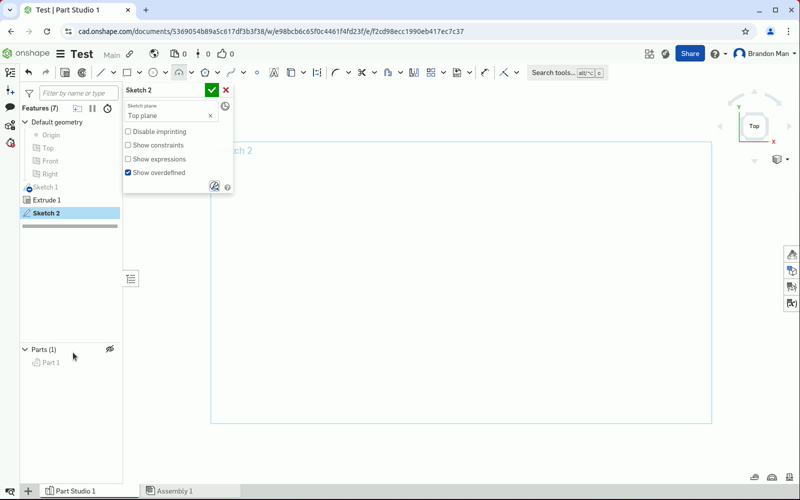
key_down(shift)
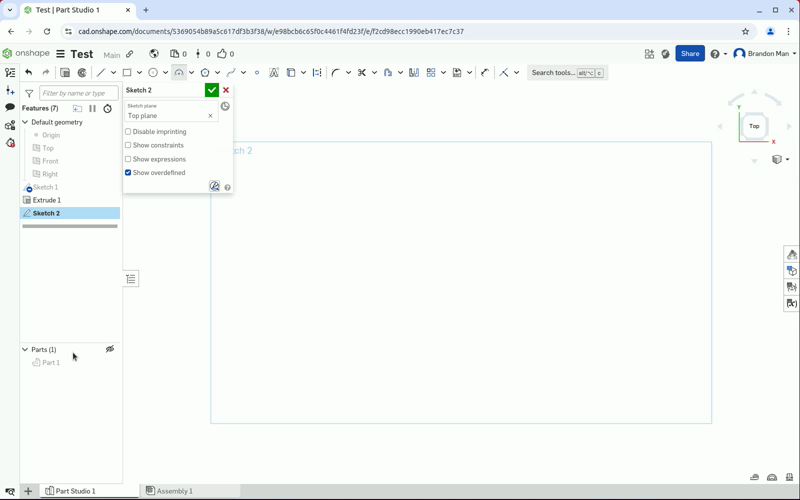
mouse_move(393, 301)
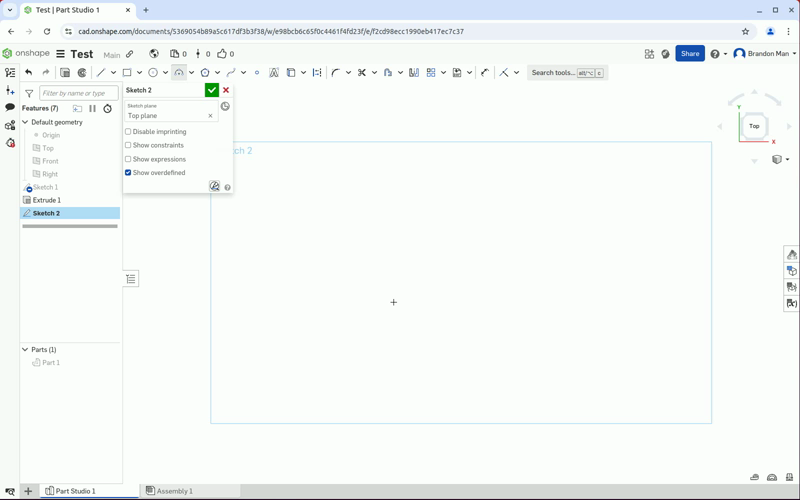
click(393, 301)
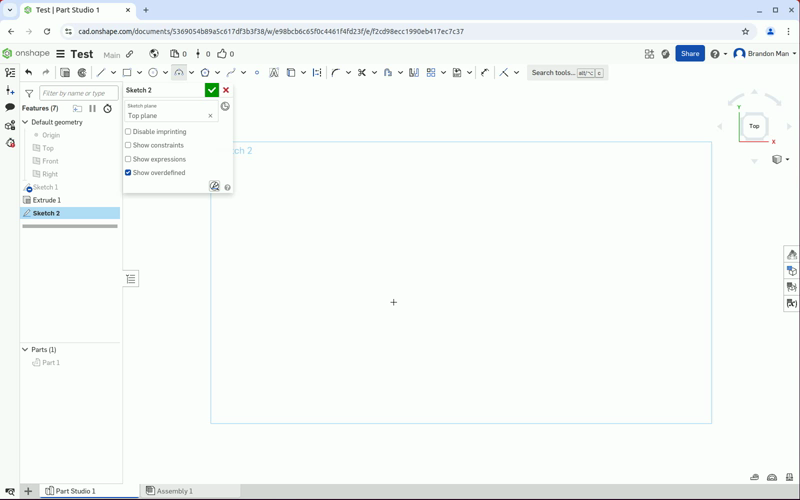
key_up(shift)
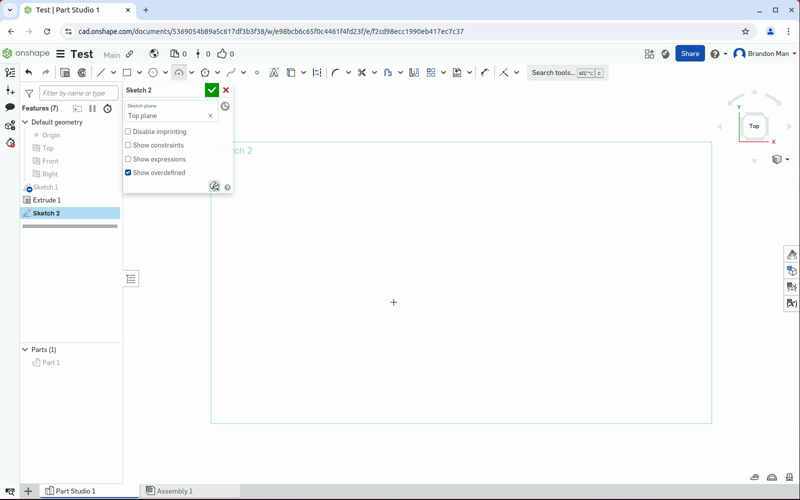
key_down(shift)
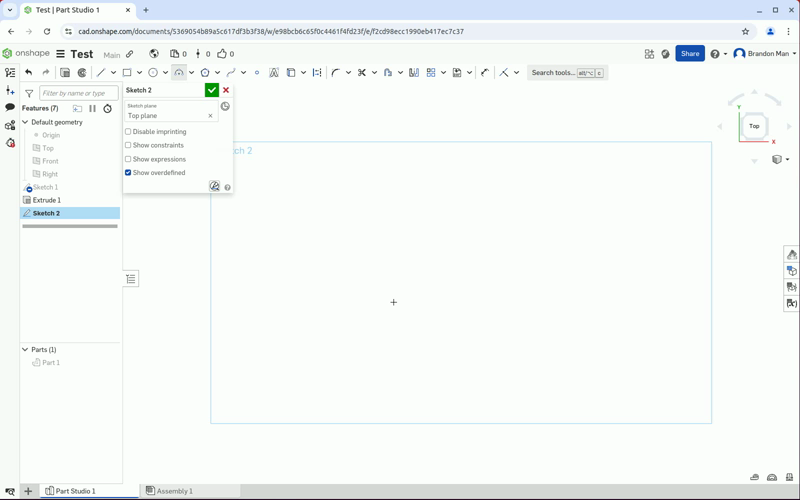
mouse_move(401, 308)
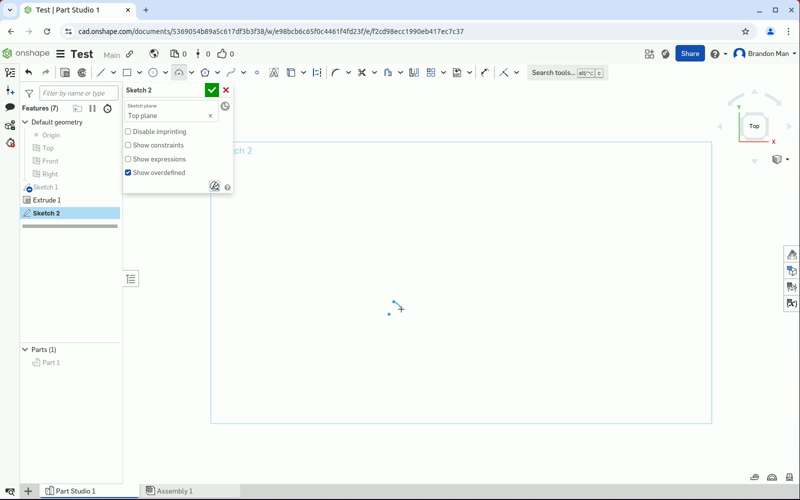
click(401, 308)
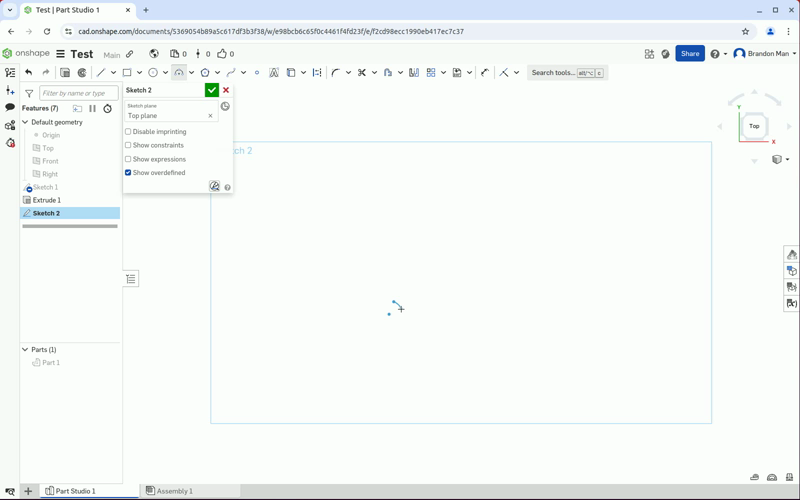
mouse_move(395, 306)
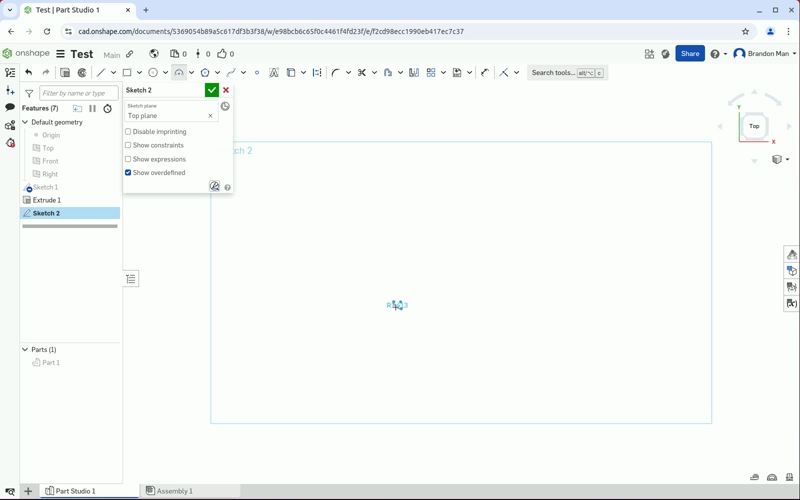
click(395, 306)
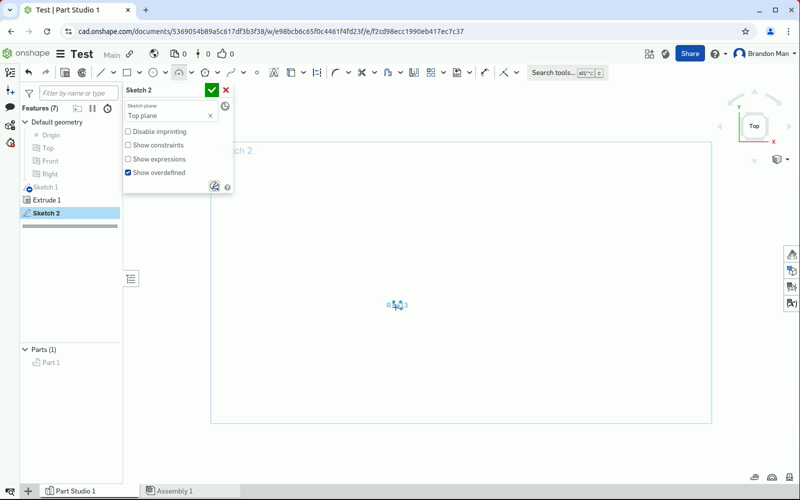
key_up(shift)
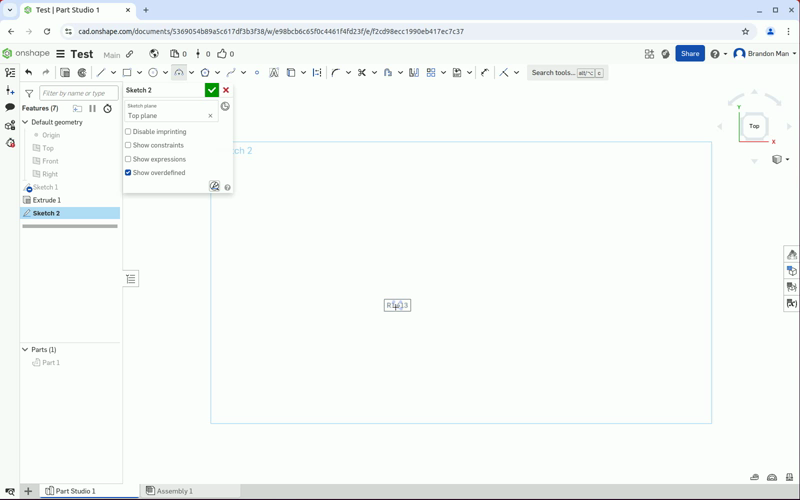
key(esc)
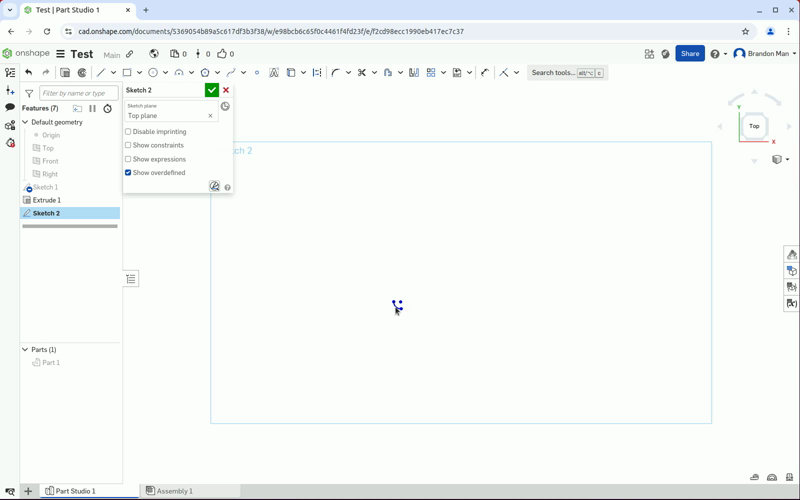
key(l)
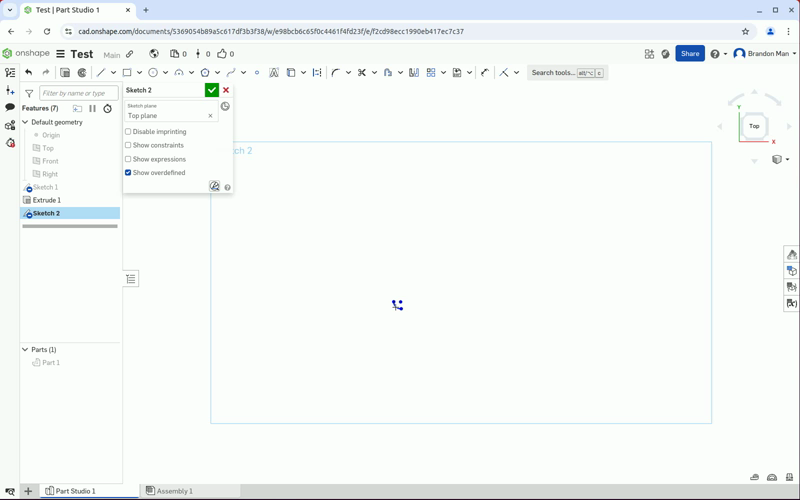
mouse_move(401, 308)
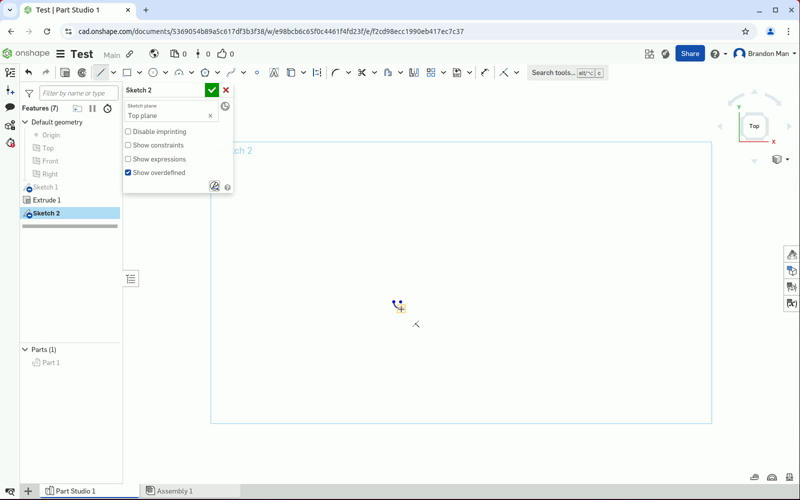
click(401, 308)
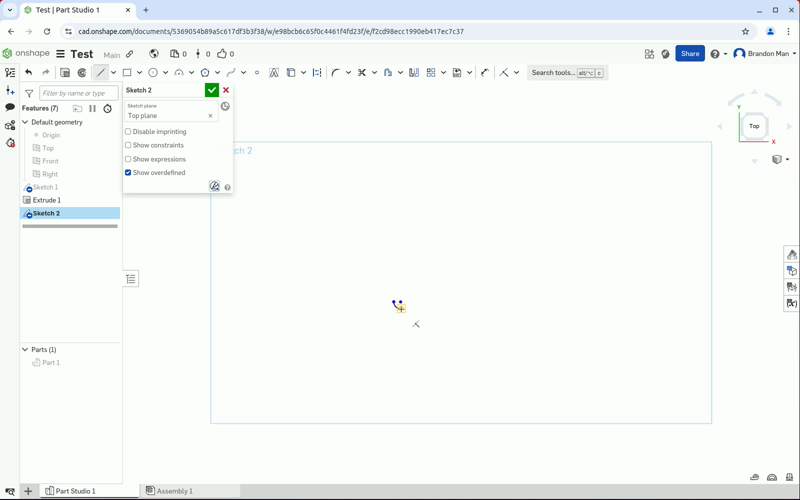
key_down(shift)
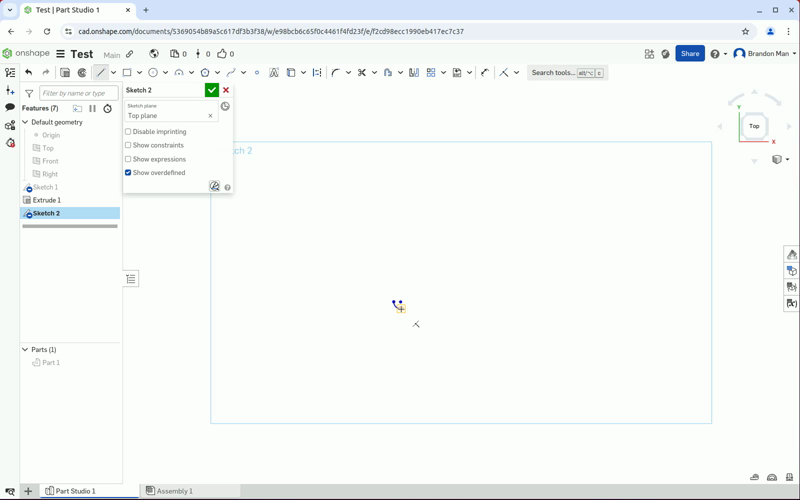
mouse_move(520, 308)
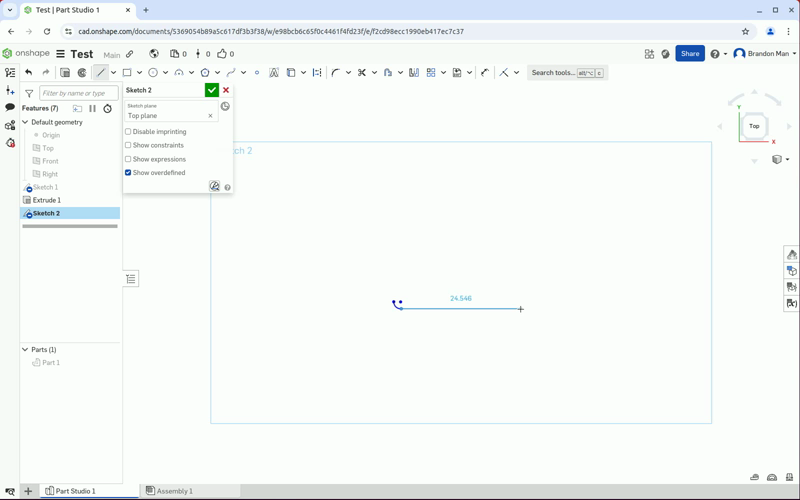
click(520, 308)
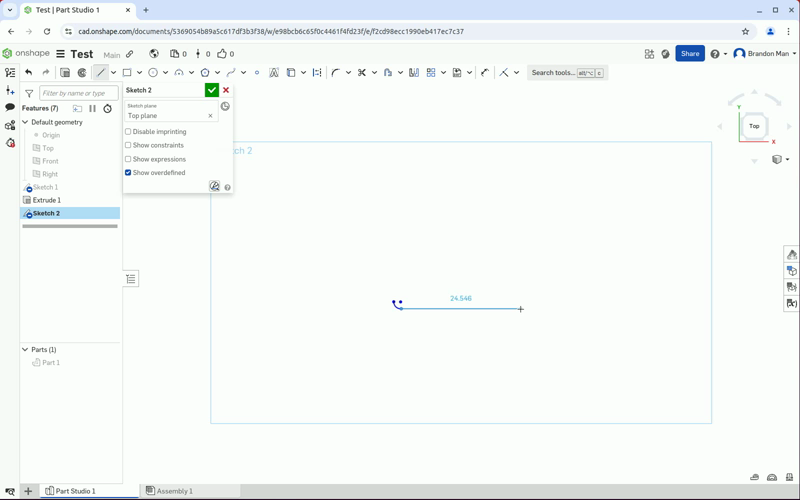
key_up(shift)
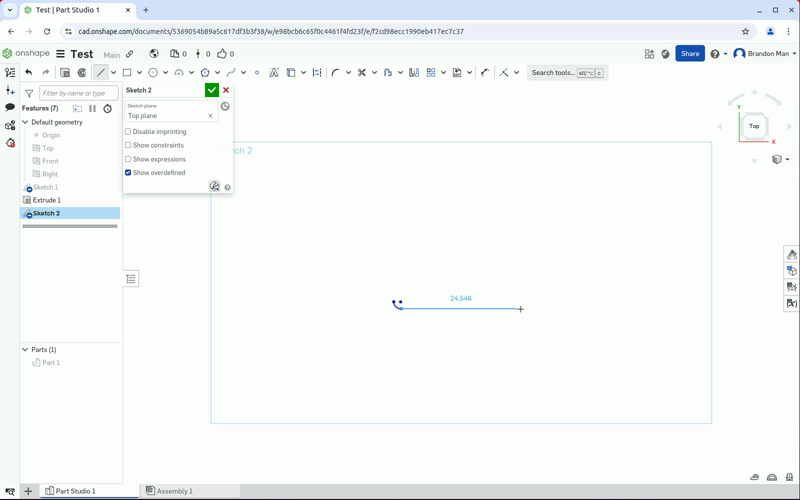
key(esc)
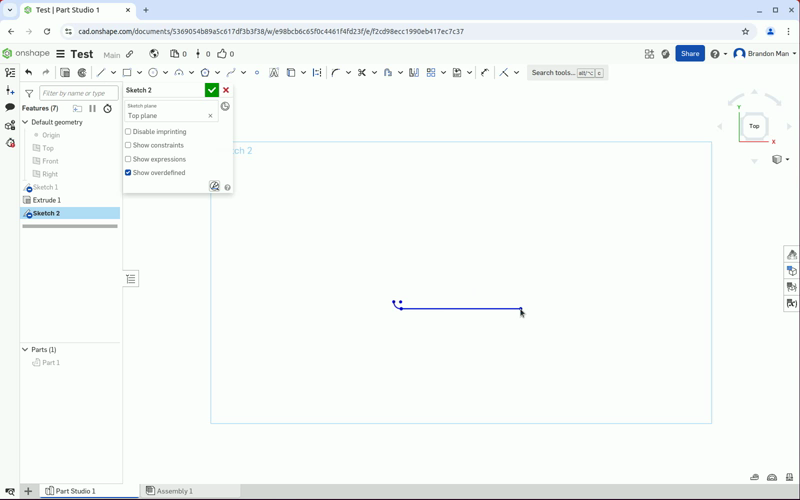
key(a)
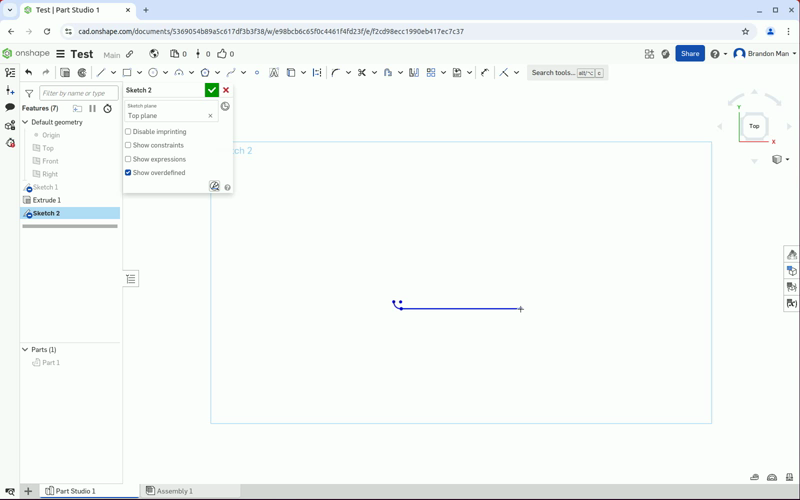
mouse_move(520, 308)
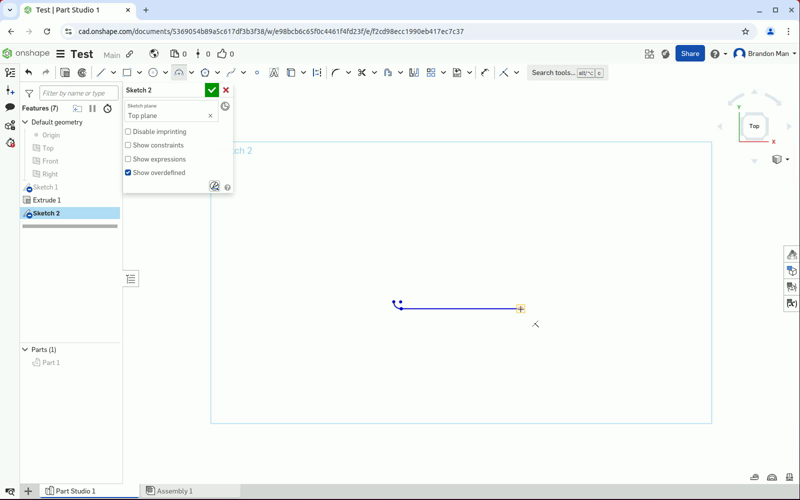
click(520, 308)
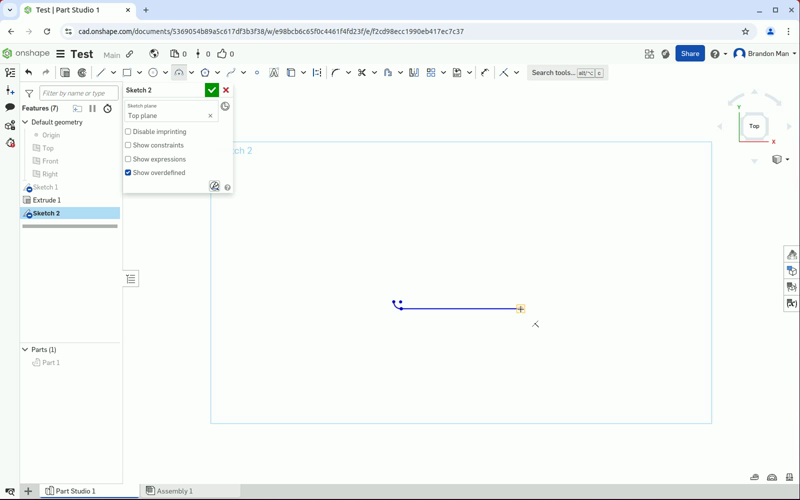
key_down(shift)
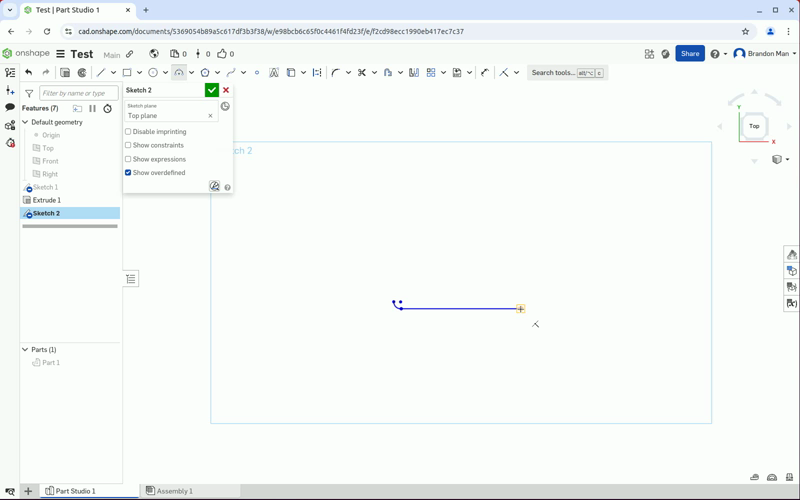
mouse_move(527, 301)
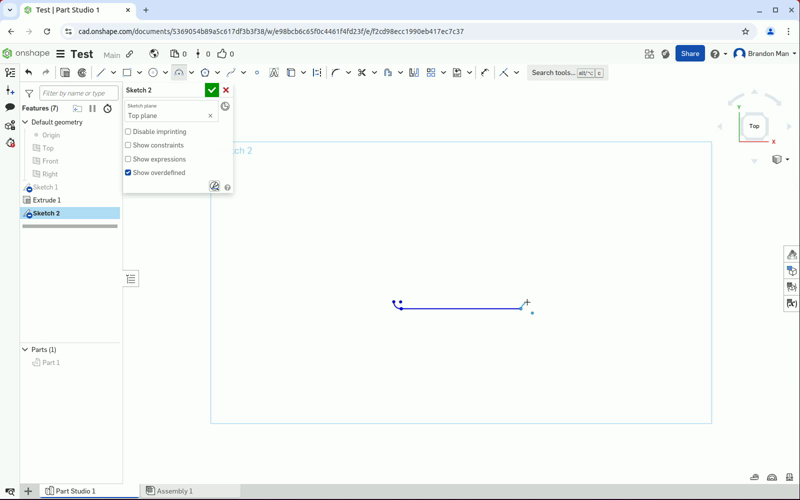
click(527, 301)
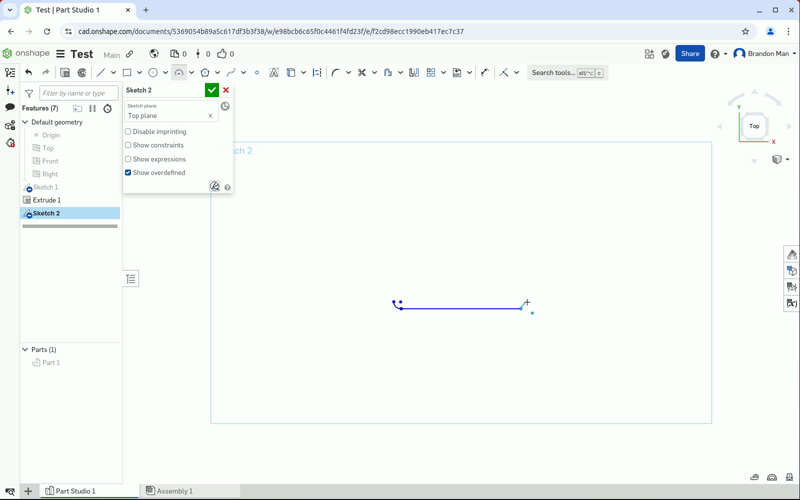
mouse_move(525, 306)
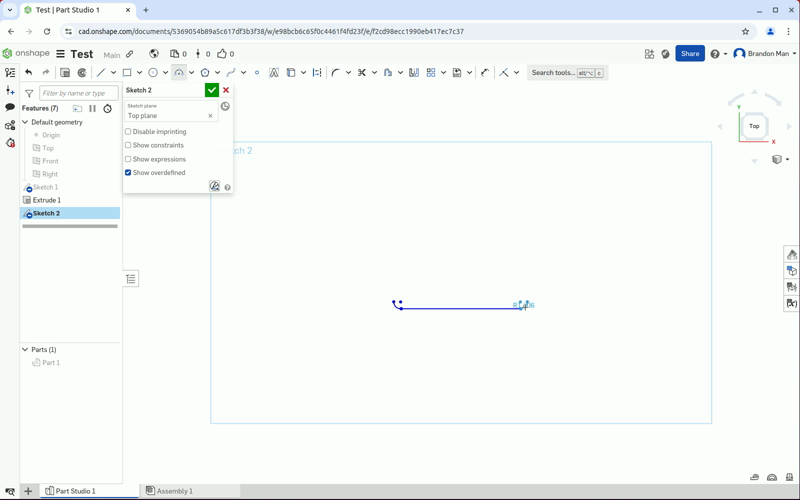
click(525, 306)
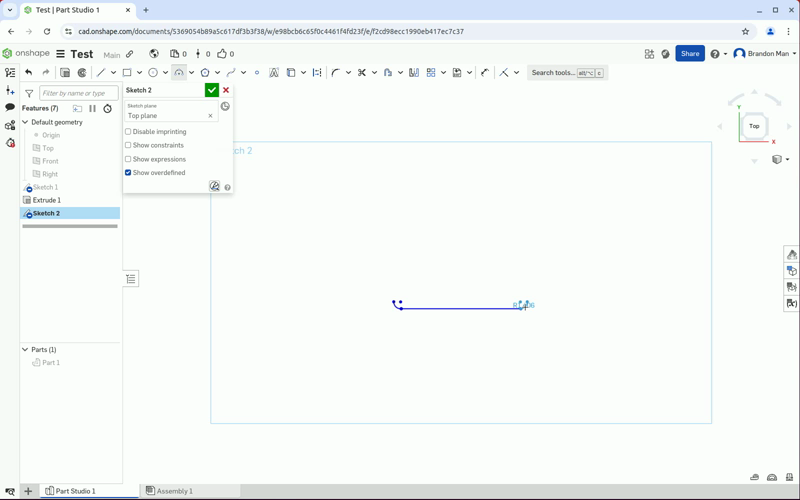
key_up(shift)
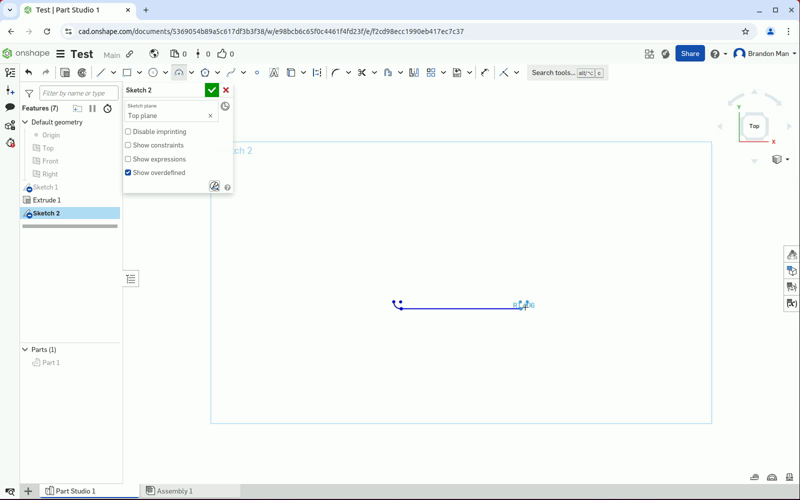
key(esc)
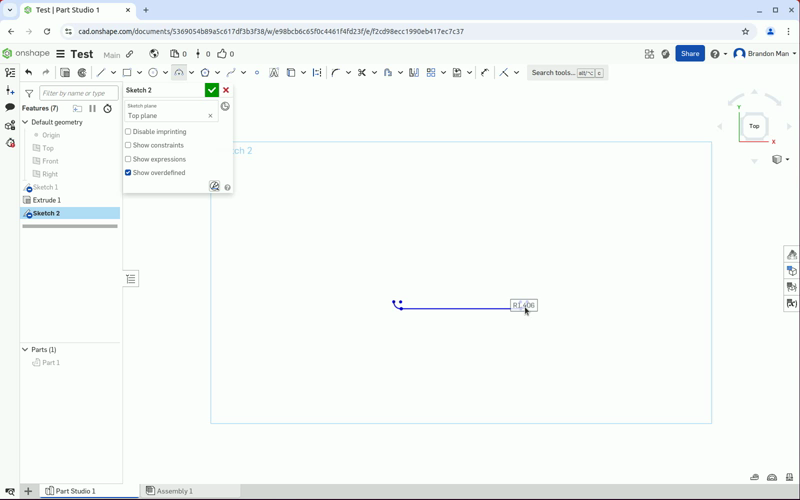
key(l)
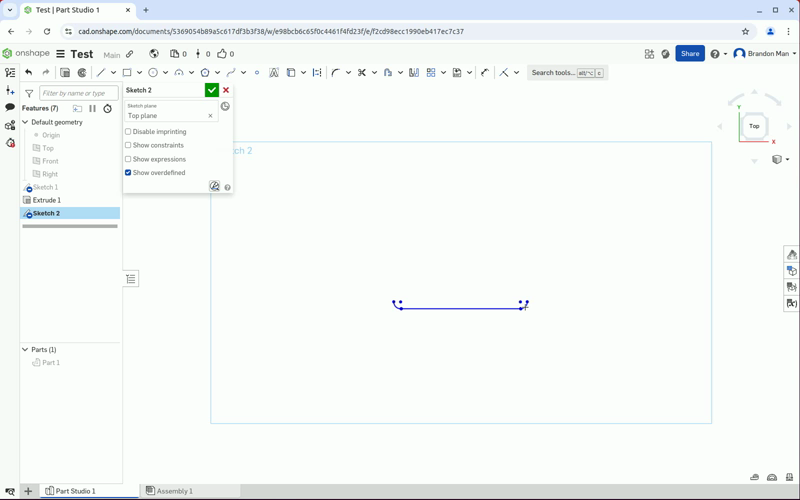
mouse_move(527, 301)
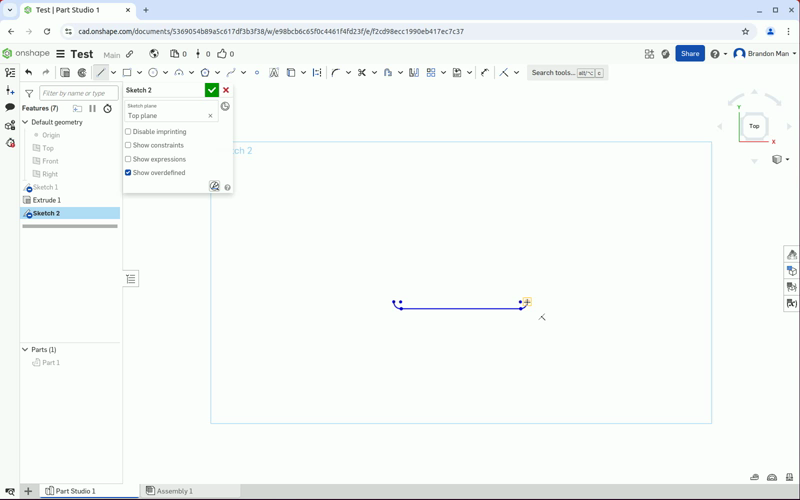
click(527, 301)
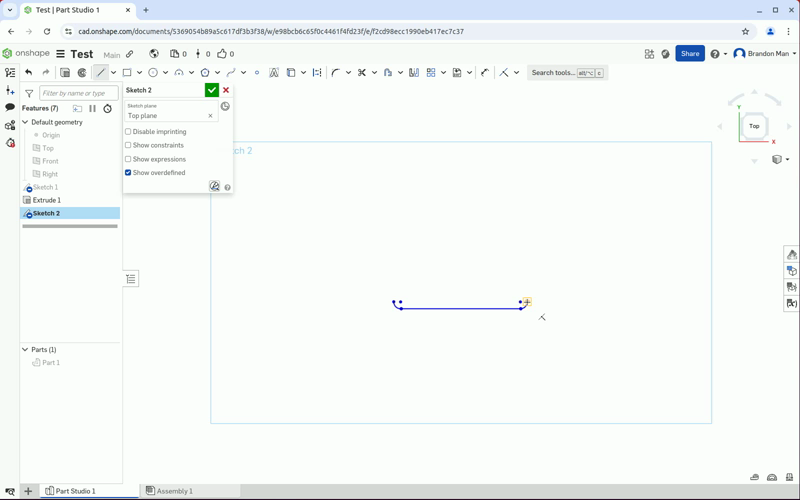
key_down(shift)
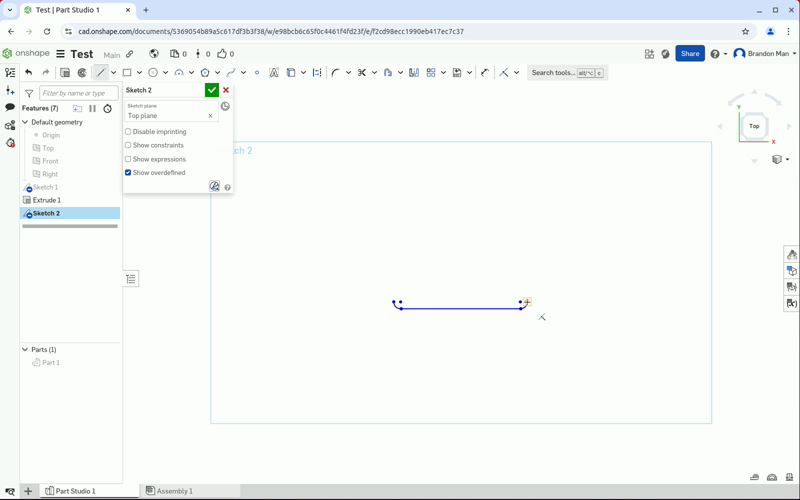
mouse_move(557, 301)
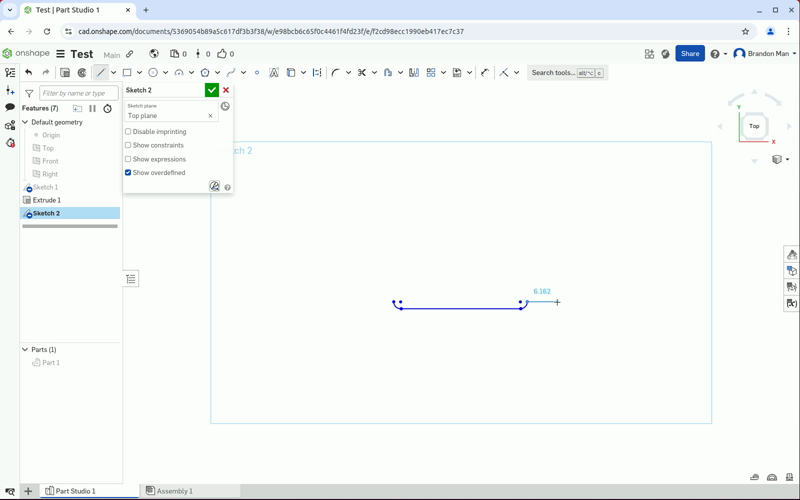
mouse_move(527, 265)
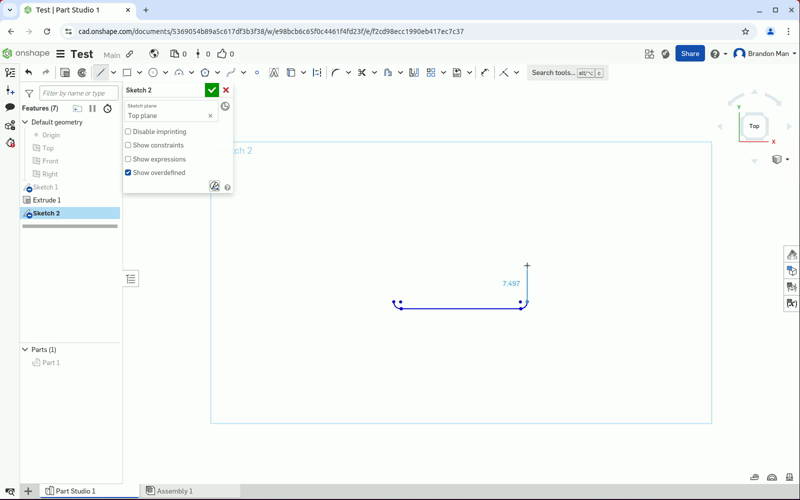
click(527, 265)
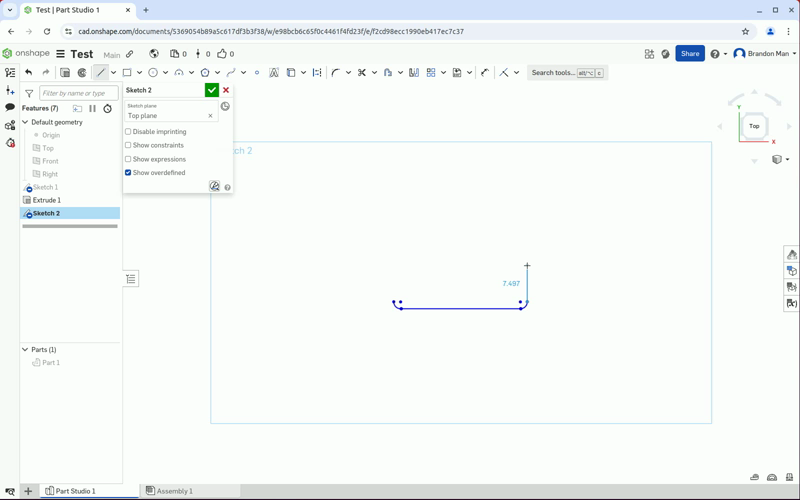
key_up(shift)
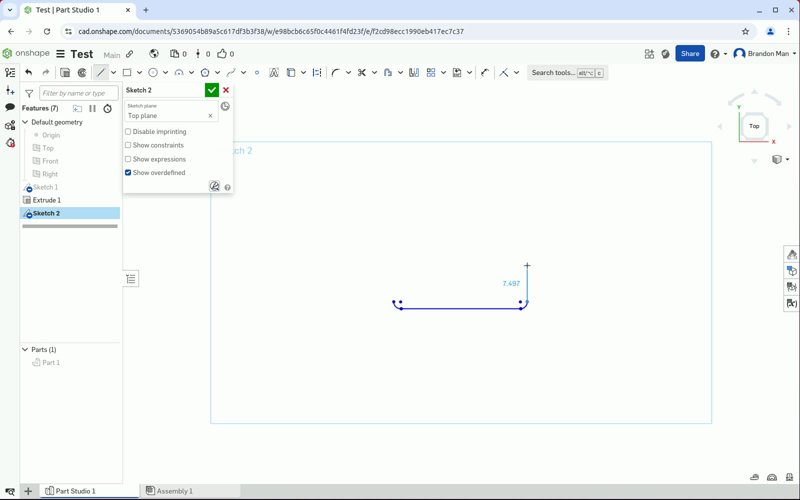
key(esc)
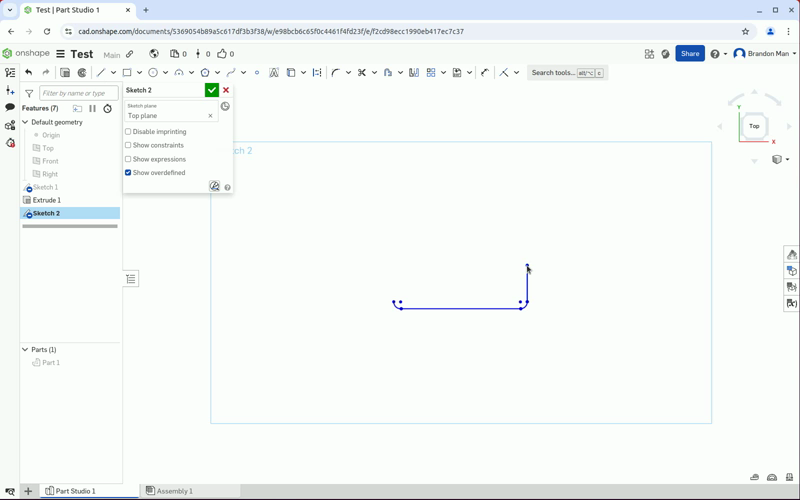
key(a)
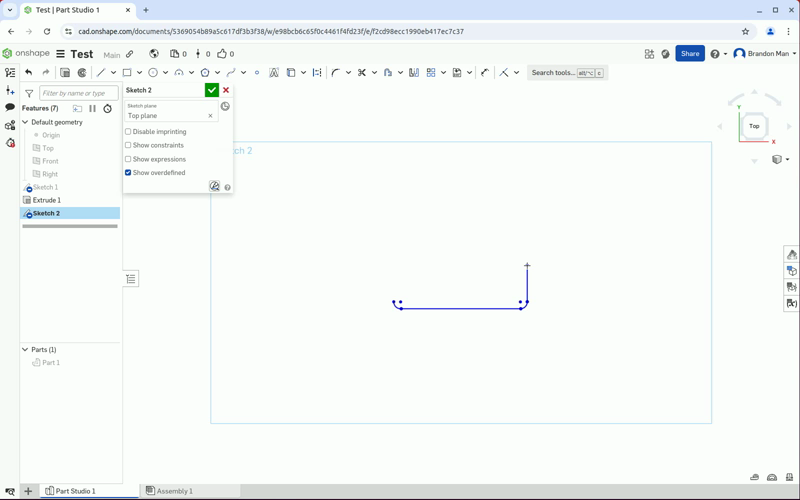
mouse_move(527, 265)
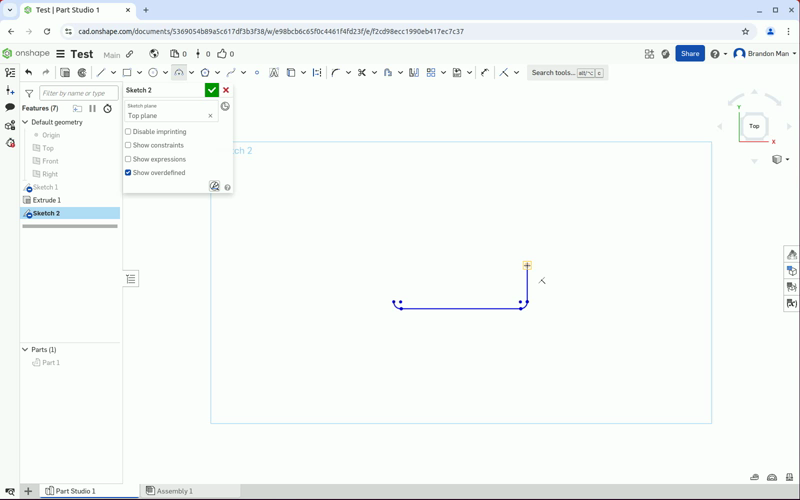
click(527, 265)
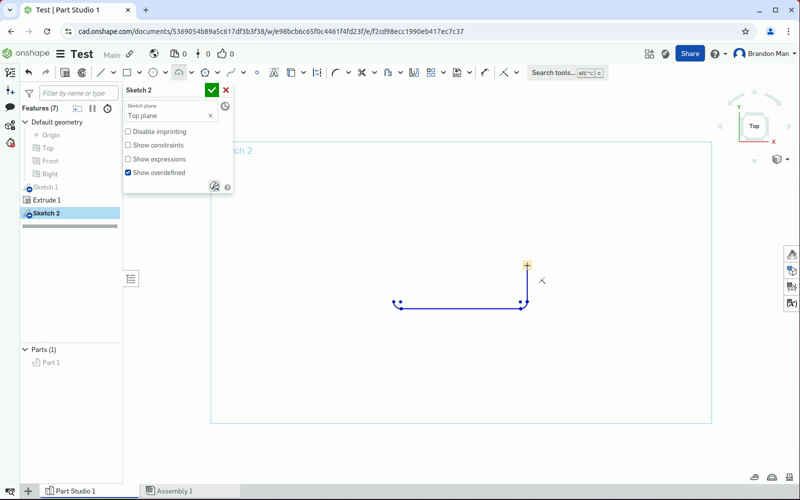
key_down(shift)
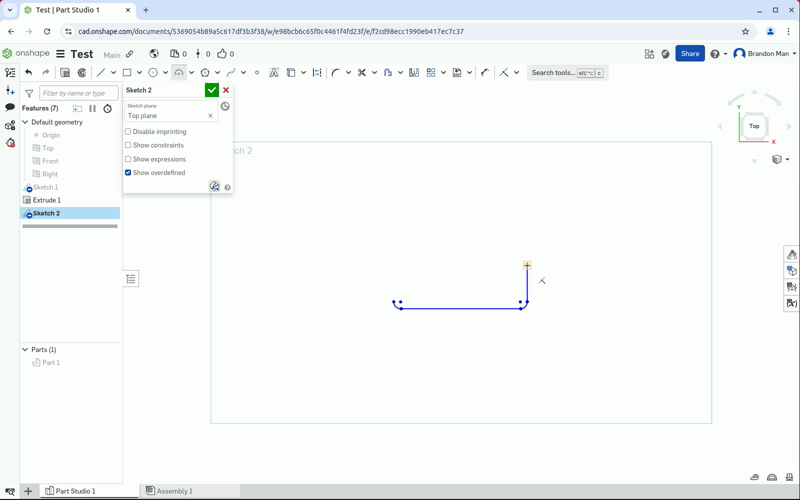
mouse_move(520, 258)
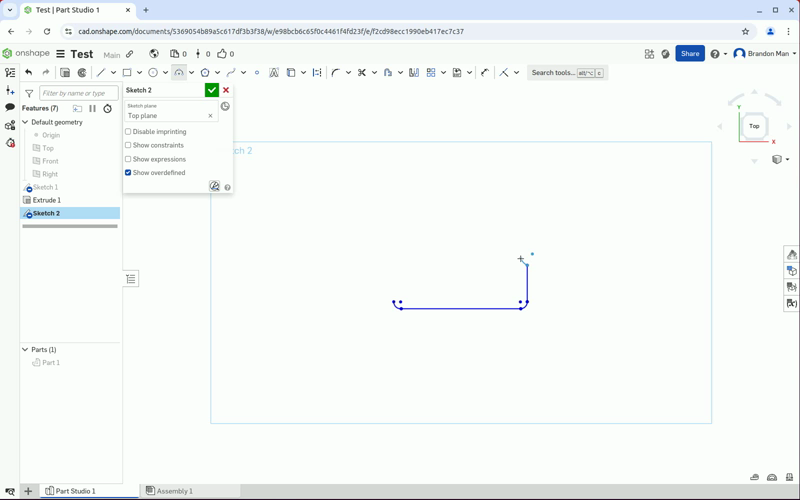
click(520, 258)
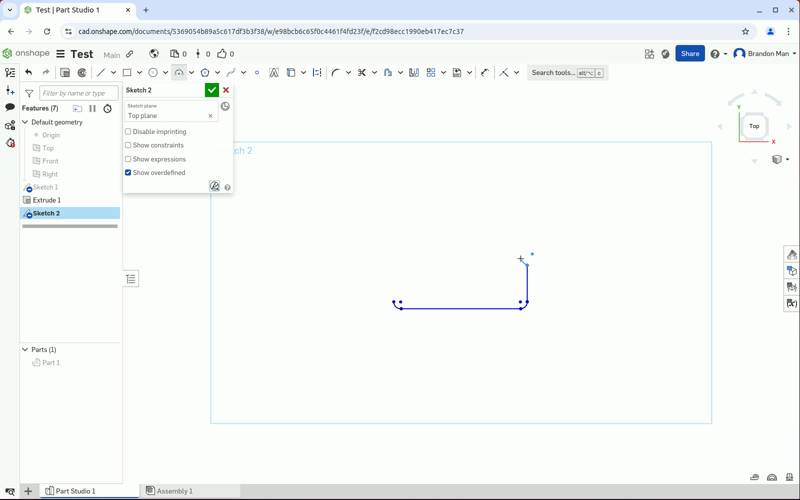
mouse_move(525, 260)
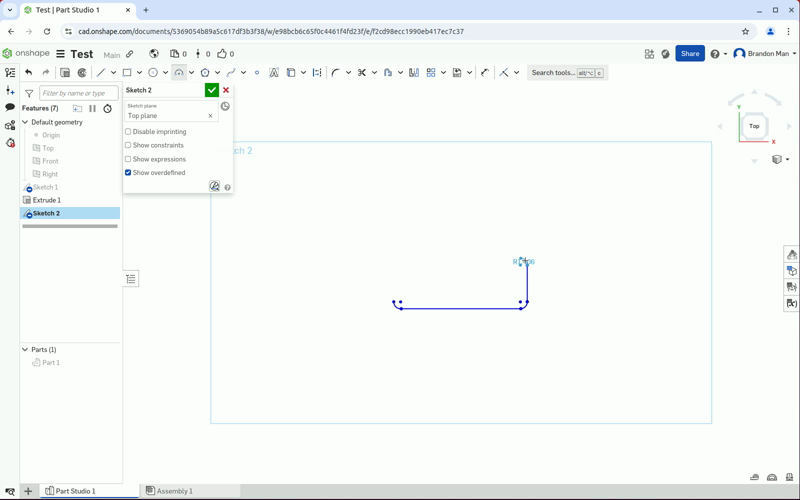
click(525, 260)
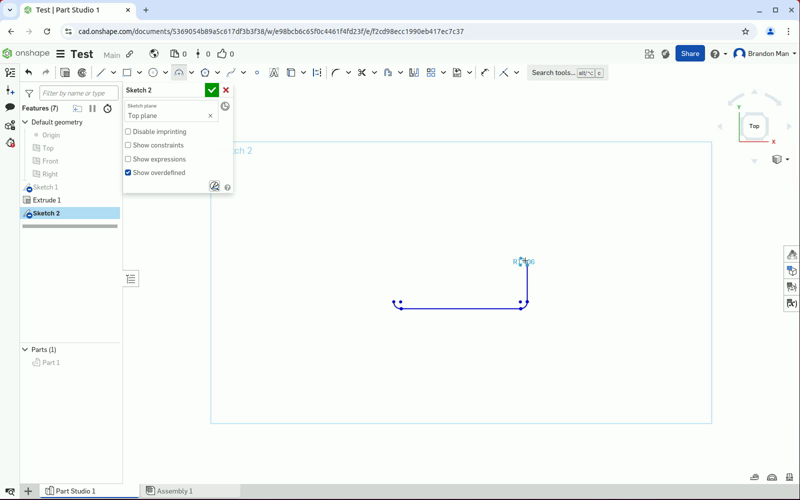
key_up(shift)
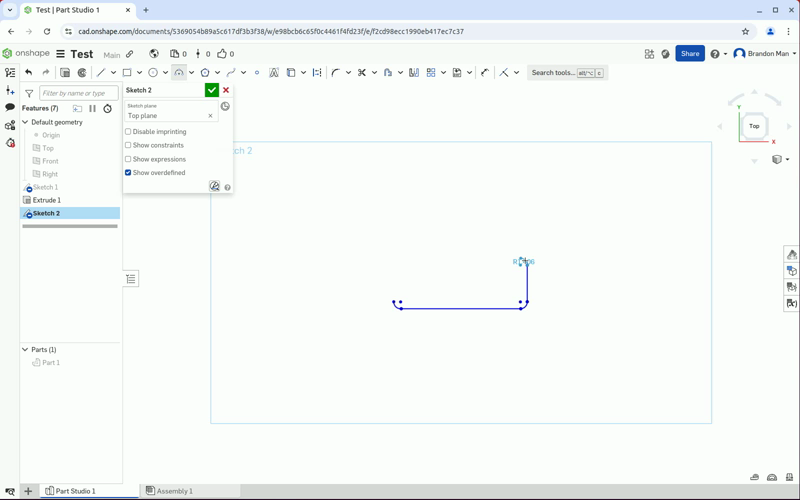
key(esc)
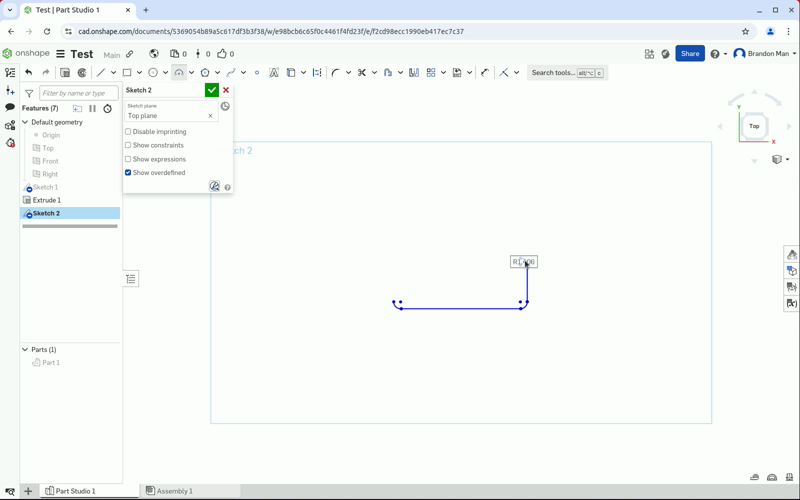
key(l)
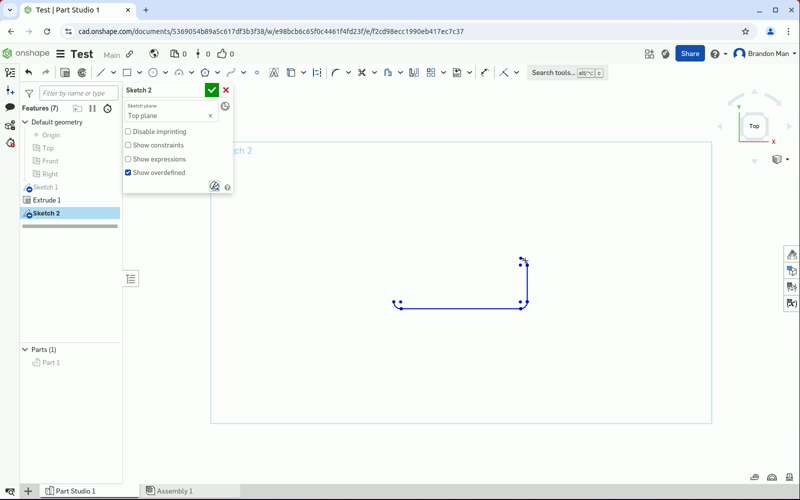
mouse_move(520, 258)
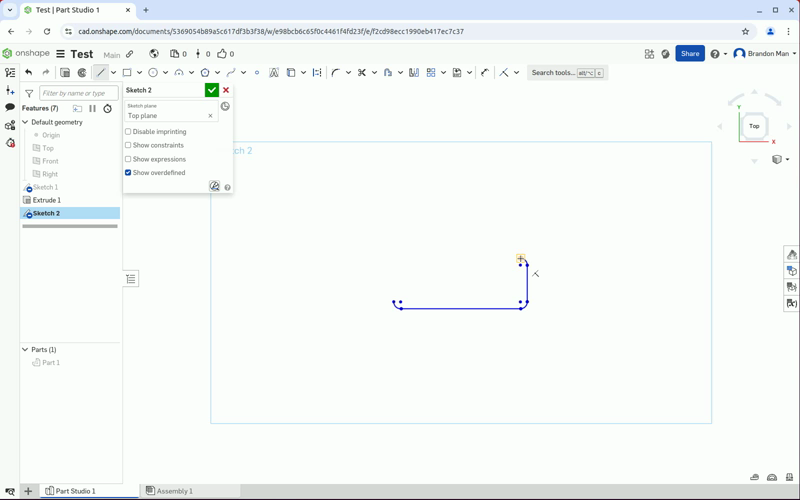
click(520, 258)
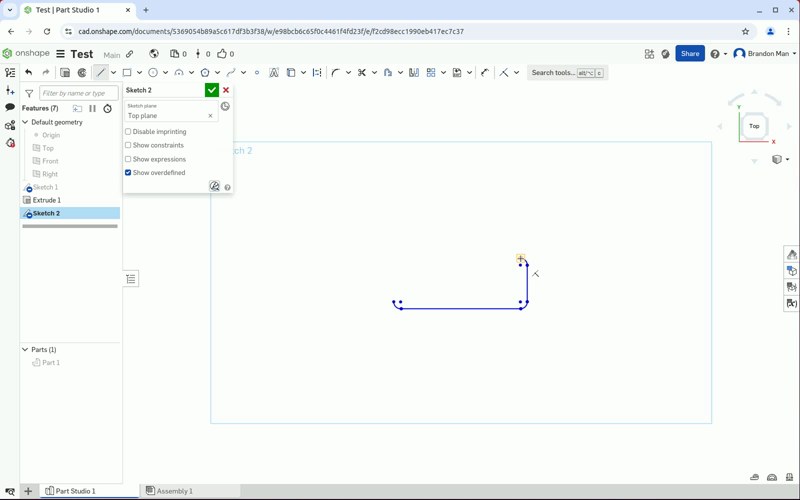
key_down(shift)
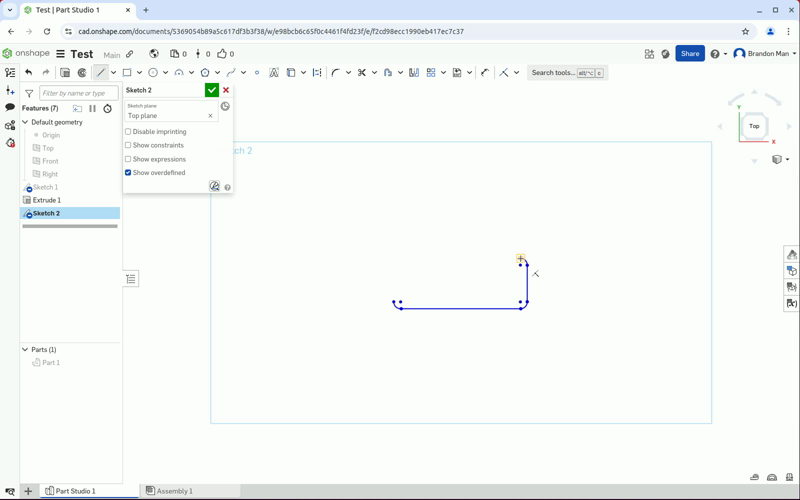
mouse_move(401, 258)
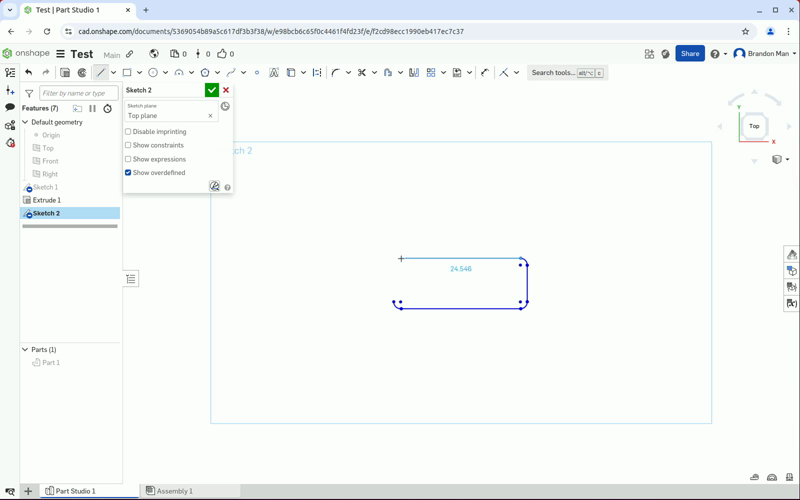
click(401, 258)
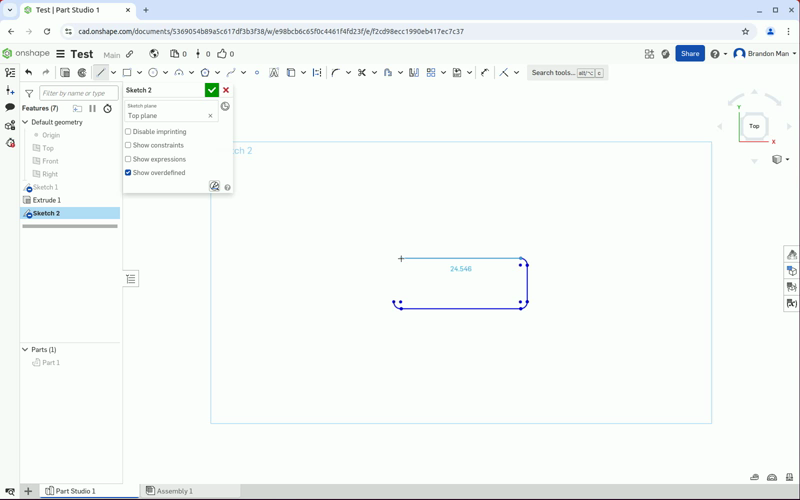
key_up(shift)
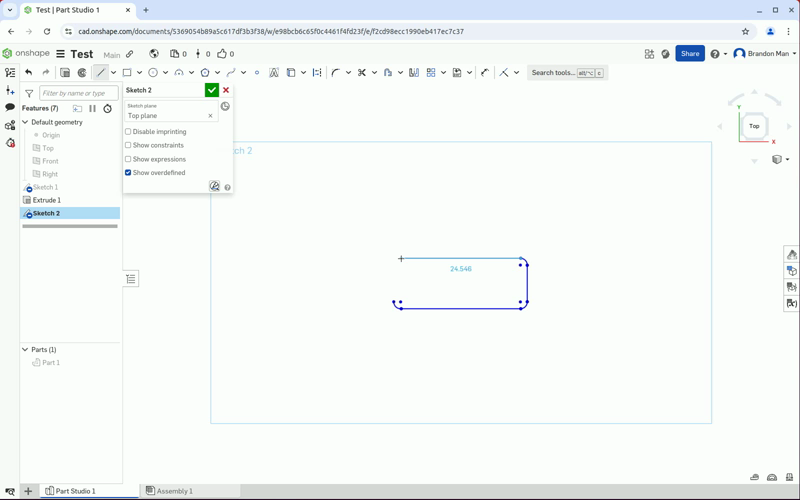
key(esc)
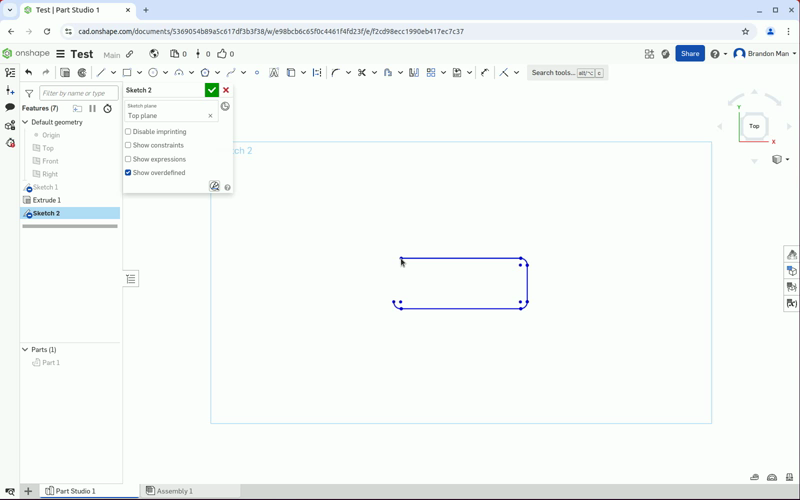
key(a)
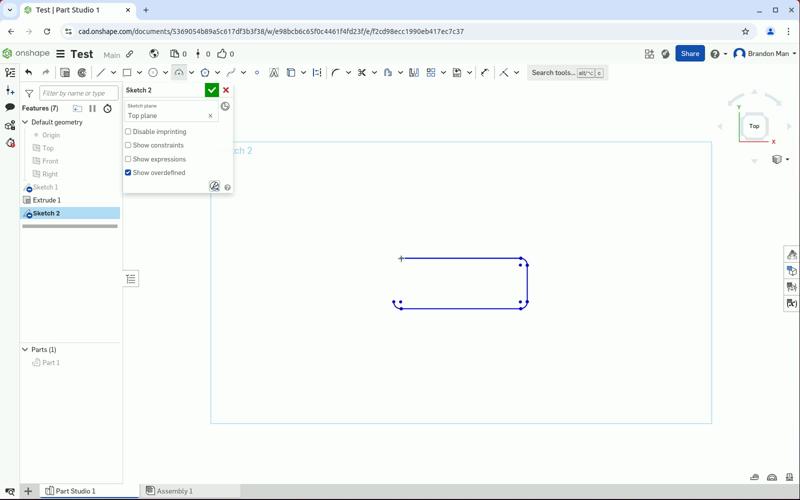
mouse_move(401, 258)
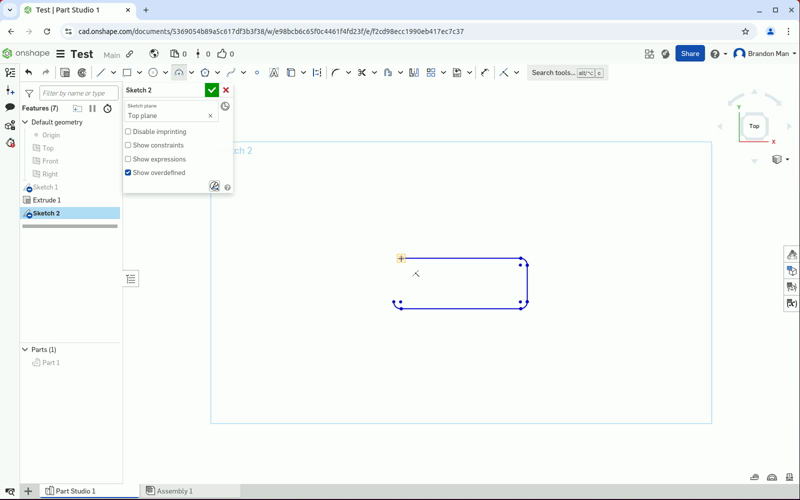
click(401, 258)
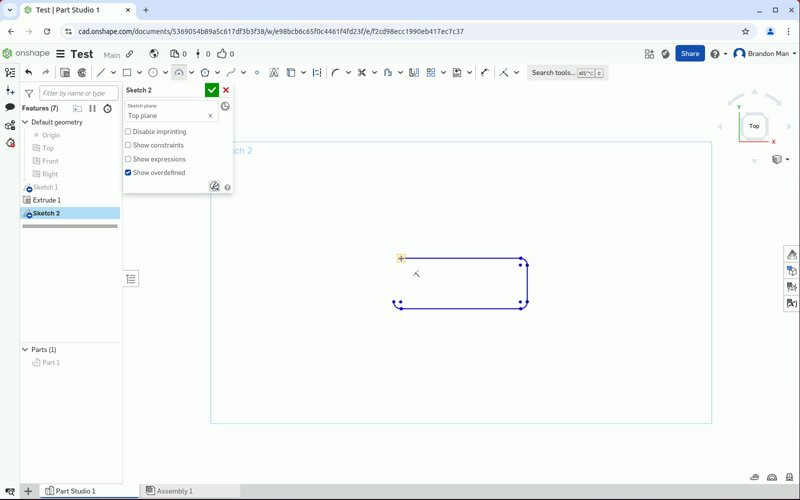
key_down(shift)
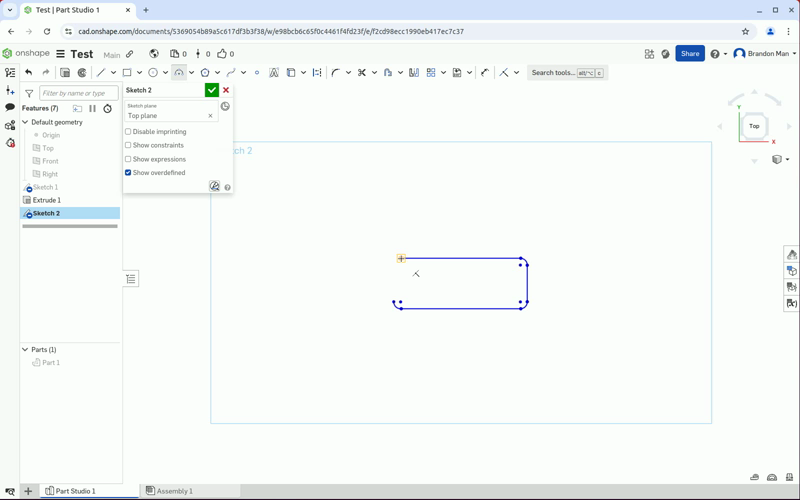
mouse_move(393, 265)
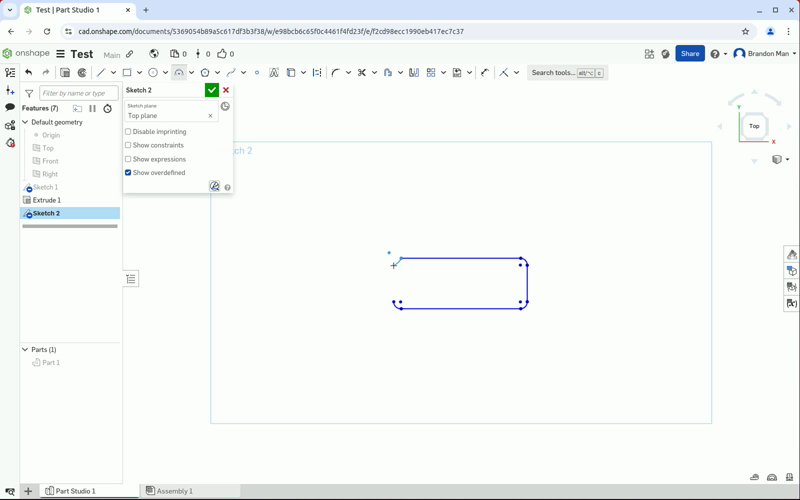
click(393, 265)
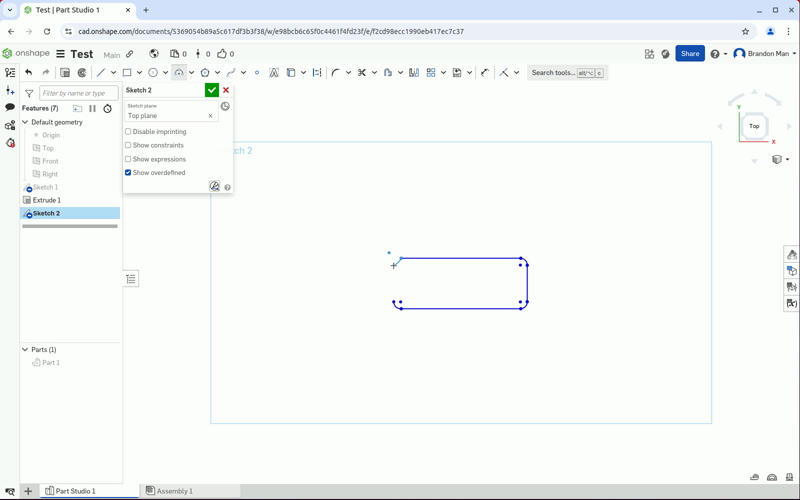
mouse_move(395, 260)
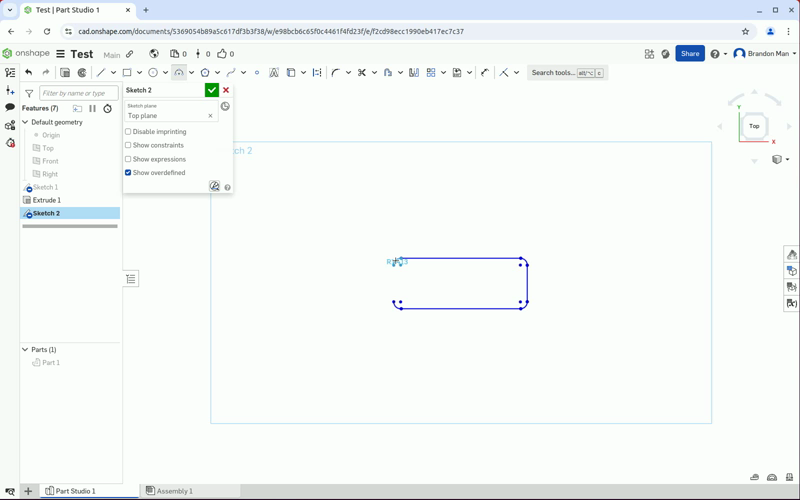
click(395, 260)
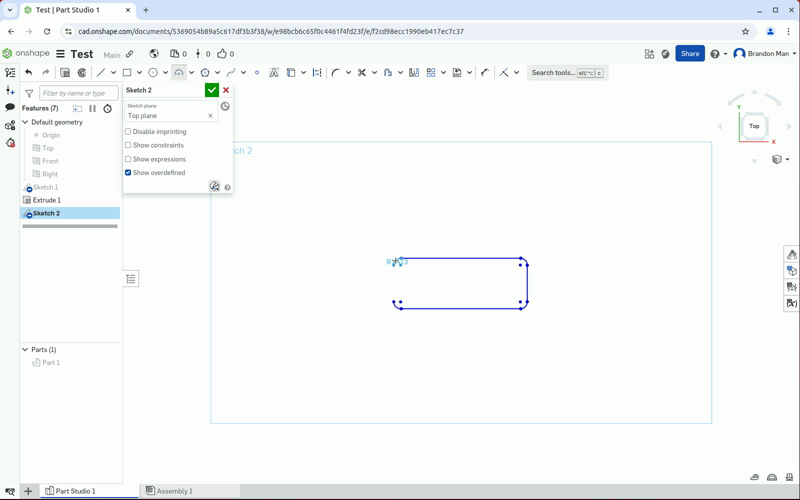
key_up(shift)
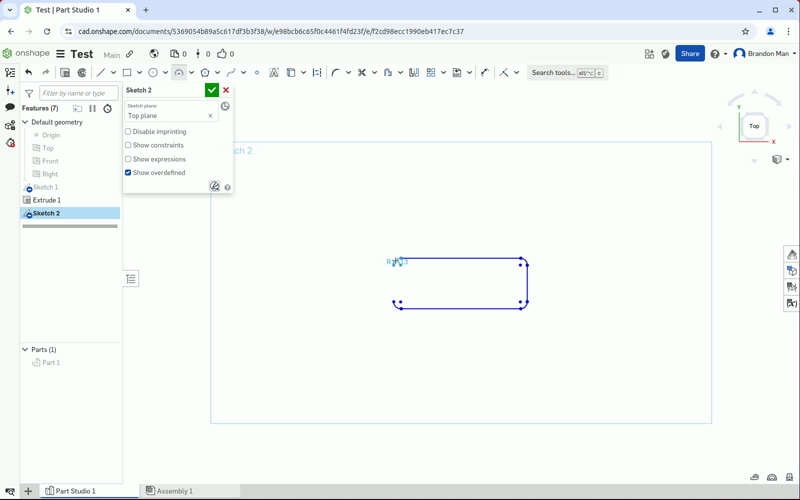
key(esc)
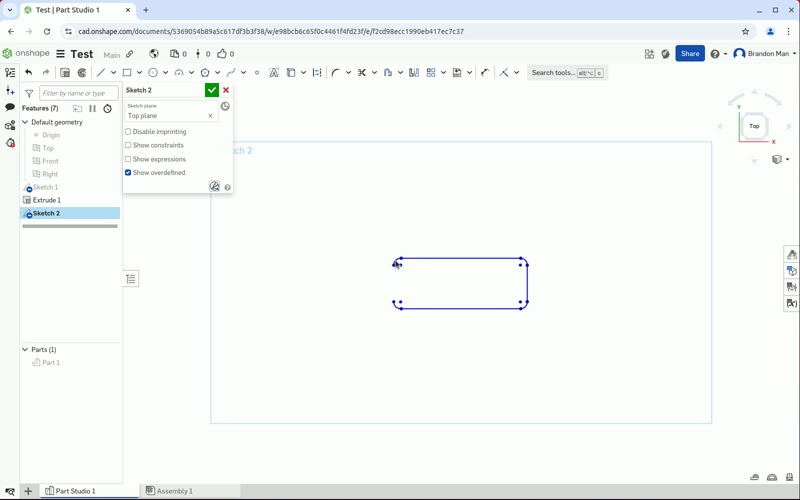
key(l)
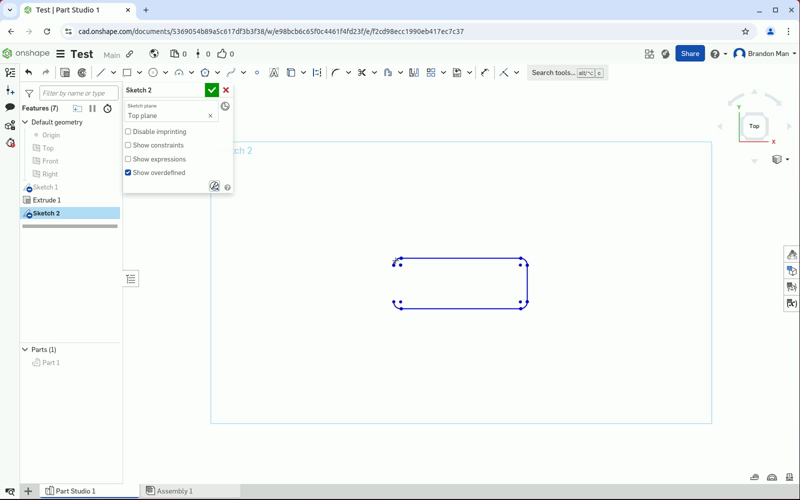
mouse_move(393, 265)
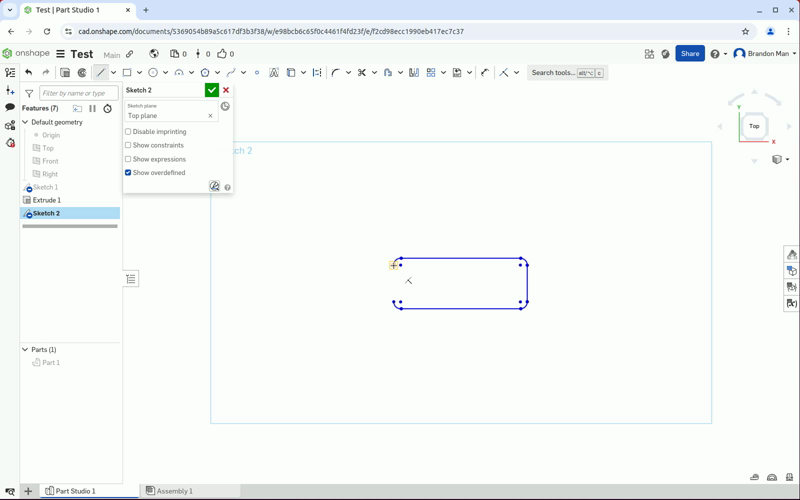
click(393, 265)
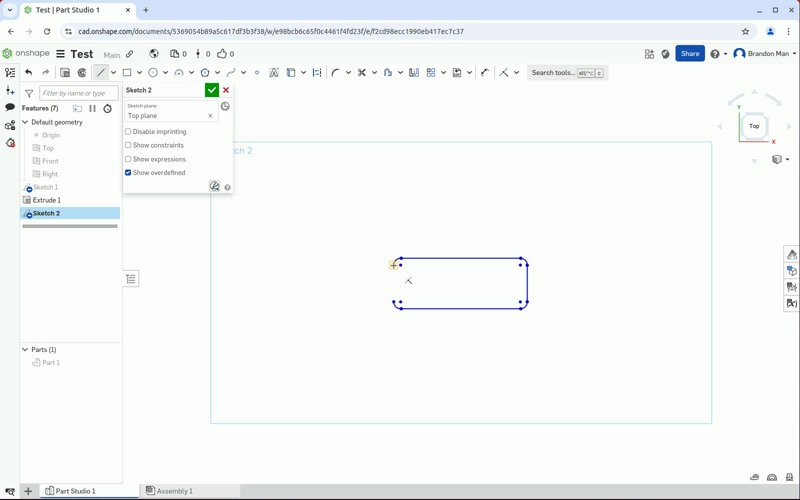
mouse_move(423, 265)
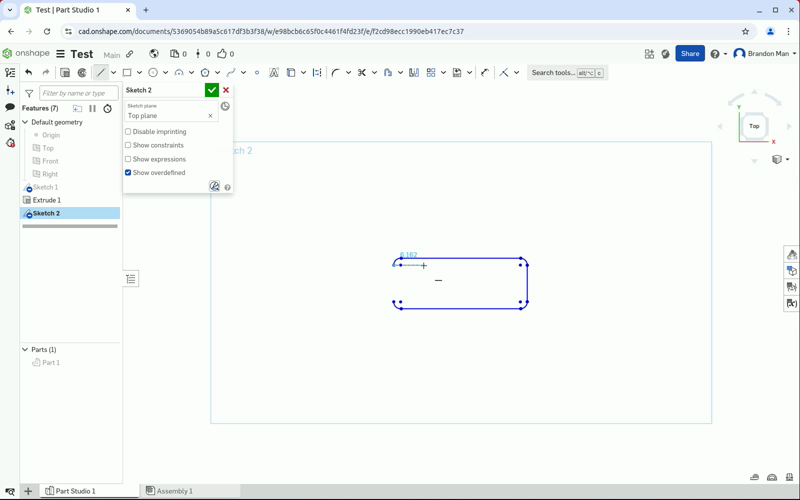
key_down(shift)
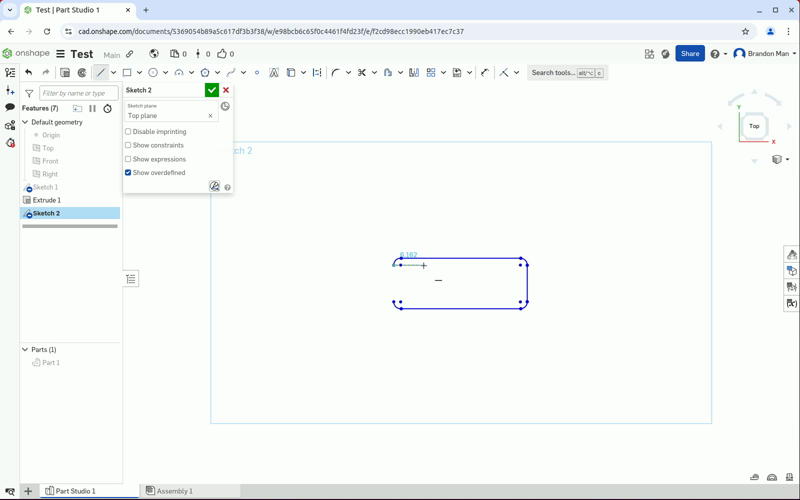
mouse_move(393, 301)
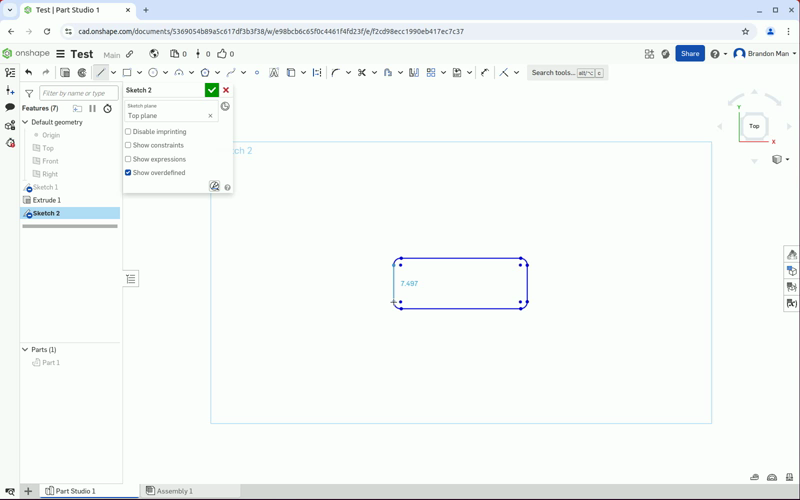
key_up(shift)
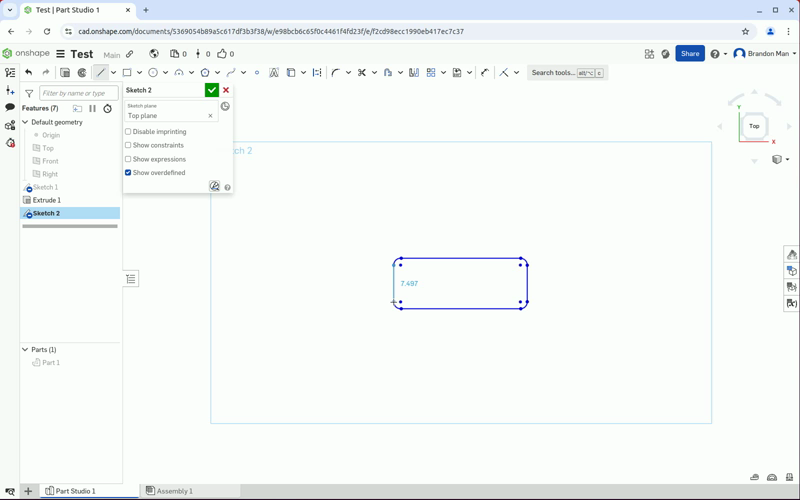
click(393, 301)
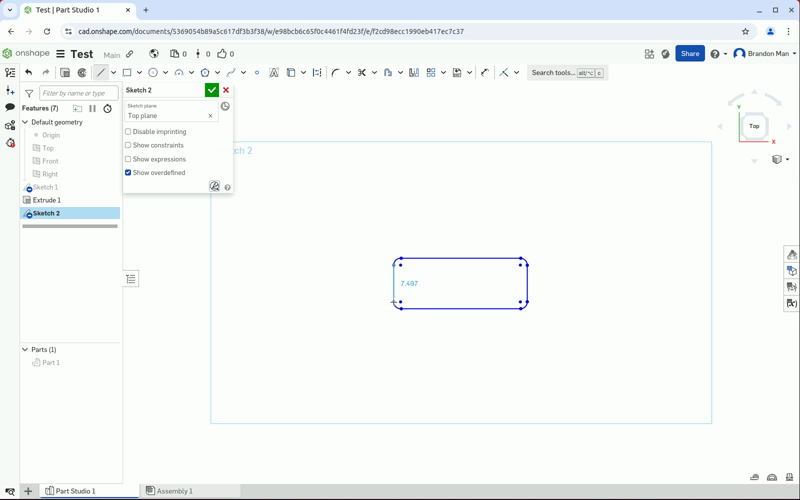
key(esc)
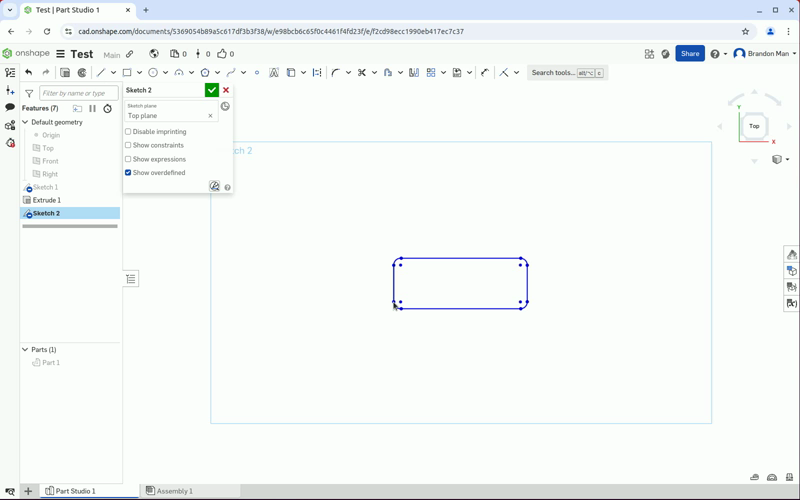
mouse_move(519, 301)
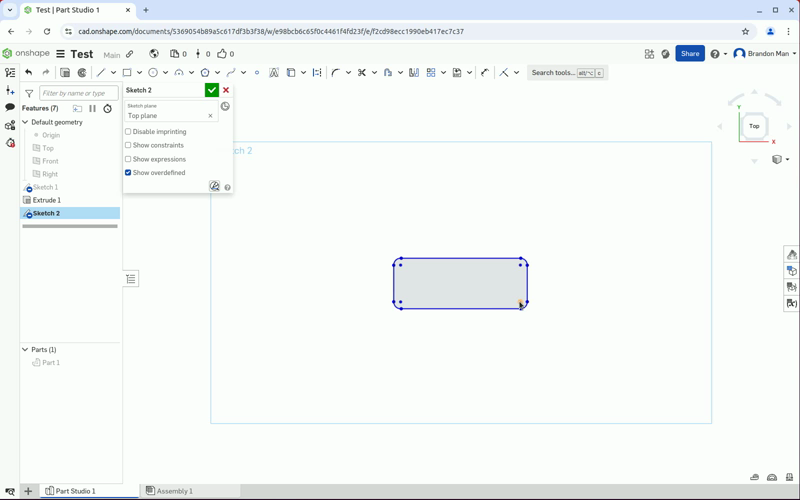
click(519, 301)
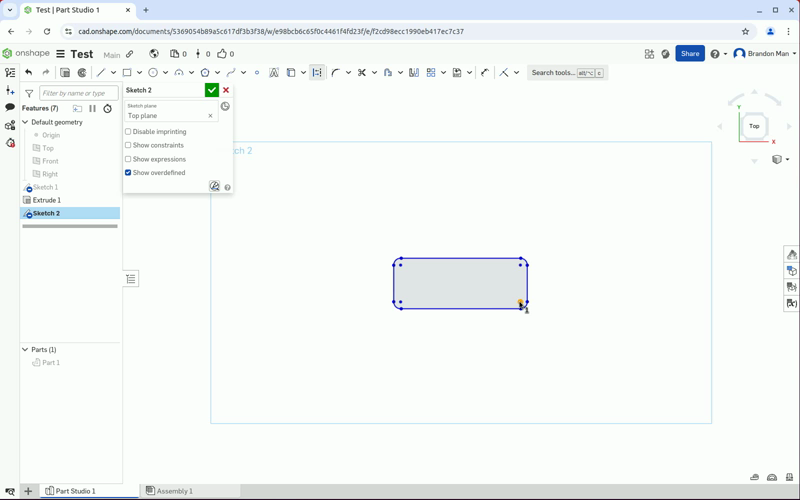
mouse_move(73, 352)
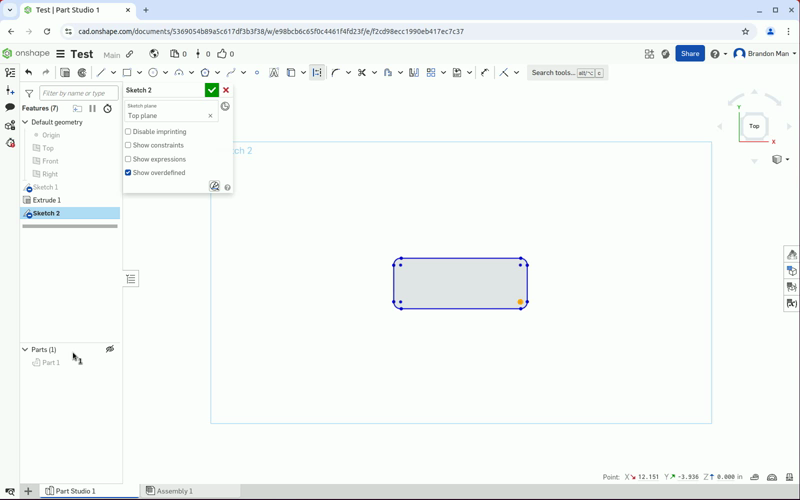
key(shift+y)
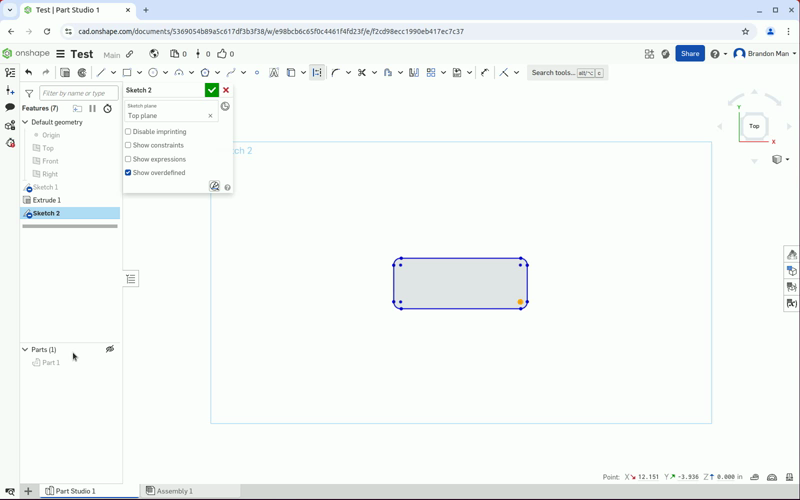
key(shift+e)
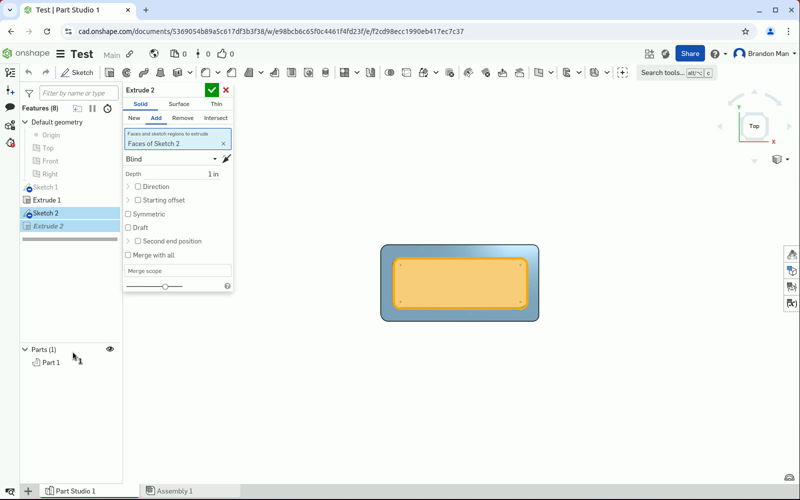
mouse_move(143, 106)
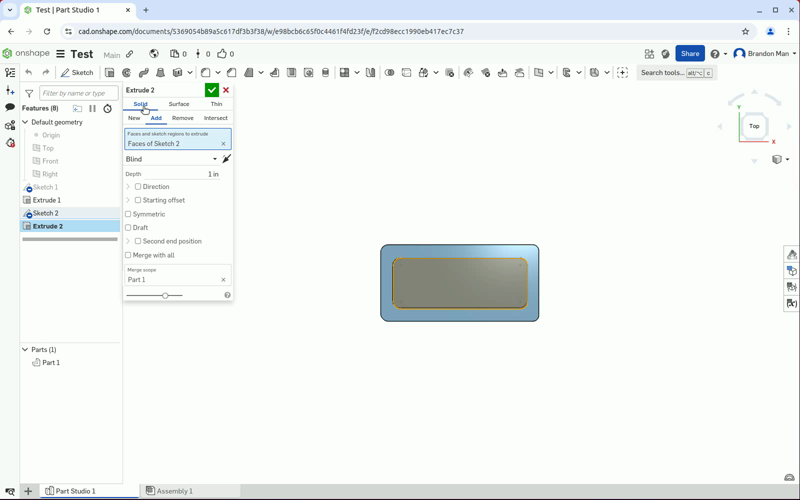
click(143, 106)
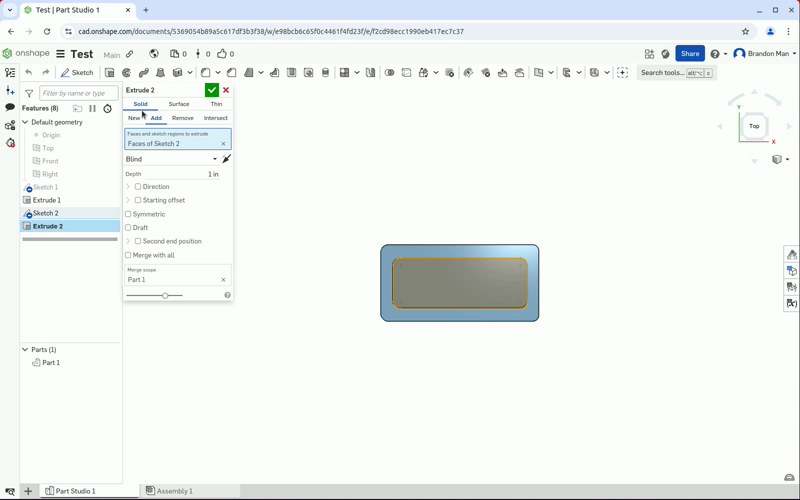
mouse_move(137, 120)
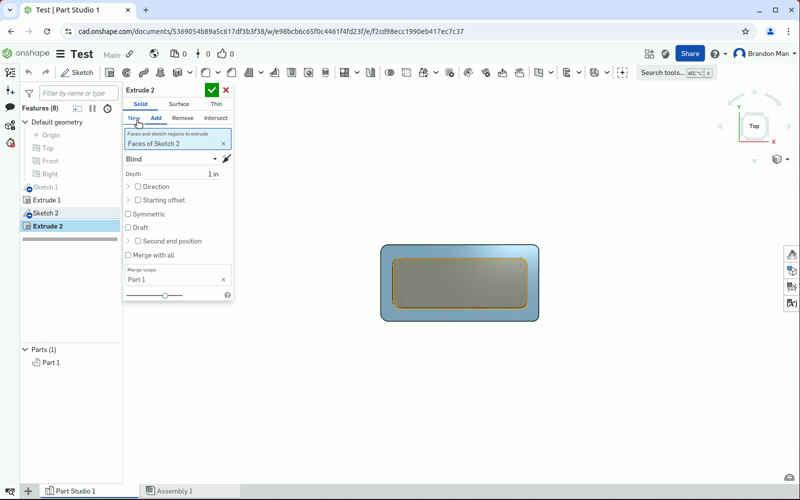
click(137, 120)
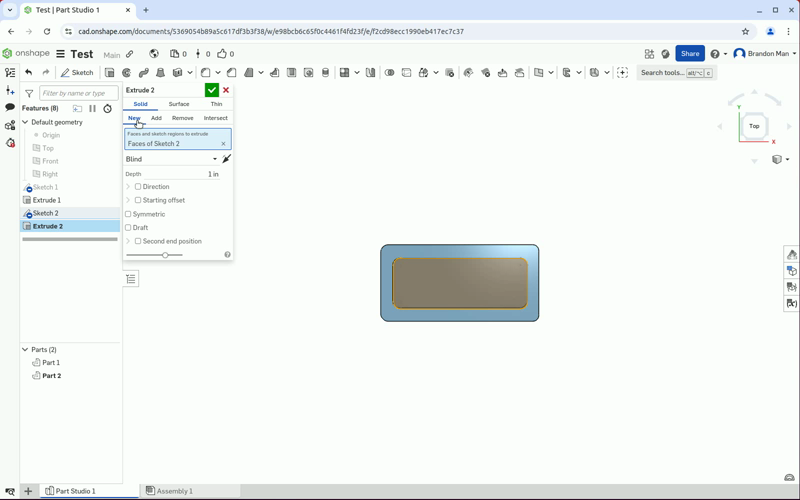
key(tab, 4)
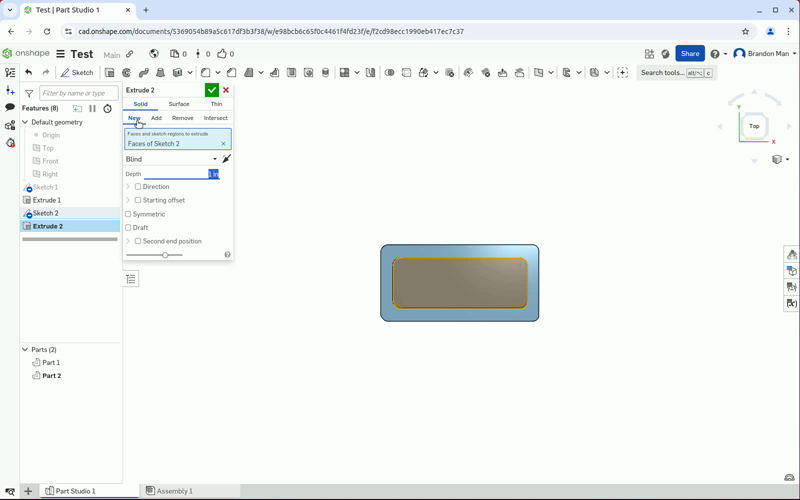
text(1.444)
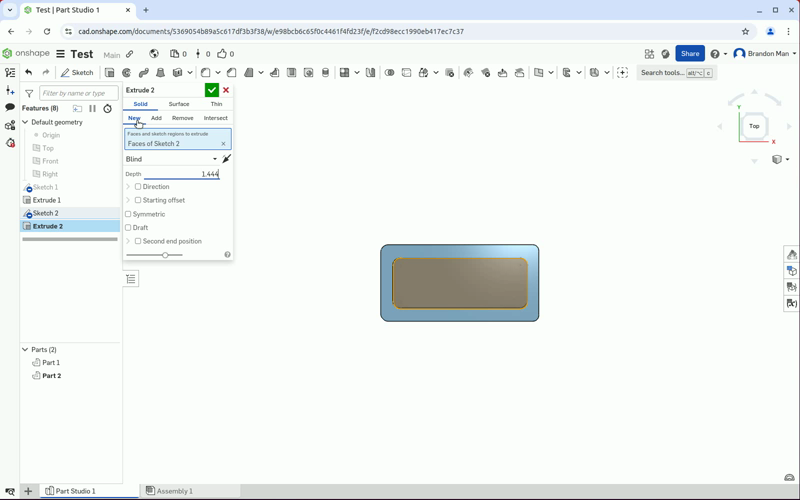
key(enter)
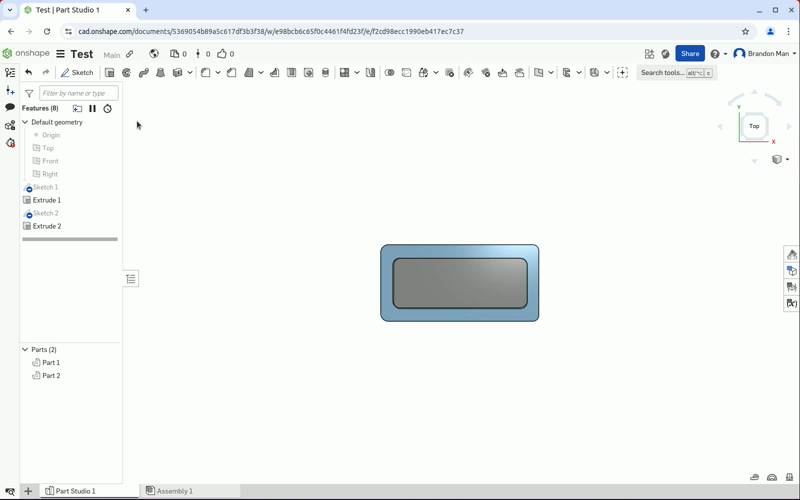
key(shift+h)
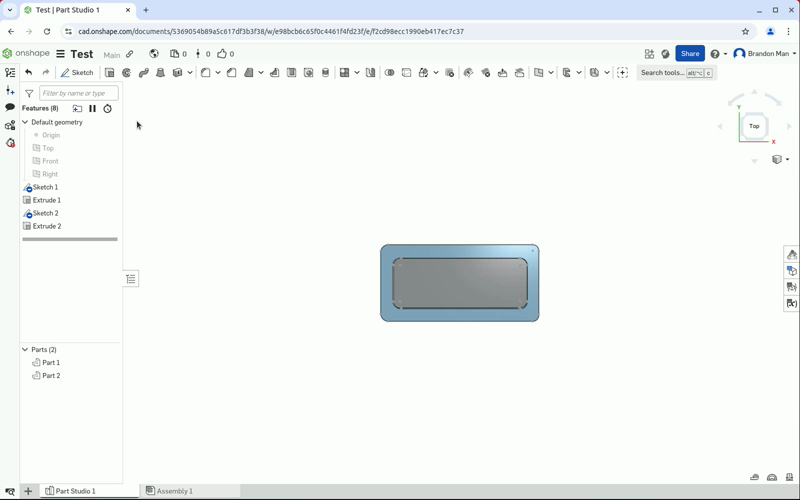
key(shift+h)
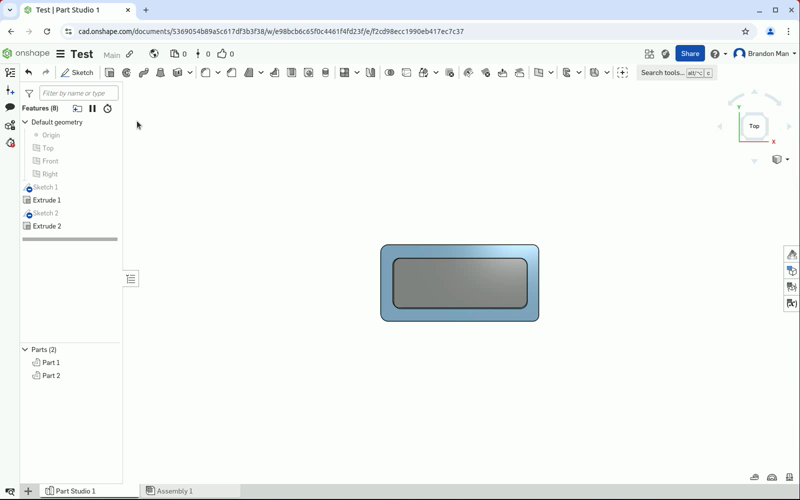
mouse_move(73, 189)
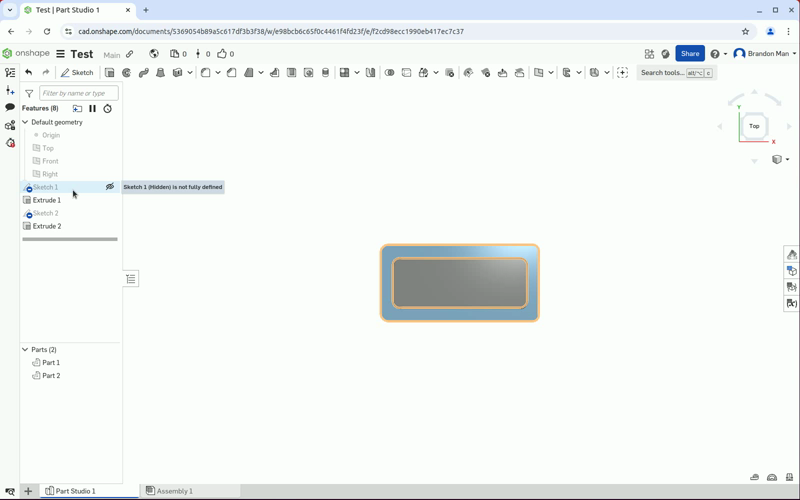
click(73, 189)
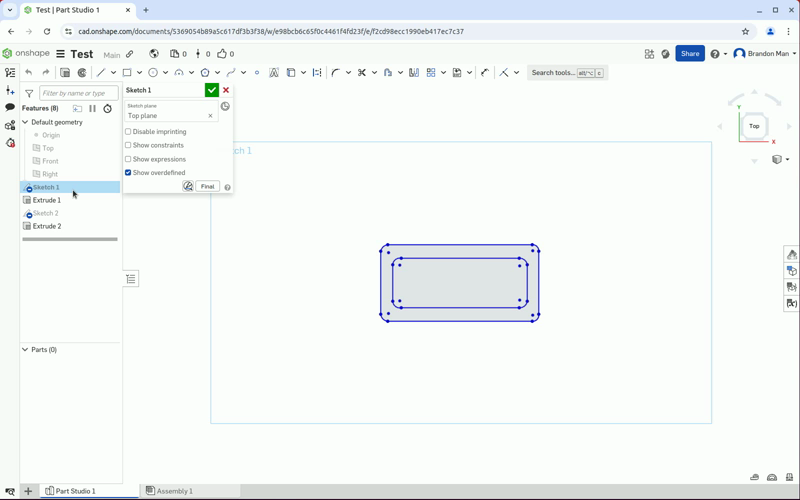
mouse_move(229, 92)
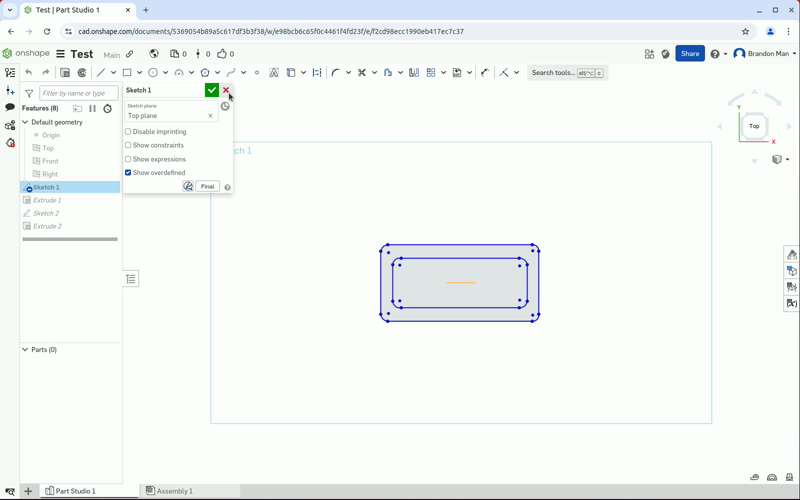
click(229, 92)
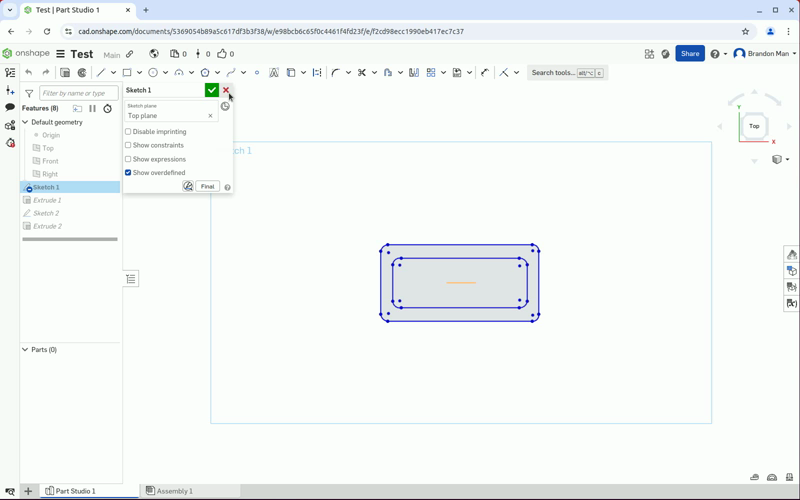
key(shift+s)
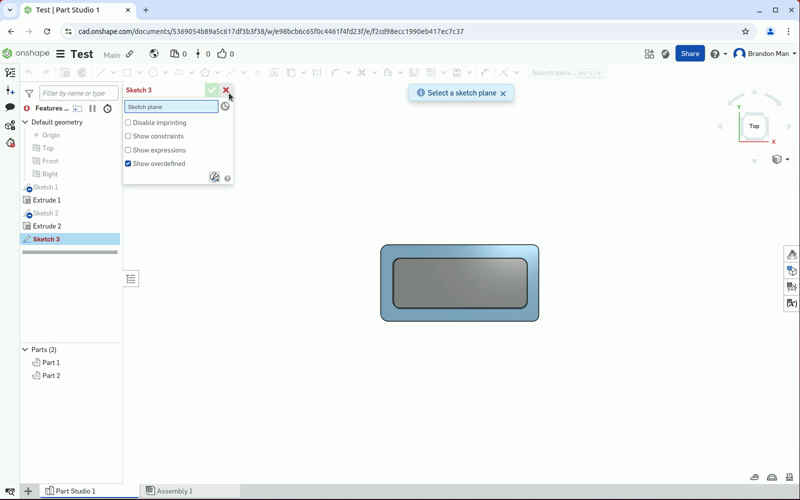
mouse_move(73, 150)
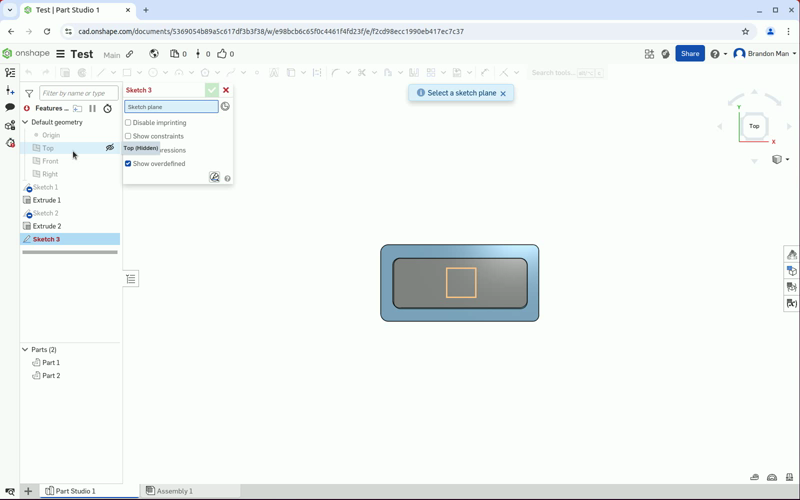
click(73, 150)
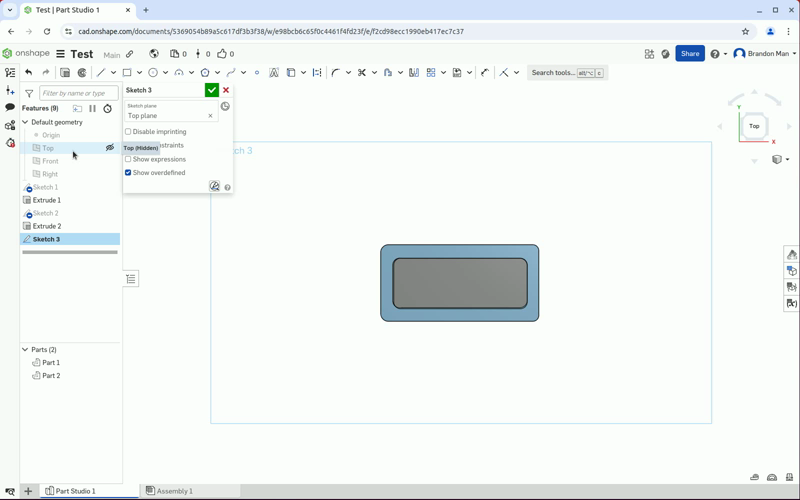
mouse_move(73, 352)
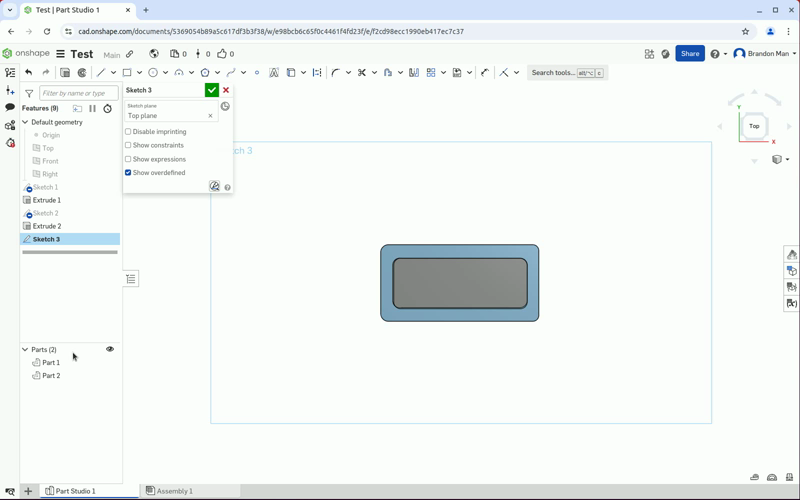
key(y)
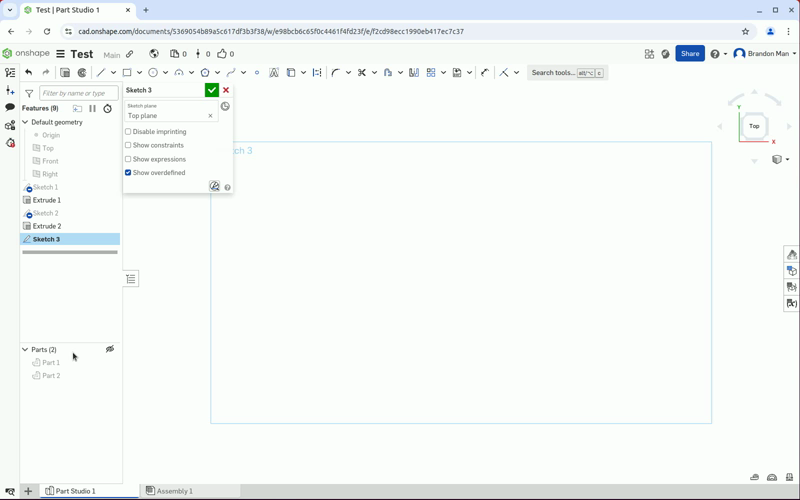
key(a)
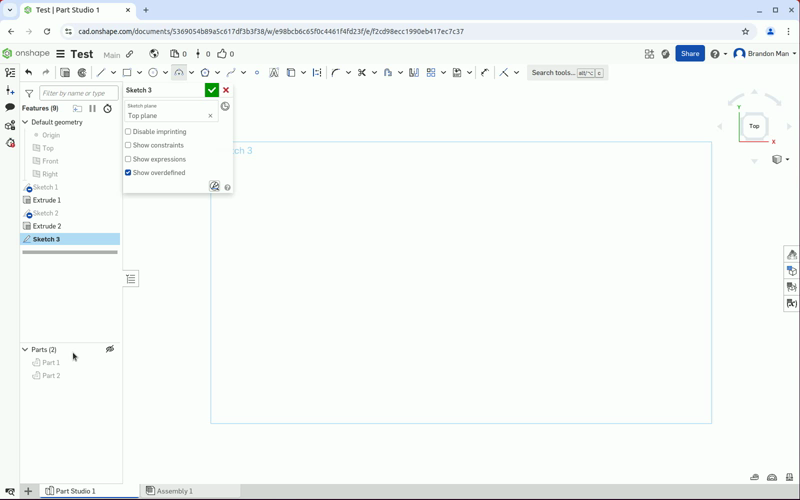
key_down(shift)
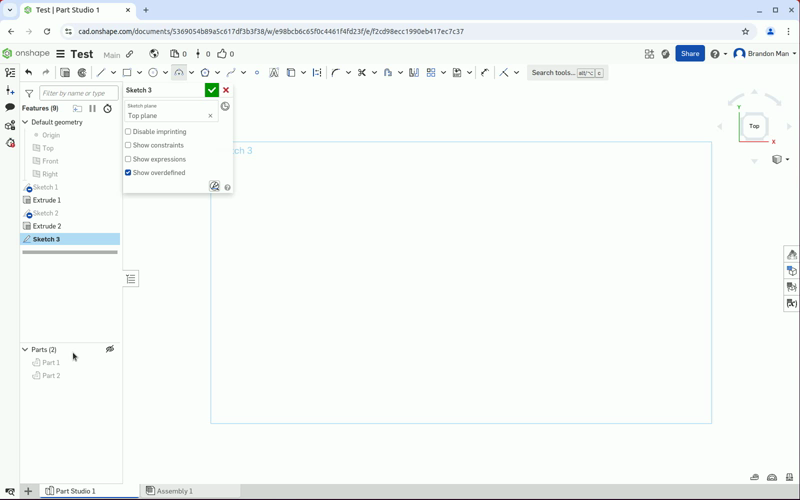
mouse_move(393, 301)
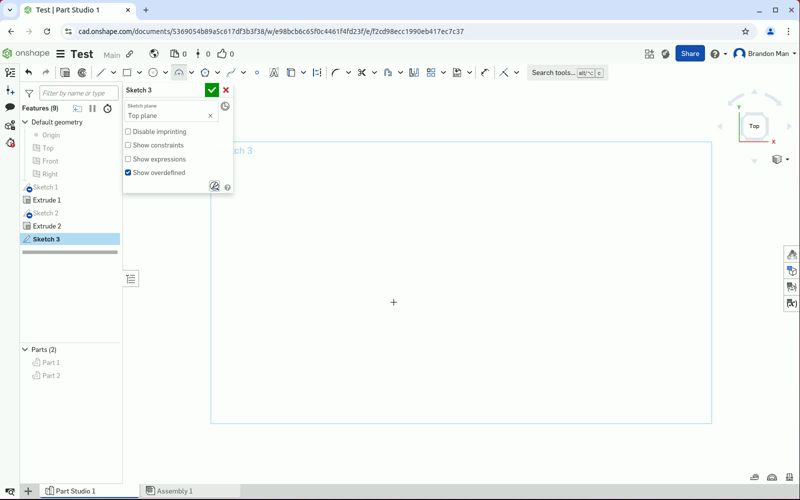
click(393, 301)
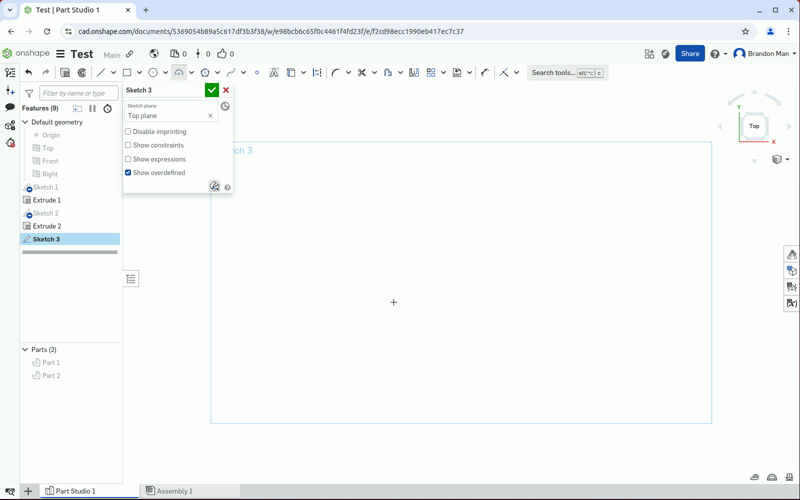
key_up(shift)
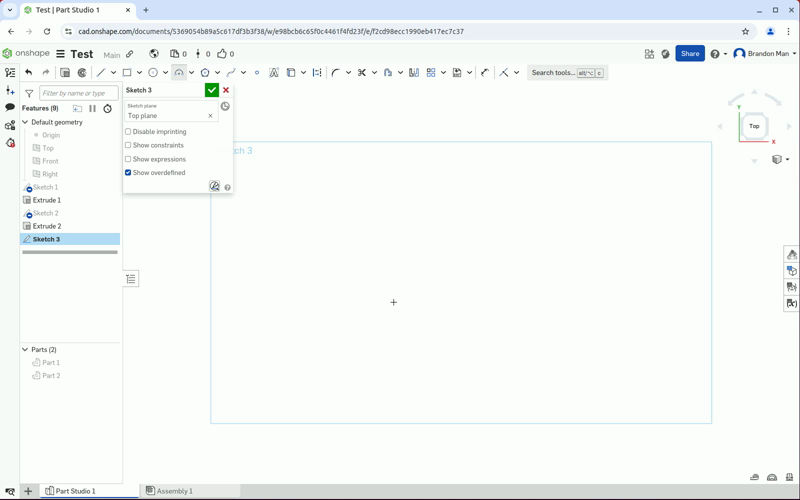
key_down(shift)
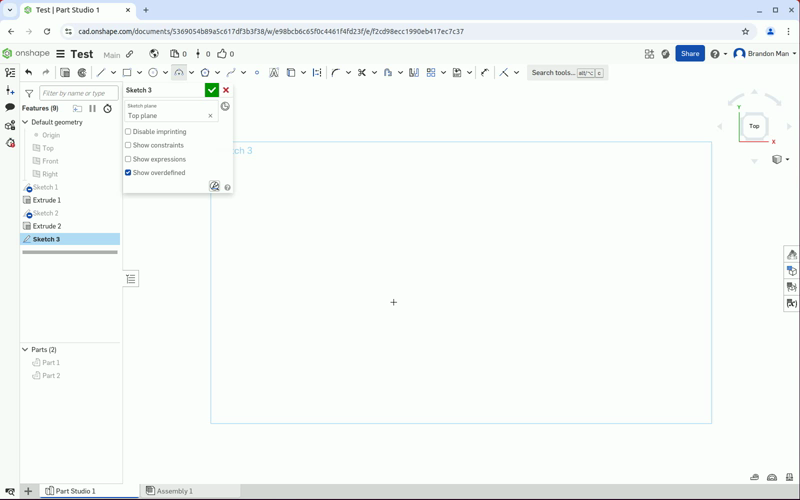
mouse_move(401, 308)
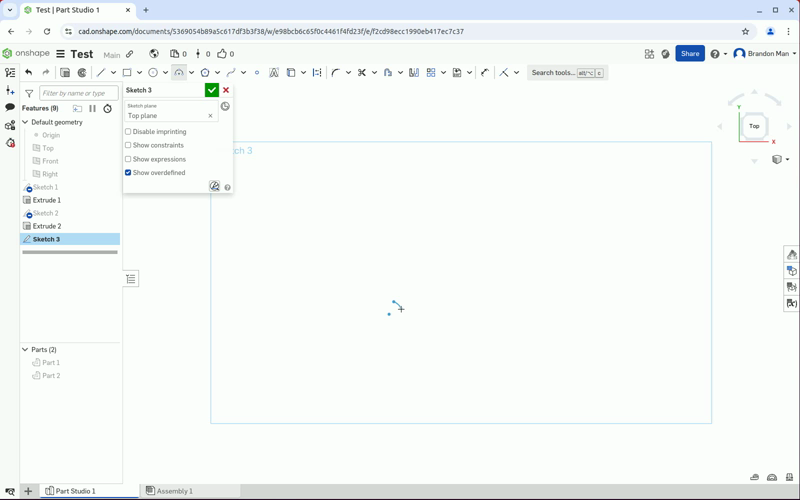
click(401, 308)
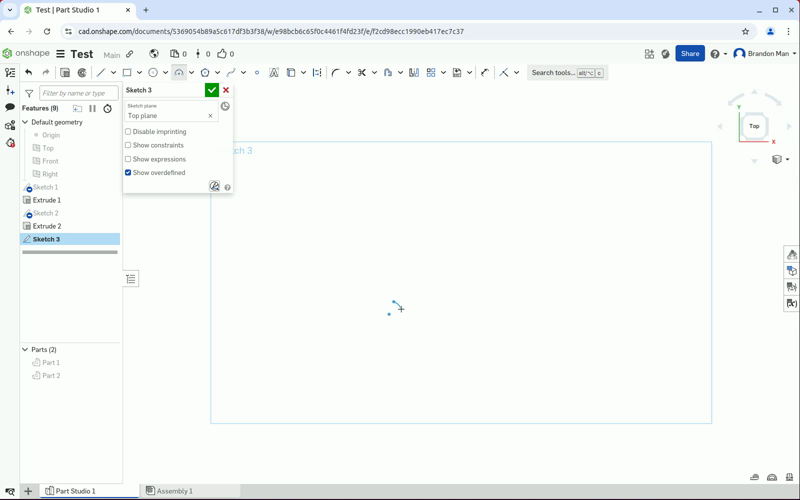
mouse_move(395, 306)
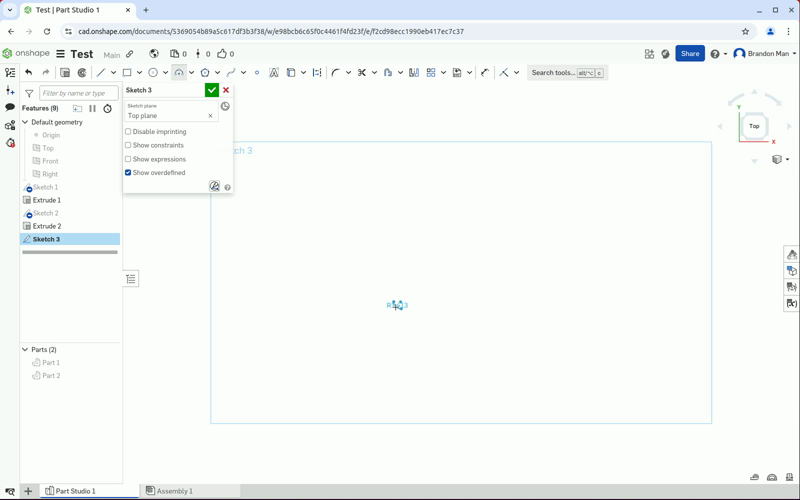
click(395, 306)
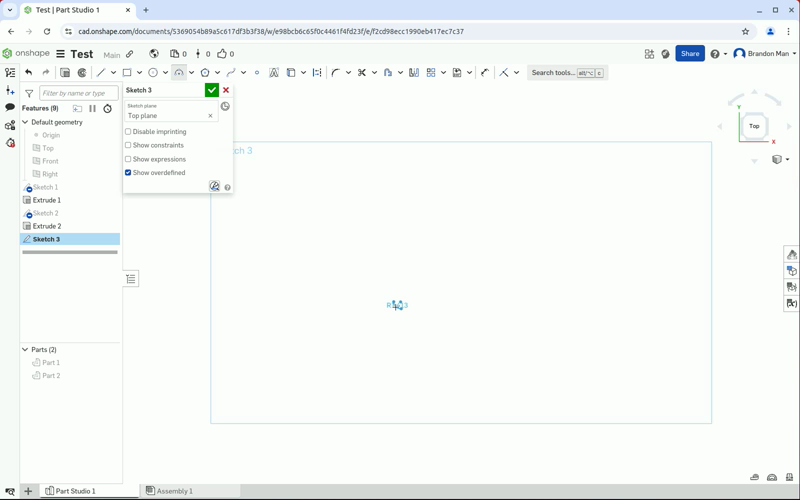
key_up(shift)
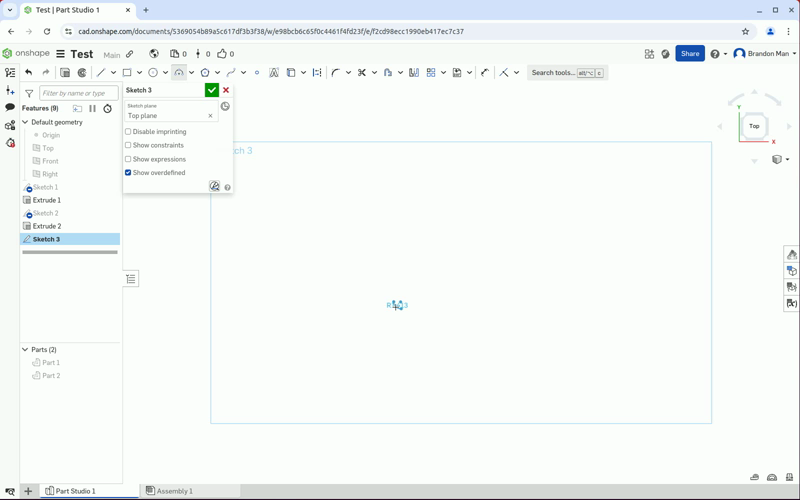
key(esc)
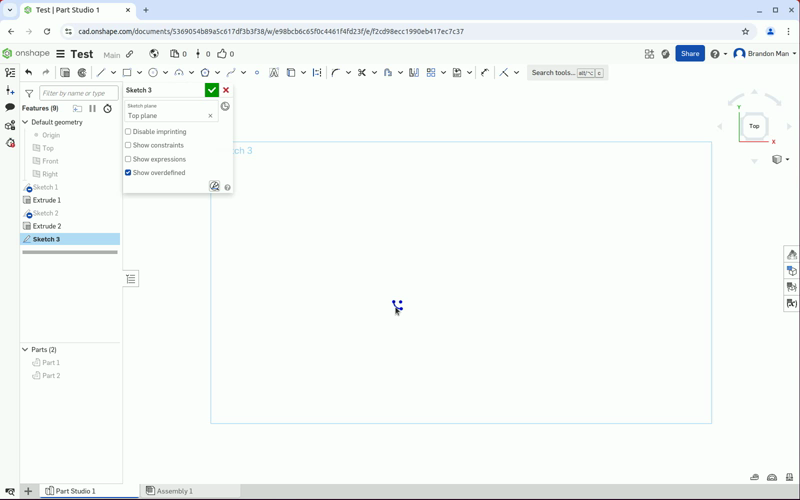
key(l)
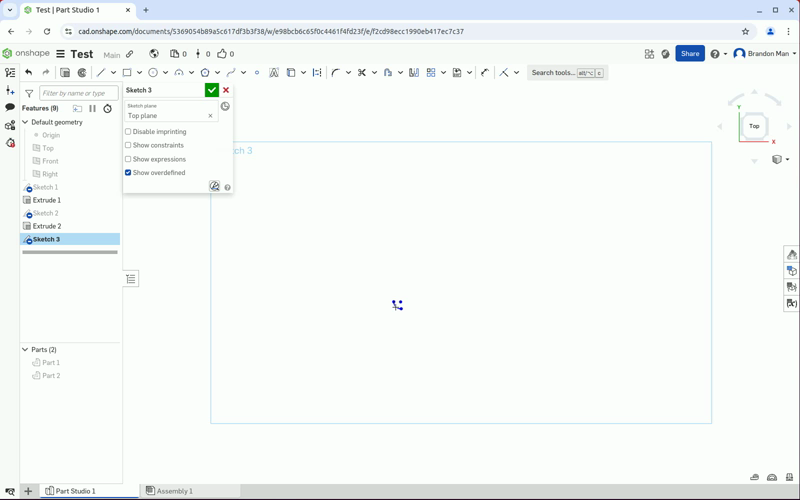
mouse_move(401, 308)
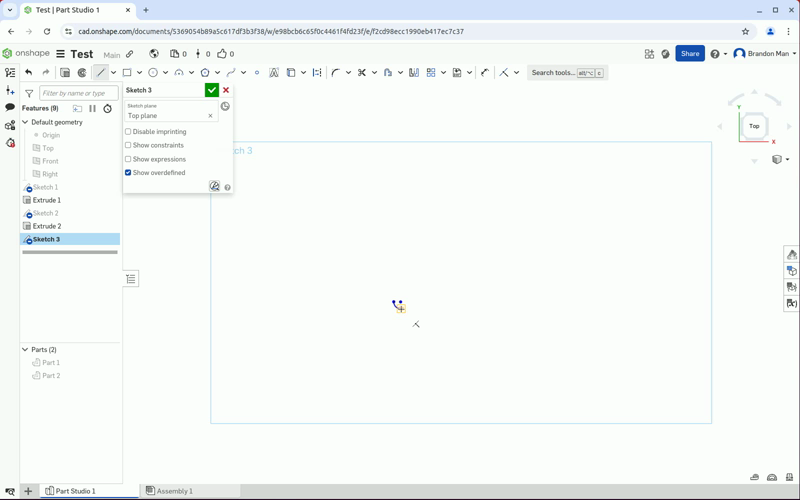
click(401, 308)
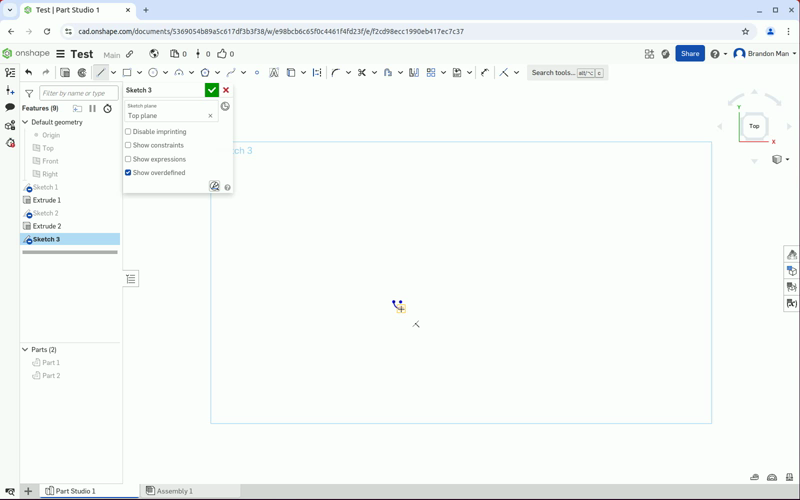
key_down(shift)
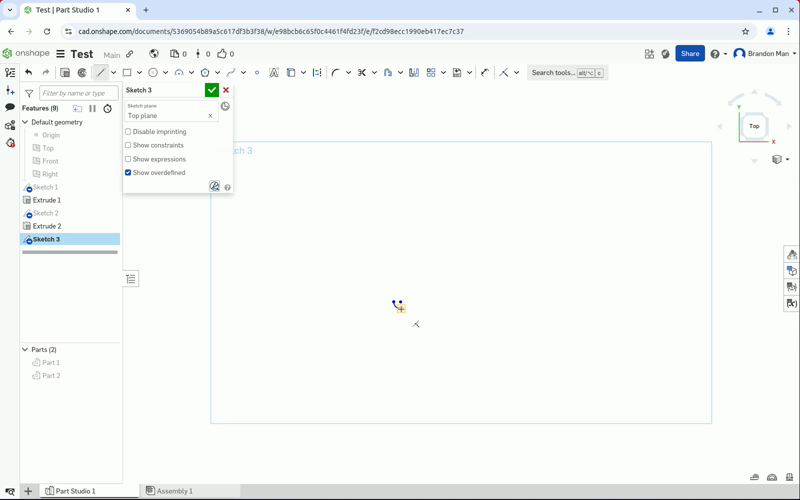
mouse_move(520, 308)
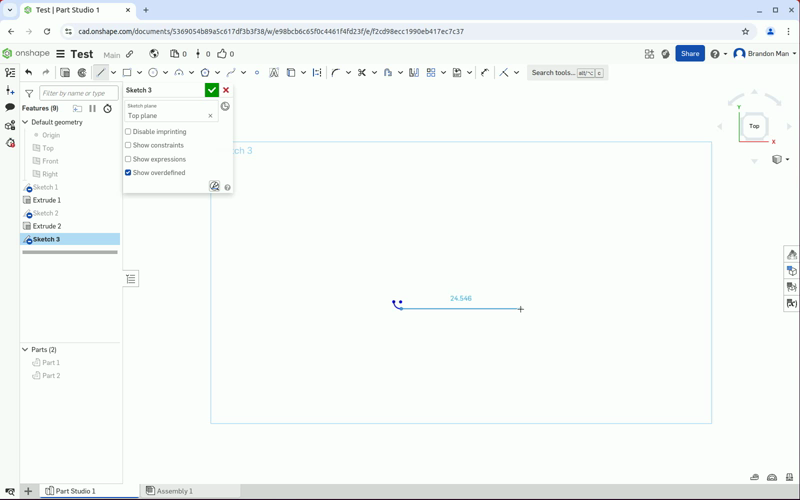
click(520, 308)
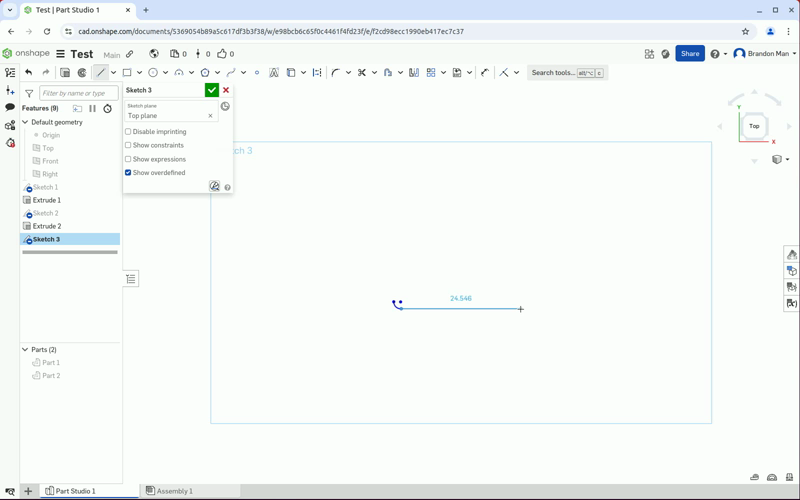
key_up(shift)
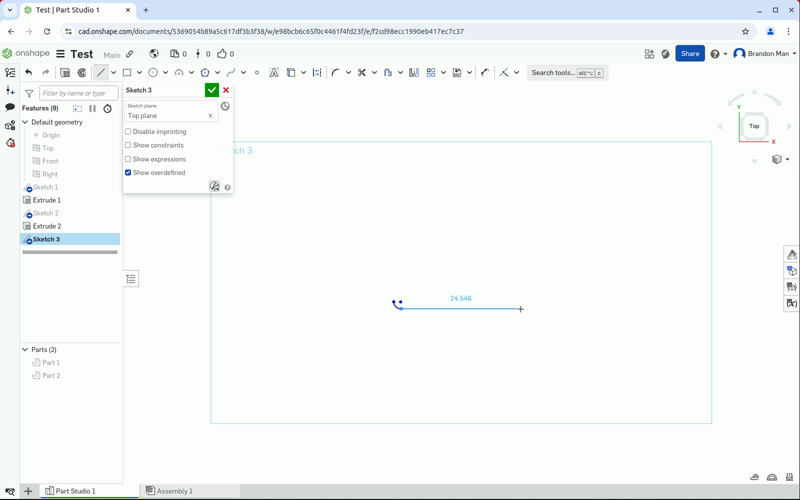
key(esc)
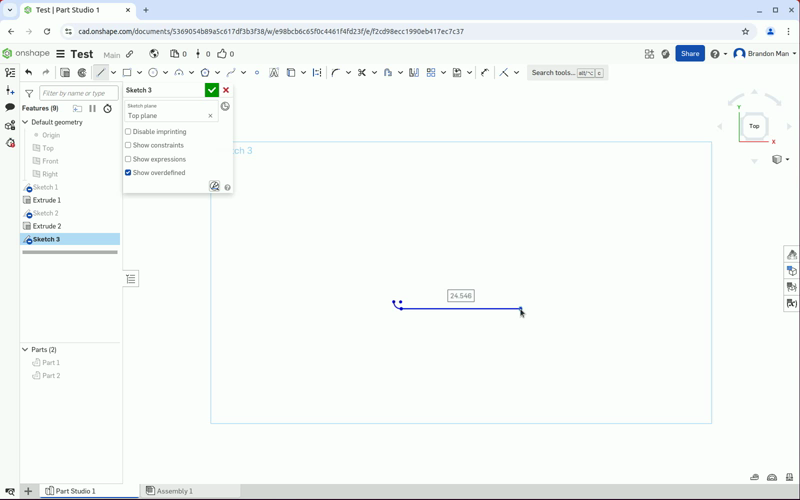
key(a)
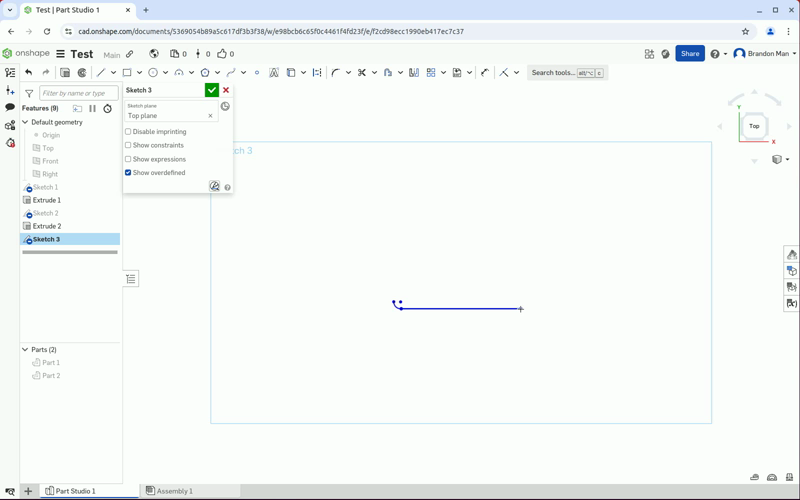
mouse_move(520, 308)
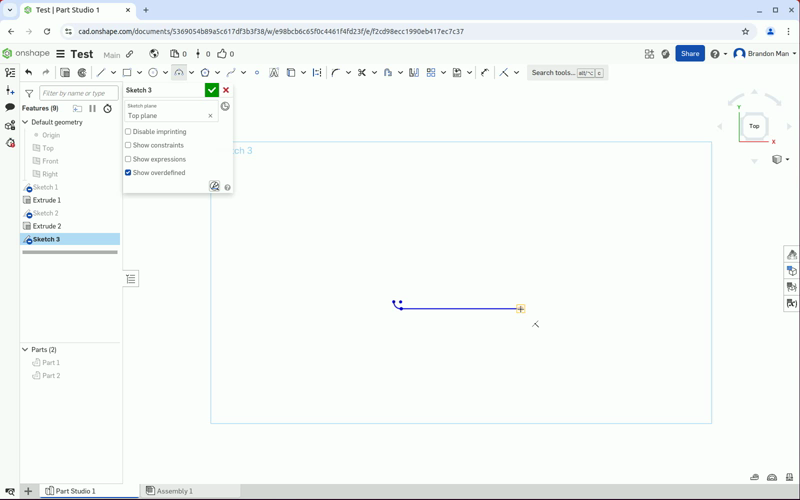
click(520, 308)
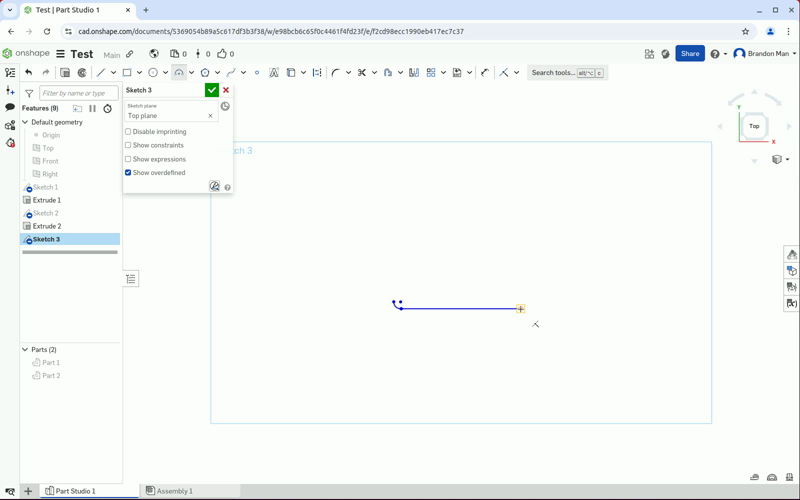
key_down(shift)
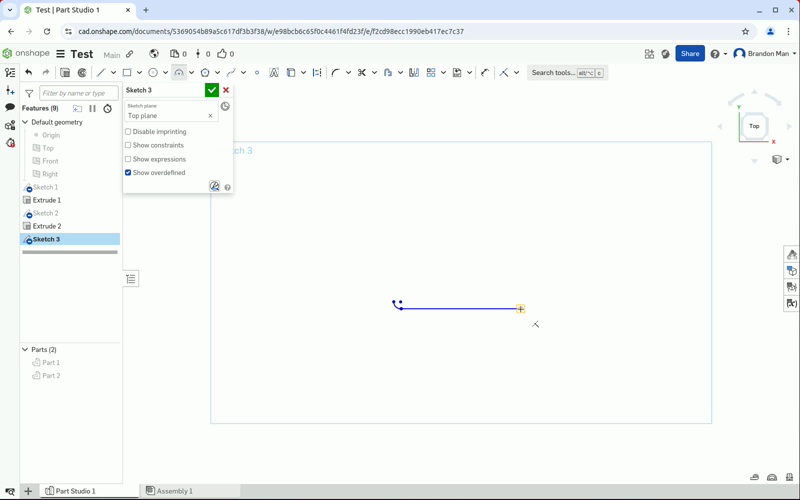
mouse_move(527, 301)
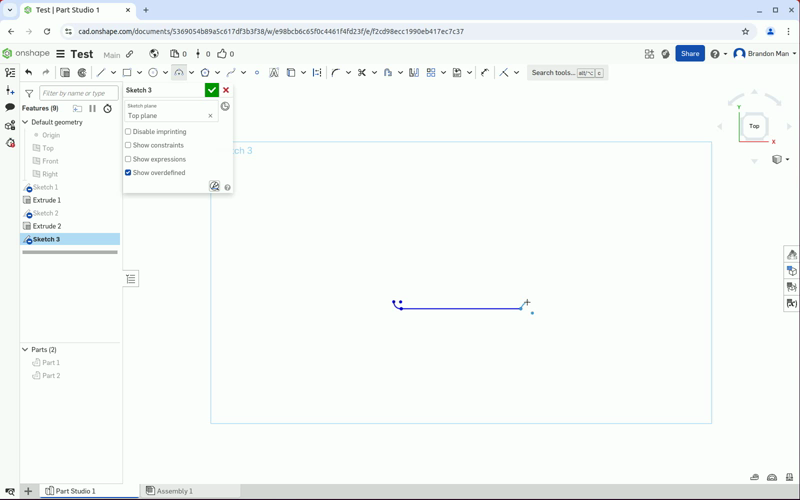
click(527, 301)
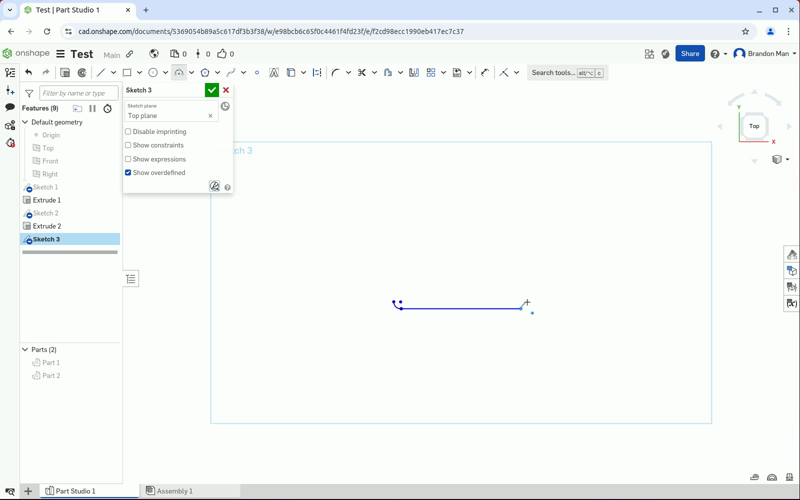
mouse_move(525, 306)
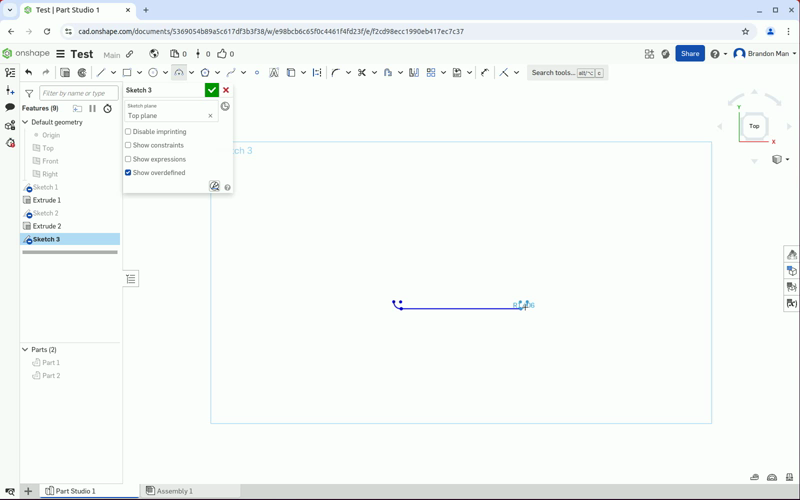
click(525, 306)
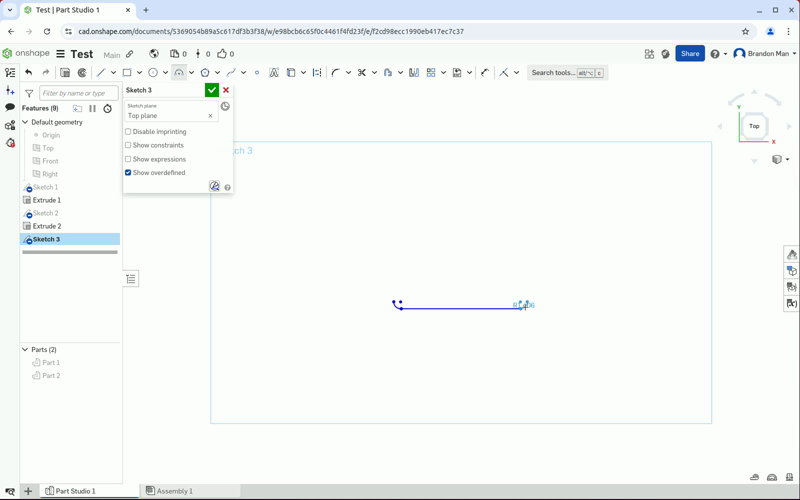
key_up(shift)
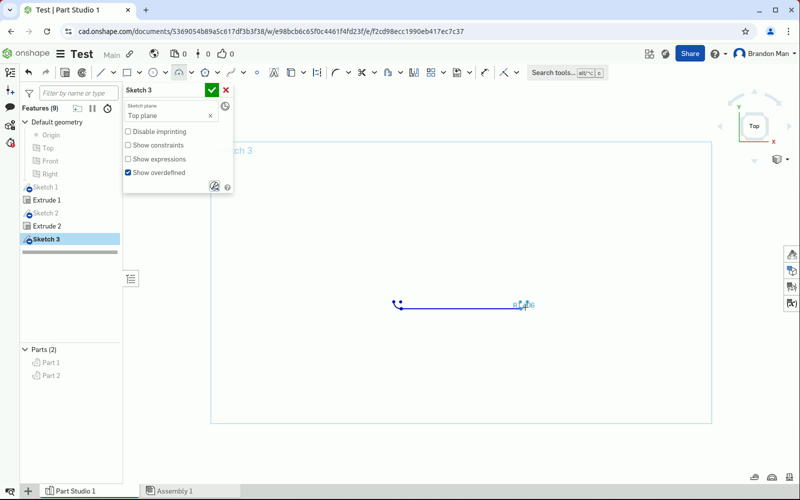
key(esc)
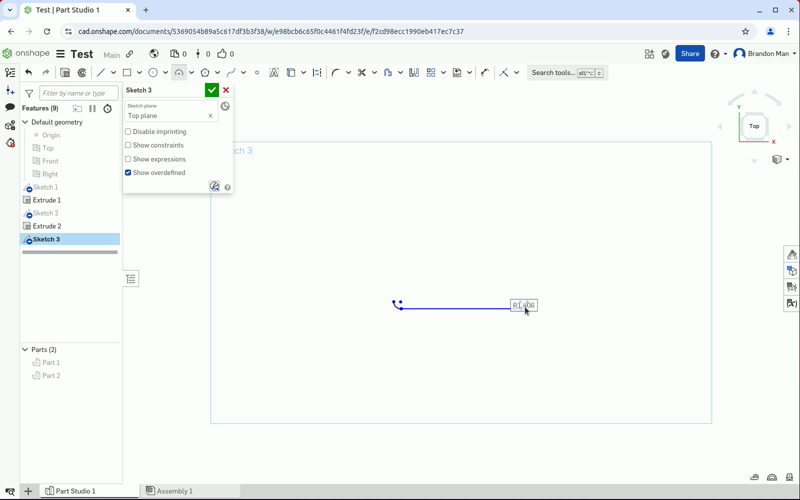
key(l)
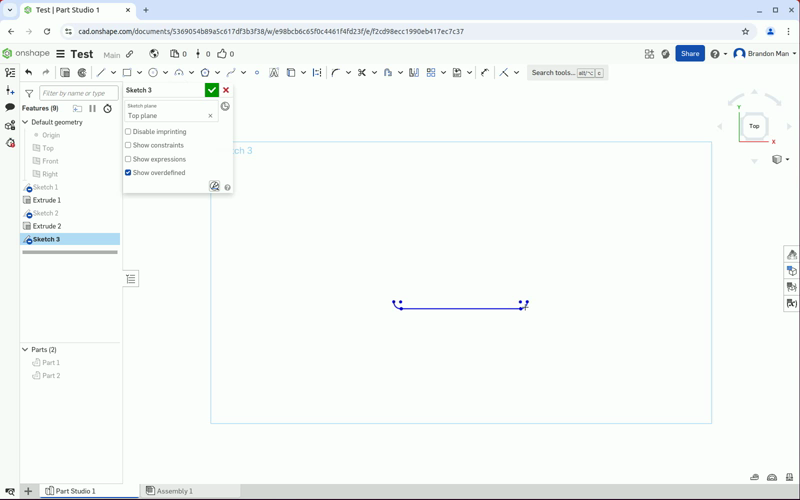
mouse_move(527, 301)
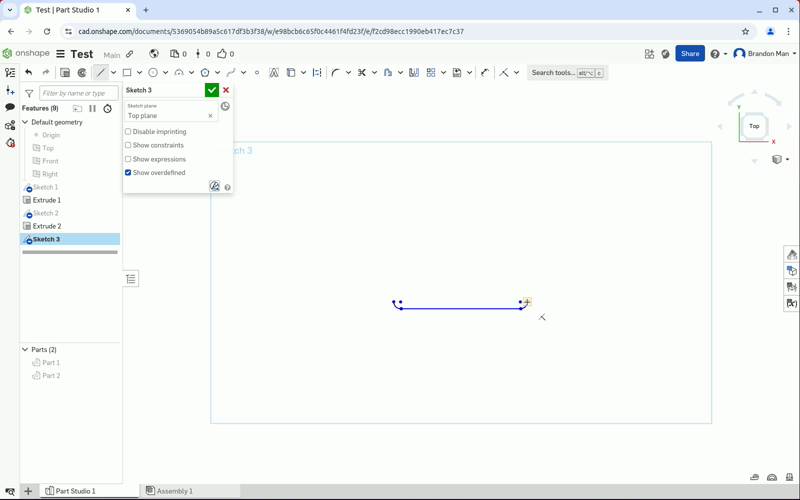
click(527, 301)
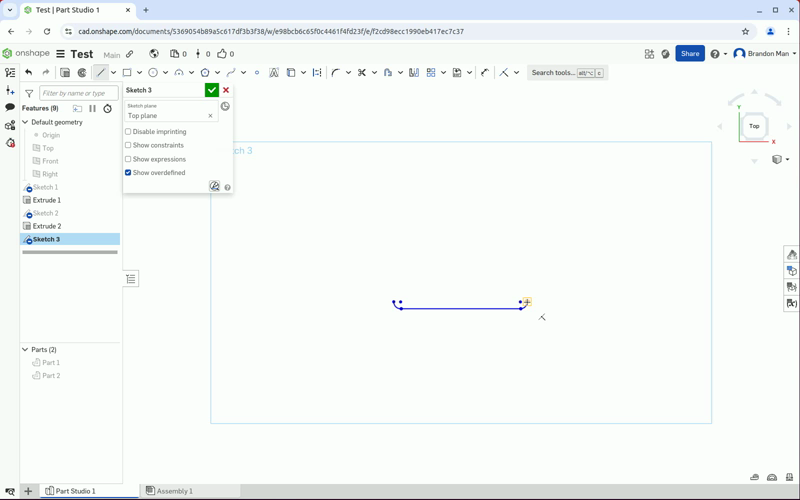
key_down(shift)
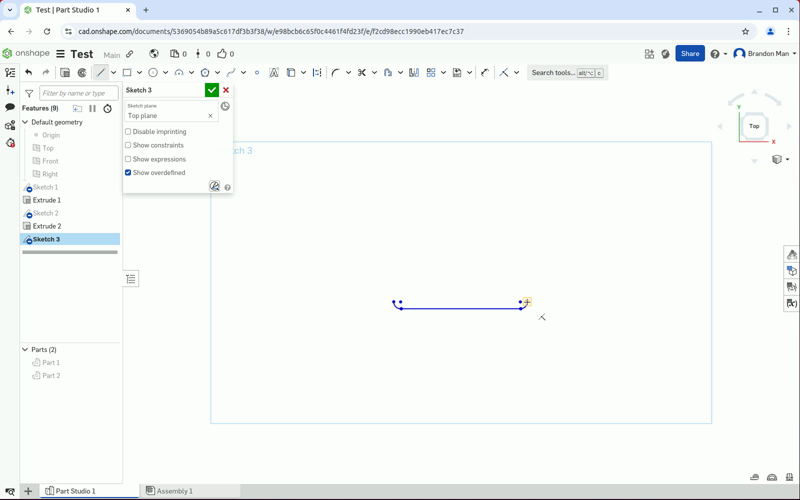
mouse_move(557, 301)
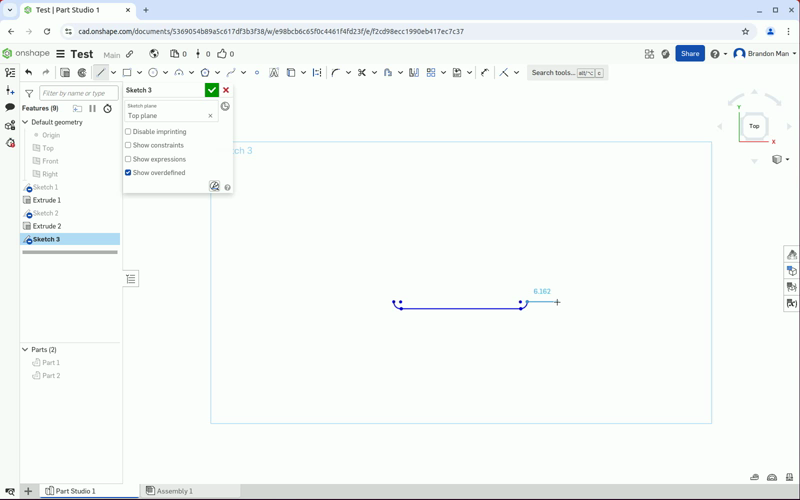
mouse_move(527, 265)
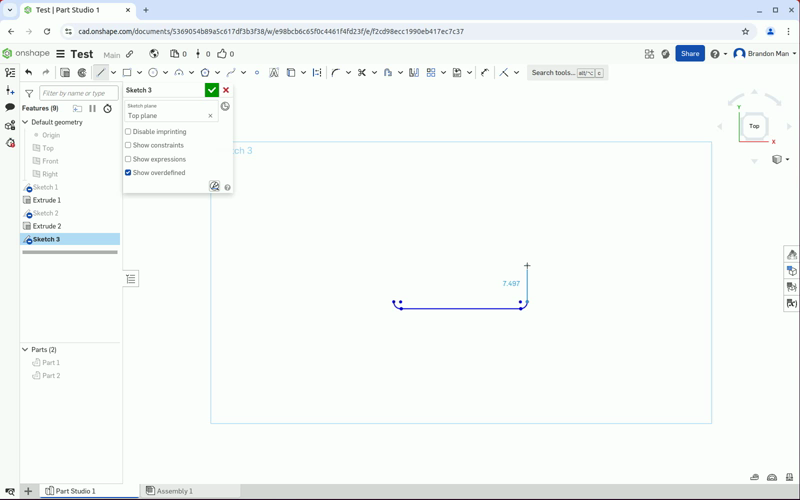
click(527, 265)
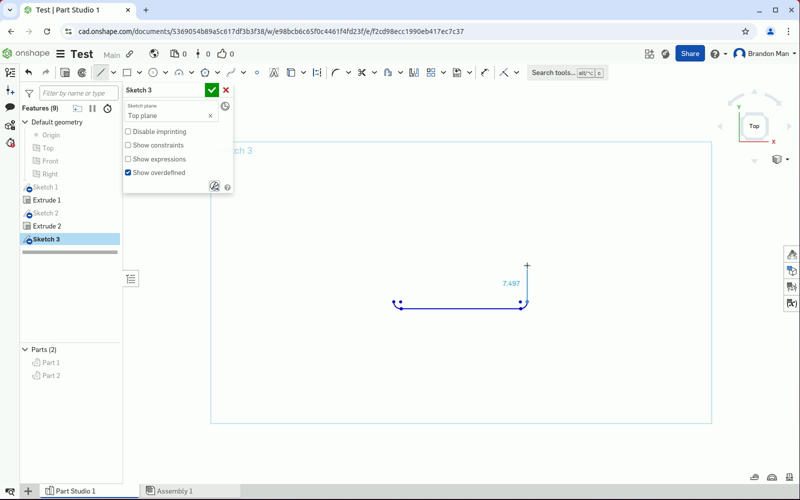
key_up(shift)
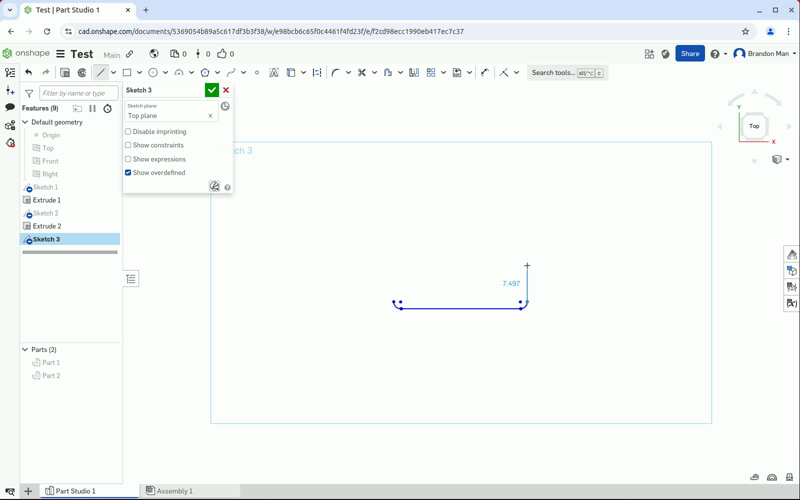
key(esc)
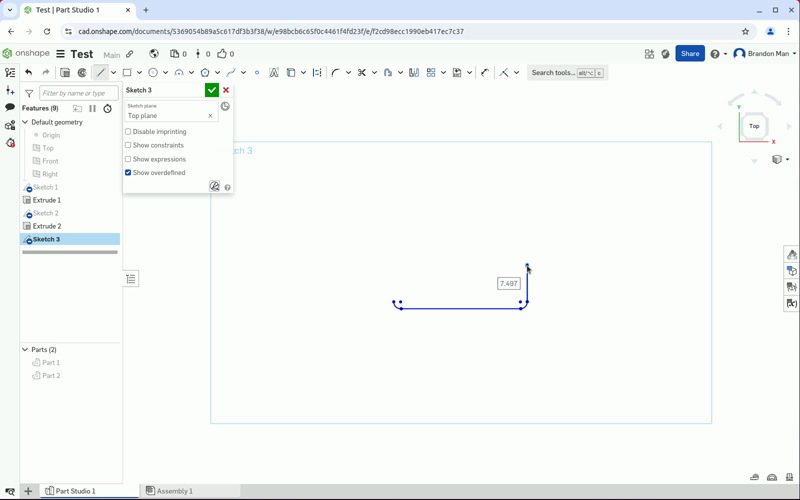
key(a)
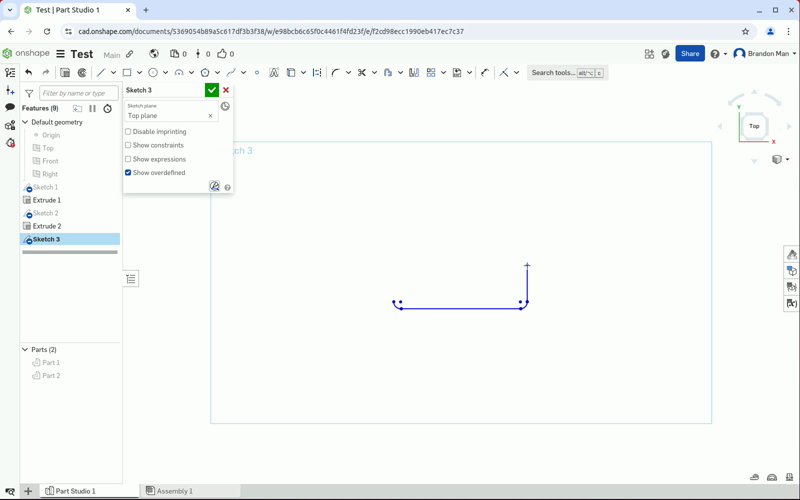
mouse_move(527, 265)
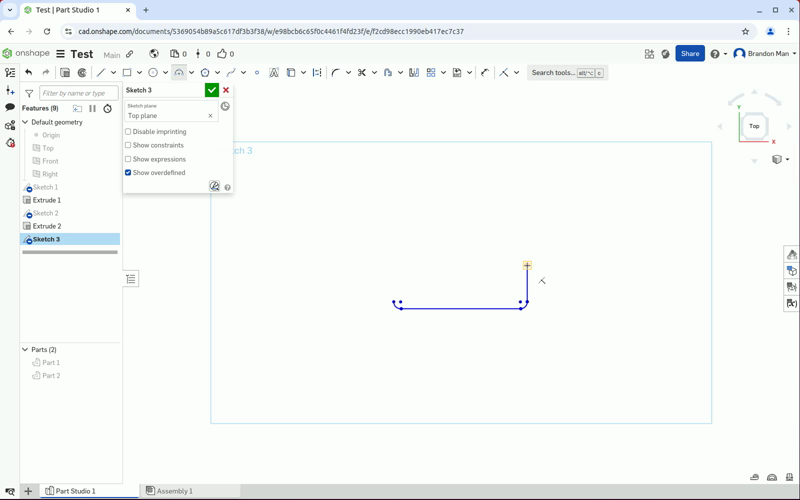
click(527, 265)
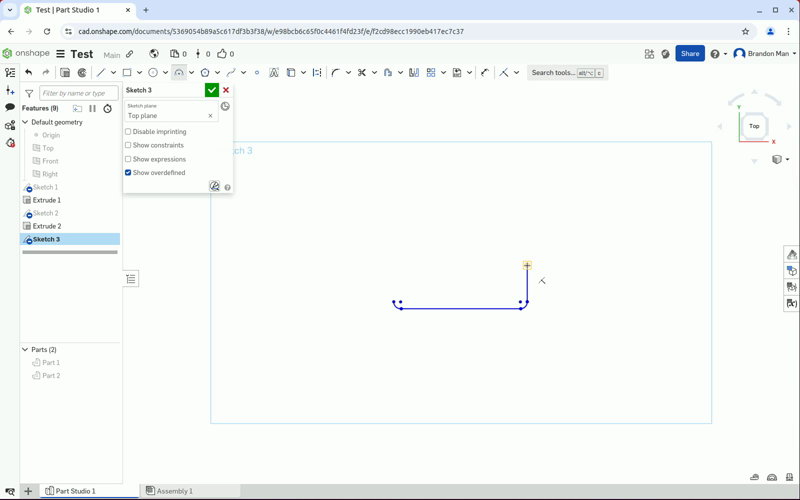
key_down(shift)
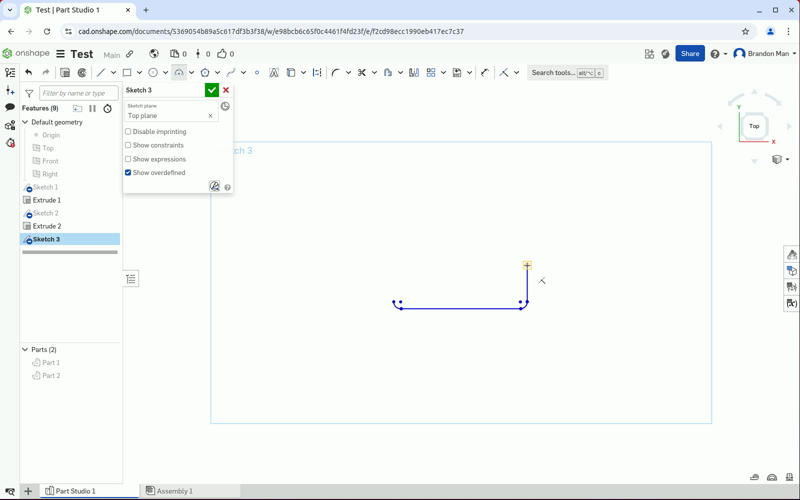
mouse_move(520, 258)
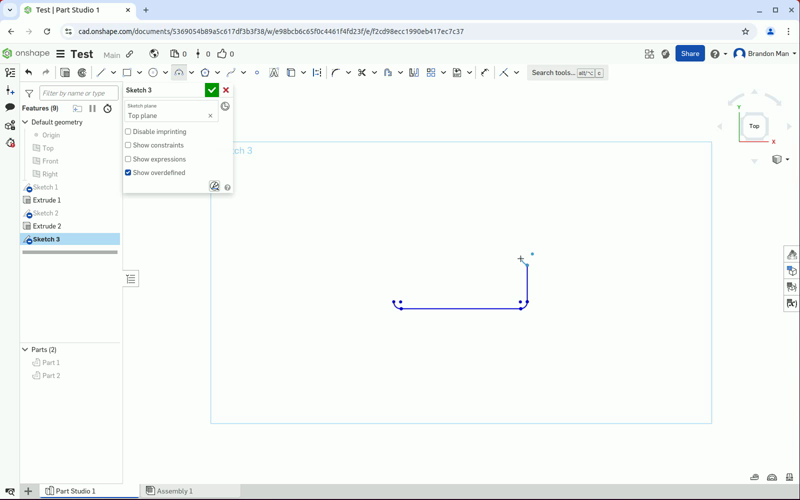
click(520, 258)
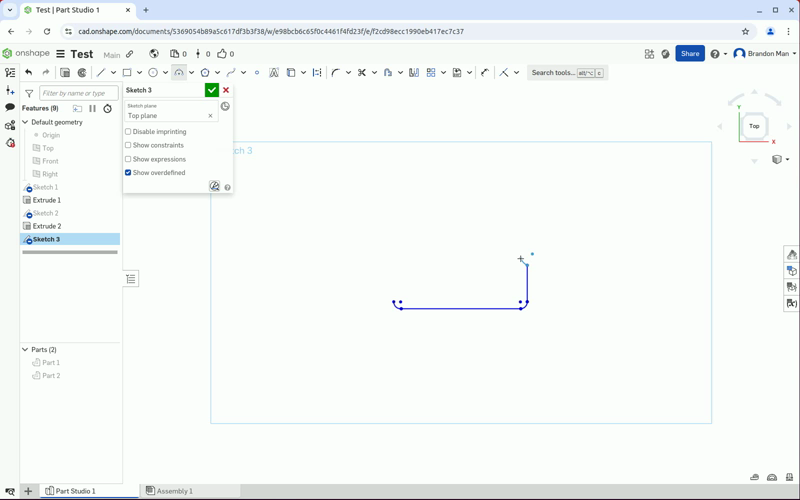
mouse_move(525, 260)
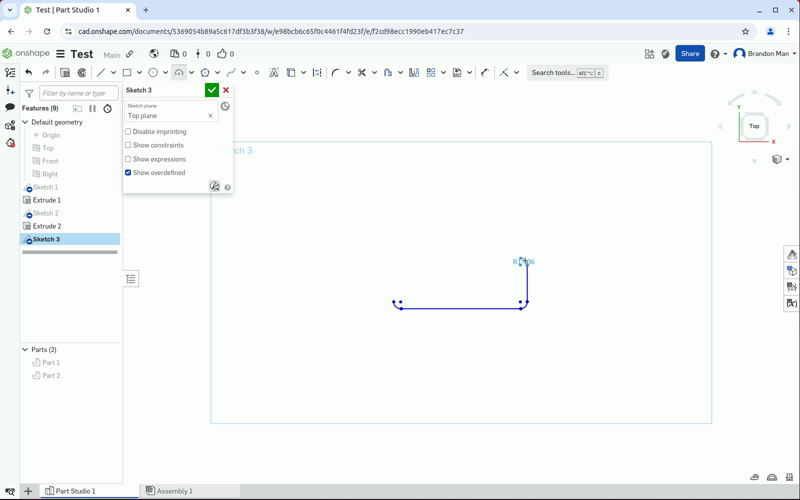
click(525, 260)
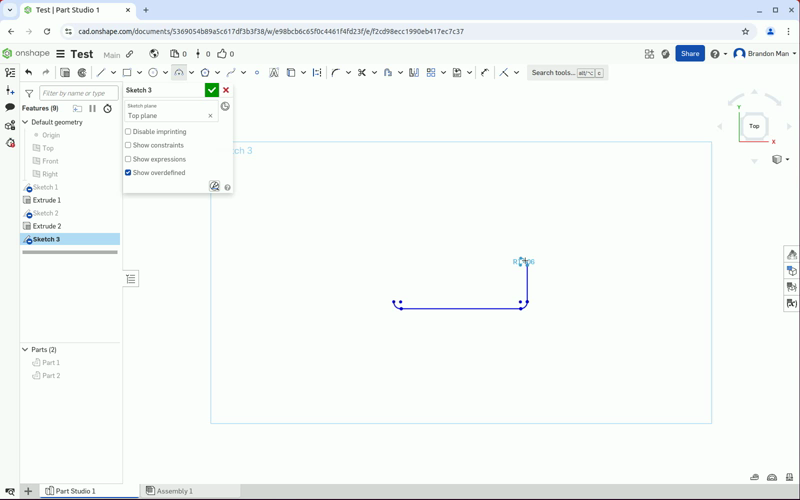
key_up(shift)
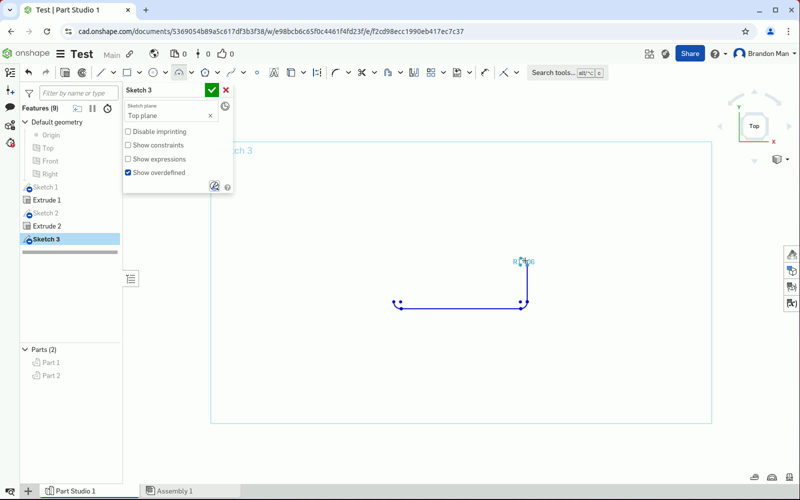
key(esc)
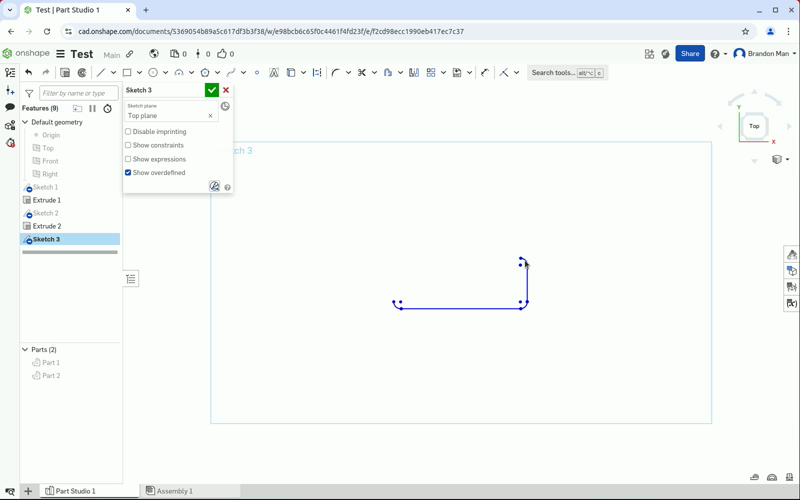
key(l)
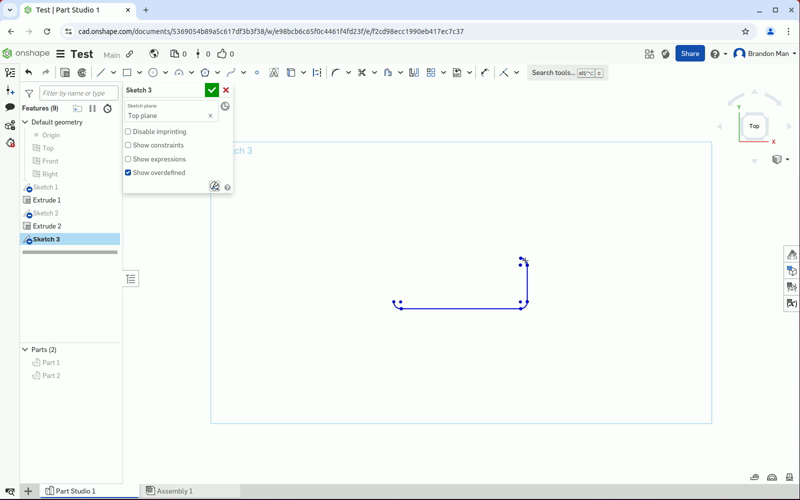
mouse_move(520, 258)
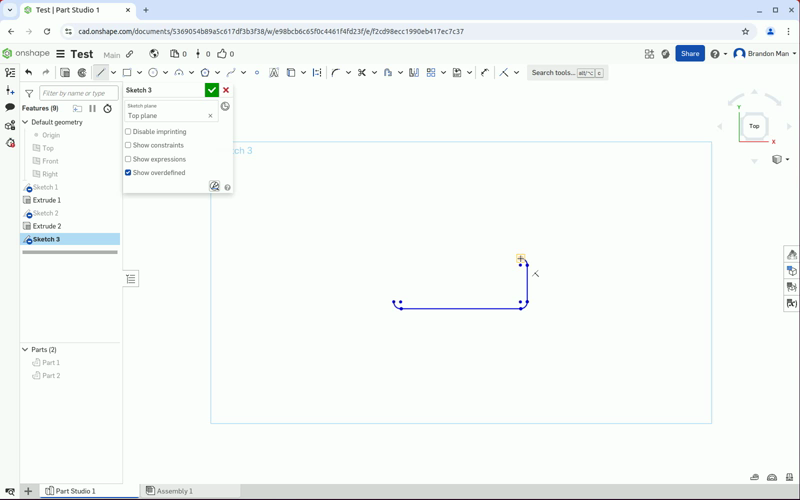
click(520, 258)
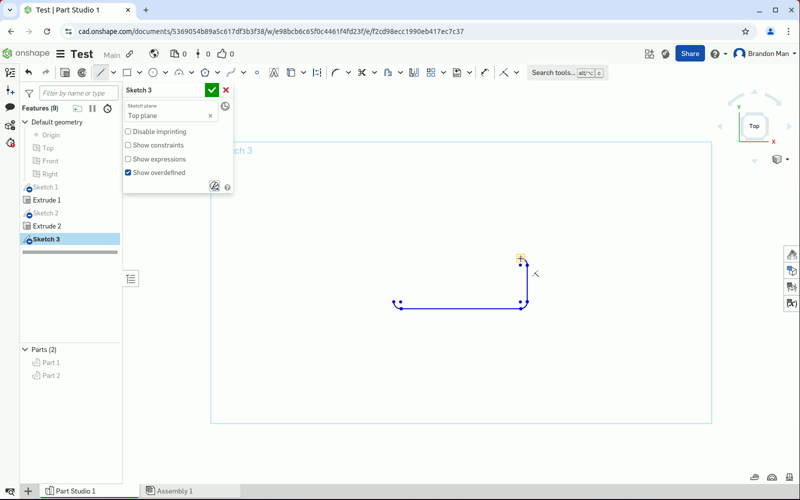
key_down(shift)
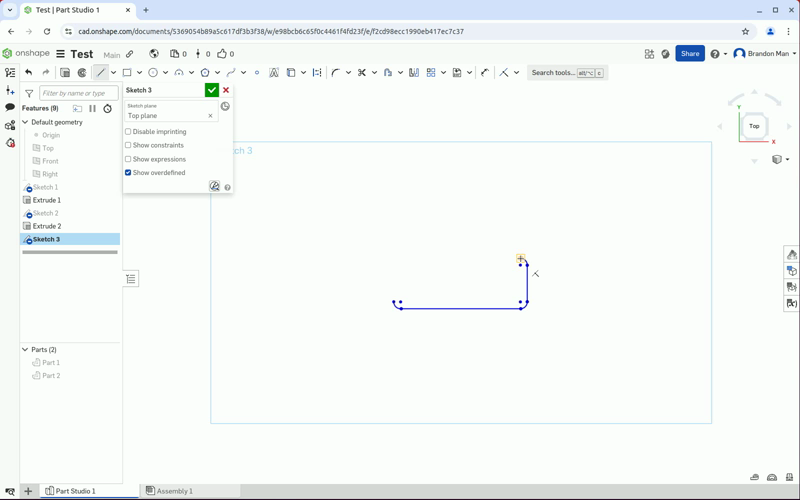
mouse_move(401, 258)
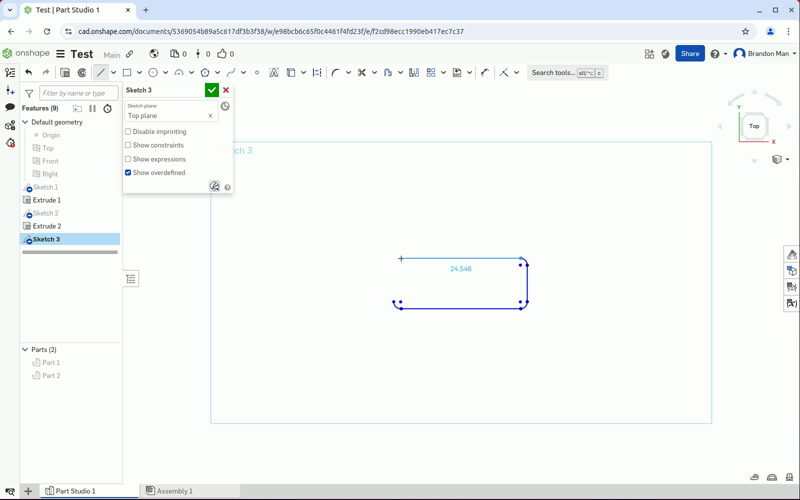
click(401, 258)
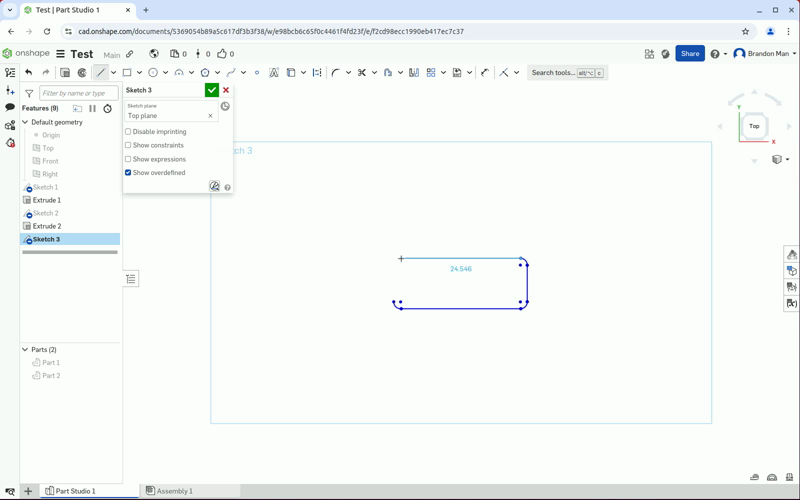
key_up(shift)
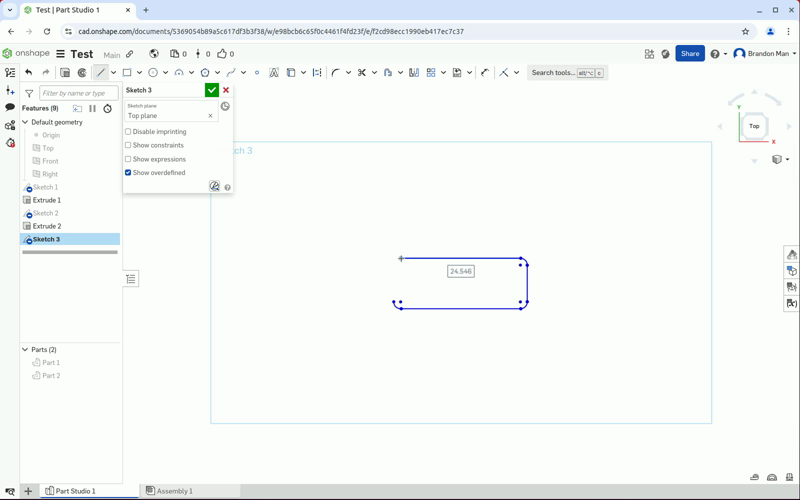
key(esc)
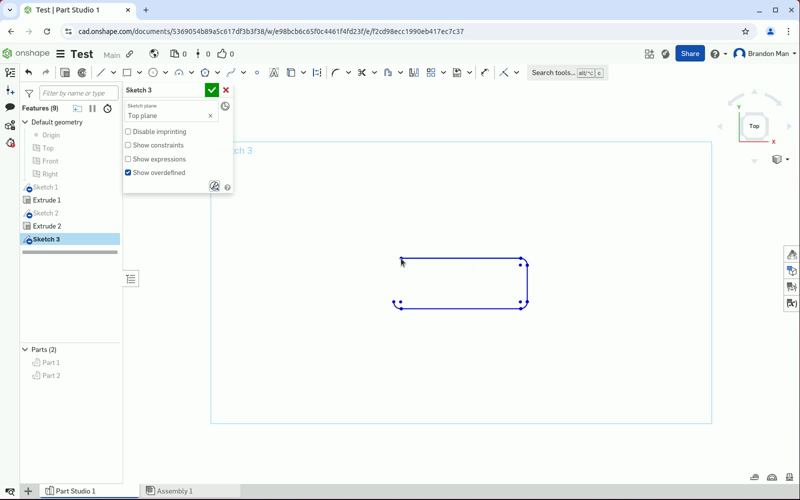
key(a)
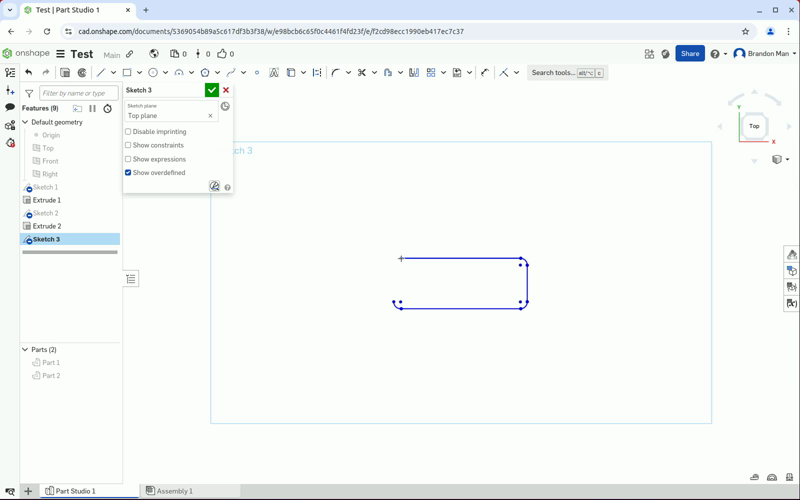
mouse_move(401, 258)
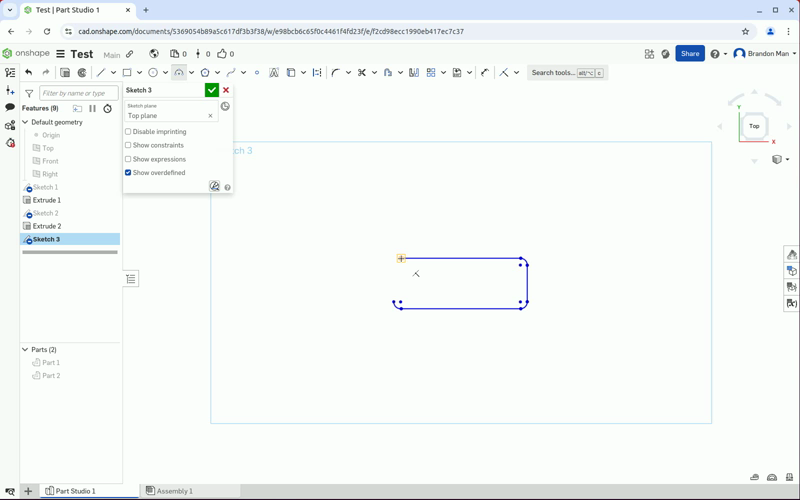
click(401, 258)
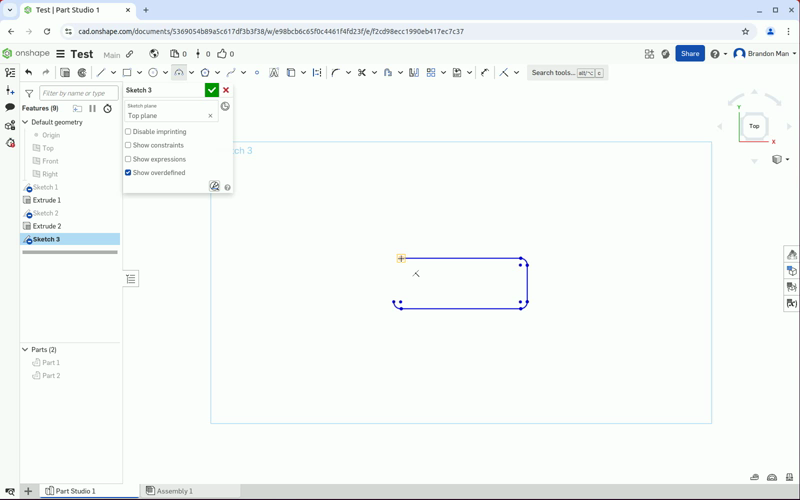
key_down(shift)
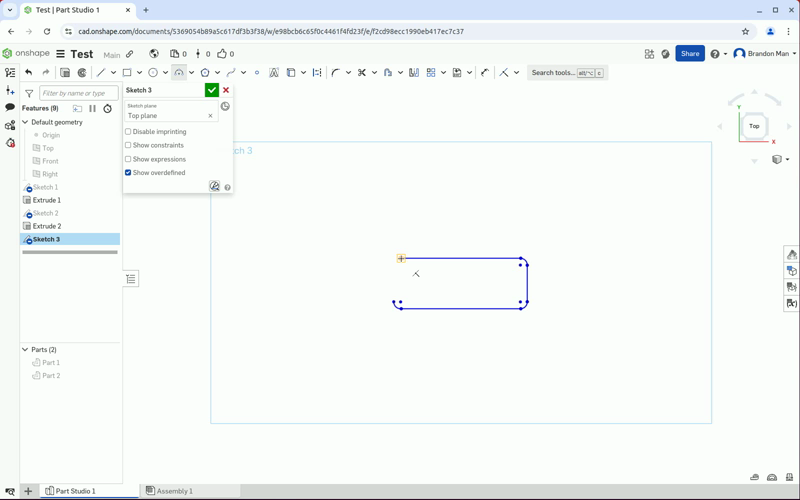
mouse_move(393, 265)
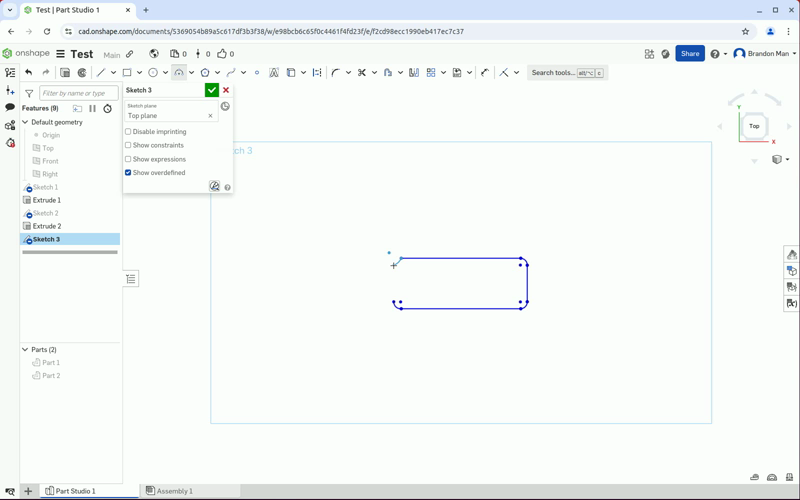
click(393, 265)
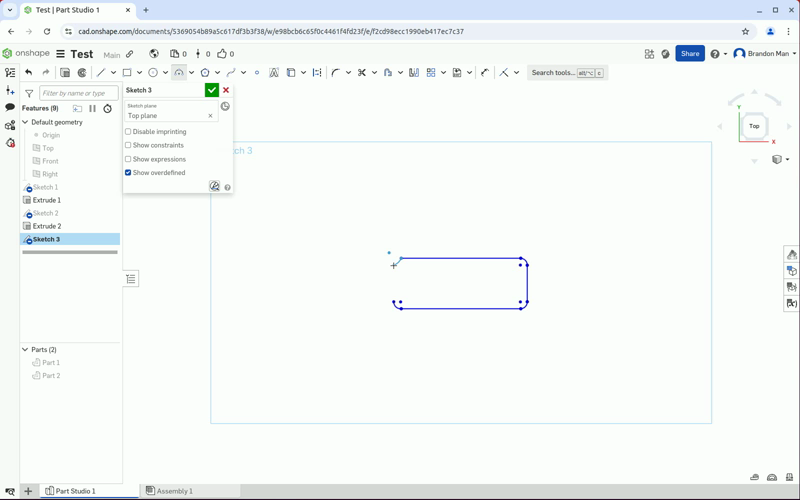
mouse_move(395, 260)
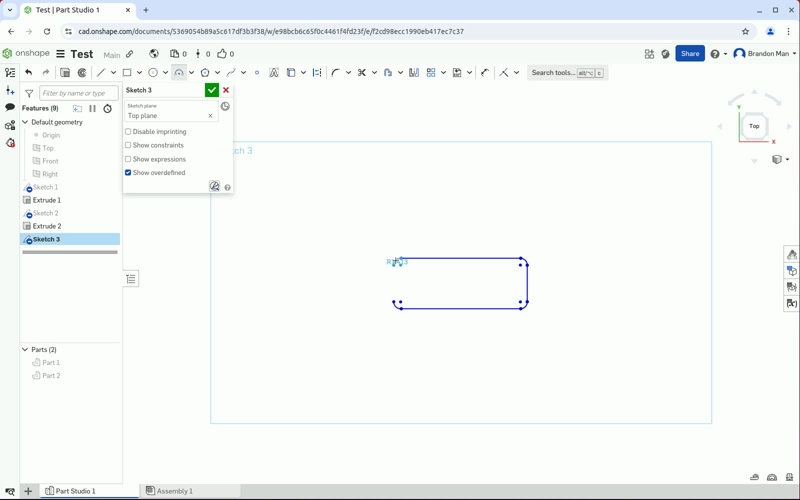
click(395, 260)
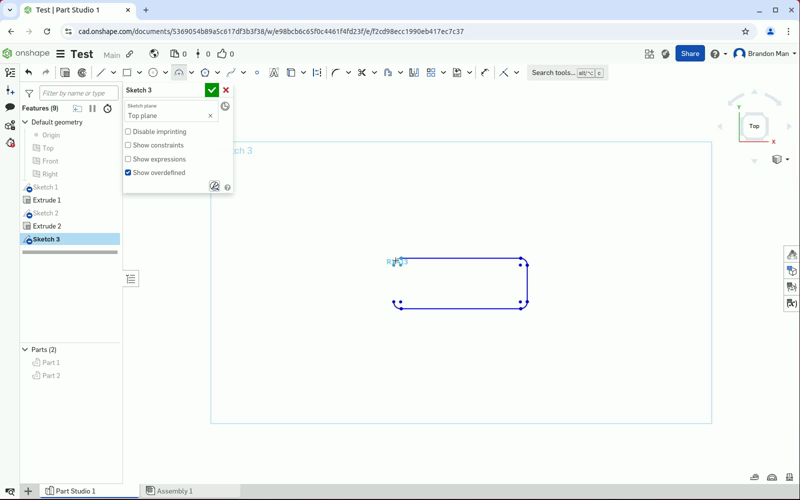
key_up(shift)
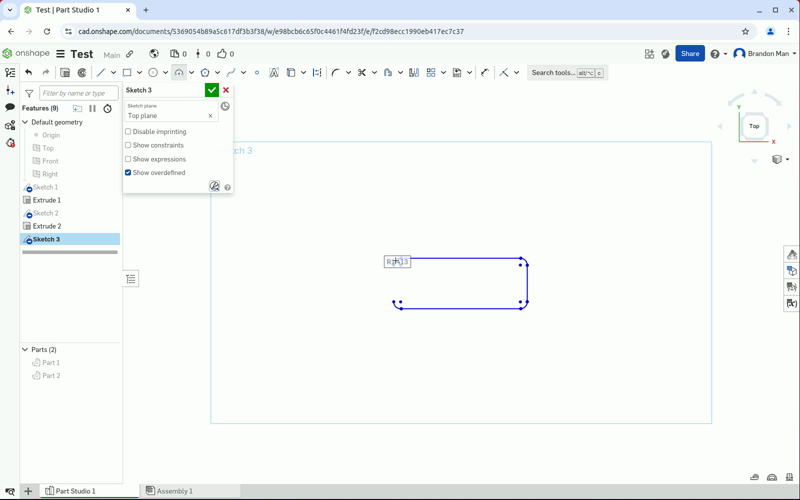
key(esc)
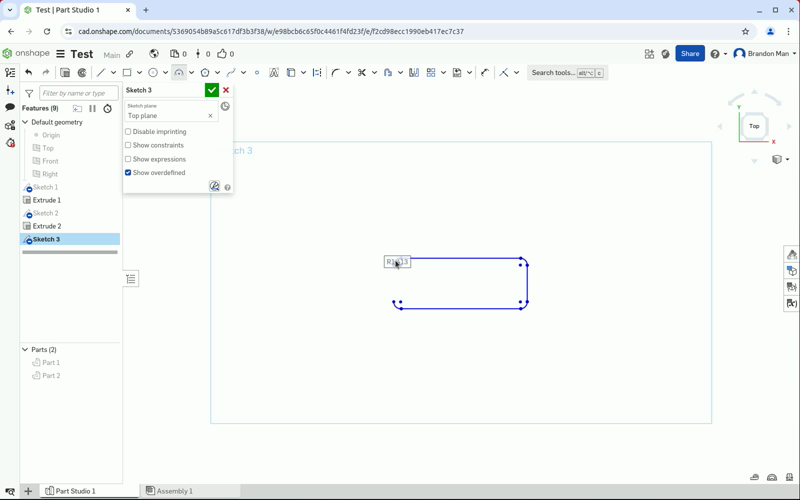
key(l)
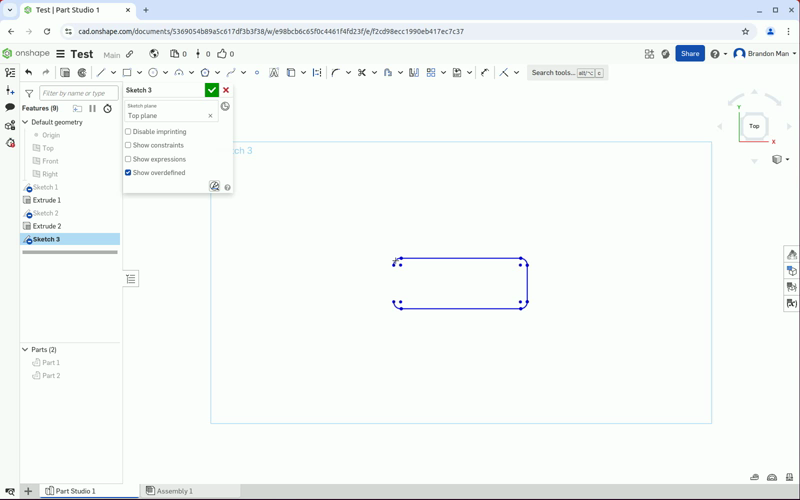
mouse_move(393, 265)
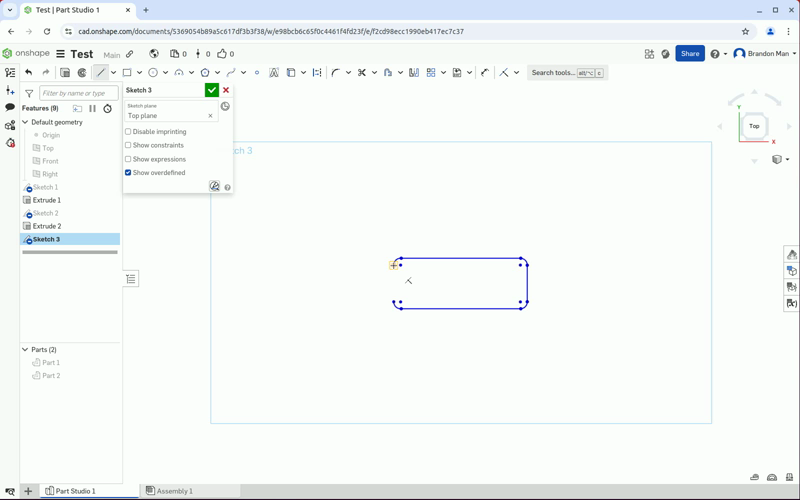
click(393, 265)
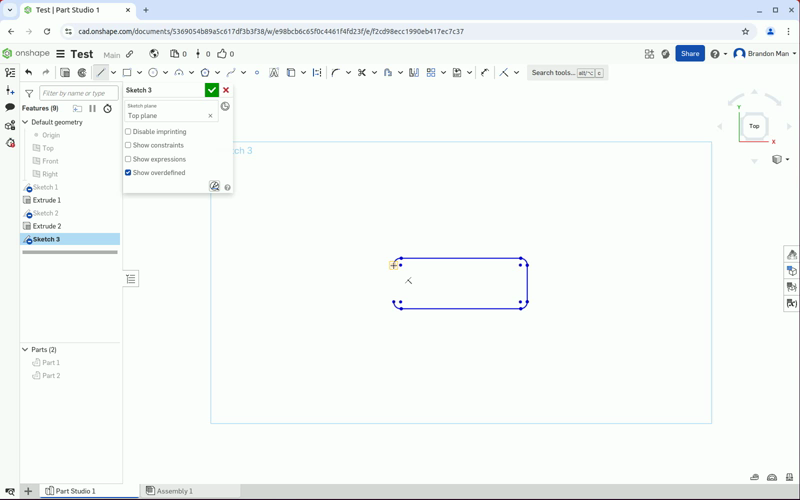
mouse_move(423, 265)
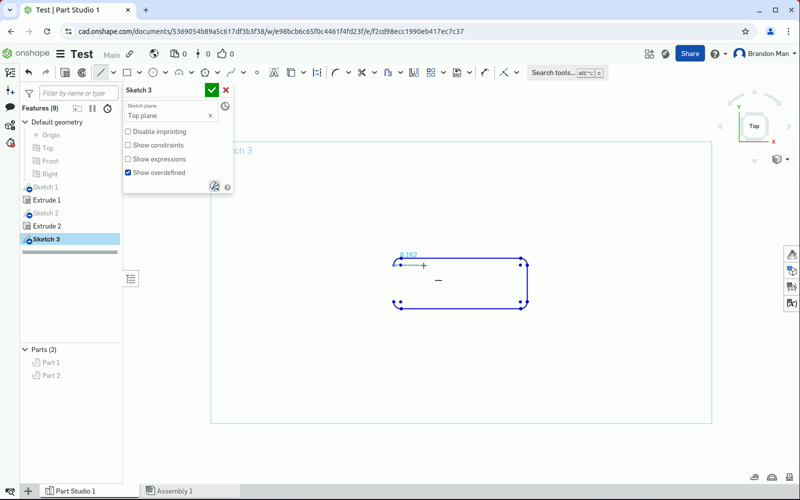
key_down(shift)
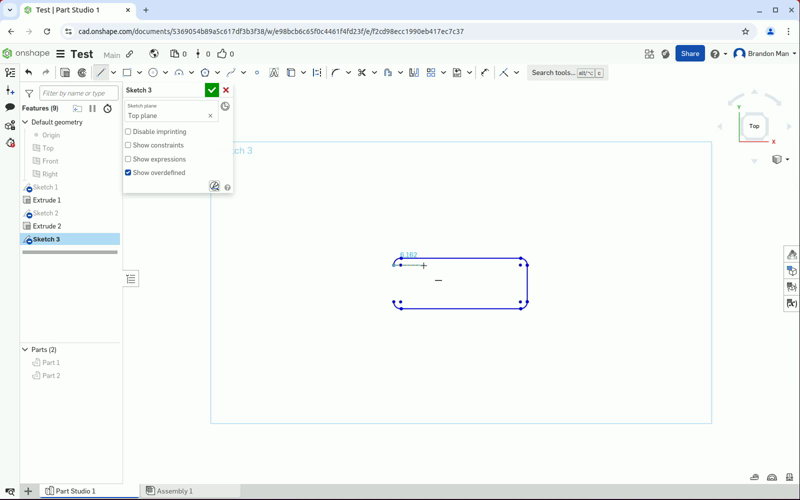
mouse_move(393, 301)
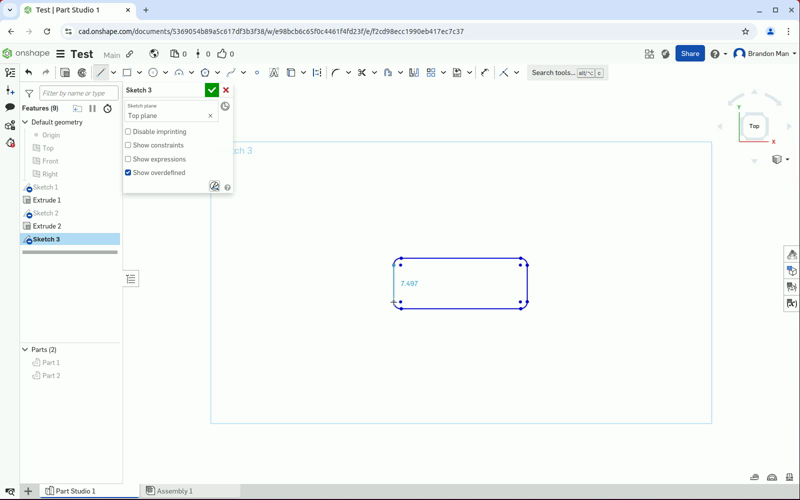
key_up(shift)
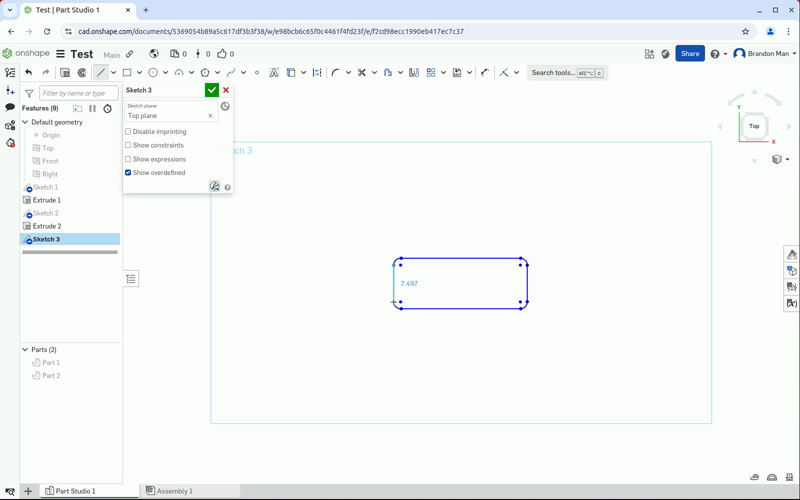
click(393, 301)
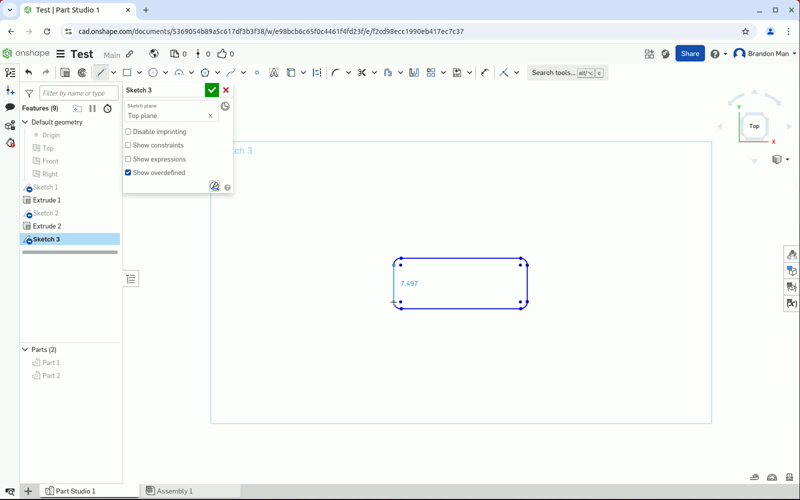
key(esc)
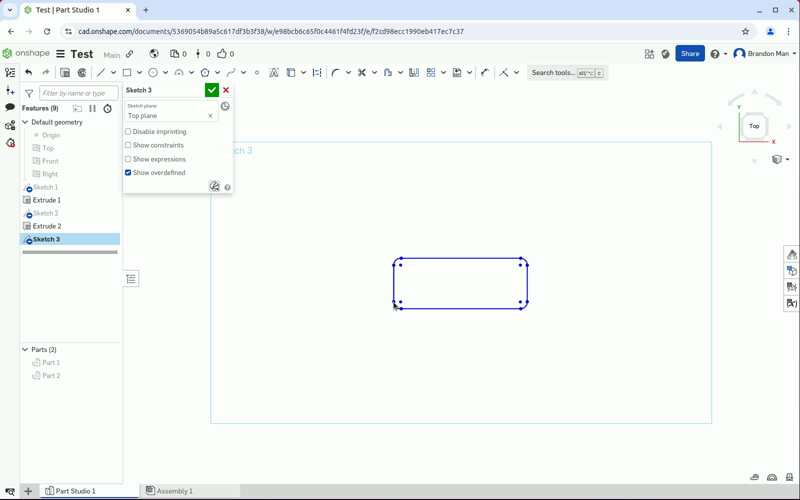
mouse_move(420, 300)
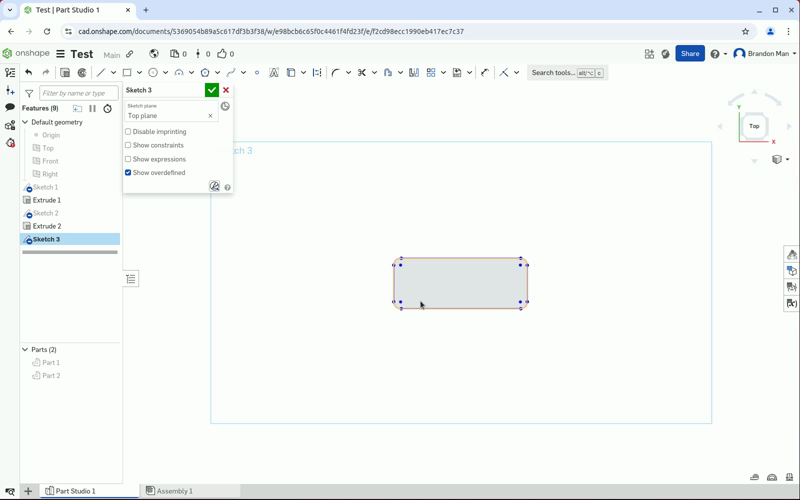
click(420, 300)
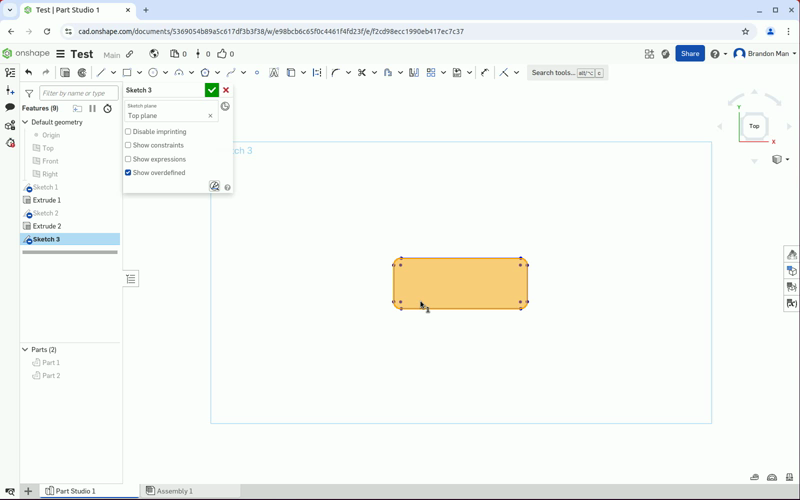
mouse_move(73, 352)
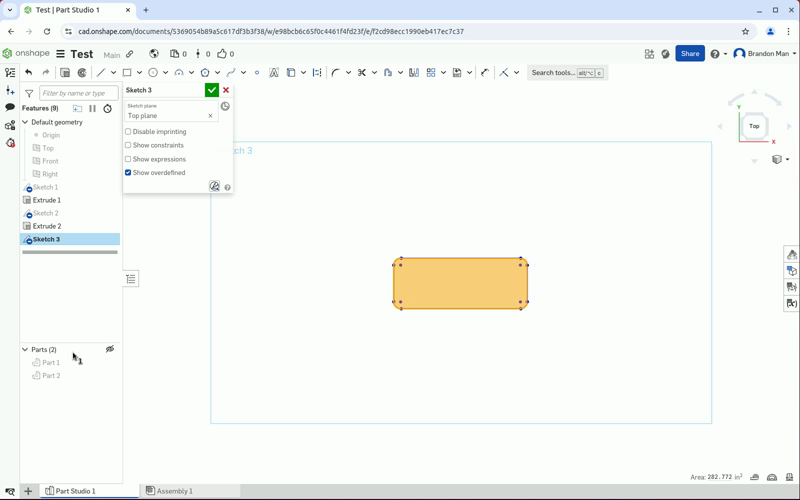
key(shift+y)
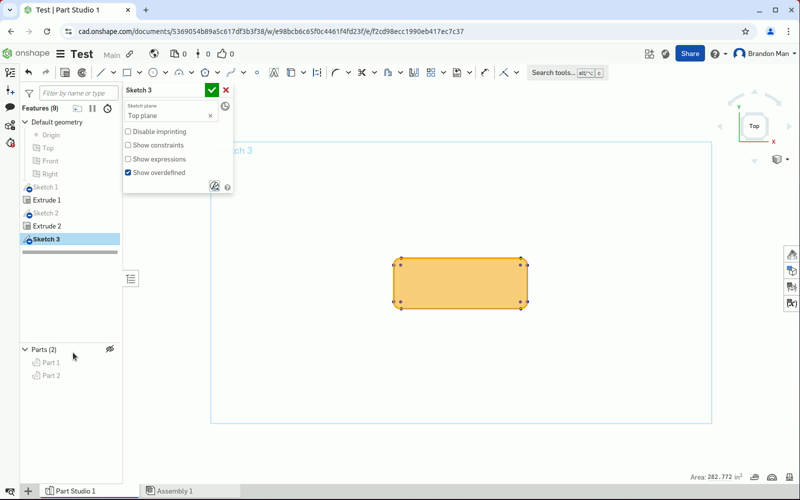
key(shift+e)
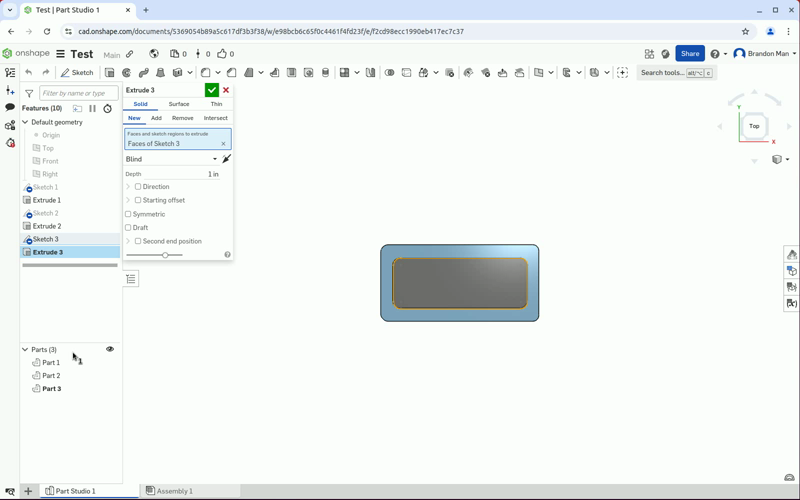
mouse_move(143, 106)
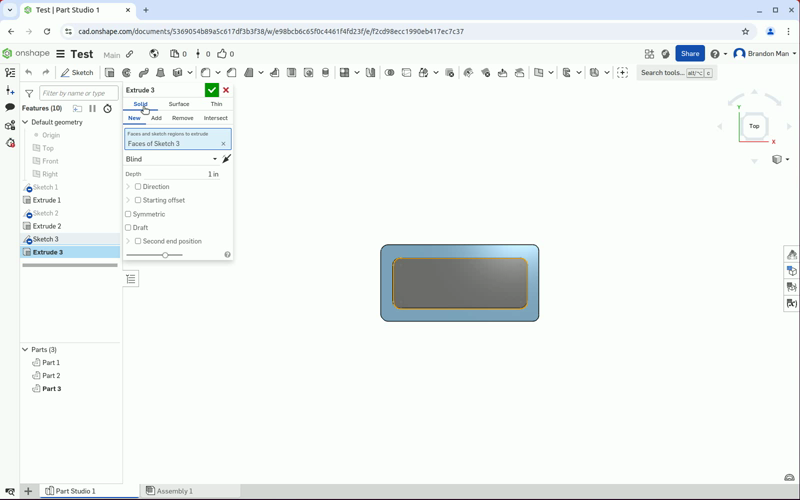
click(143, 106)
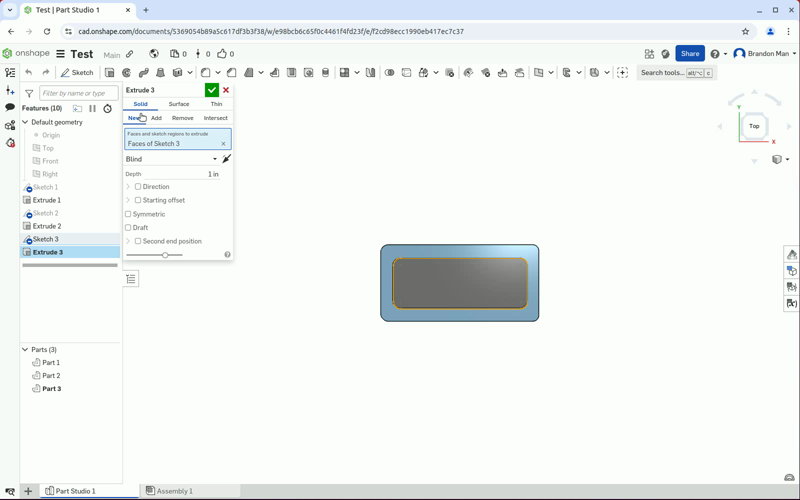
mouse_move(137, 120)
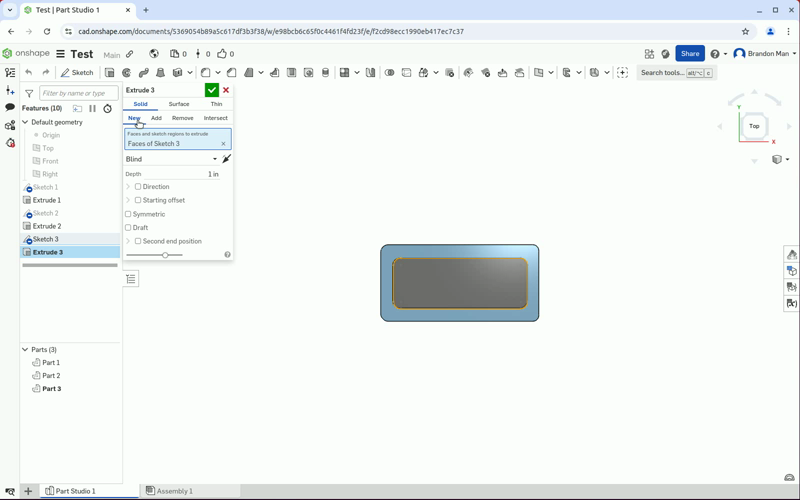
click(137, 120)
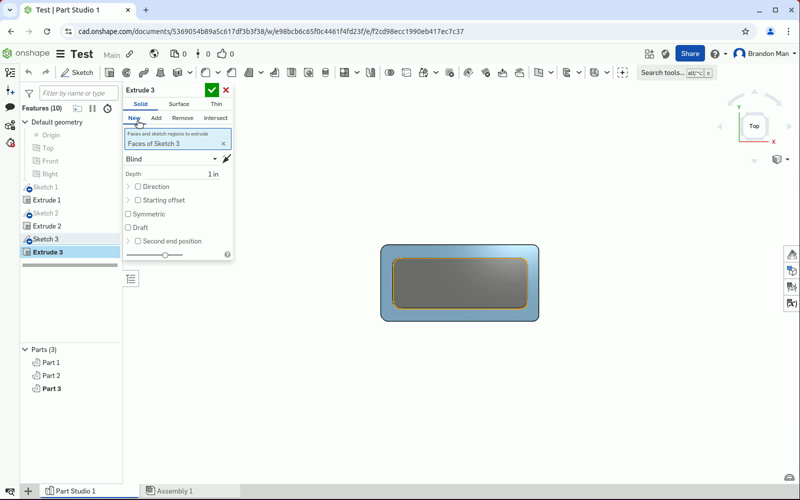
key(tab, 4)
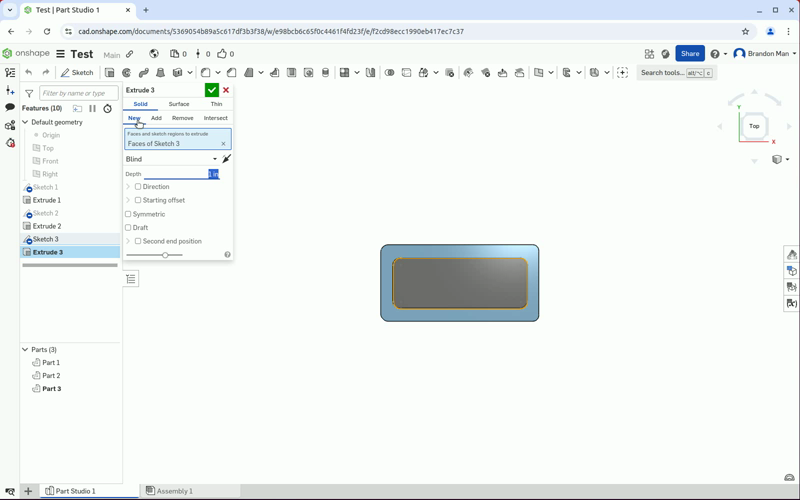
text(-0.963)
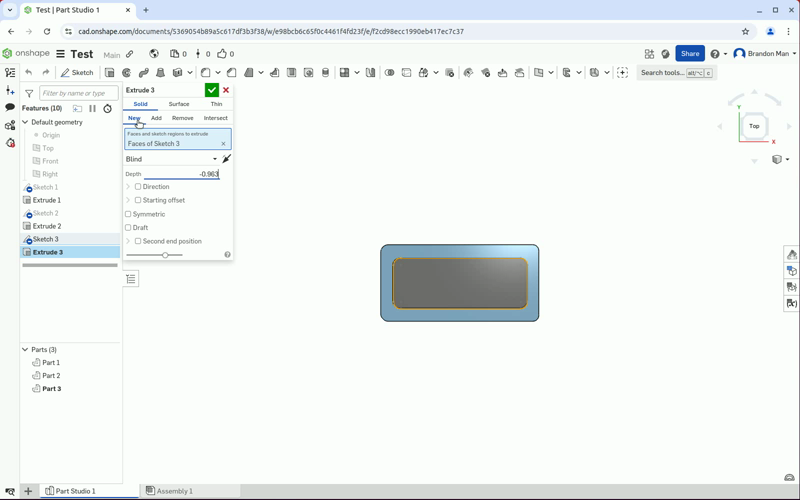
key(enter)
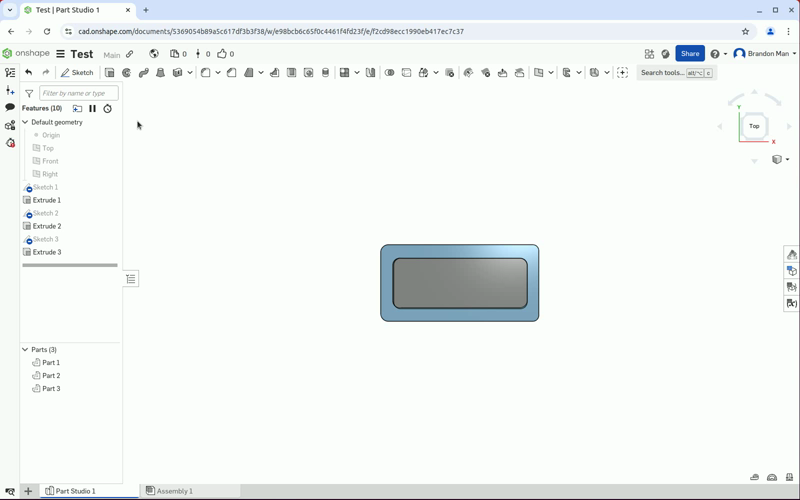
key(shift+h)
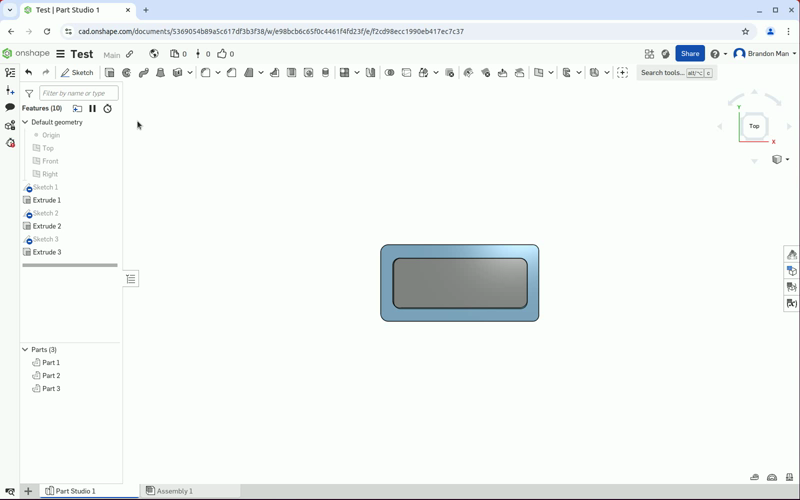
key(shift+h)
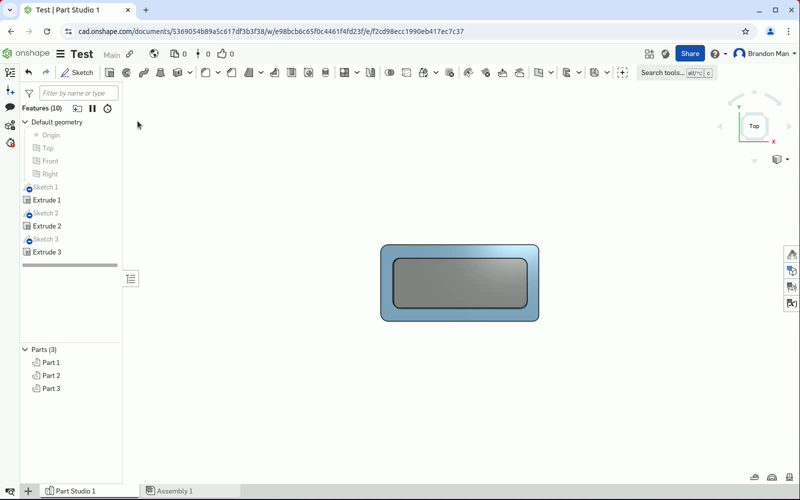
mouse_move(73, 189)
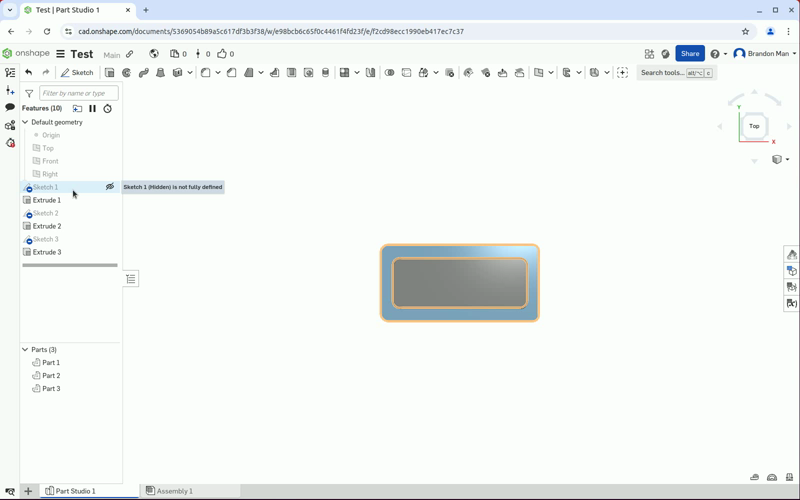
click(73, 189)
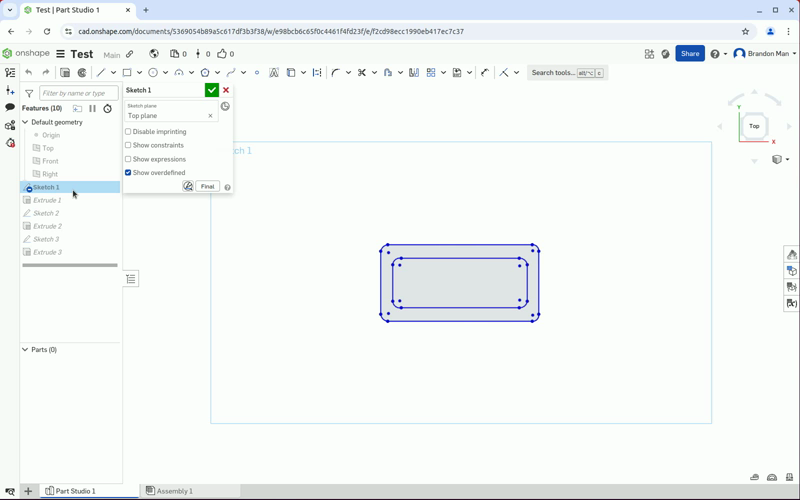
mouse_move(229, 92)
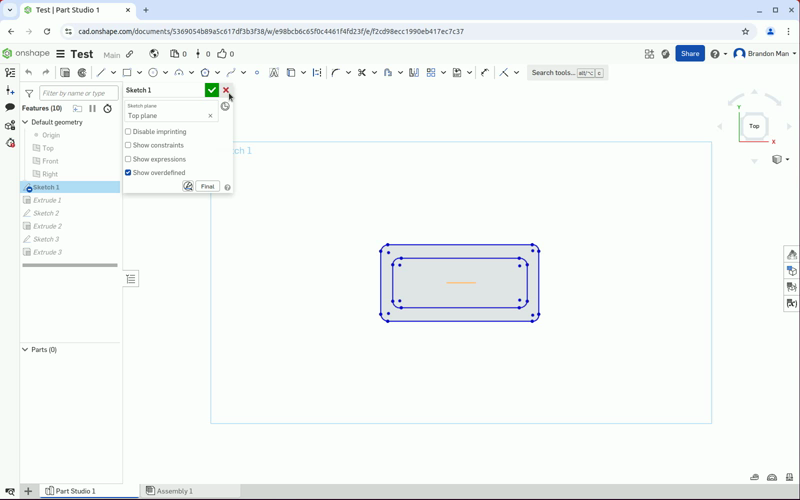
click(229, 92)
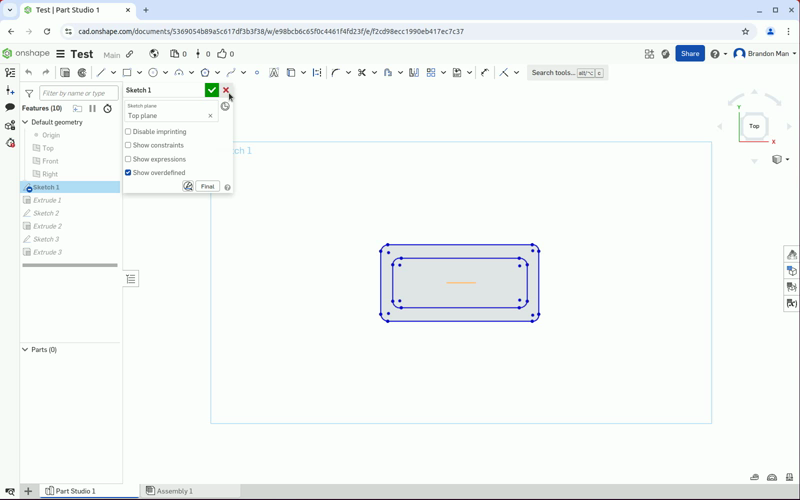
key(shift+s)
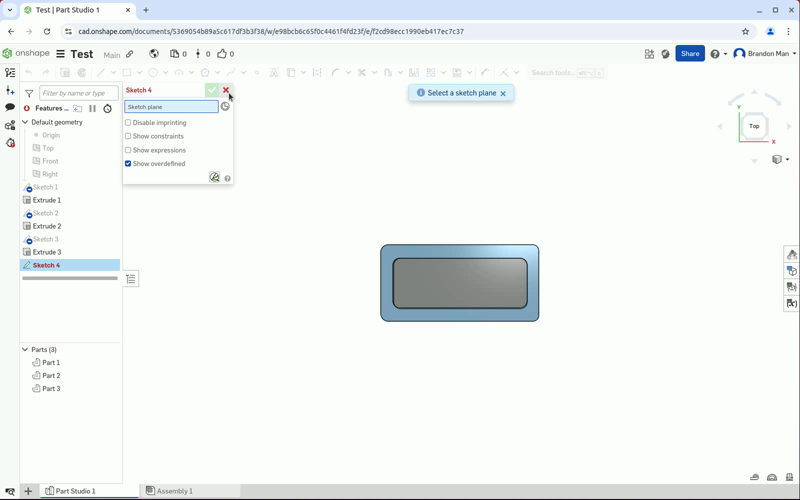
mouse_move(73, 150)
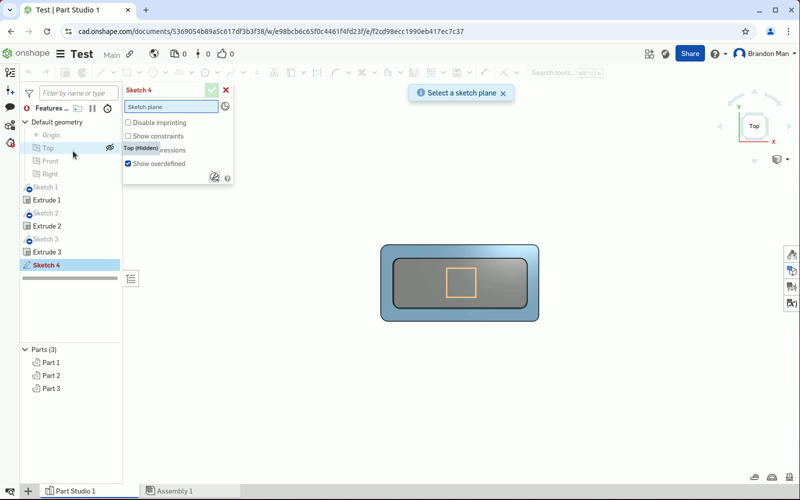
click(73, 150)
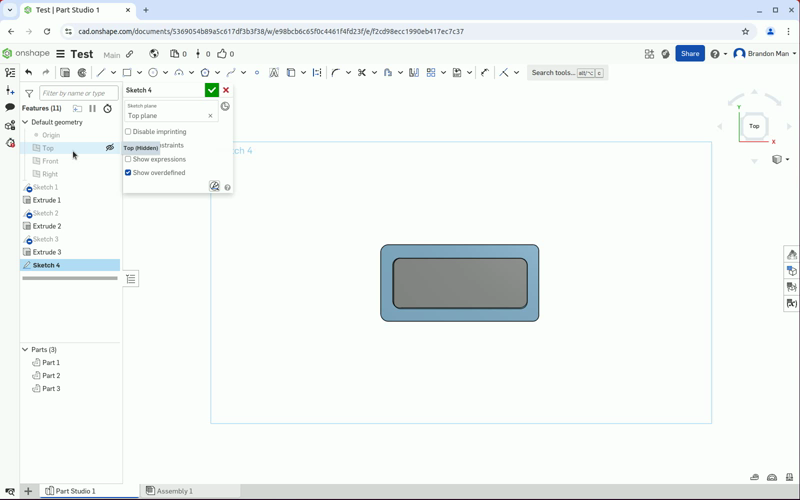
mouse_move(73, 352)
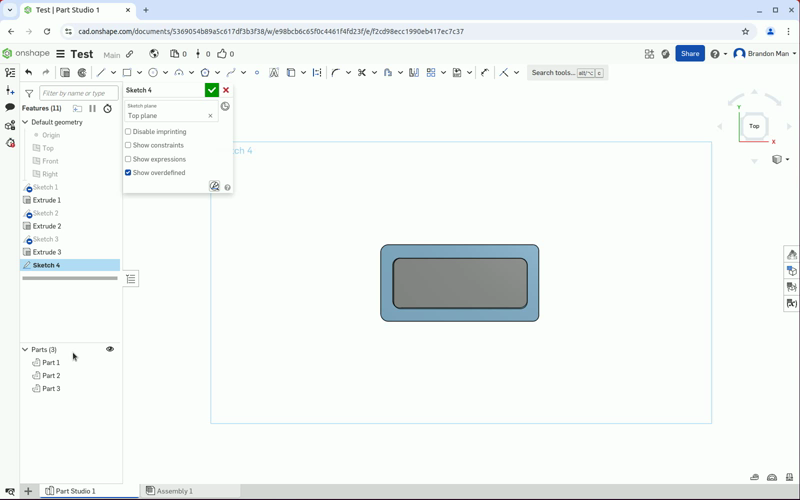
key(y)
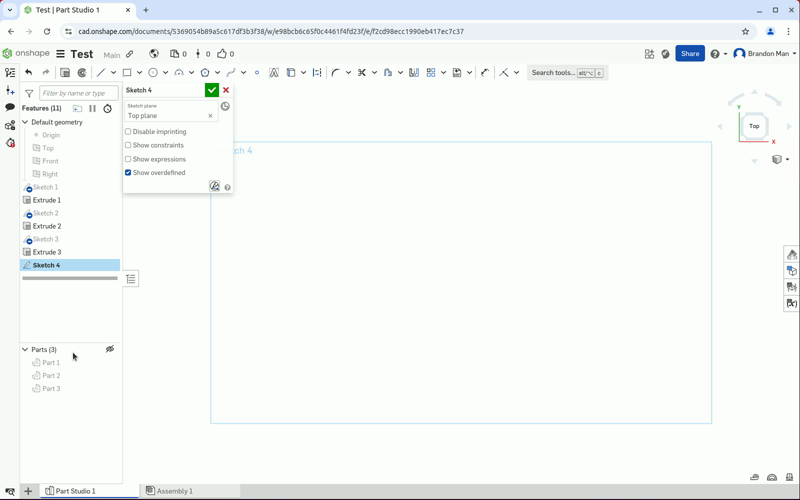
key(l)
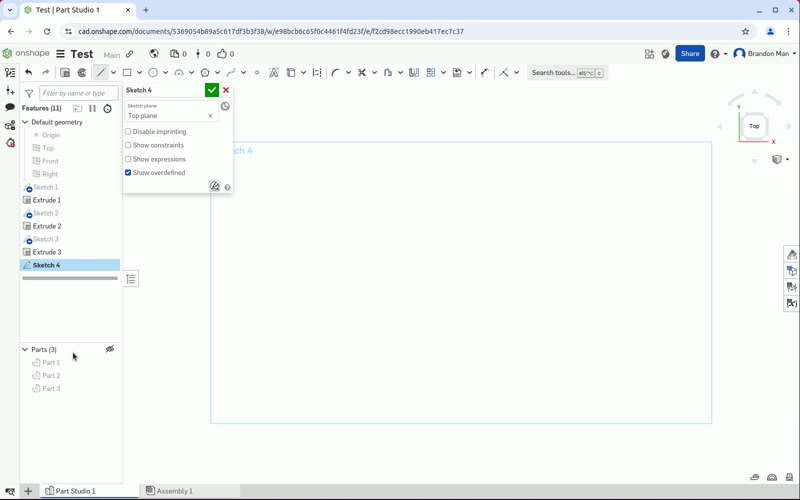
key_down(shift)
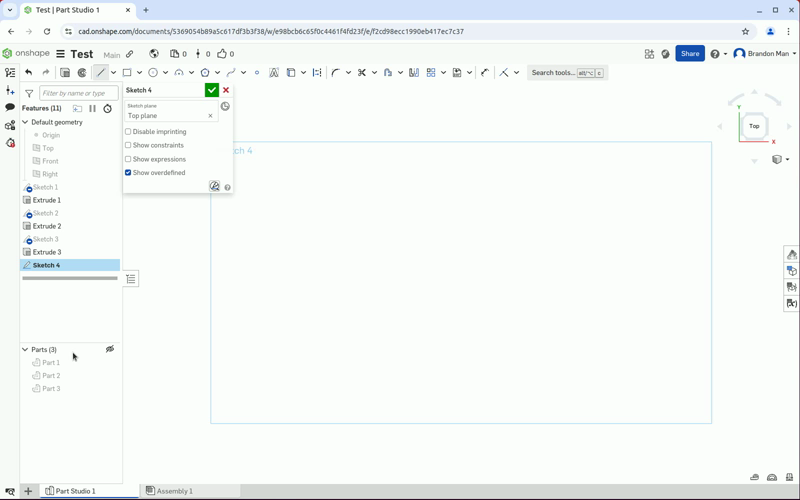
mouse_move(399, 196)
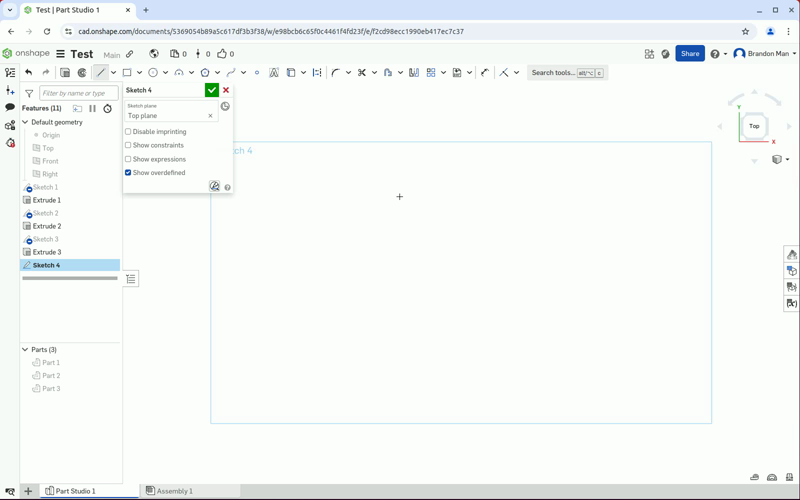
click(399, 196)
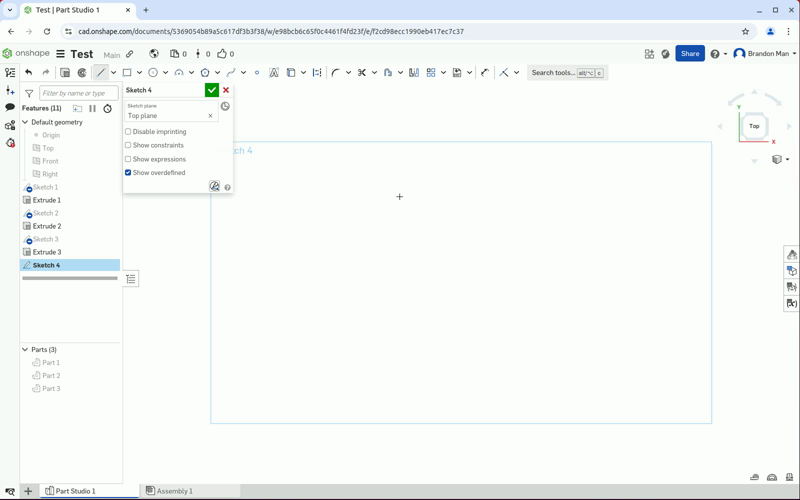
key_up(shift)
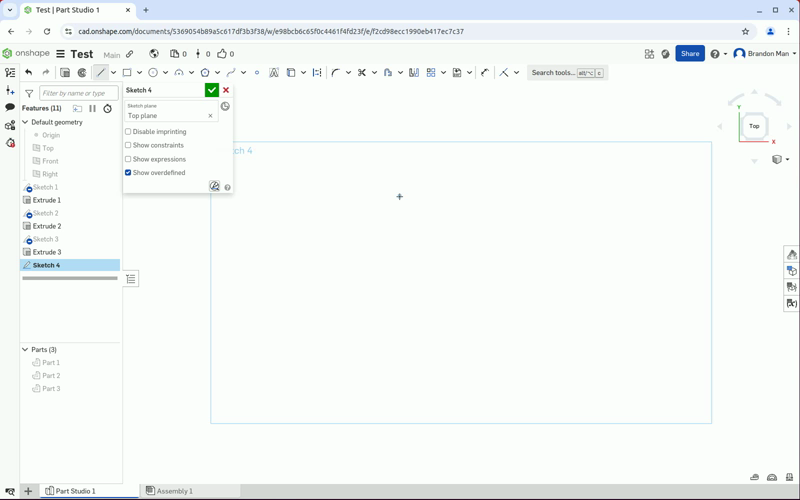
key_down(shift)
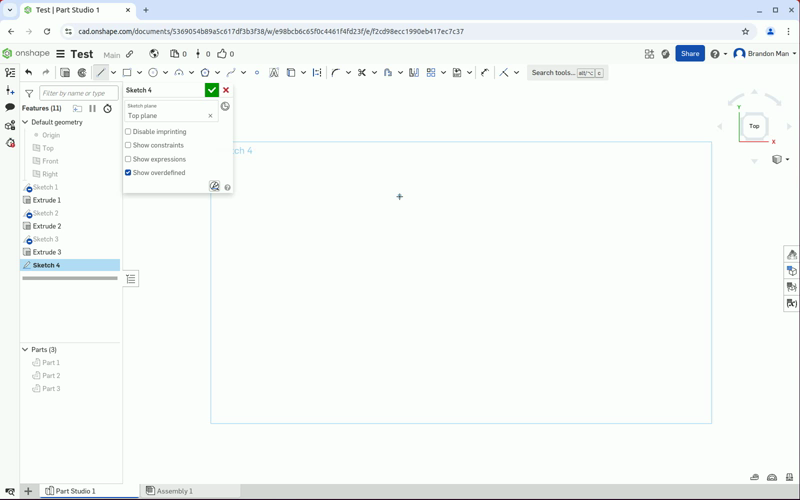
mouse_move(521, 196)
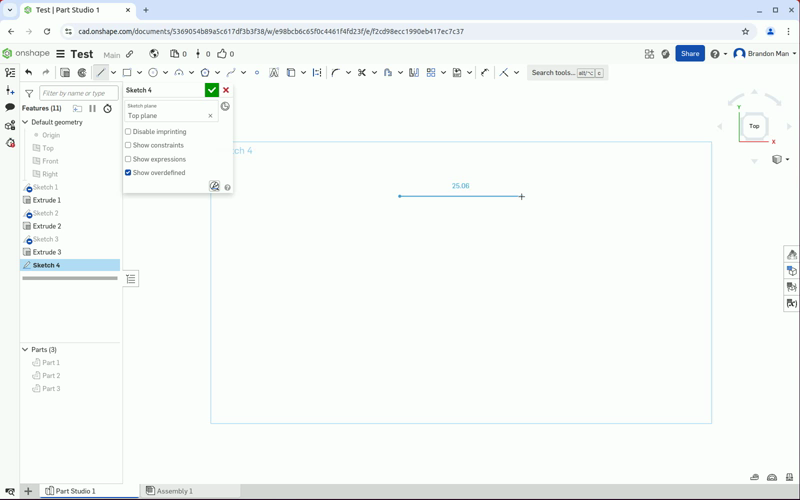
click(521, 196)
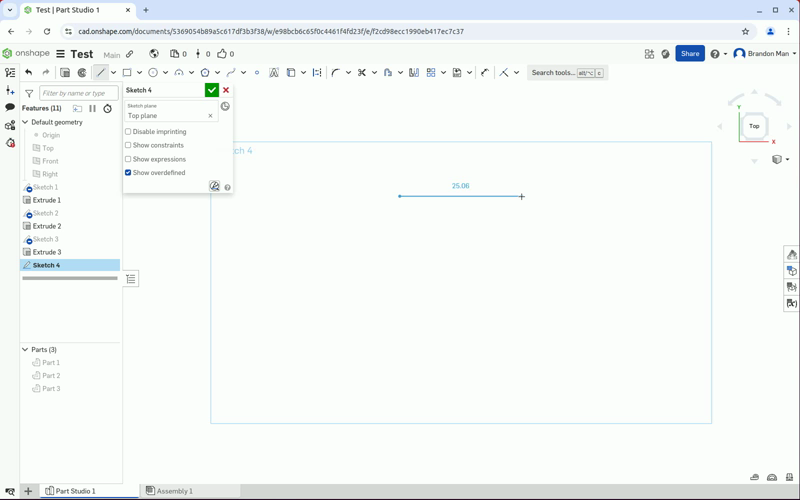
key_up(shift)
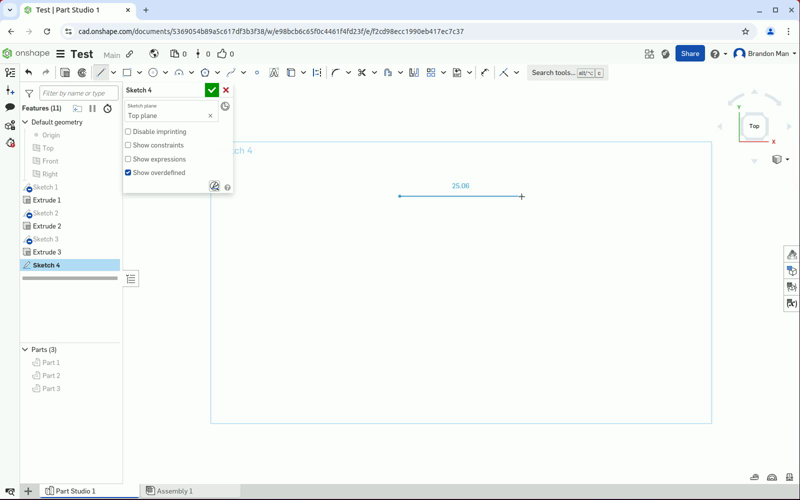
key_down(shift)
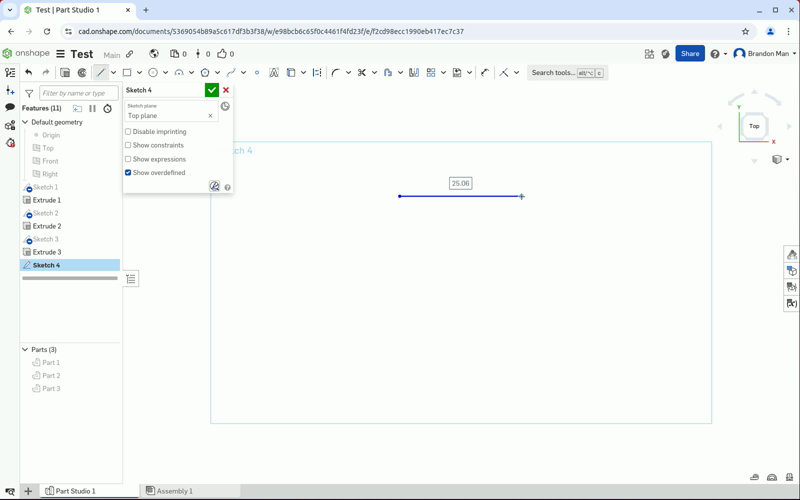
mouse_move(551, 196)
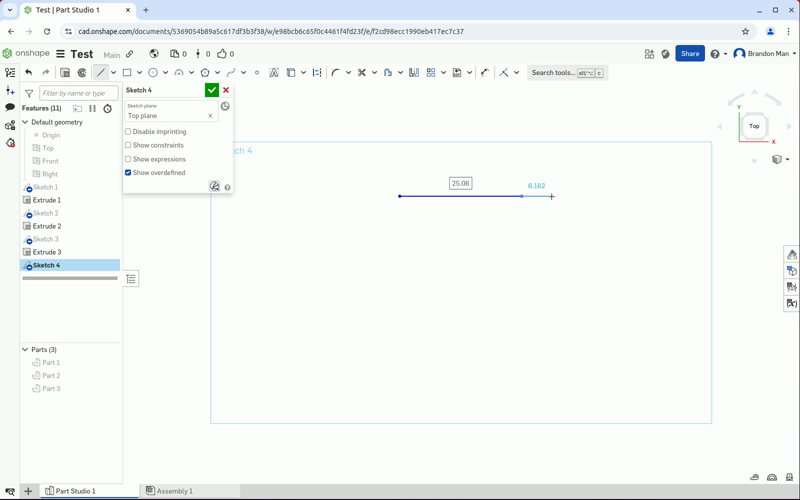
mouse_move(521, 188)
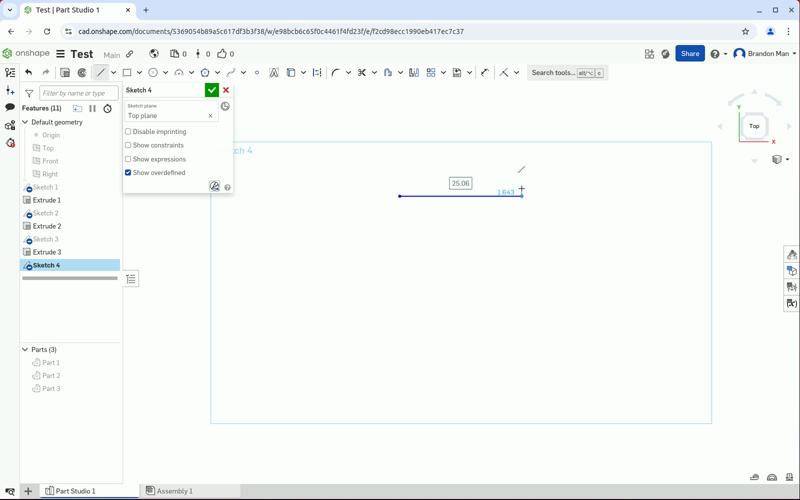
click(521, 188)
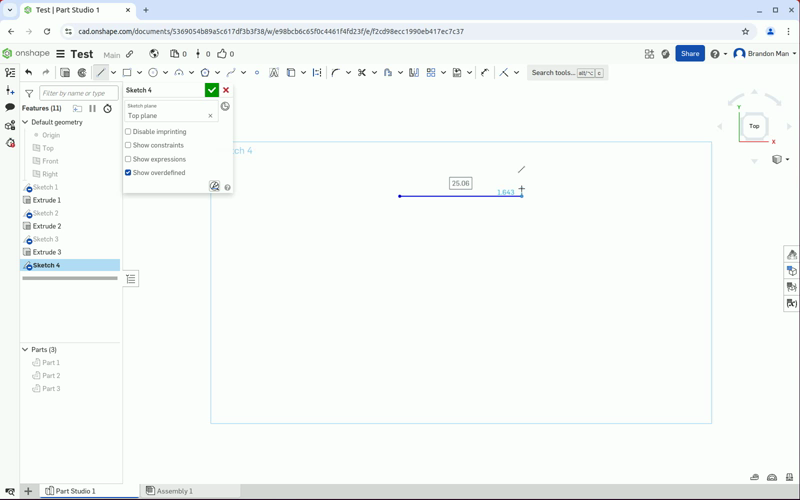
key_up(shift)
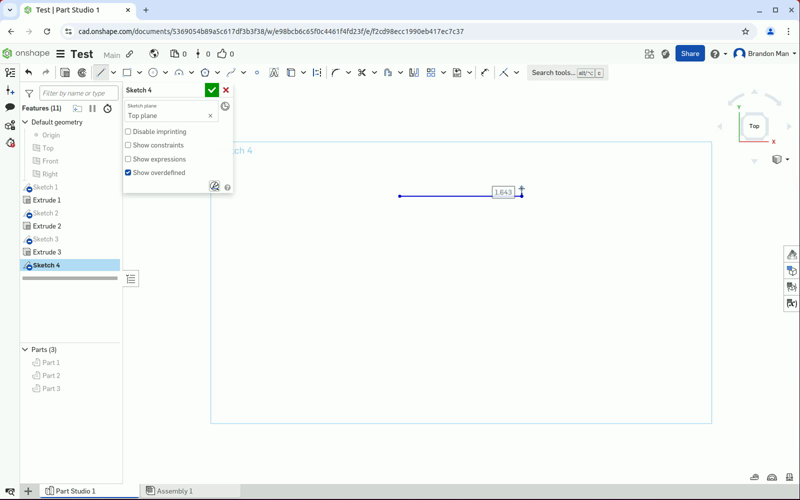
key_down(shift)
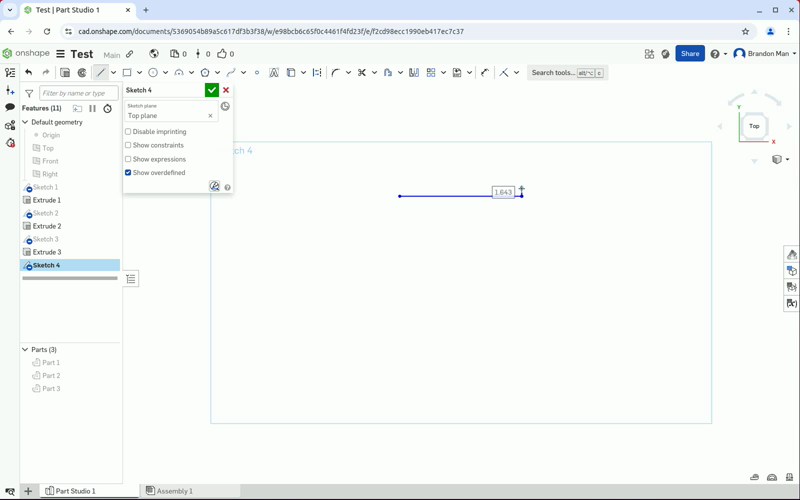
mouse_move(399, 188)
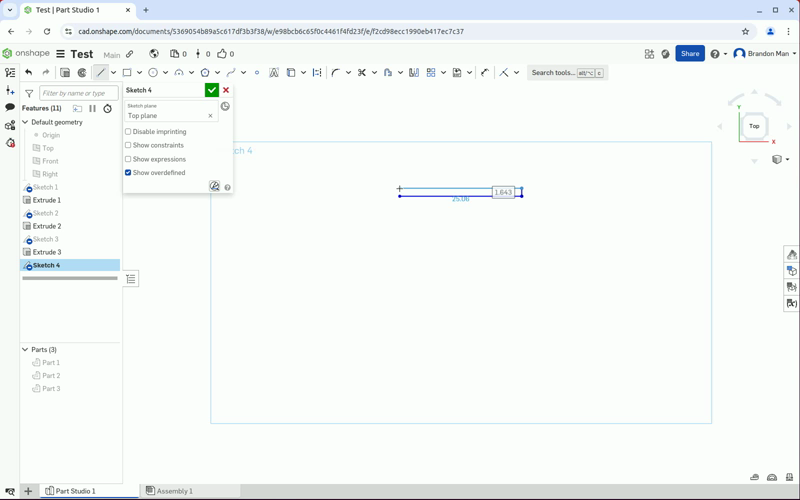
click(399, 188)
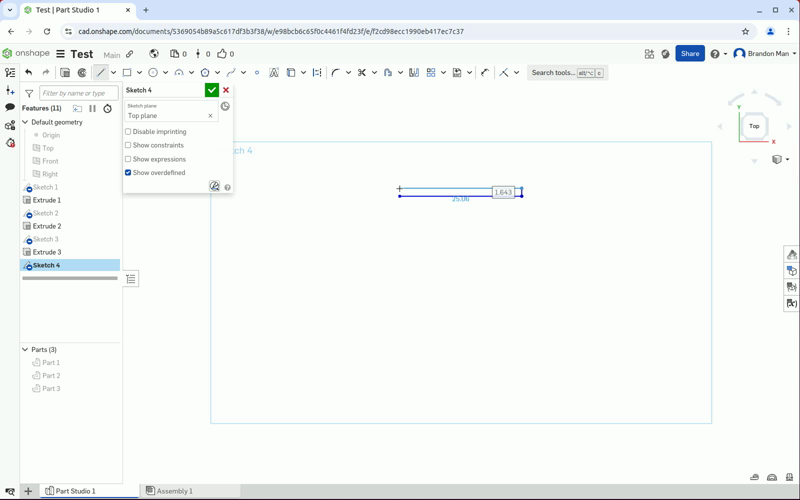
key_up(shift)
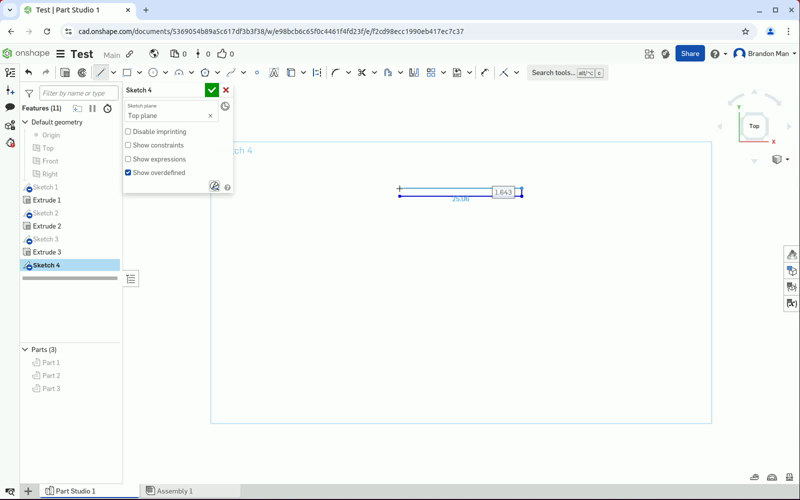
mouse_move(429, 188)
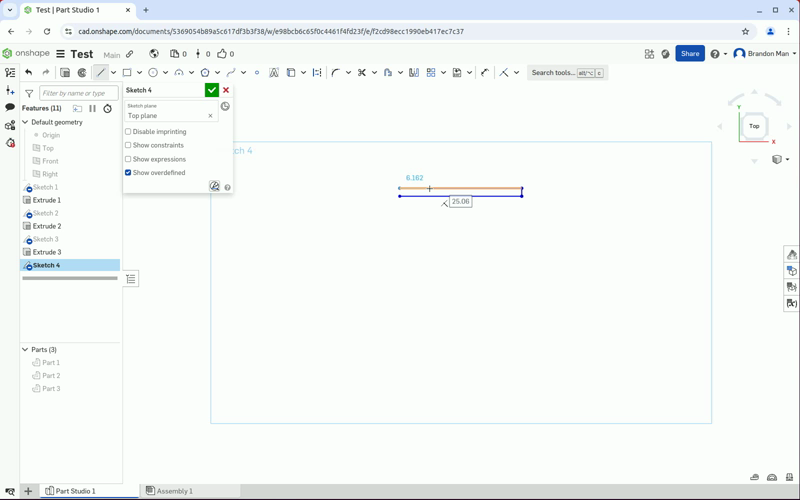
key_down(shift)
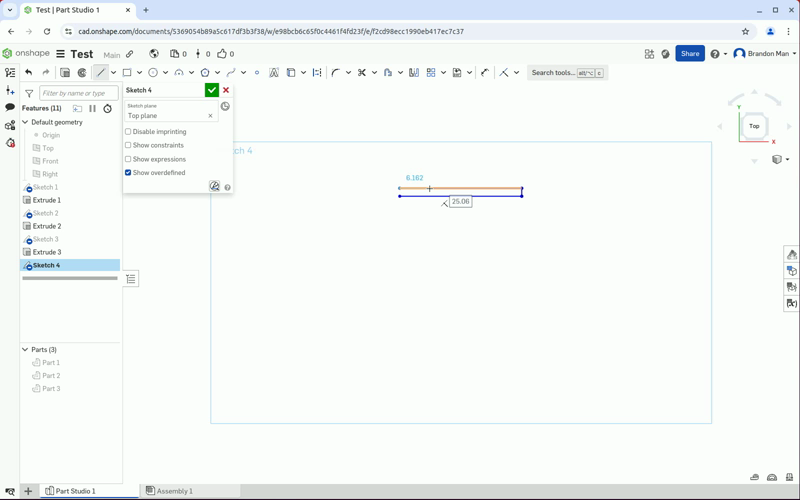
mouse_move(399, 196)
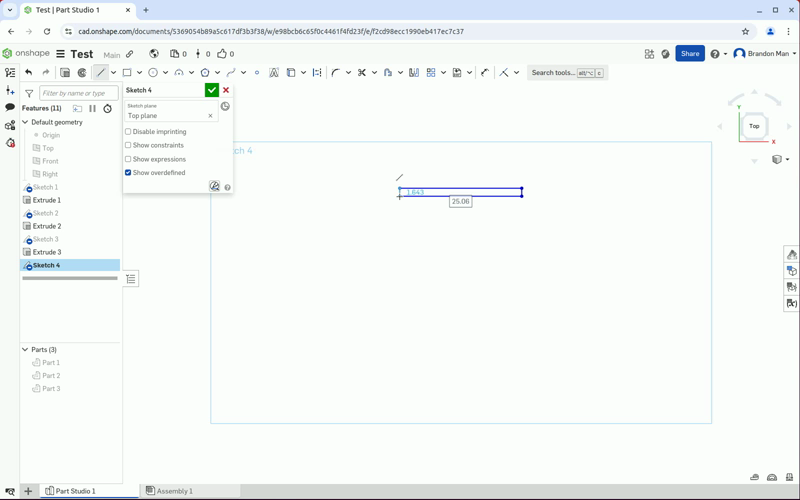
key_up(shift)
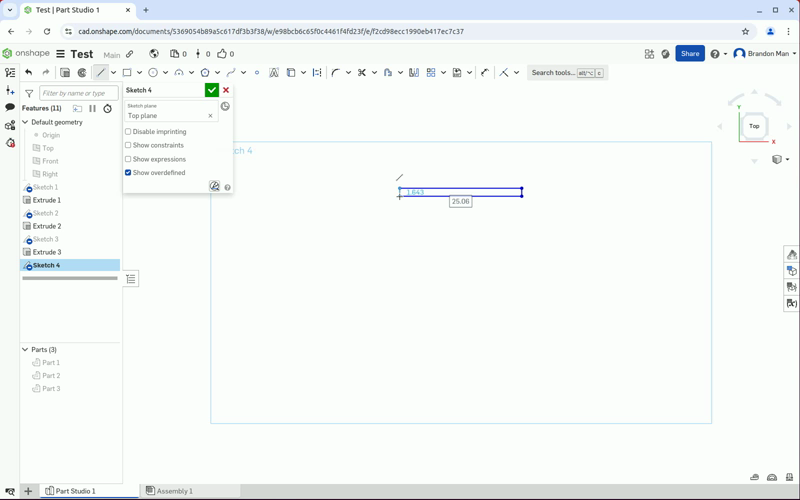
click(399, 196)
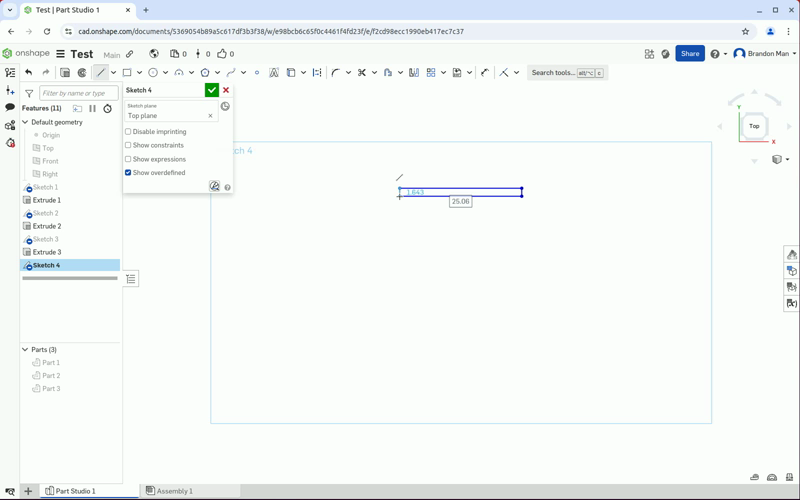
key(esc)
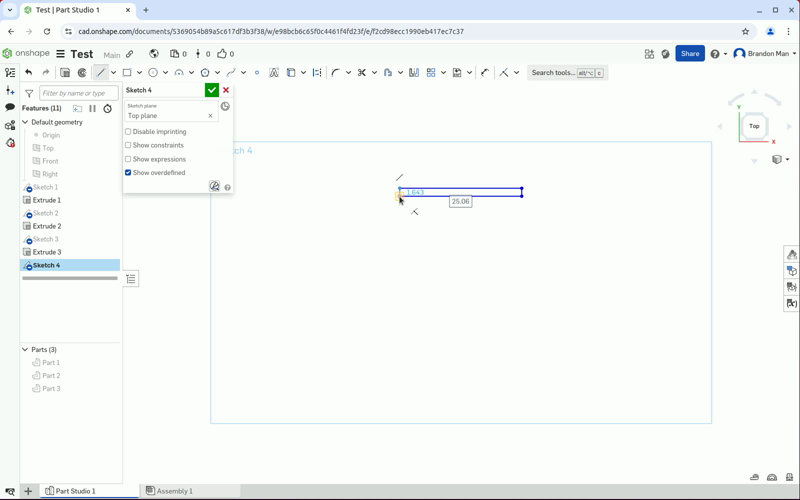
mouse_move(460, 189)
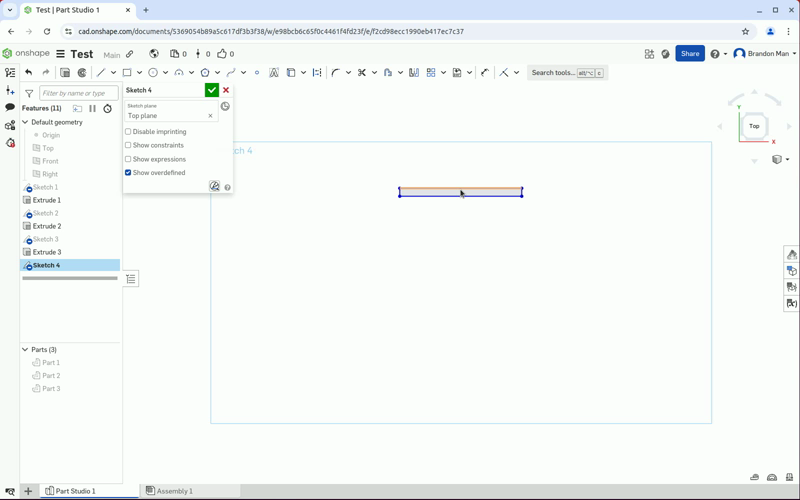
scroll(6)
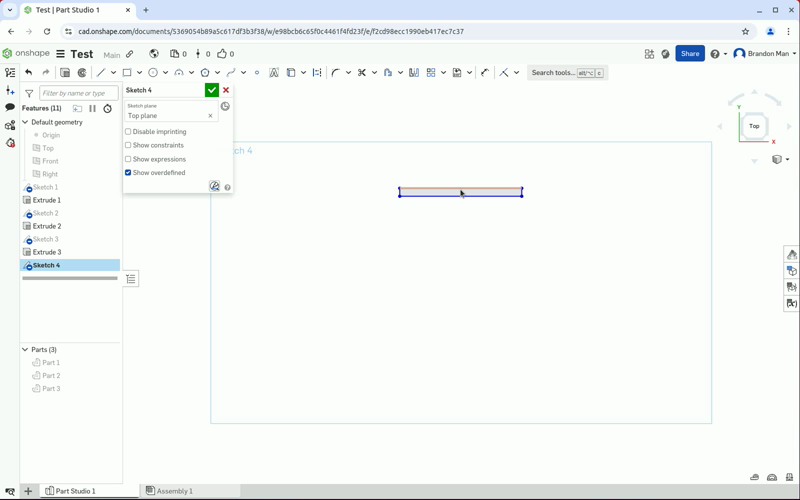
scroll(6)
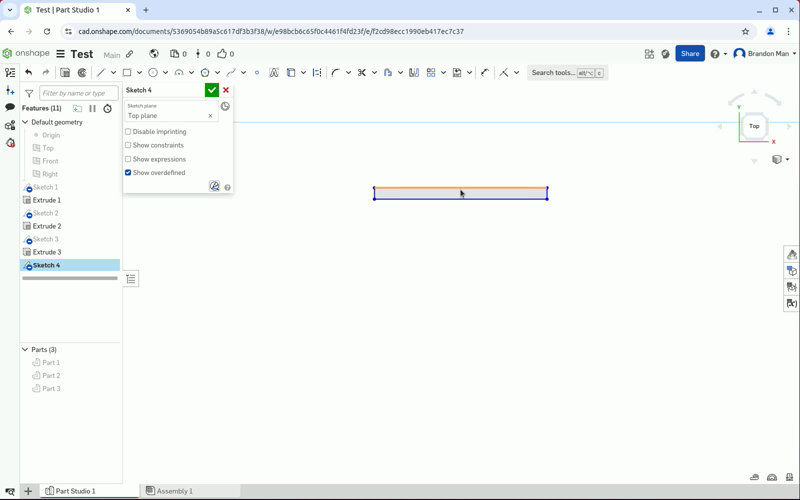
scroll(6)
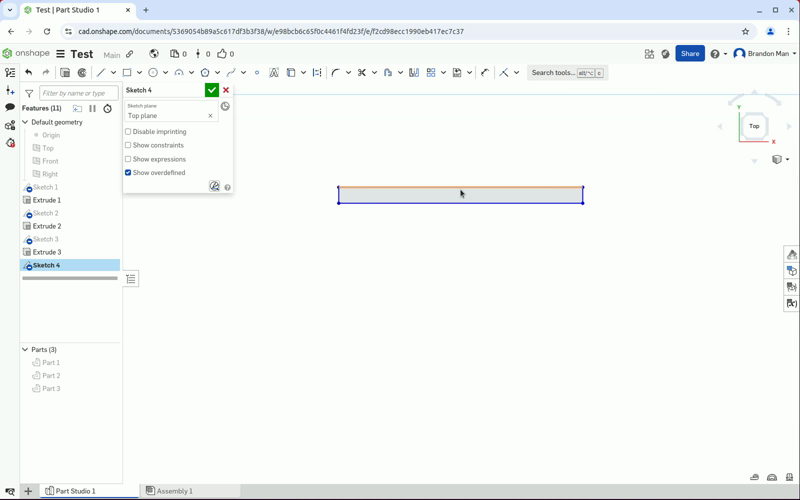
scroll(6)
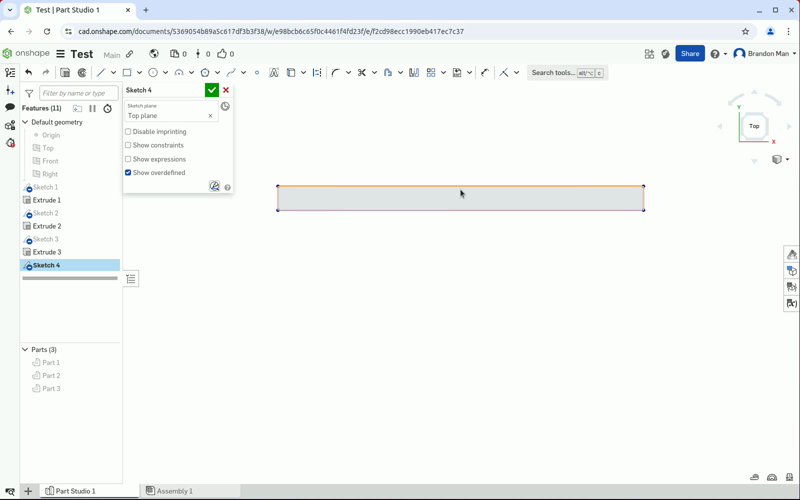
scroll(6)
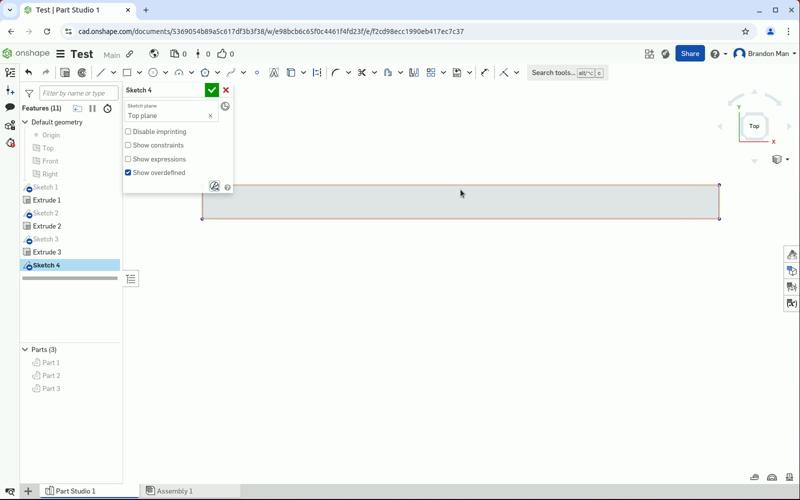
scroll(6)
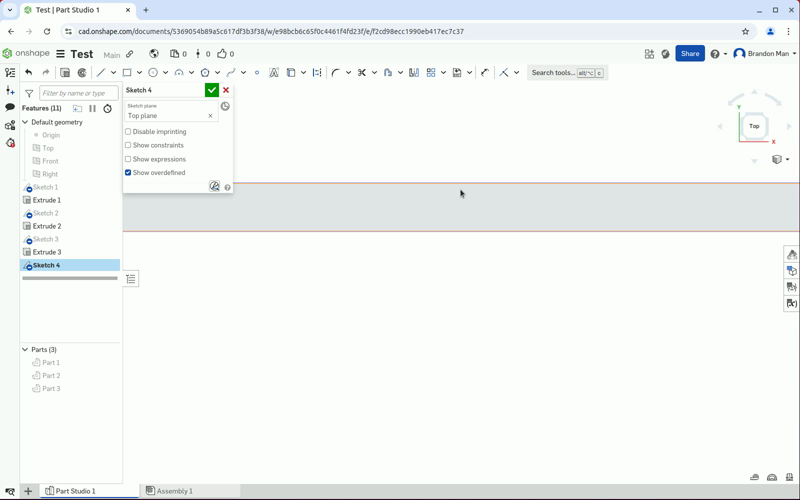
scroll(6)
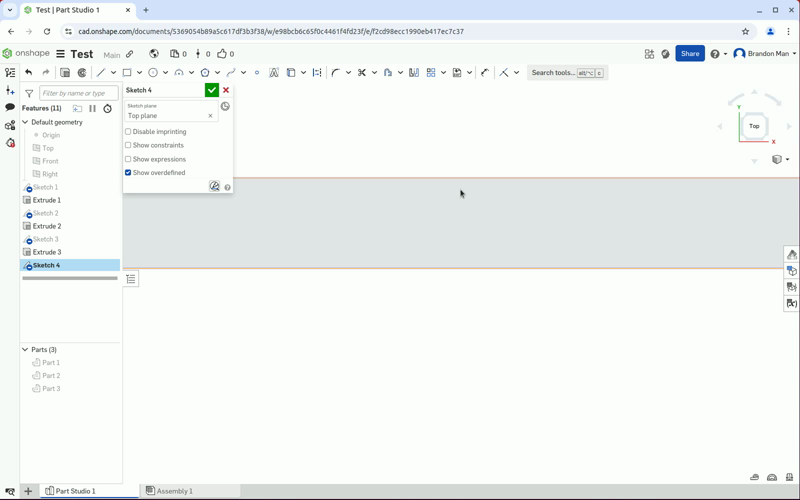
click(460, 189)
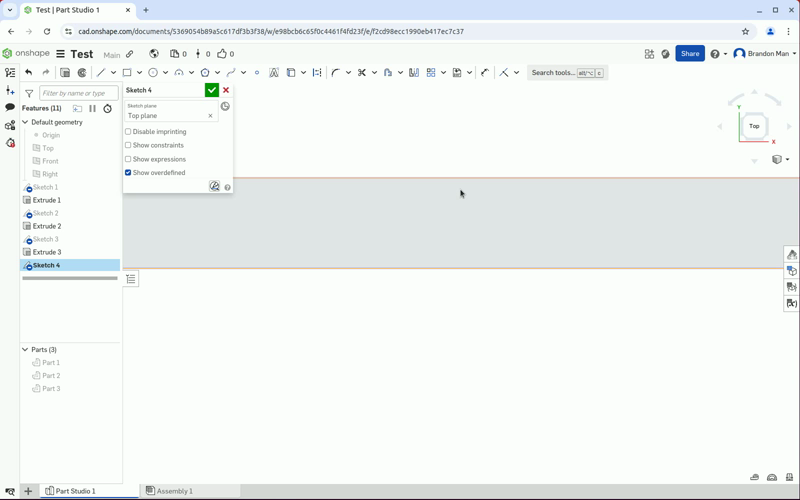
scroll(-6)
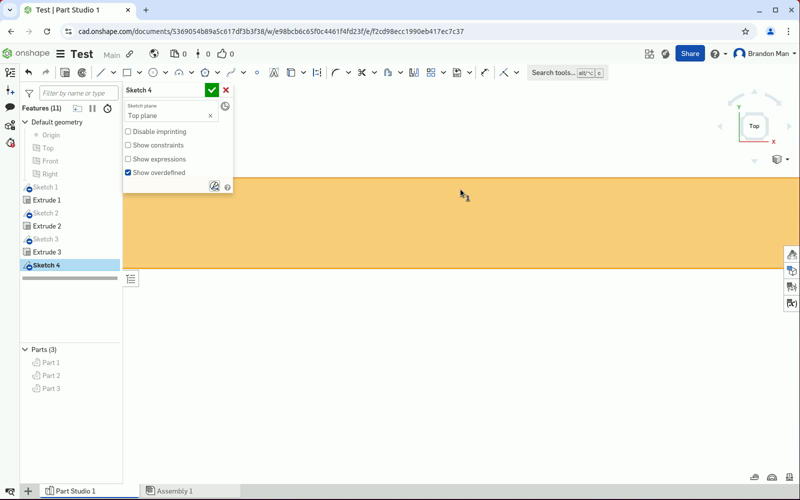
scroll(-6)
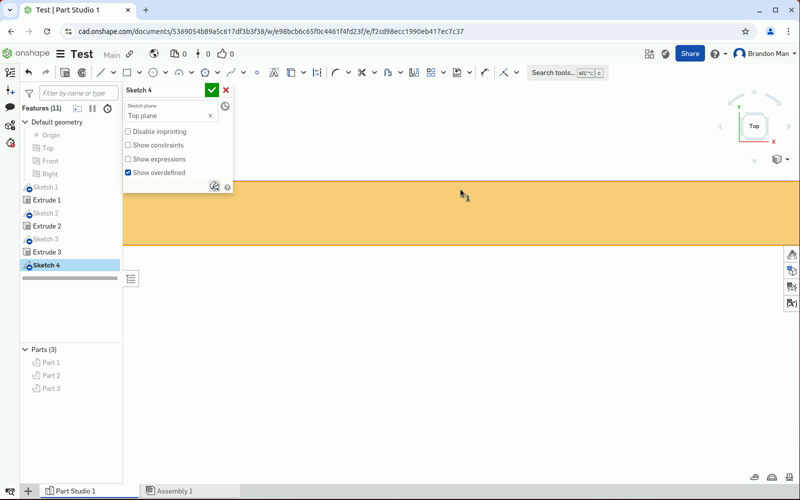
scroll(-6)
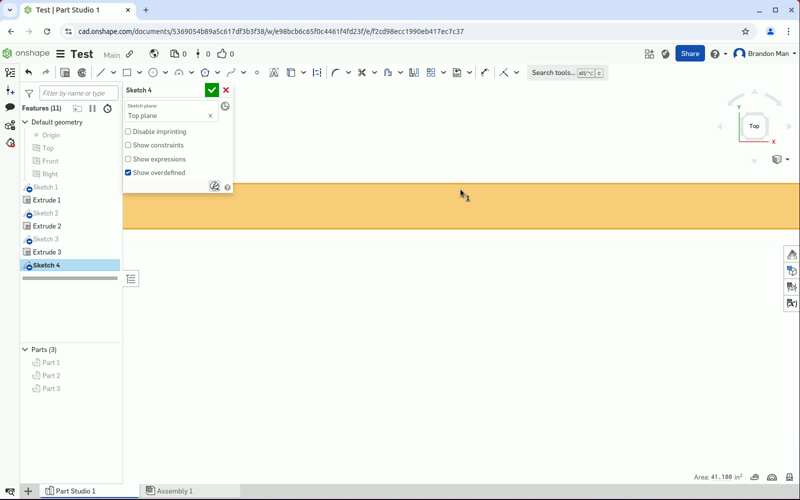
scroll(-6)
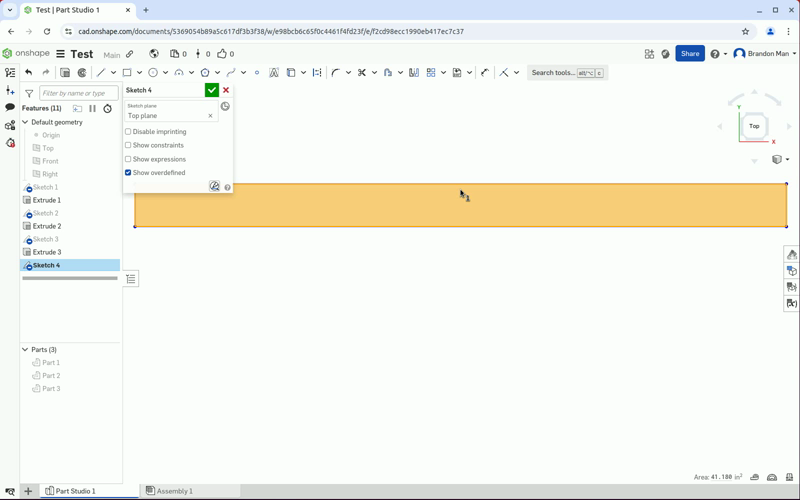
scroll(-6)
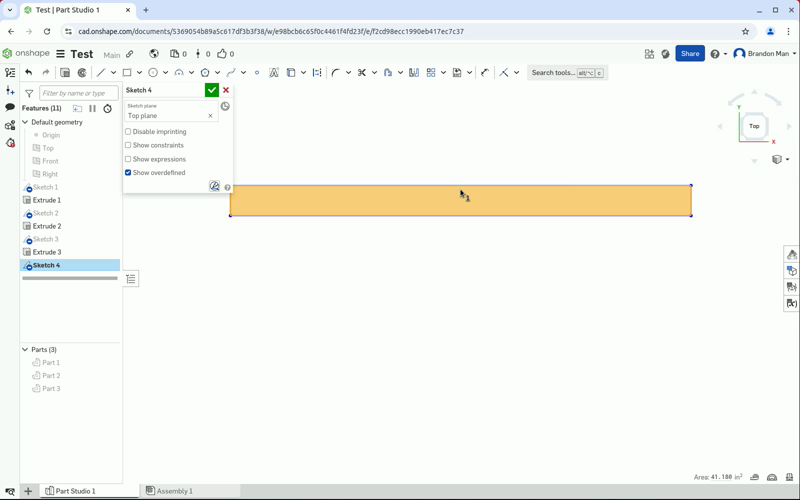
scroll(-6)
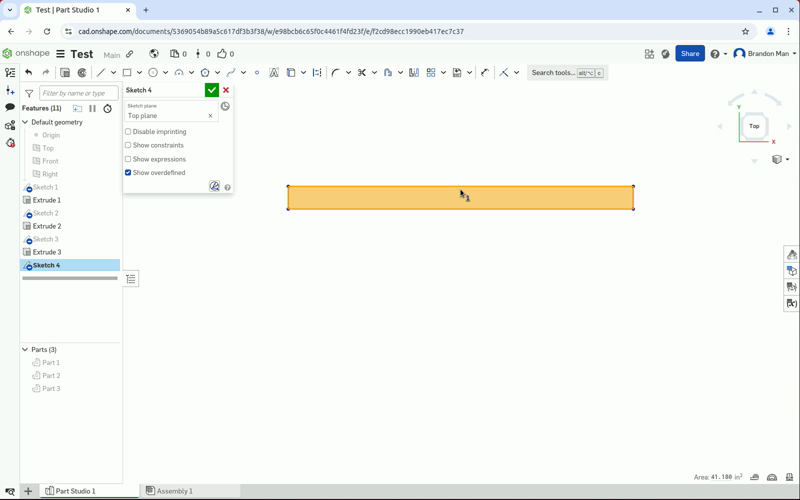
scroll(-6)
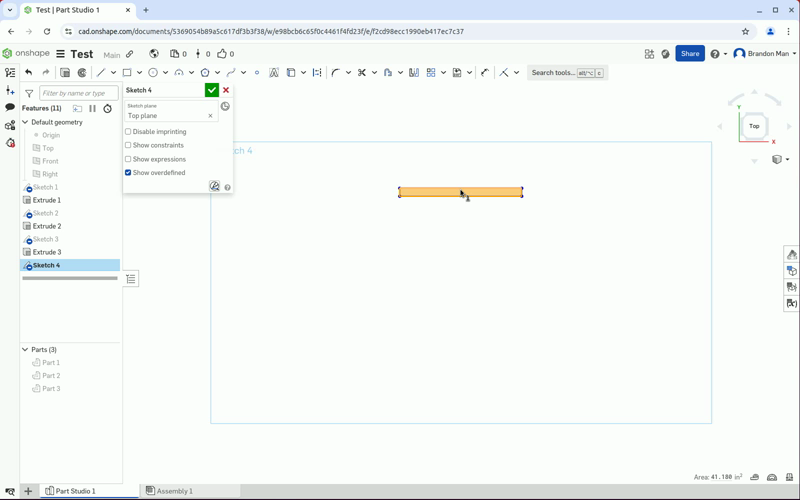
mouse_move(73, 352)
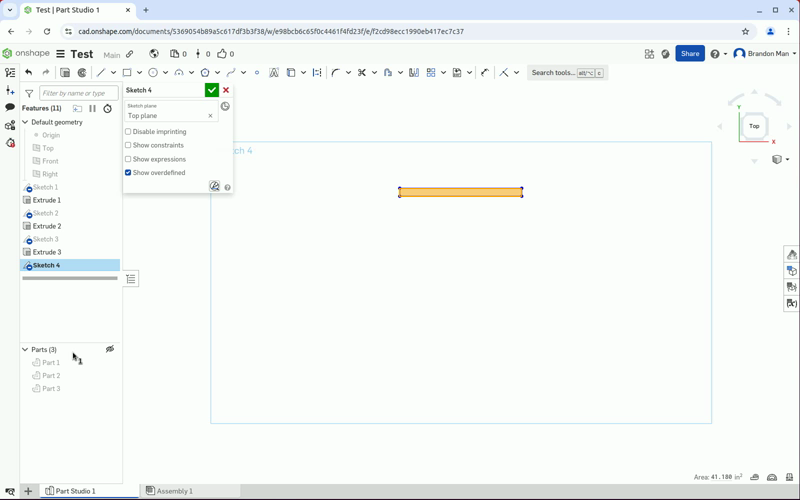
key(shift+y)
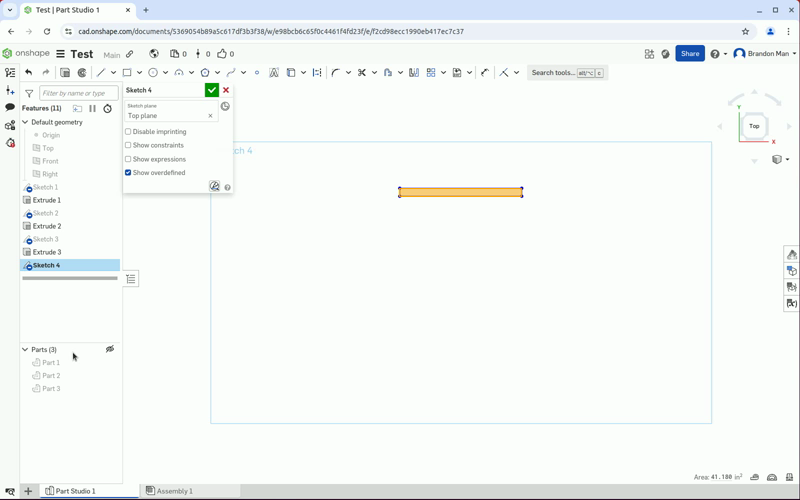
key(shift+e)
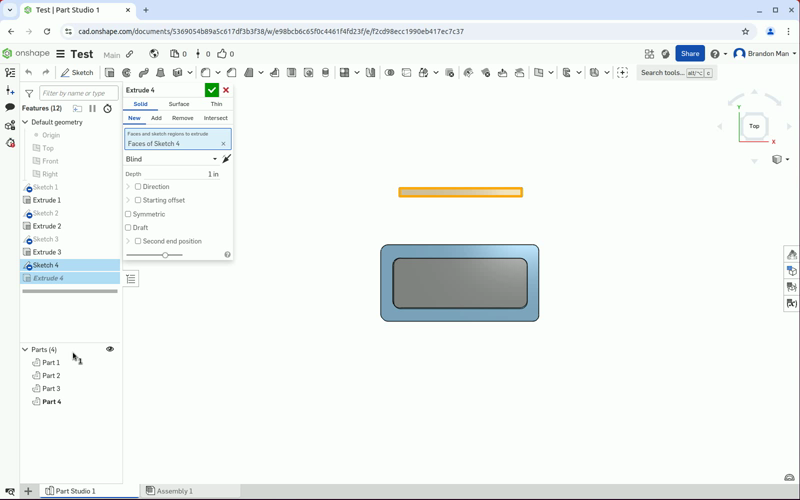
mouse_move(143, 106)
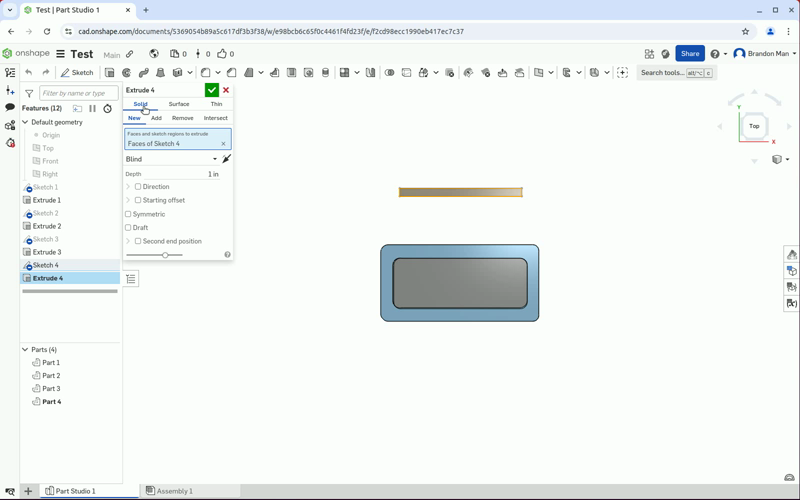
click(143, 106)
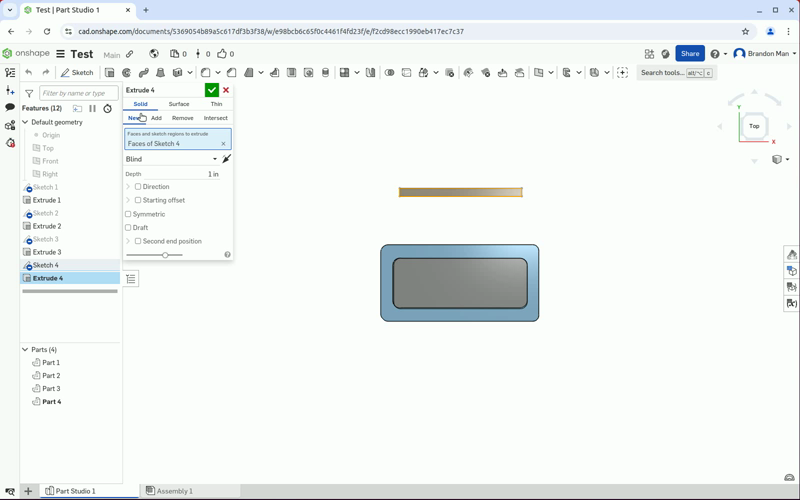
mouse_move(137, 120)
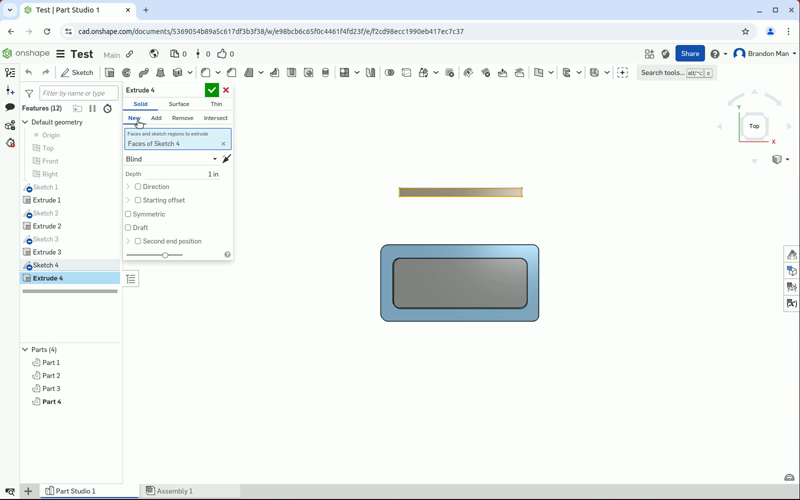
click(137, 120)
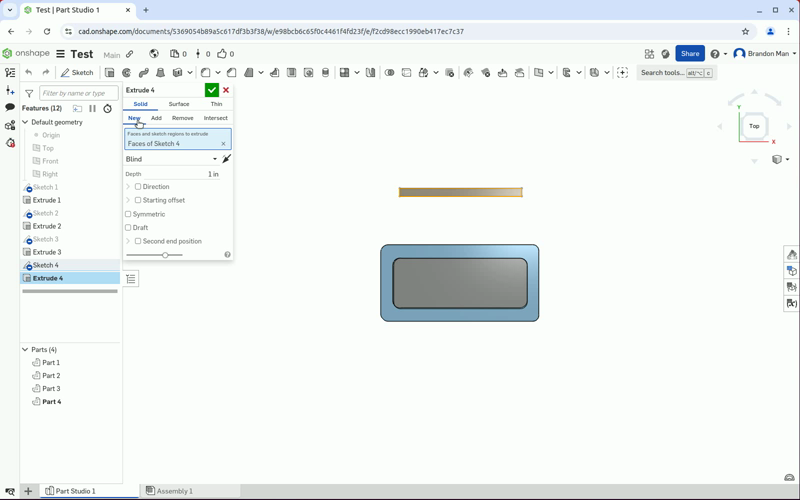
key(tab, 4)
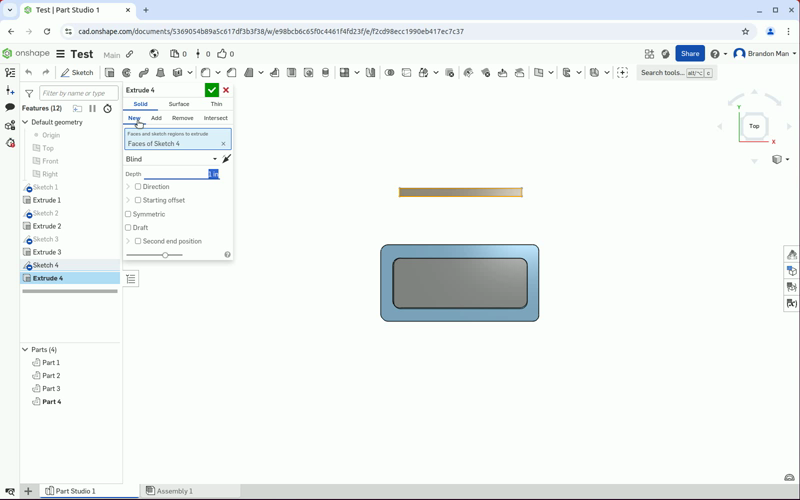
text(1.444)
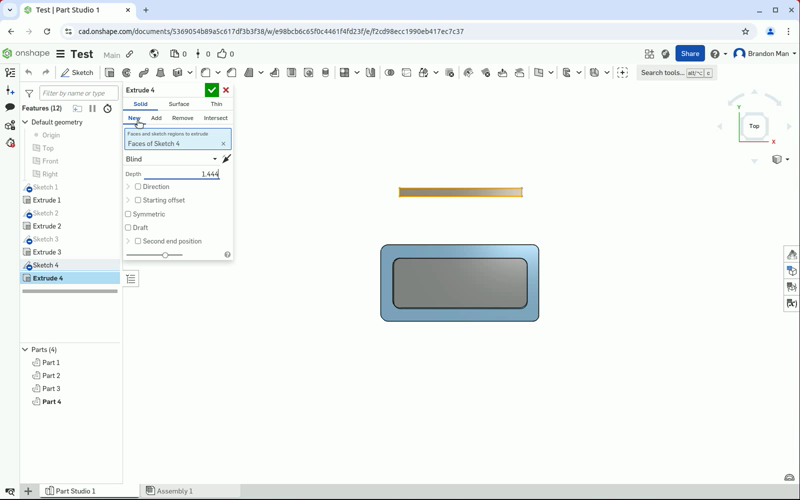
key(enter)
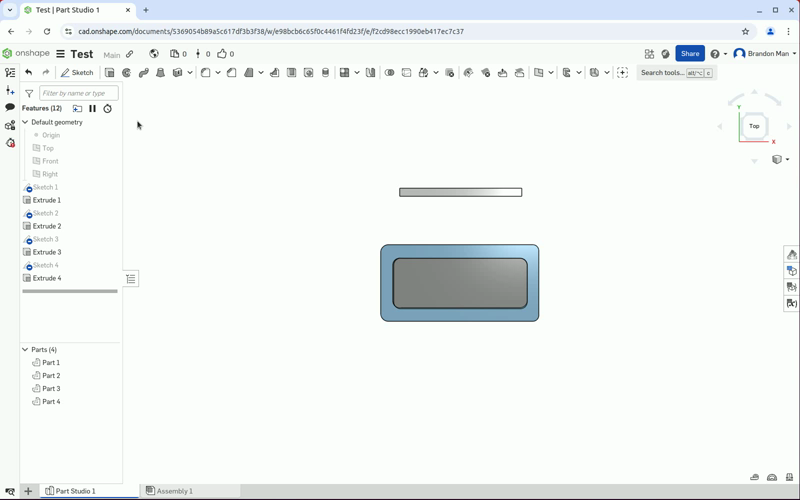
key(shift+h)
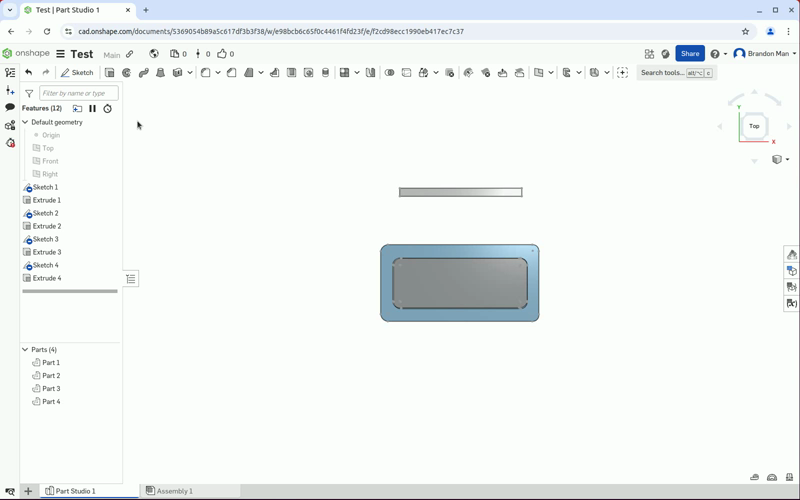
key(shift+h)
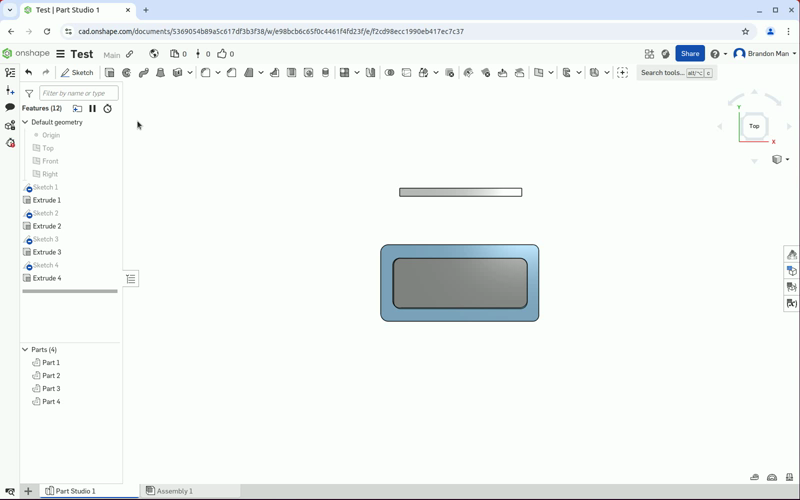
mouse_move(73, 189)
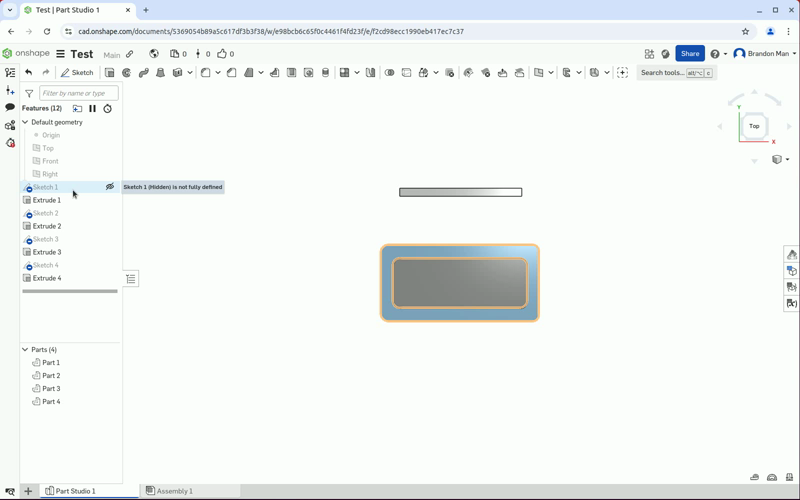
click(73, 189)
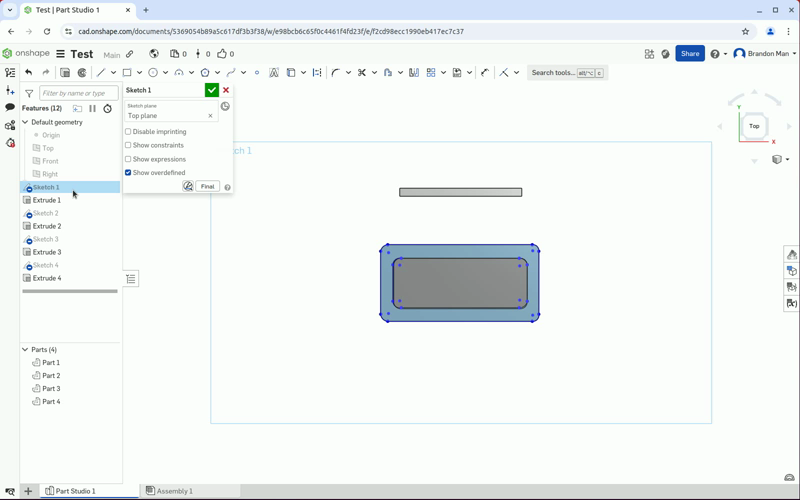
mouse_move(229, 92)
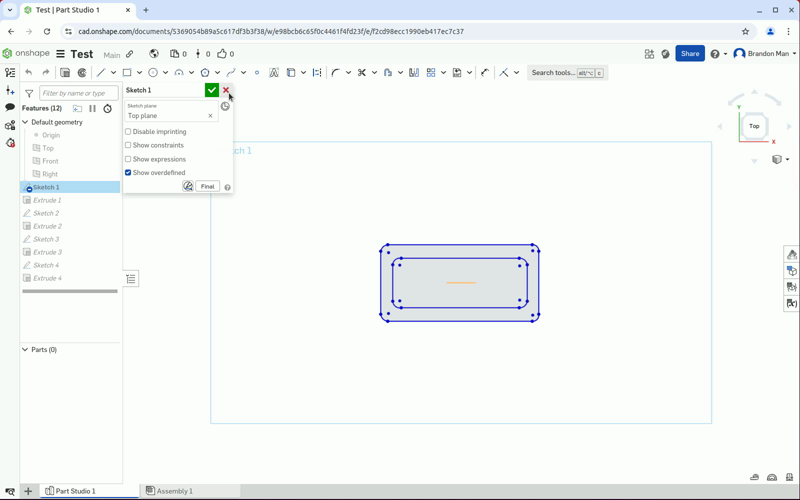
click(229, 92)
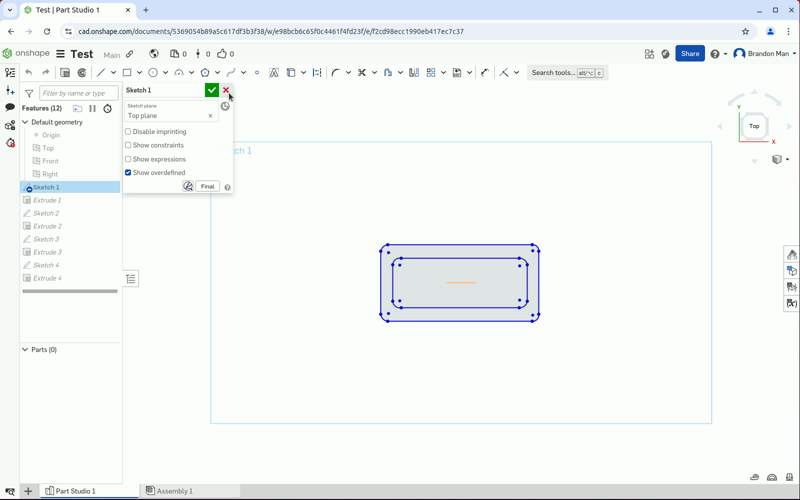
key(shift+s)
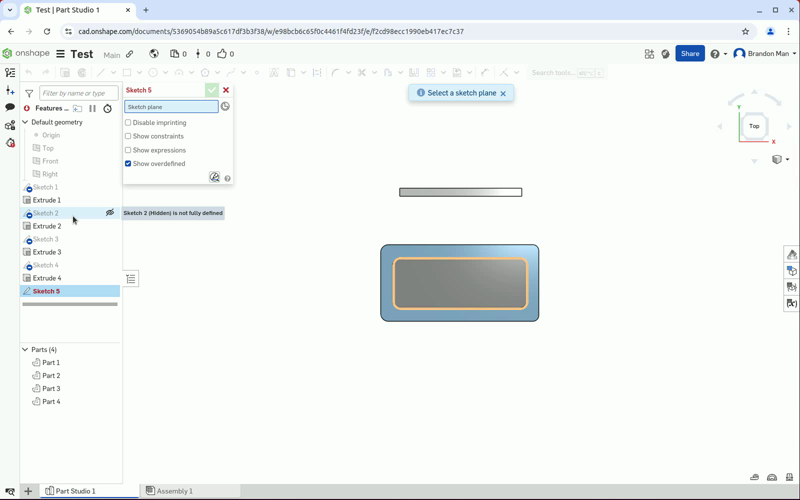
scroll(3)
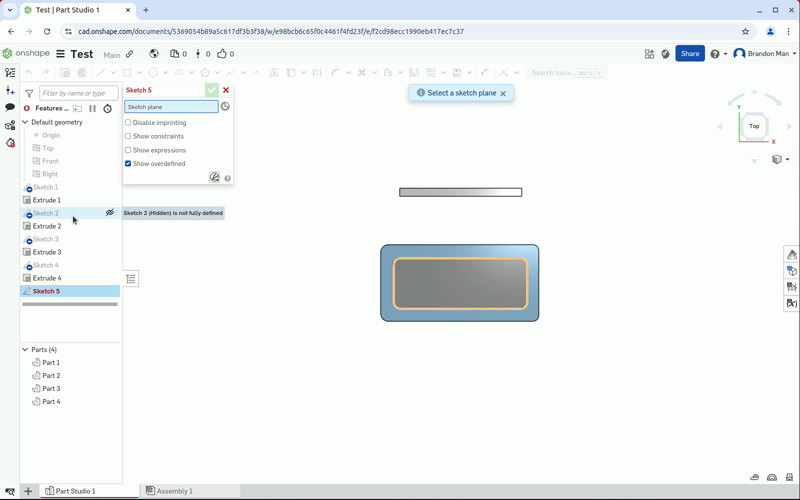
mouse_move(73, 150)
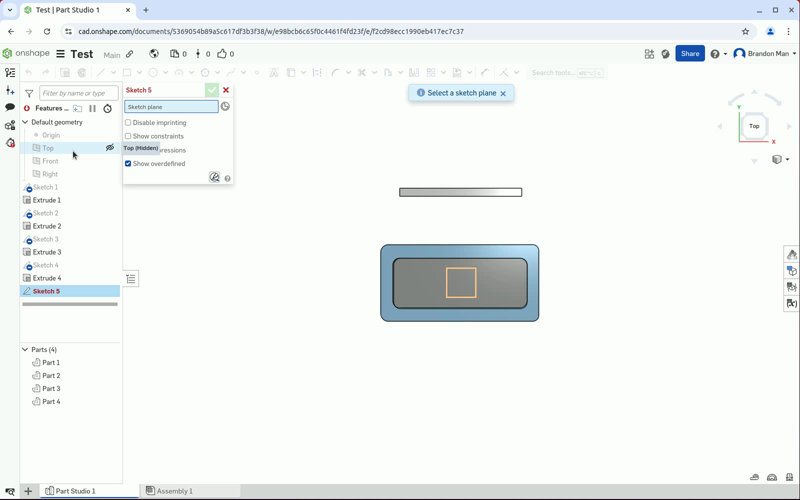
click(73, 150)
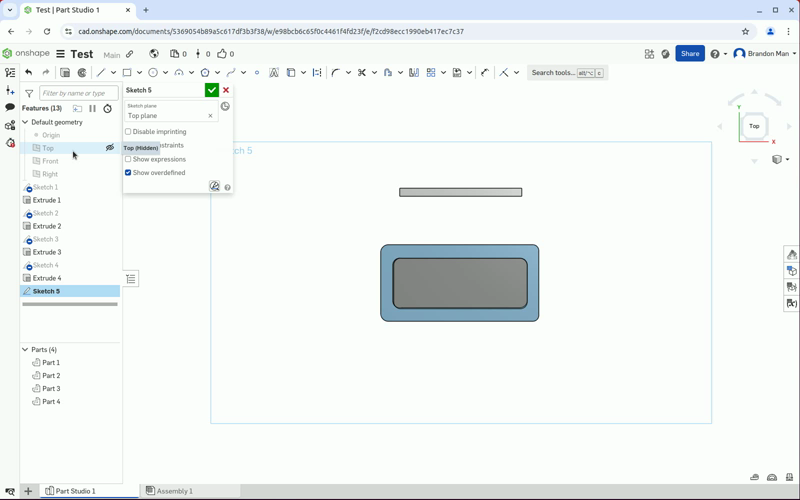
mouse_move(73, 352)
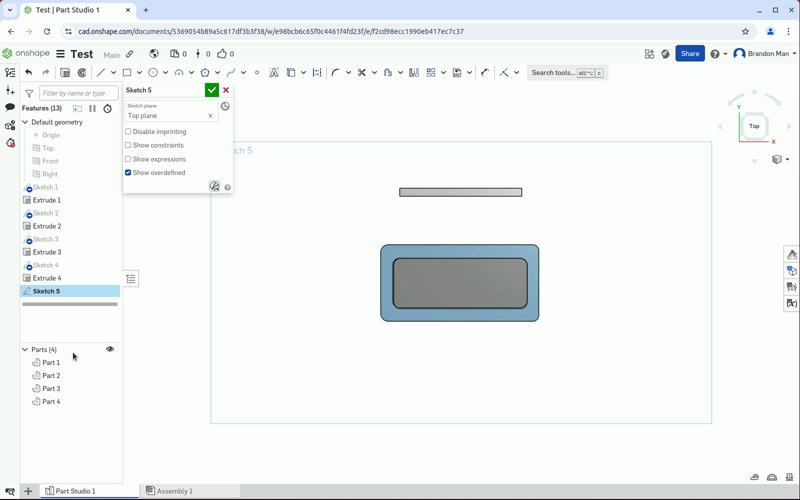
key(y)
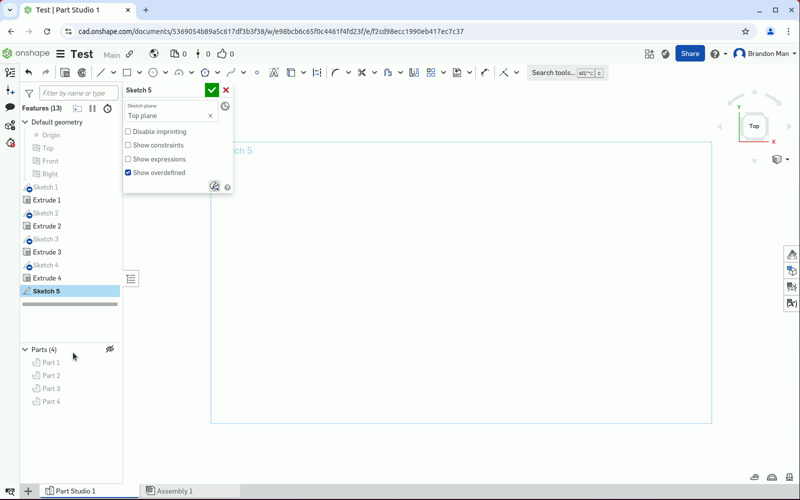
key(l)
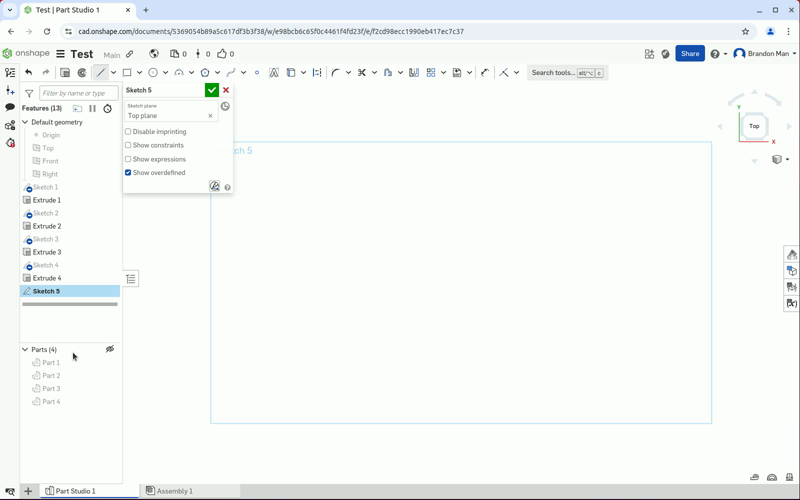
key_down(shift)
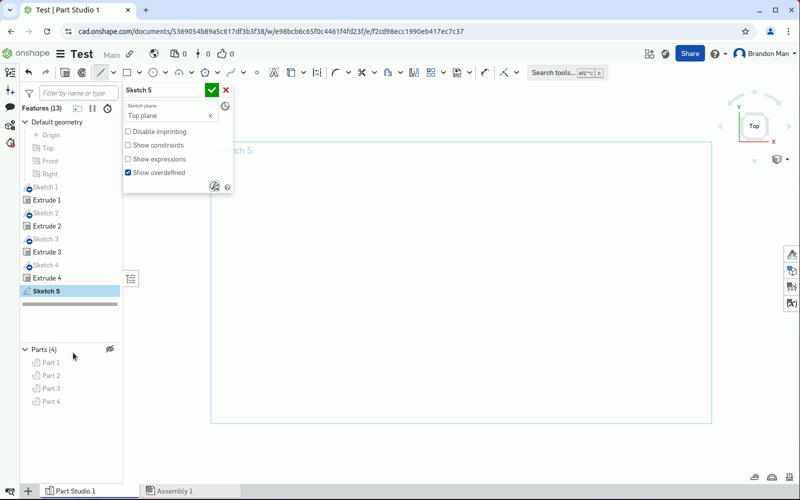
mouse_move(399, 179)
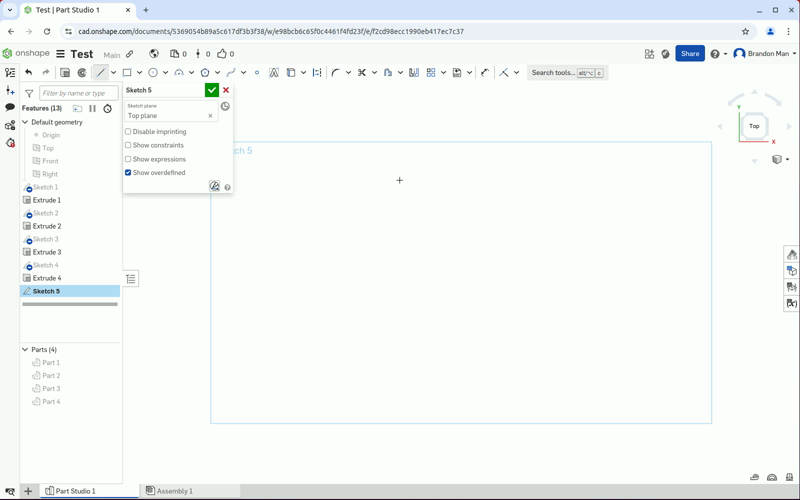
click(399, 179)
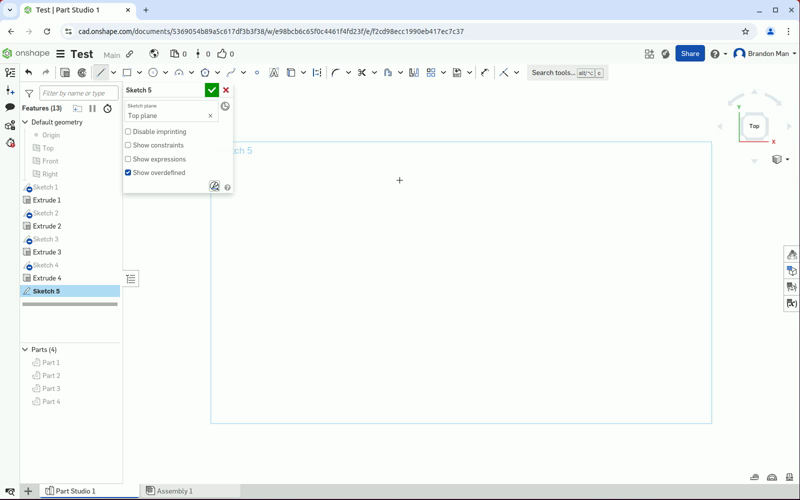
key_up(shift)
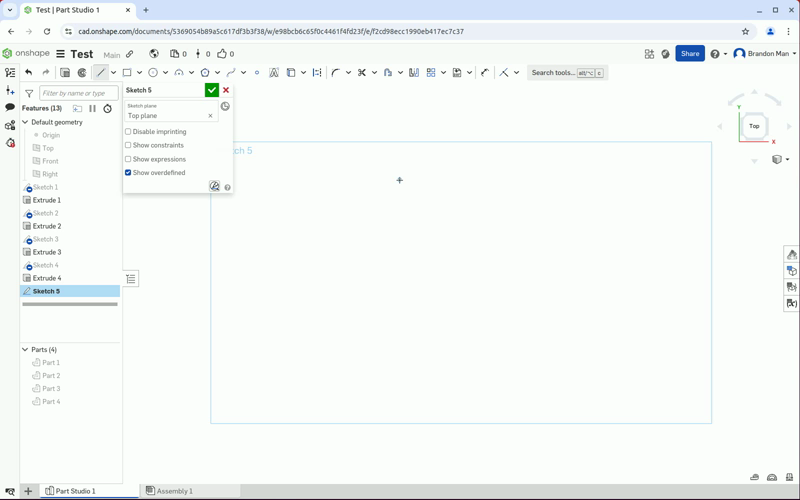
key_down(shift)
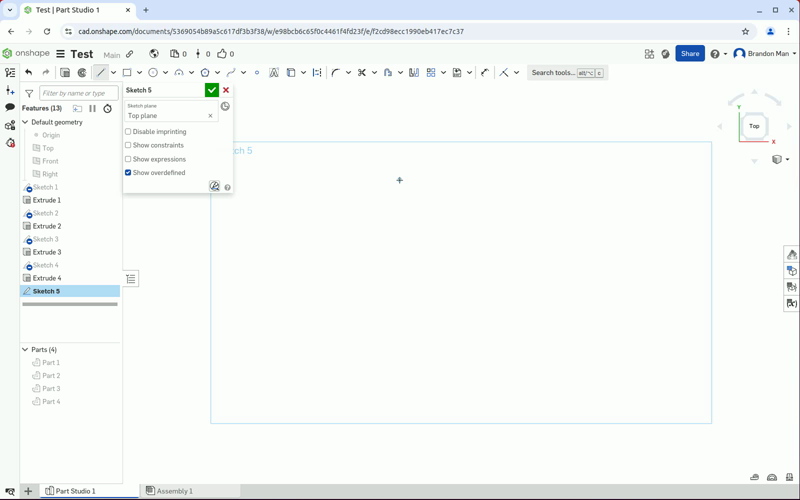
mouse_move(521, 179)
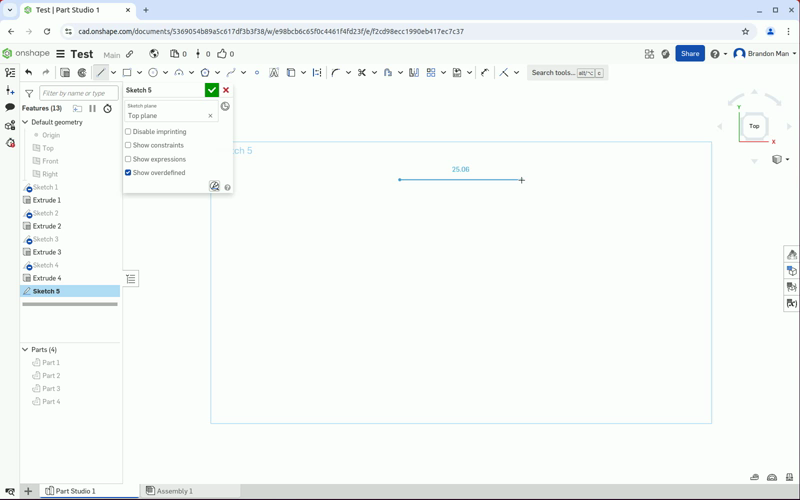
click(521, 179)
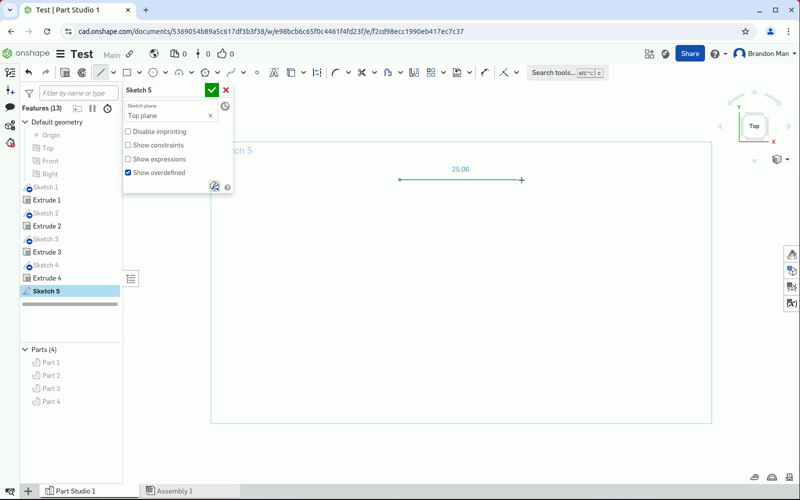
key_up(shift)
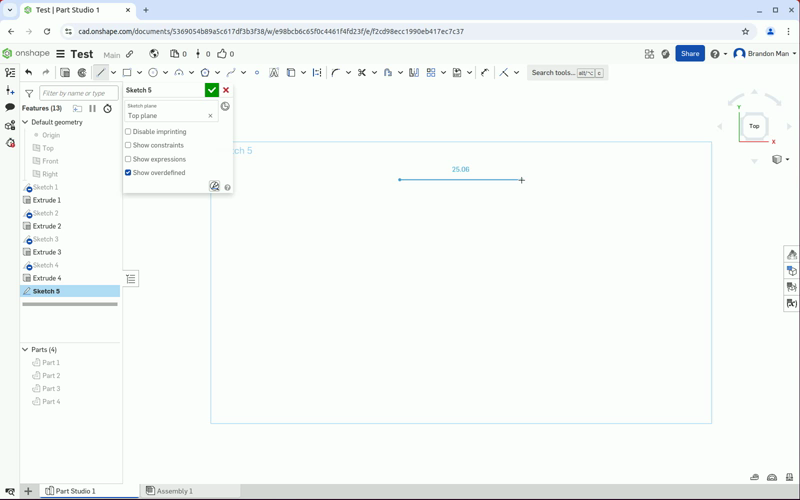
key_down(shift)
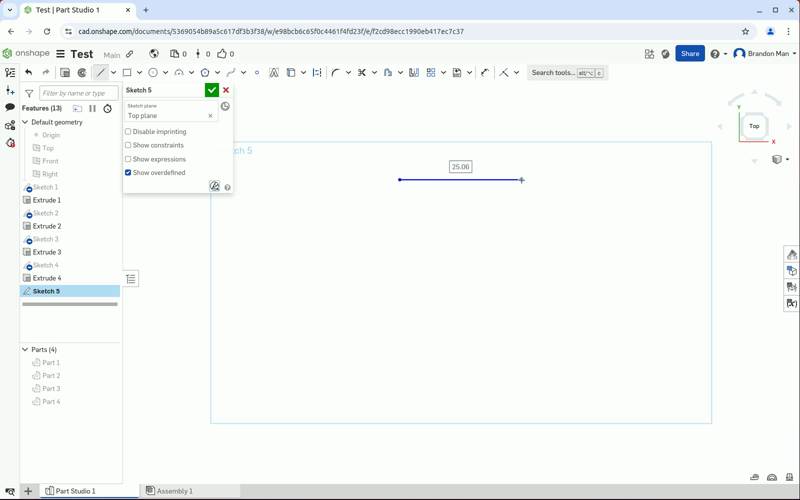
mouse_move(551, 179)
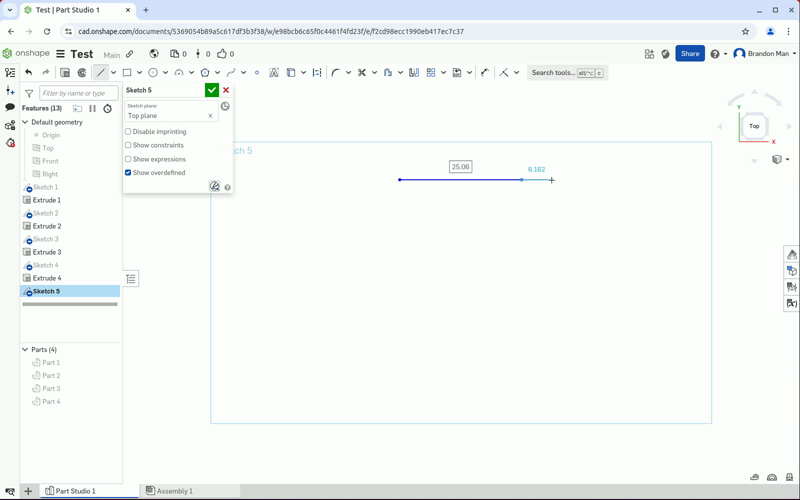
mouse_move(521, 169)
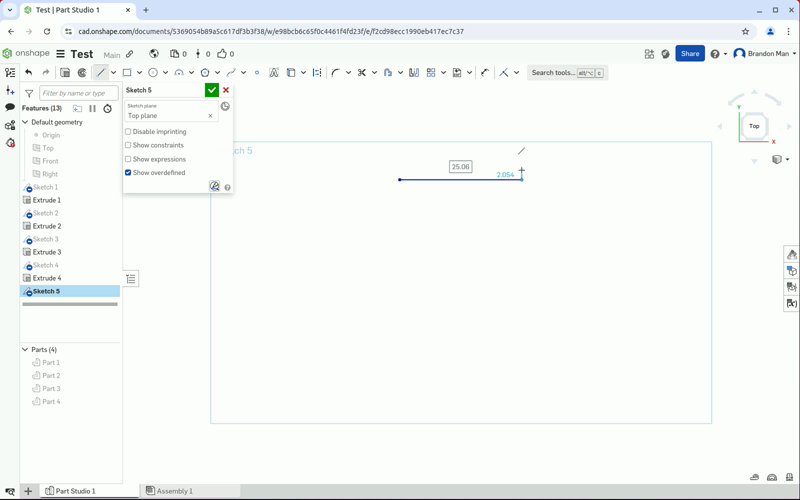
click(521, 169)
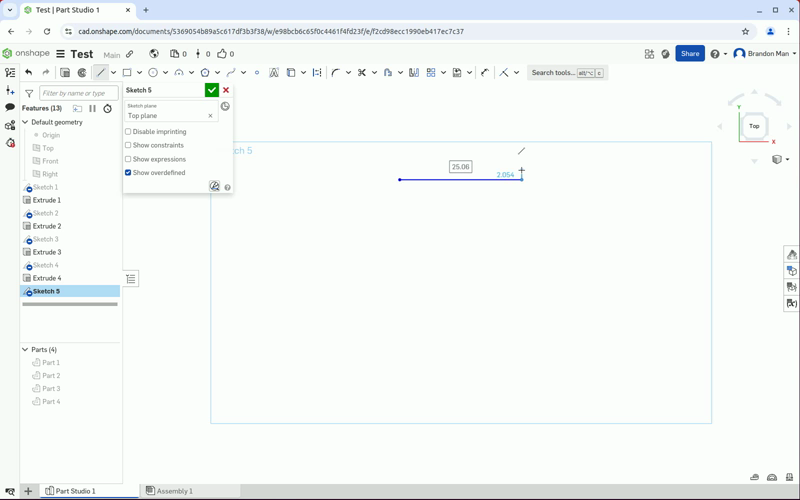
key_up(shift)
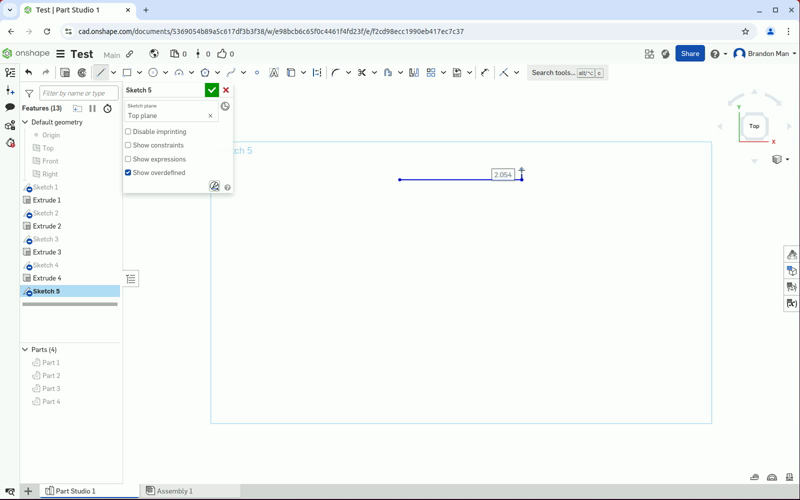
key_down(shift)
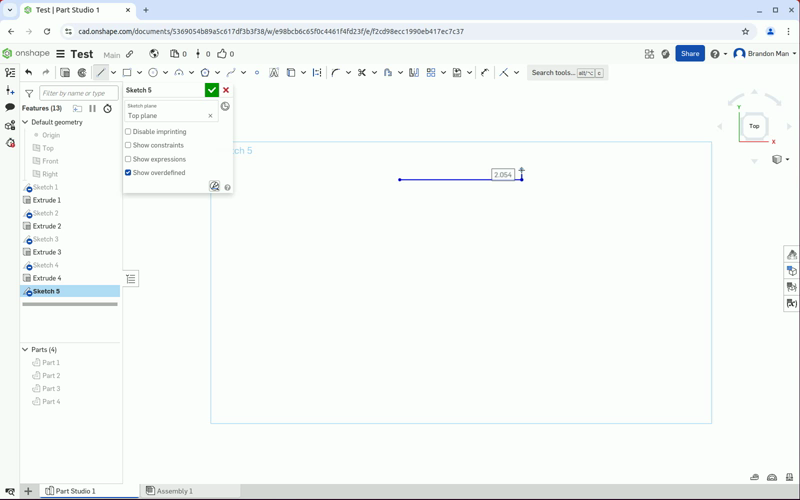
mouse_move(399, 169)
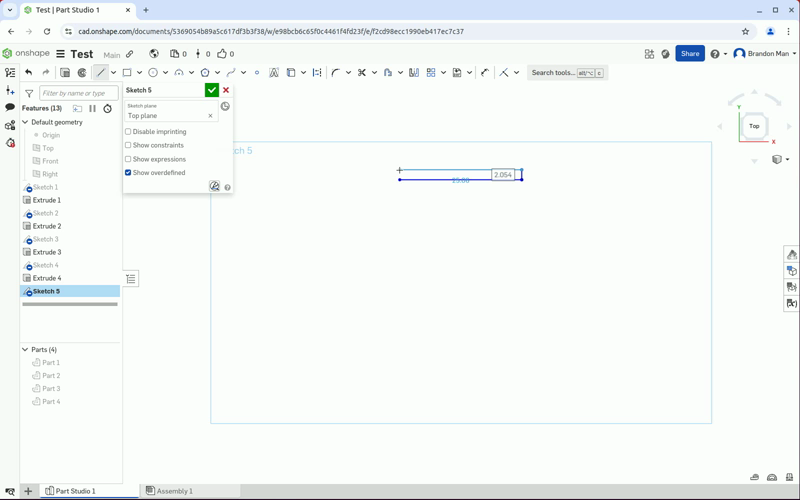
click(399, 169)
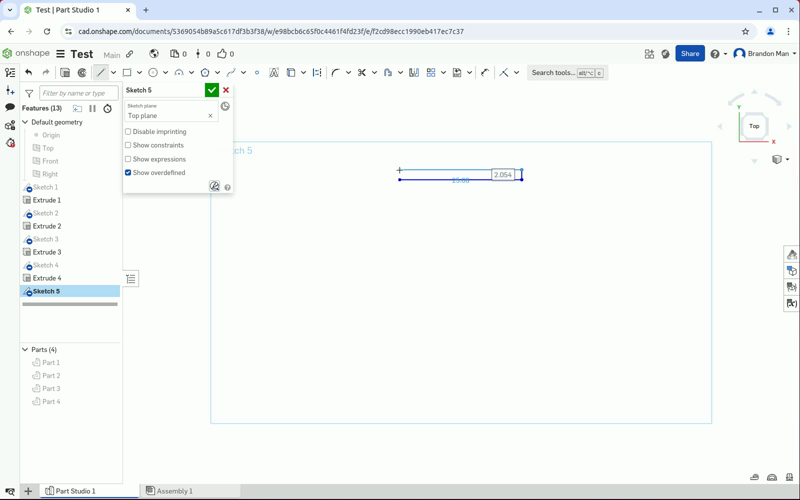
key_up(shift)
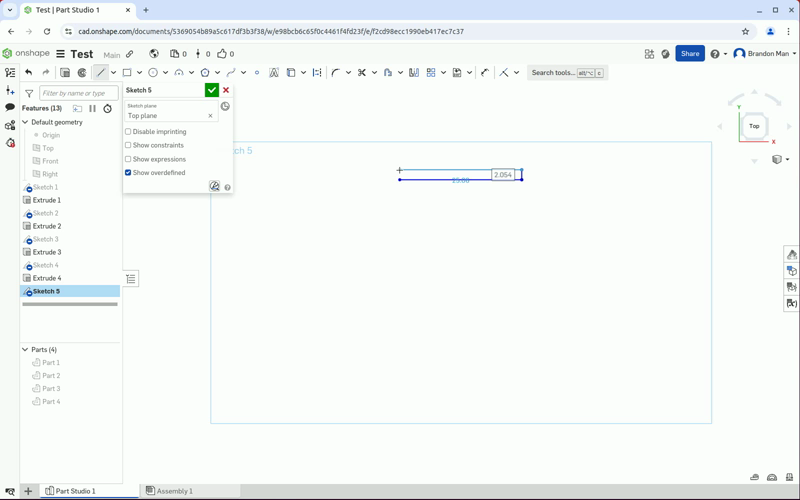
mouse_move(429, 169)
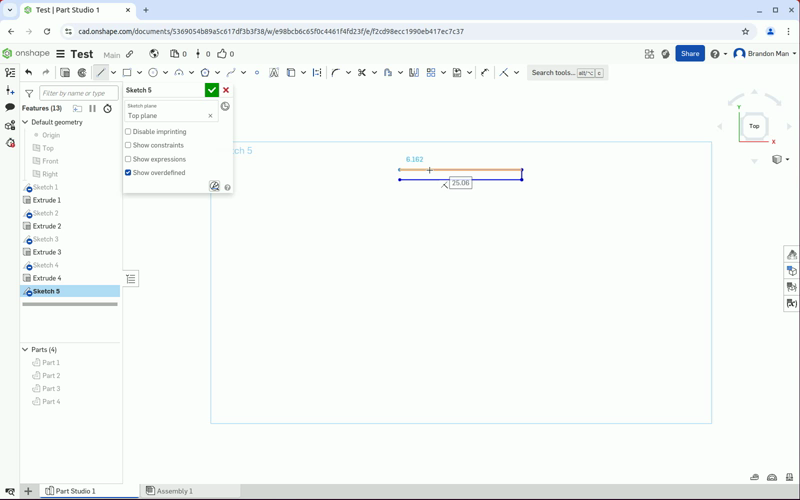
key_down(shift)
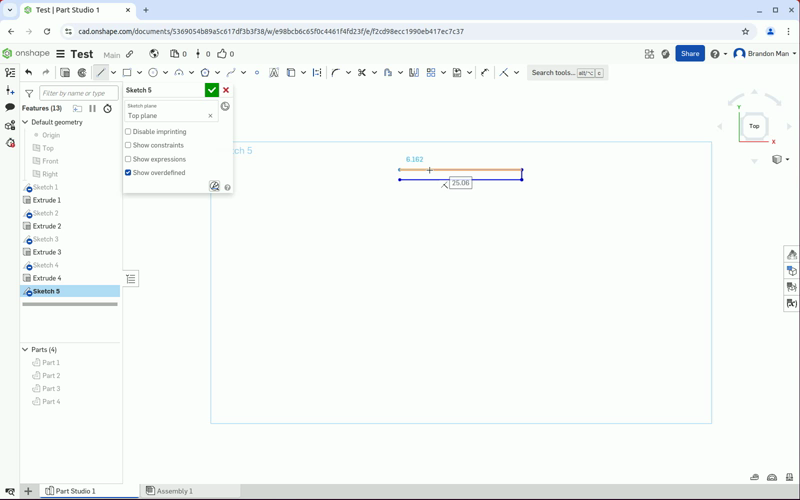
mouse_move(399, 179)
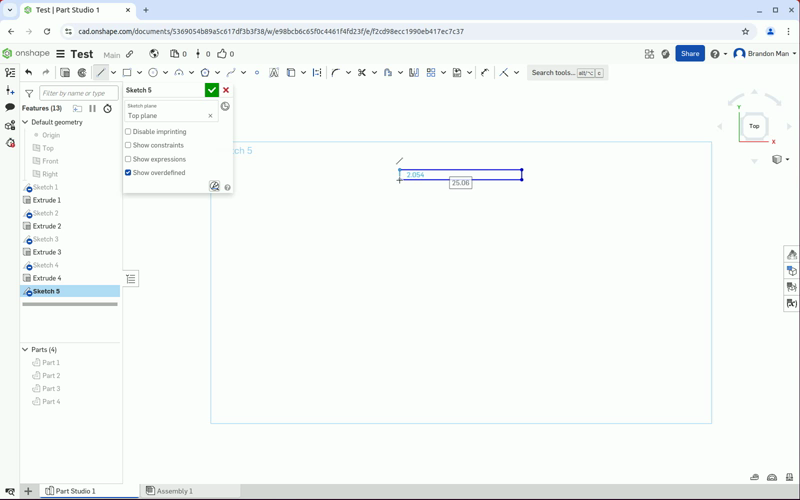
key_up(shift)
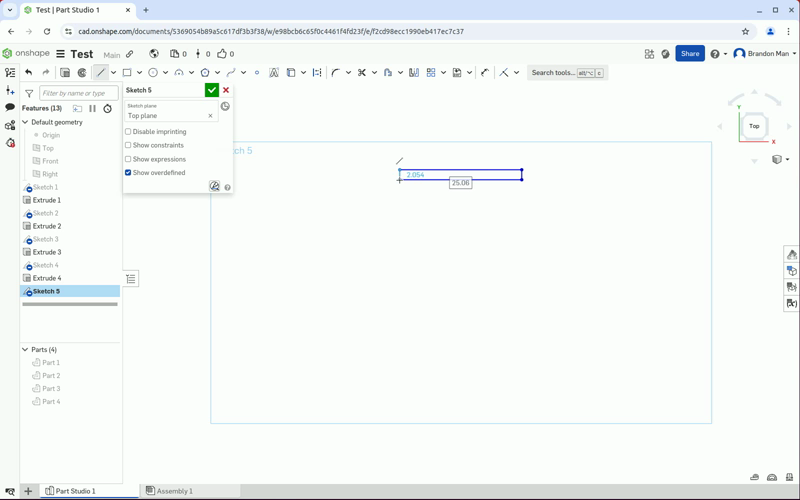
click(399, 179)
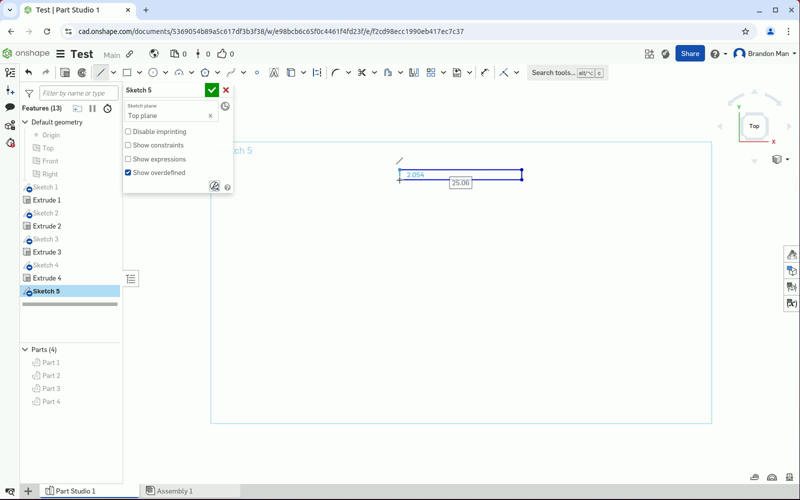
key(esc)
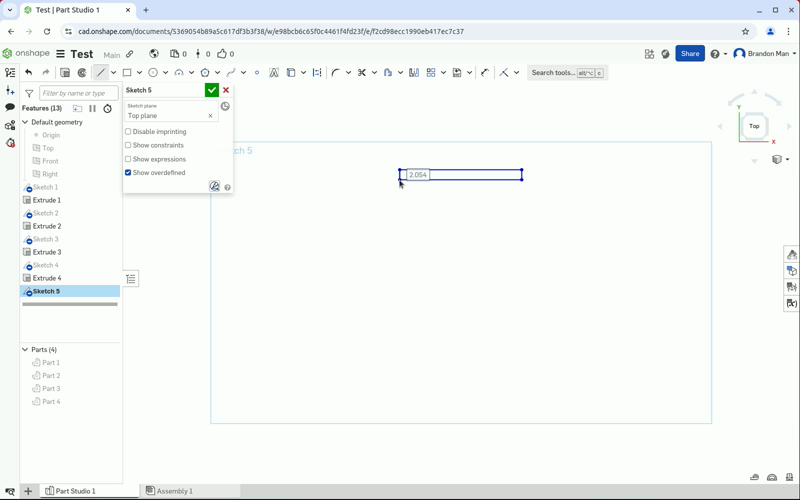
mouse_move(413, 176)
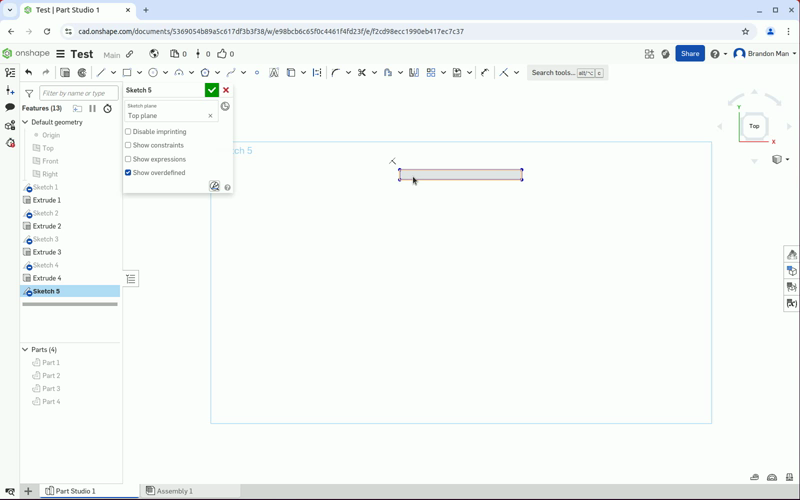
scroll(6)
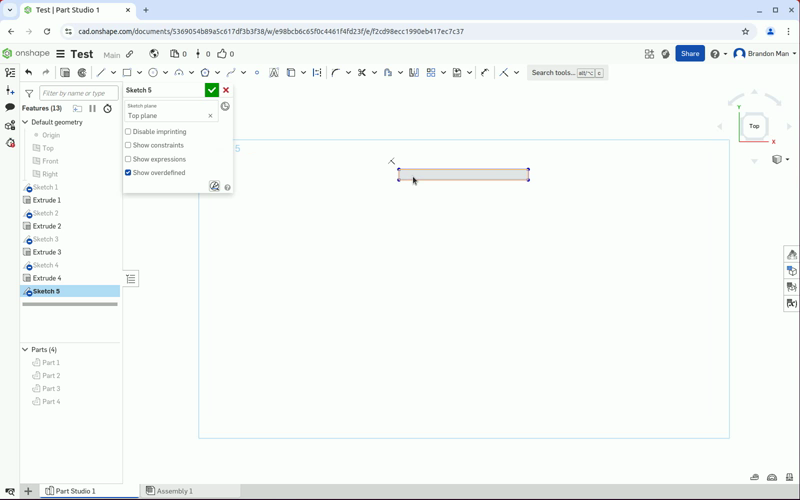
scroll(6)
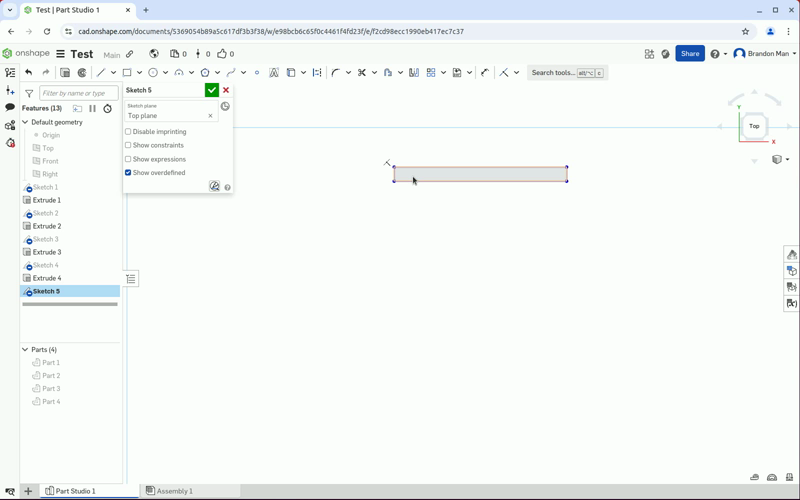
scroll(6)
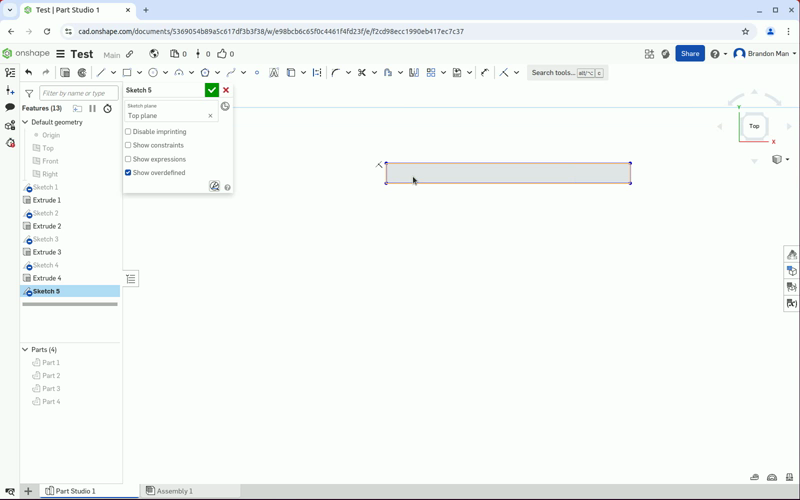
scroll(6)
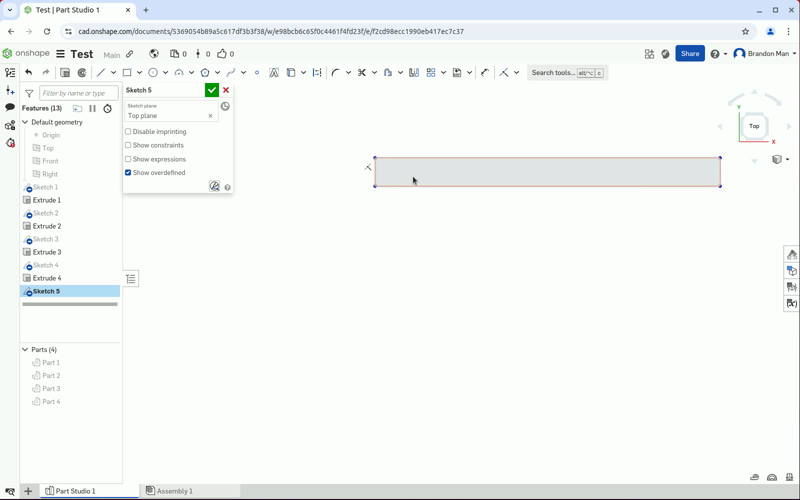
scroll(6)
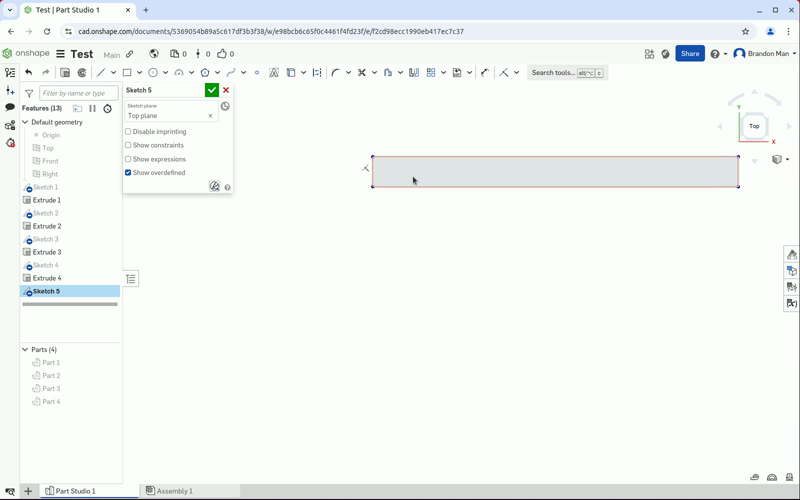
scroll(6)
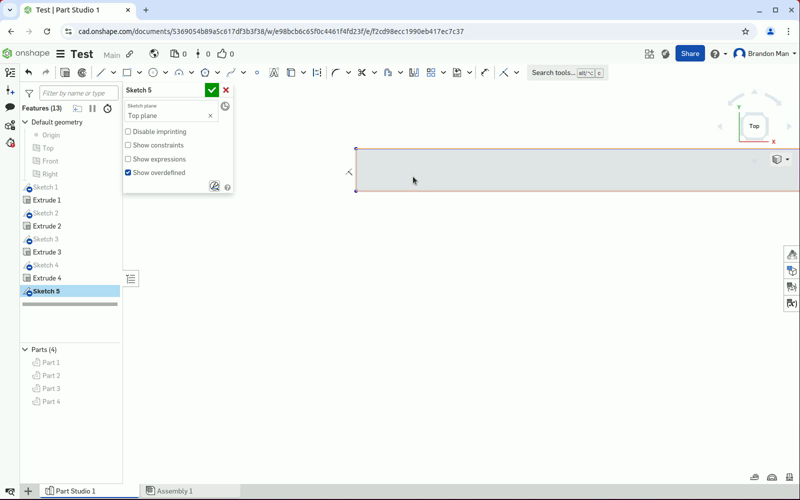
scroll(6)
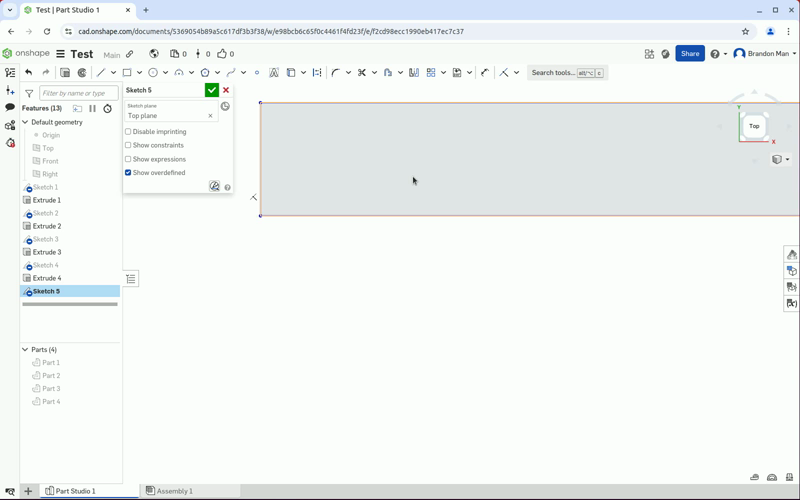
click(413, 176)
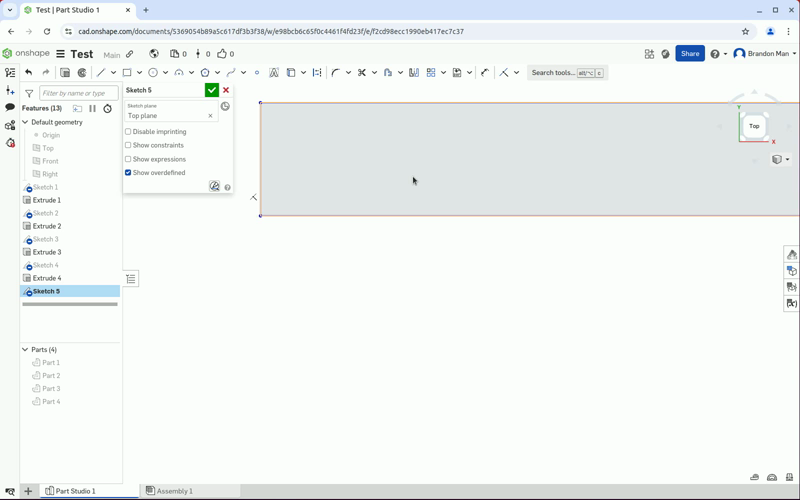
scroll(-6)
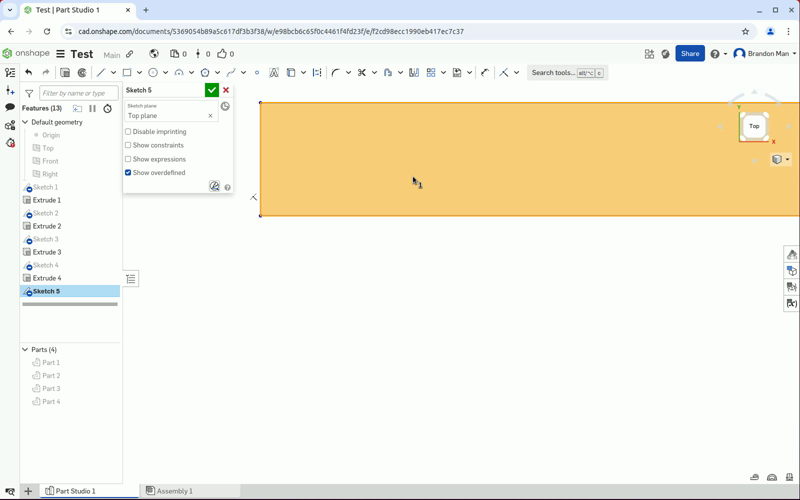
scroll(-6)
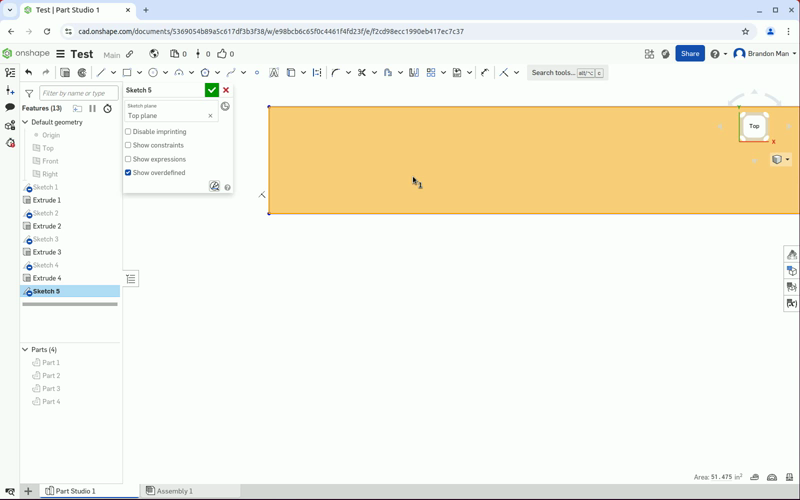
scroll(-6)
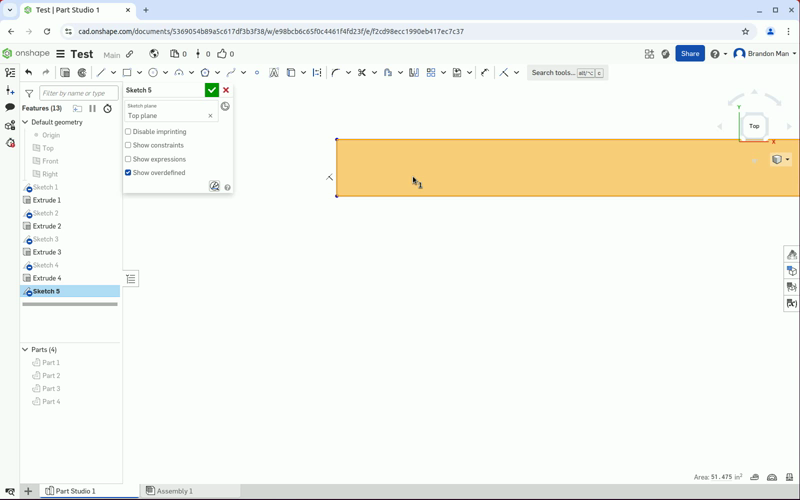
scroll(-6)
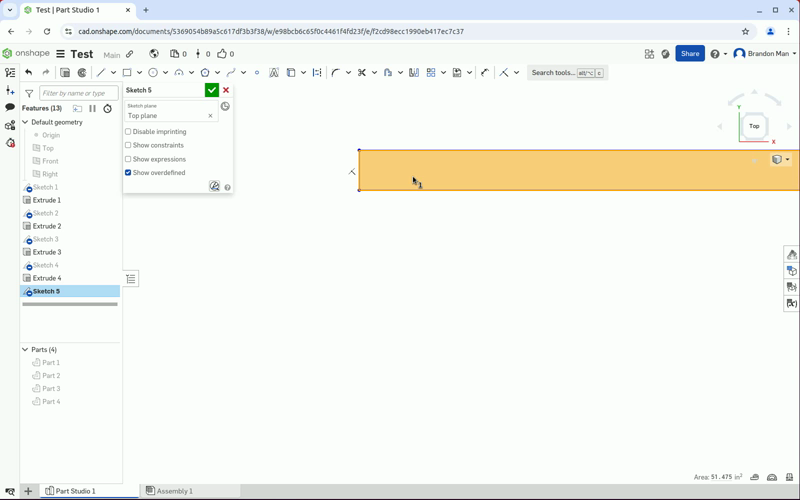
scroll(-6)
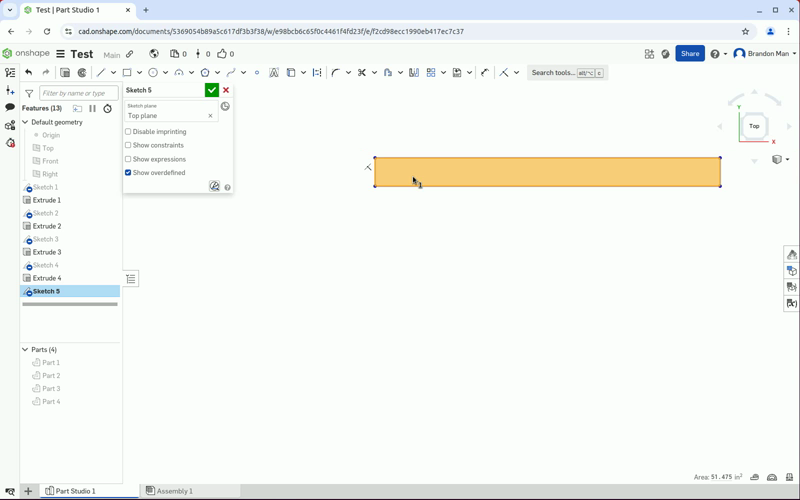
scroll(-6)
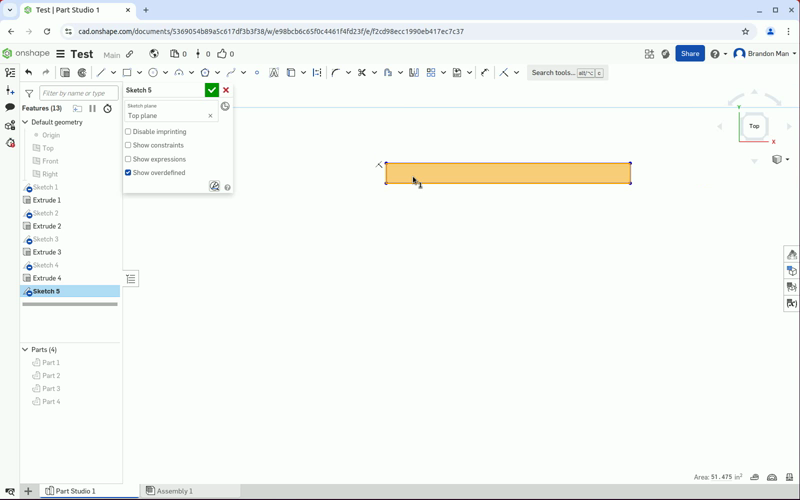
scroll(-6)
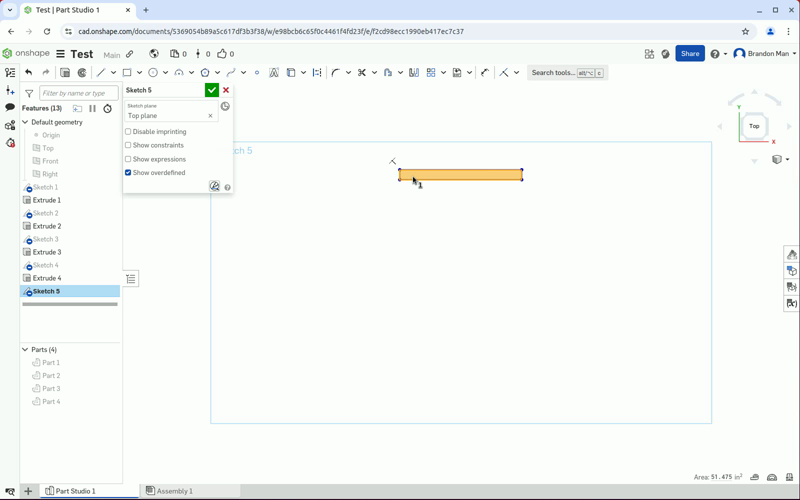
mouse_move(73, 352)
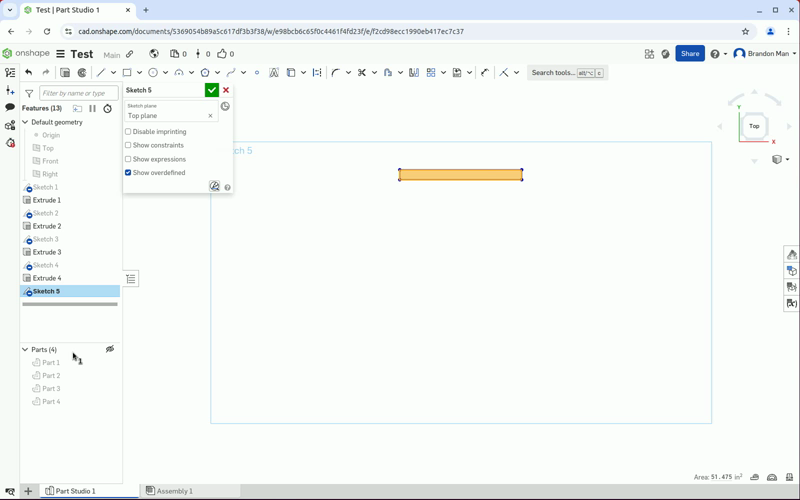
key(shift+y)
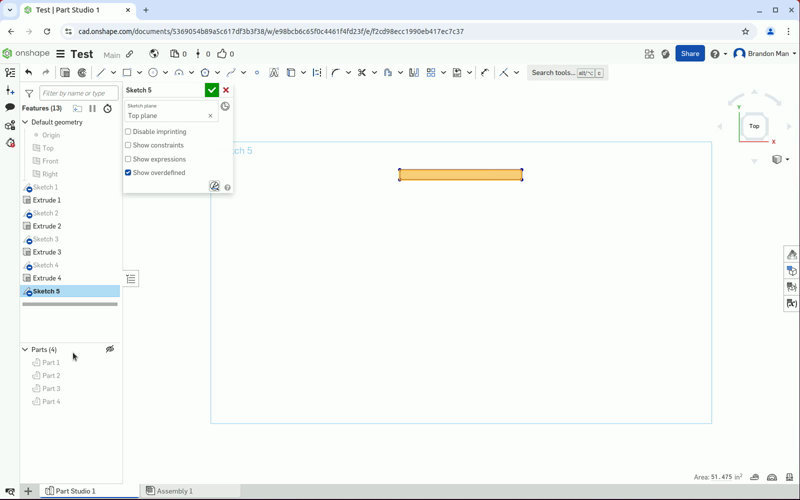
key(shift+e)
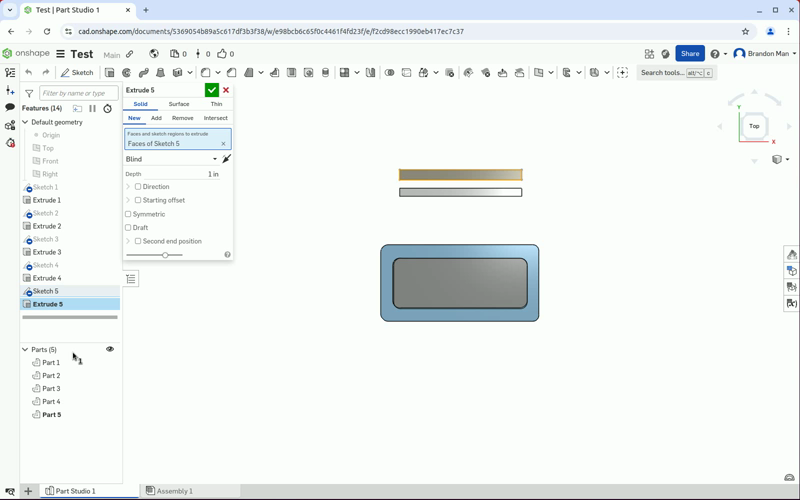
mouse_move(143, 106)
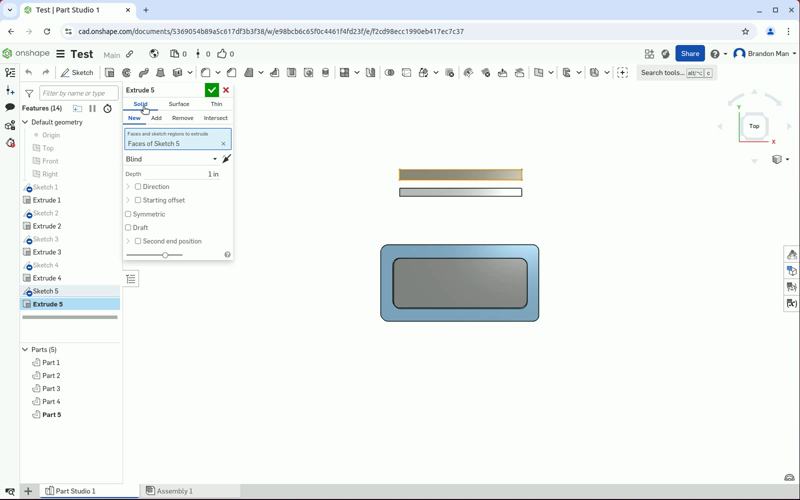
click(143, 106)
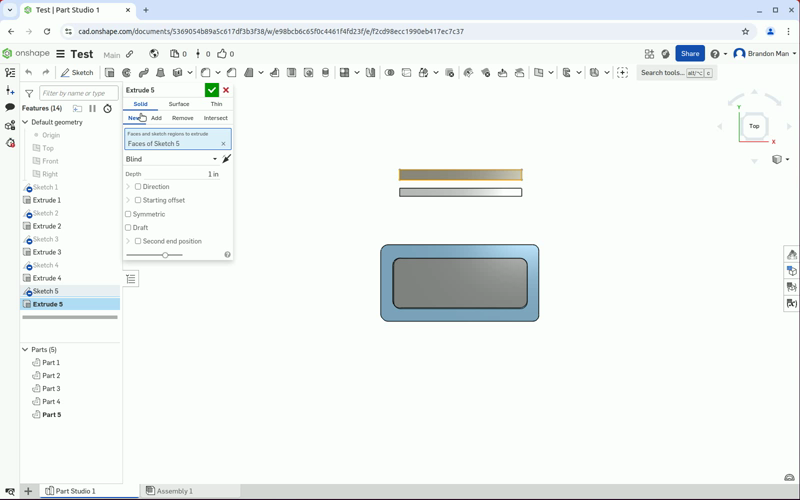
mouse_move(137, 120)
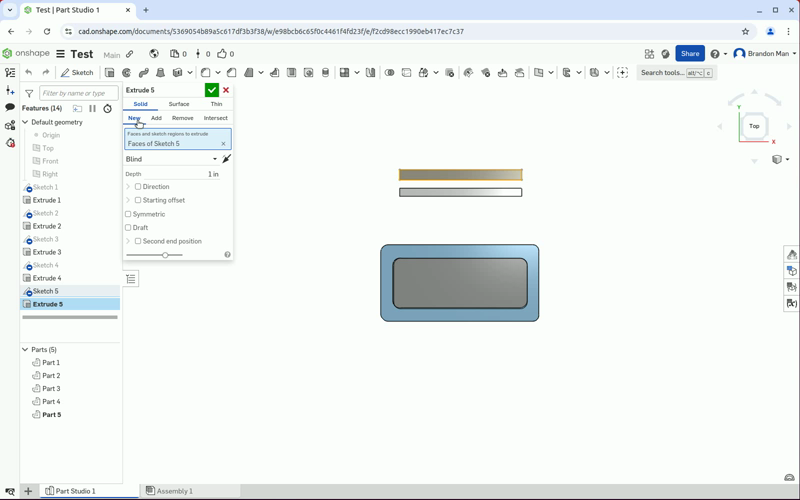
click(137, 120)
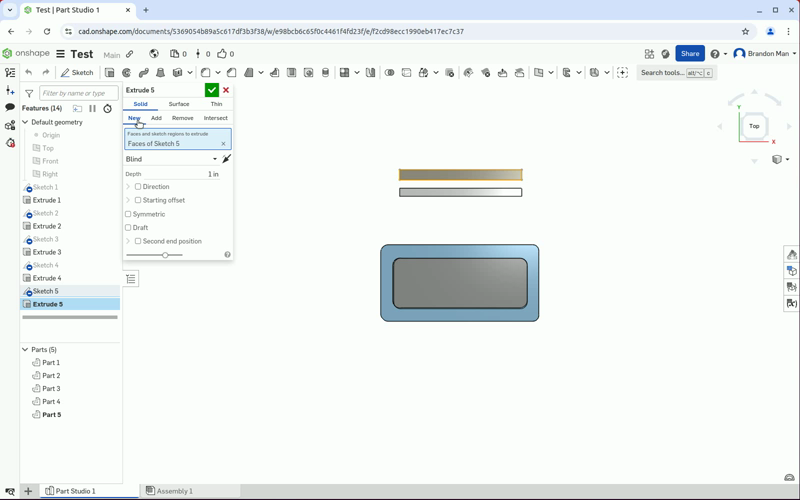
key(tab, 4)
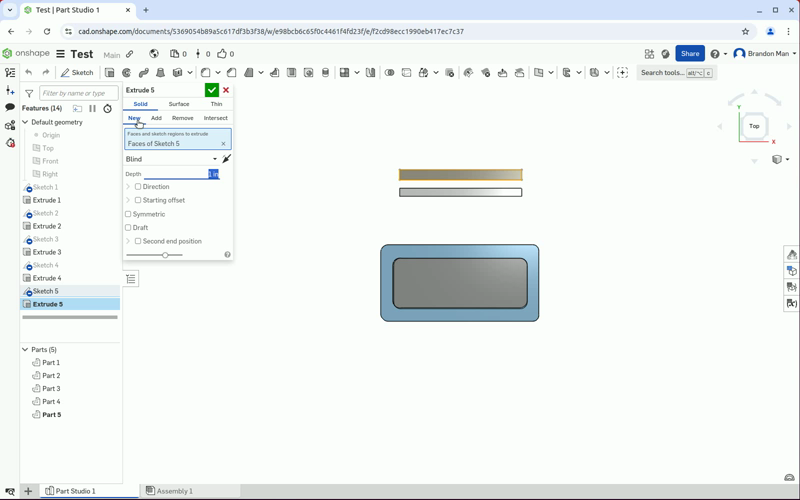
text(1.444)
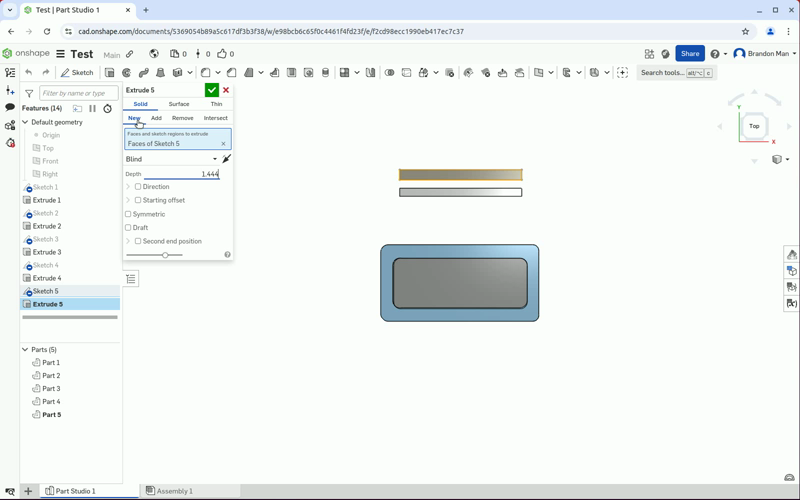
key(enter)
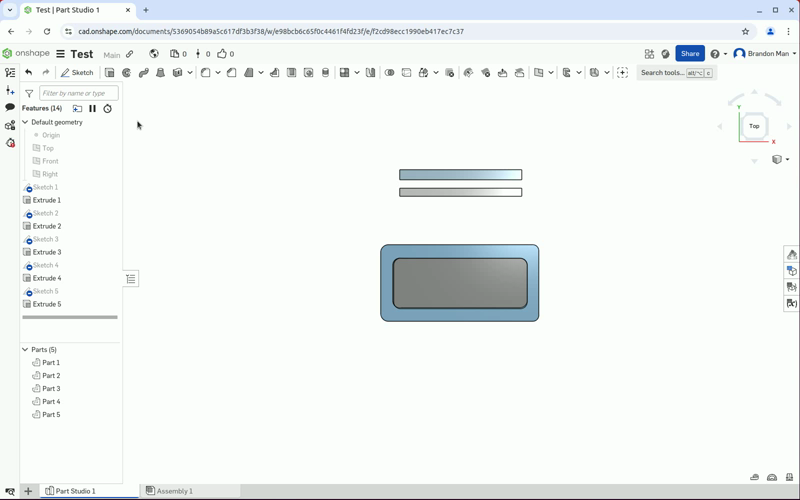
key(shift+h)
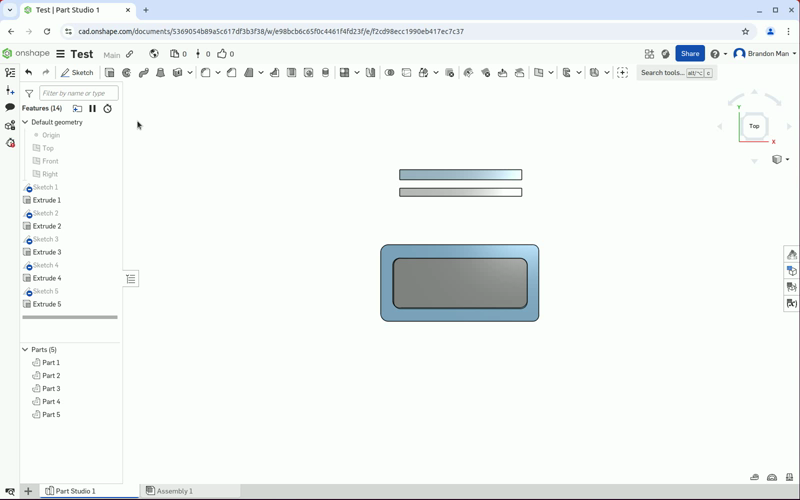
key(shift+h)
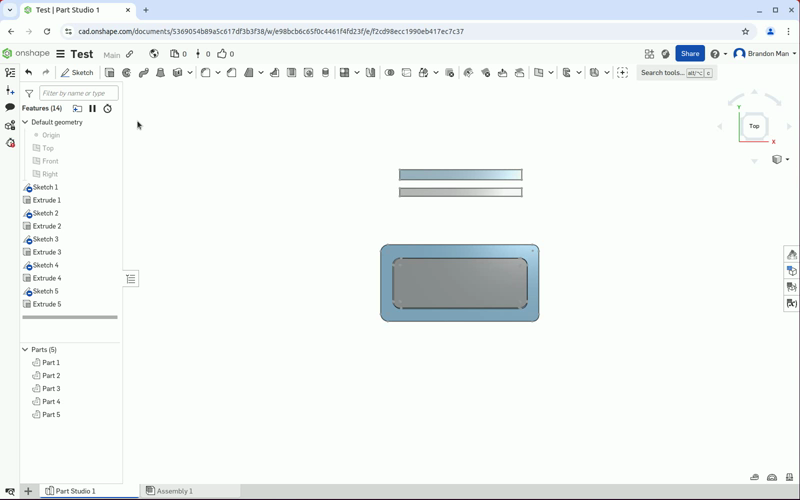
key(shift+7)
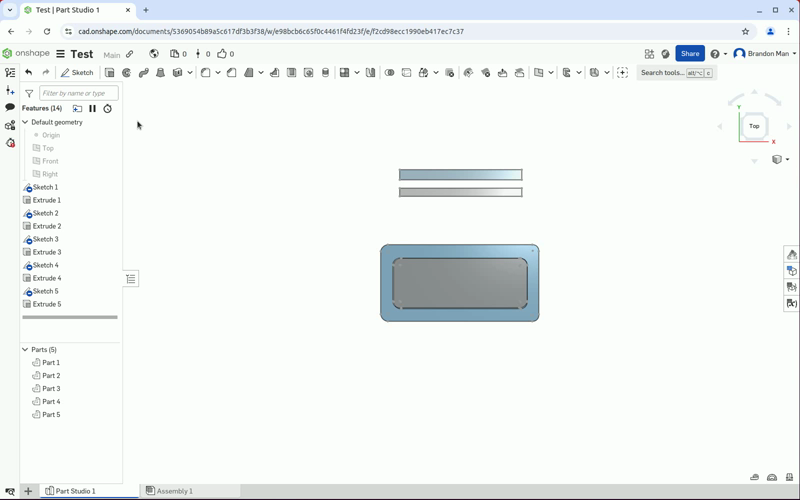
key(up, 3)
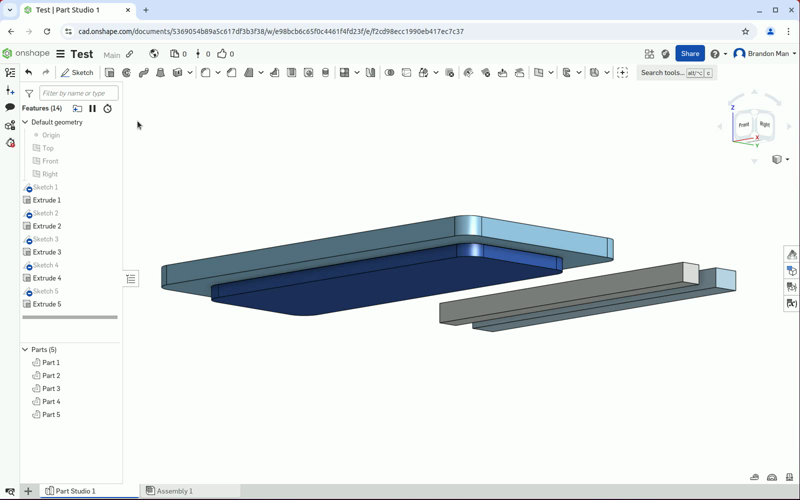
key(left, 3)
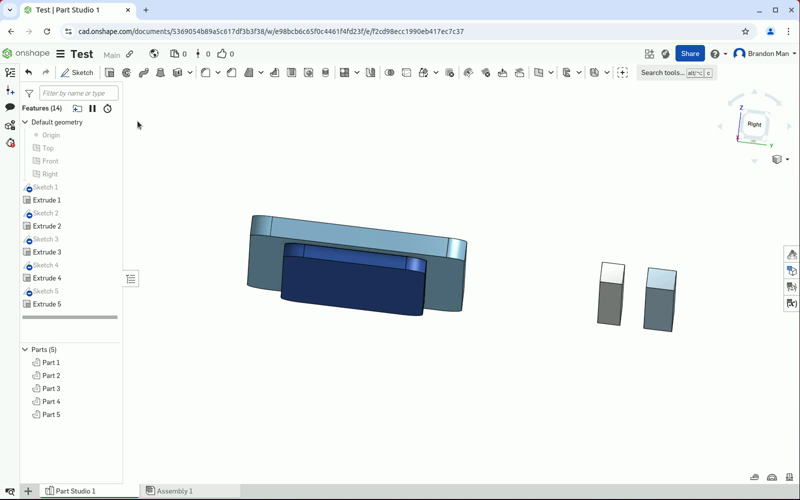
key(right, 3)
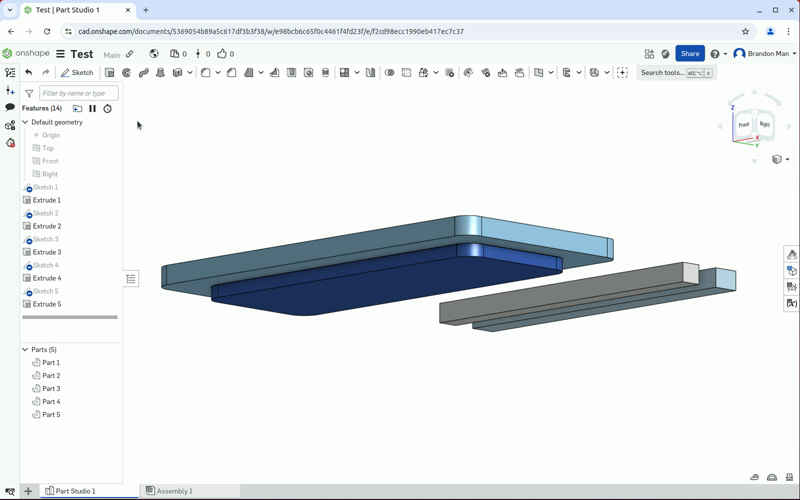
key(down, 3)
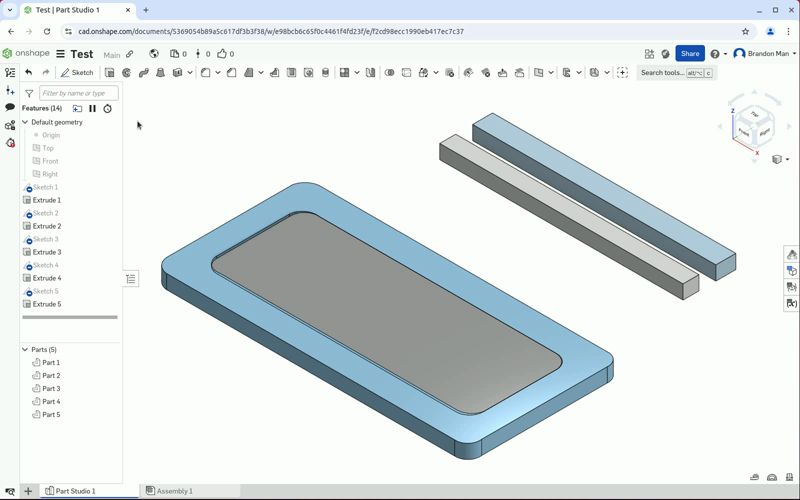
mouse_move(73, 189)
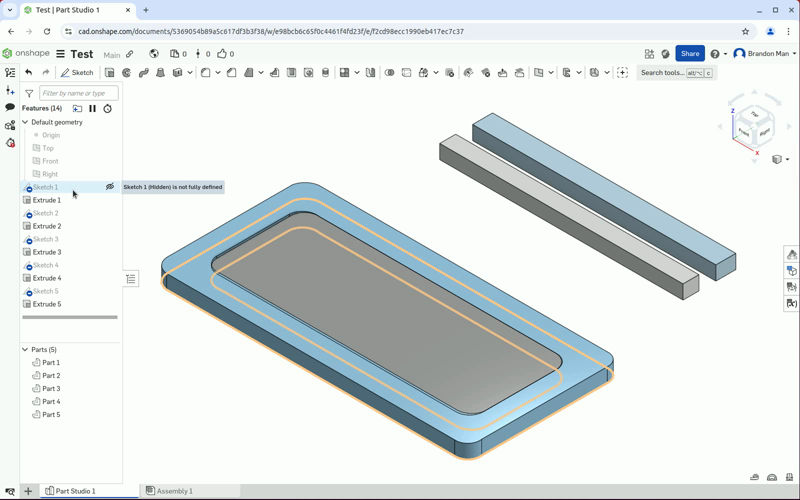
click(73, 189)